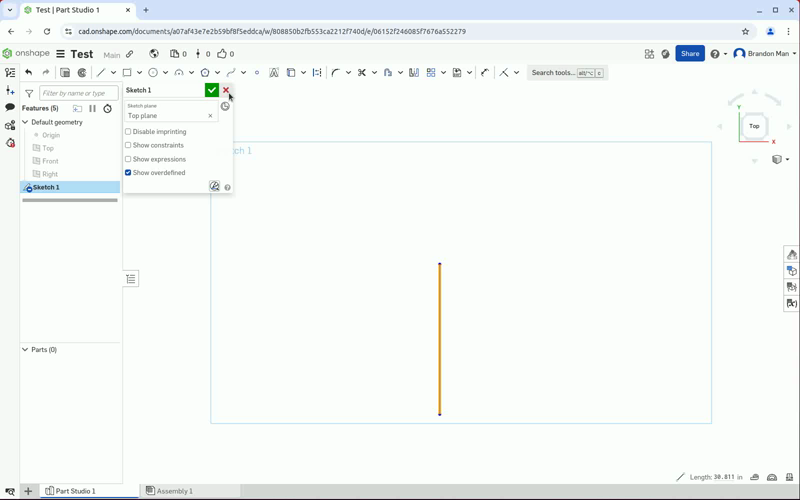
key(shift+h)
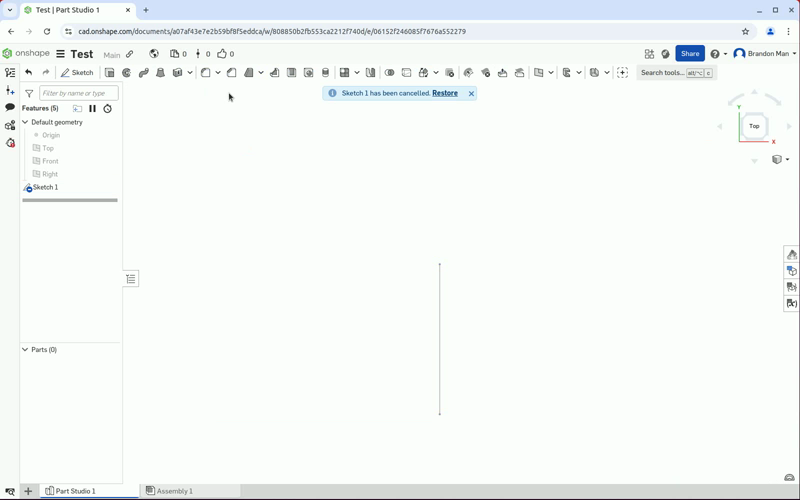
key(shift+s)
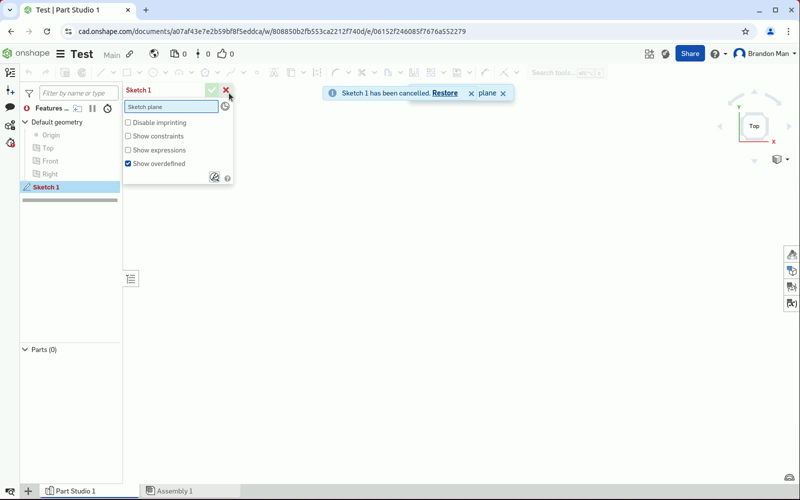
mouse_move(73, 150)
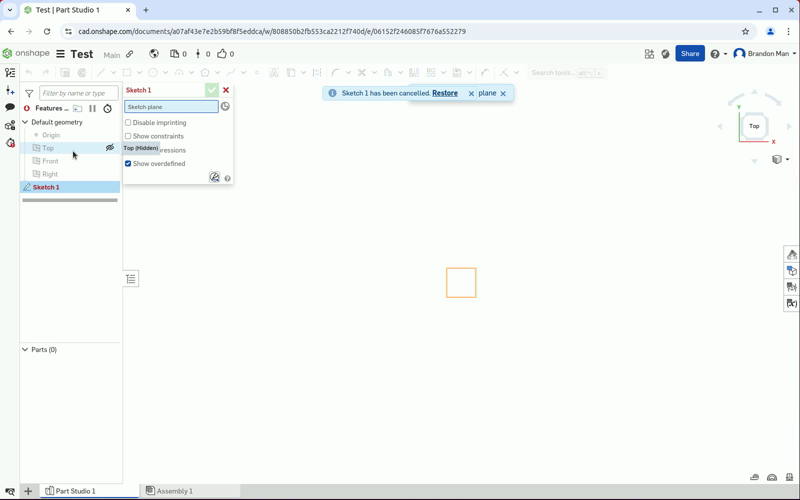
click(73, 150)
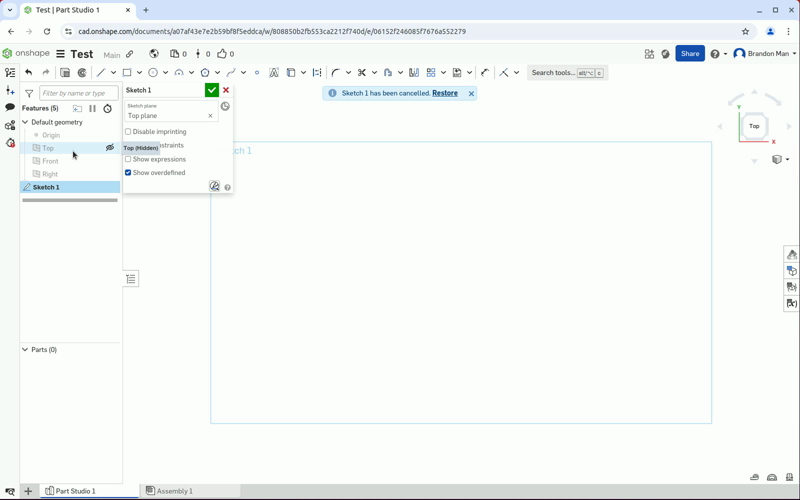
mouse_move(73, 352)
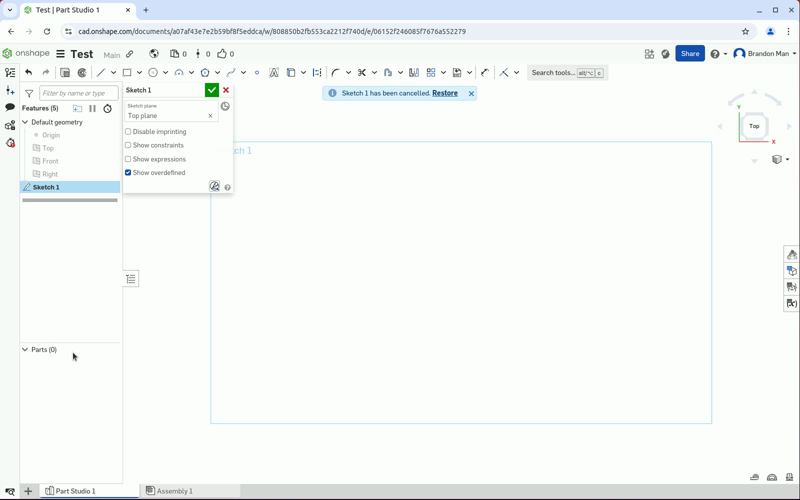
key(y)
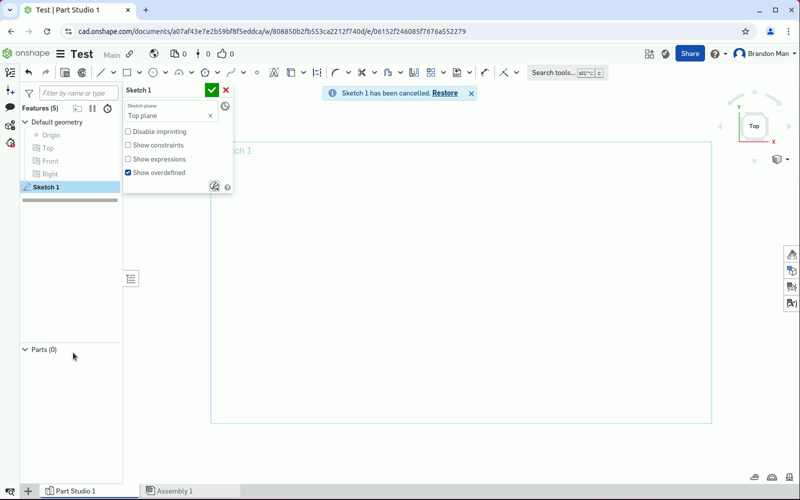
key(l)
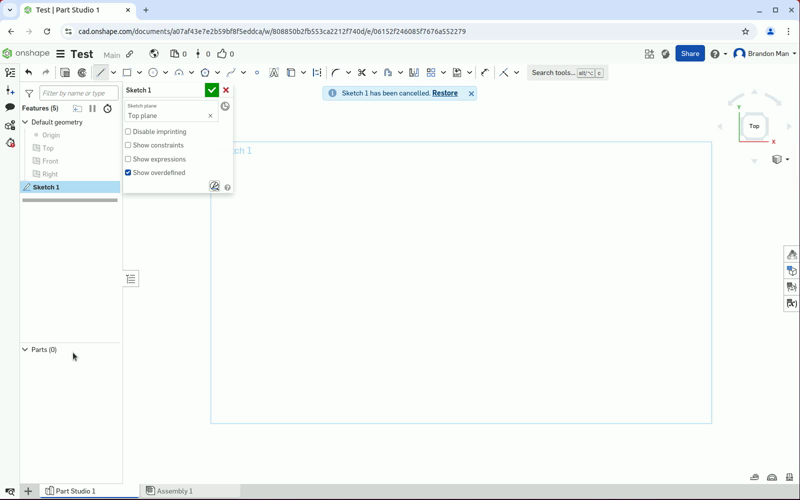
key_down(shift)
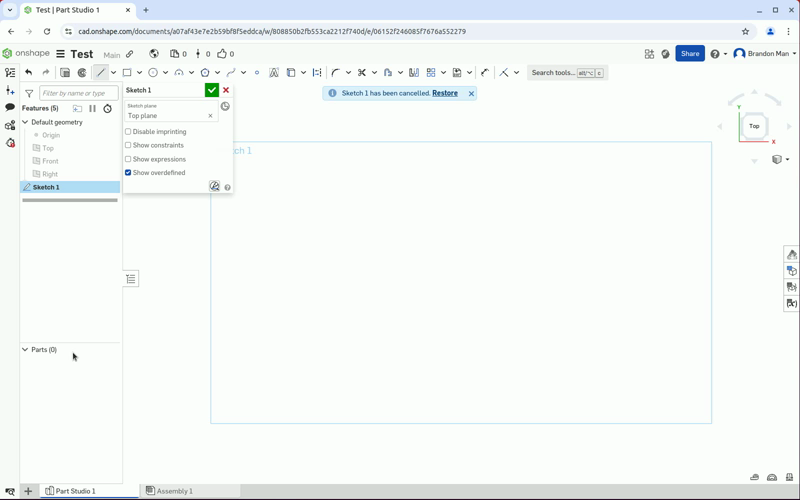
mouse_move(348, 282)
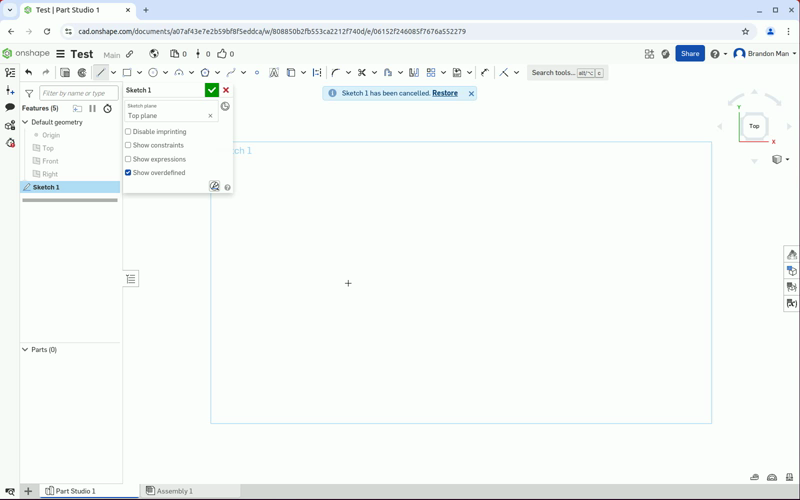
click(348, 282)
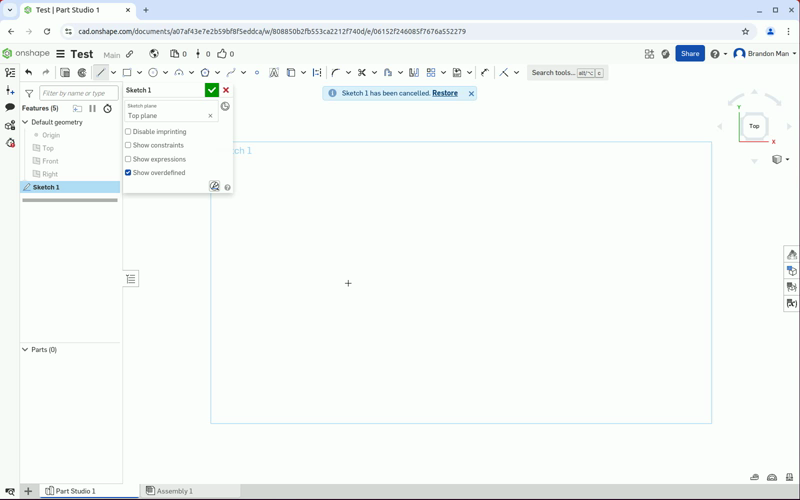
key_up(shift)
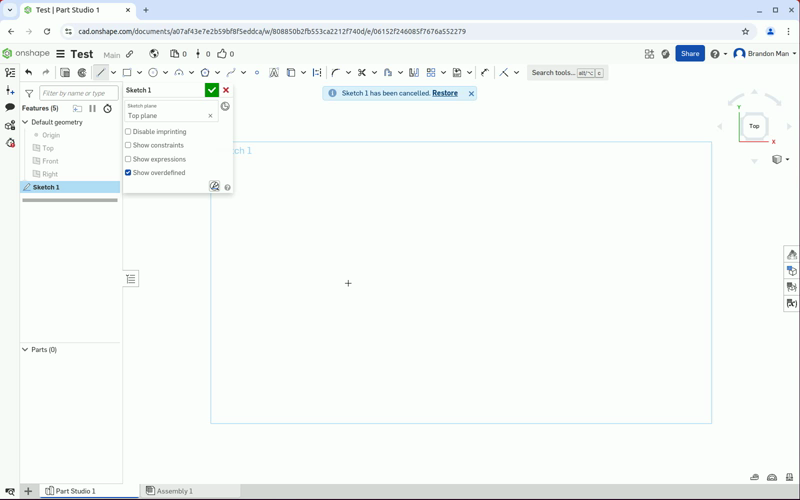
key_down(shift)
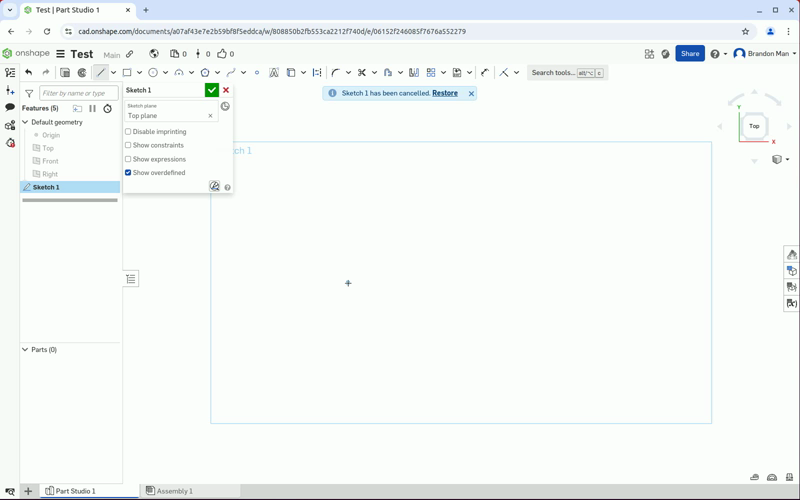
mouse_move(378, 282)
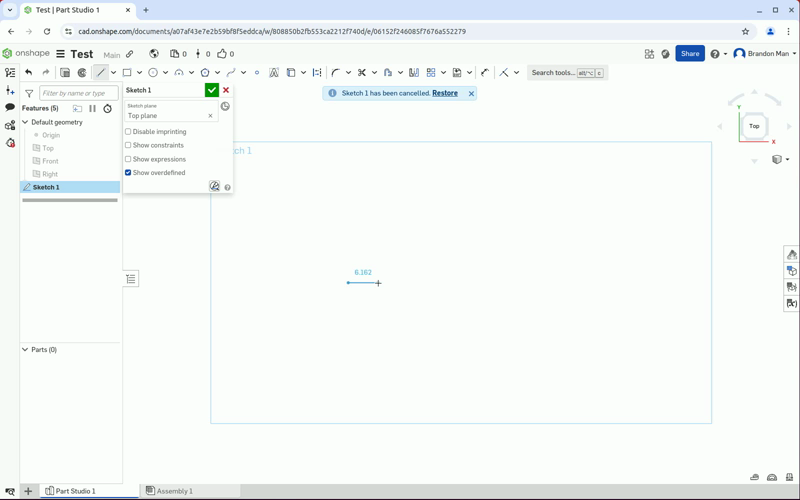
mouse_move(357, 292)
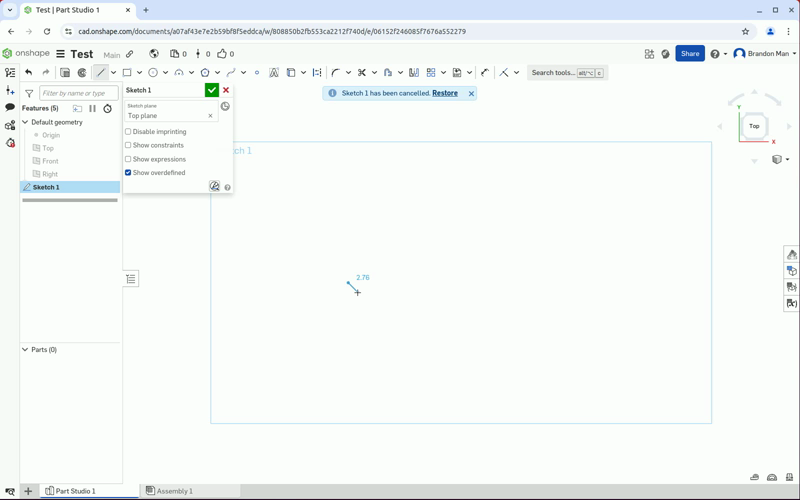
click(357, 292)
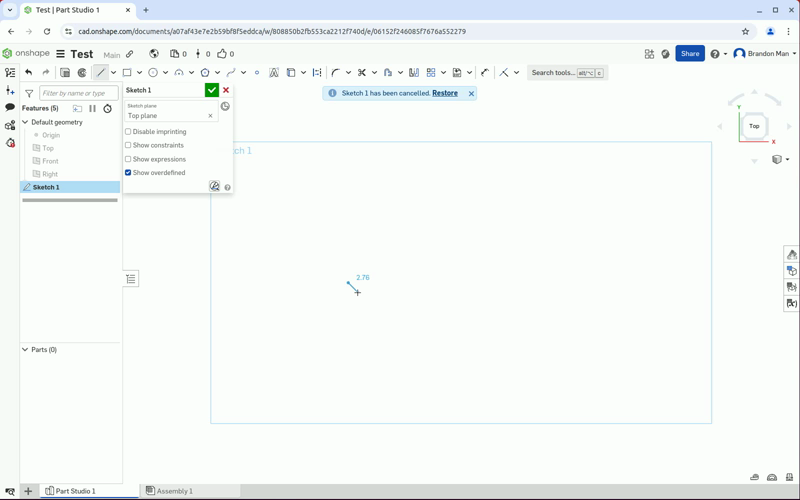
key_up(shift)
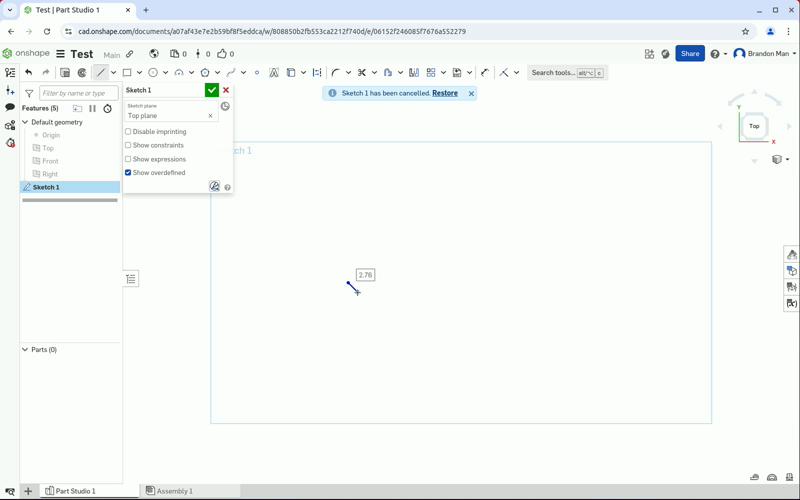
key_down(shift)
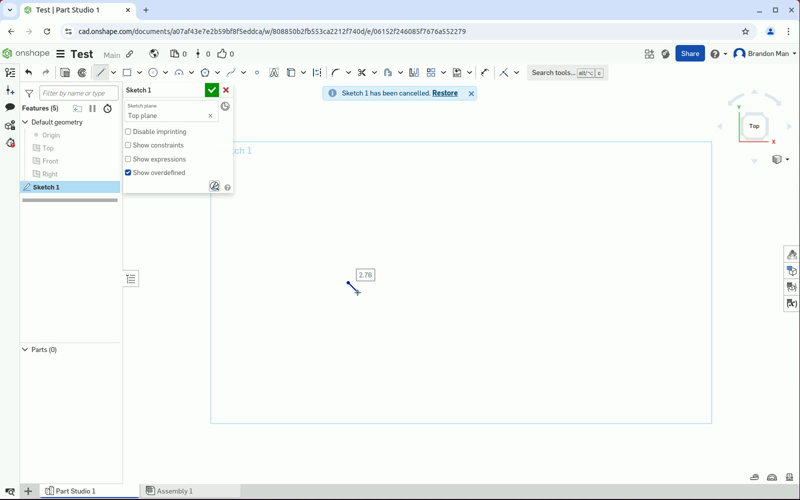
mouse_move(562, 292)
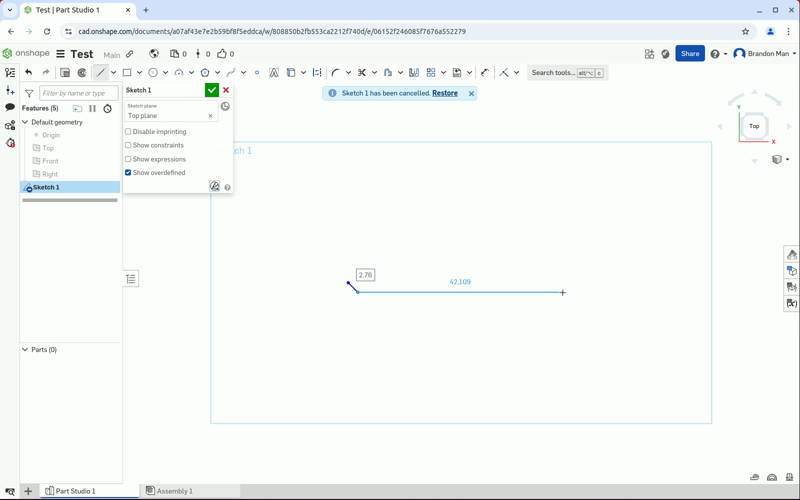
click(562, 292)
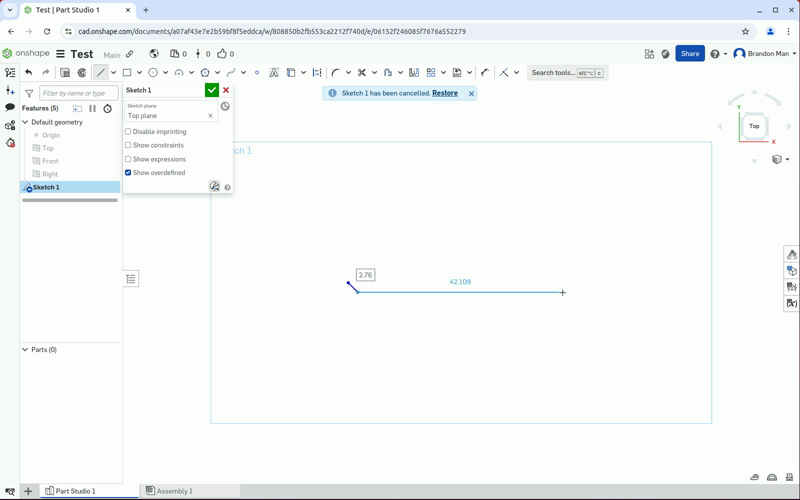
key_up(shift)
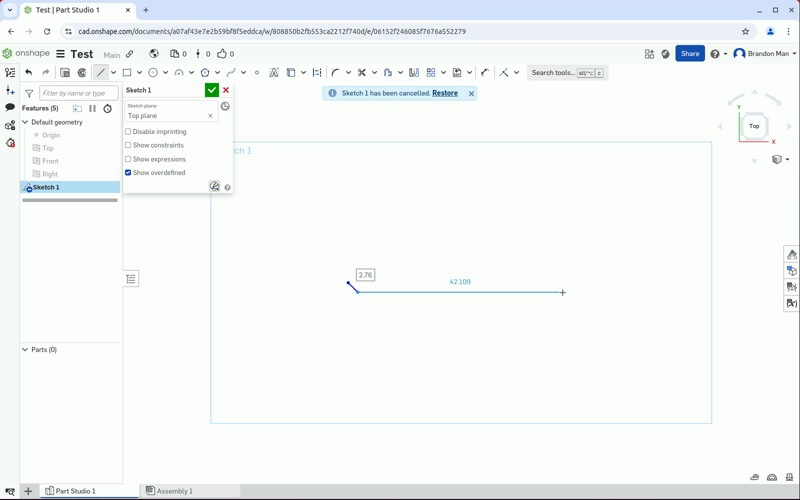
key_down(shift)
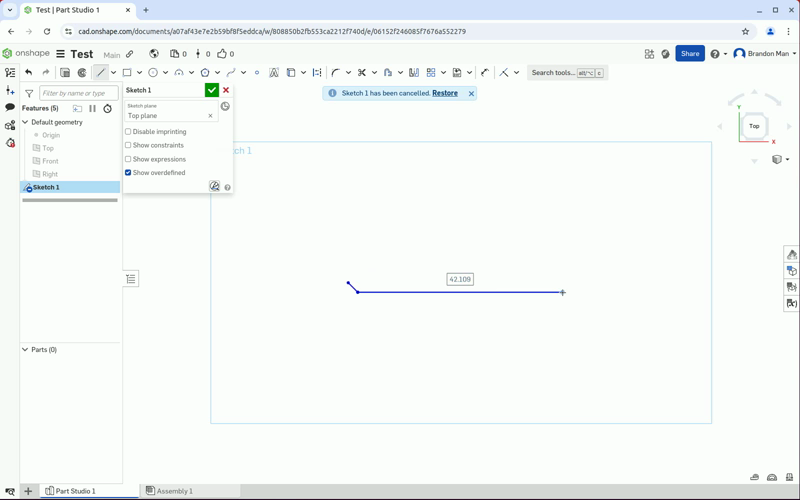
mouse_move(589, 292)
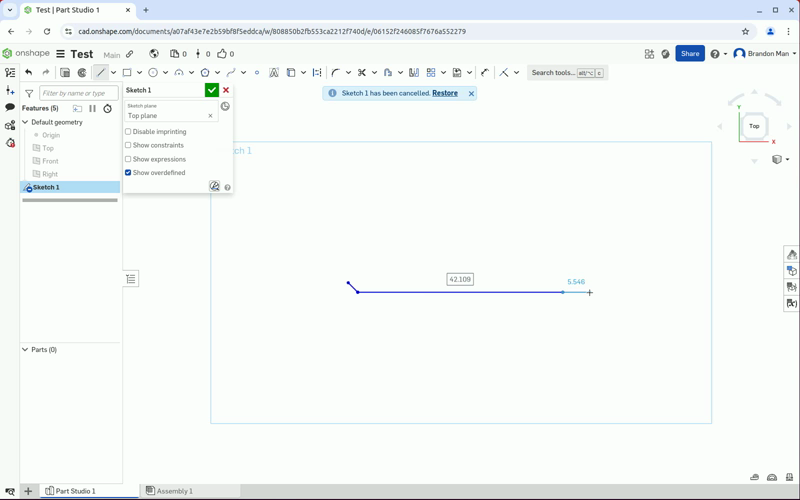
mouse_move(572, 282)
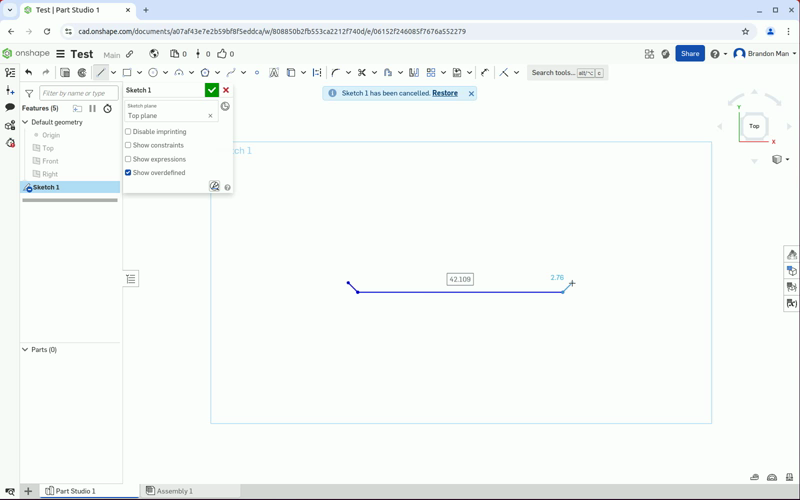
click(572, 282)
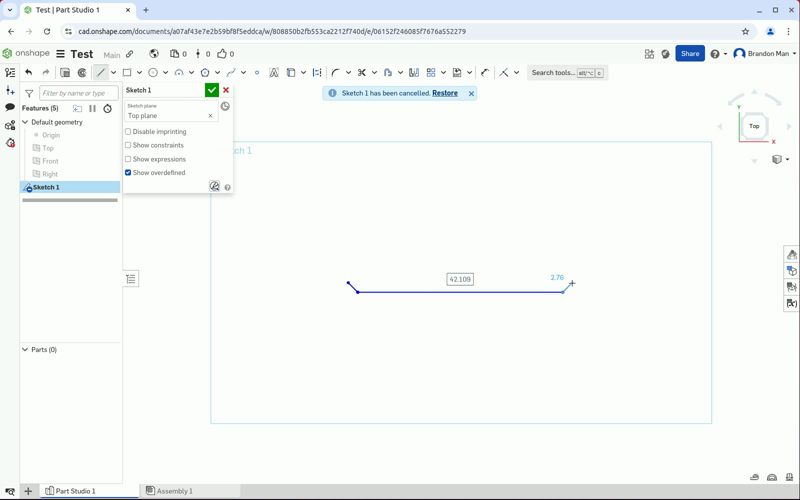
key_up(shift)
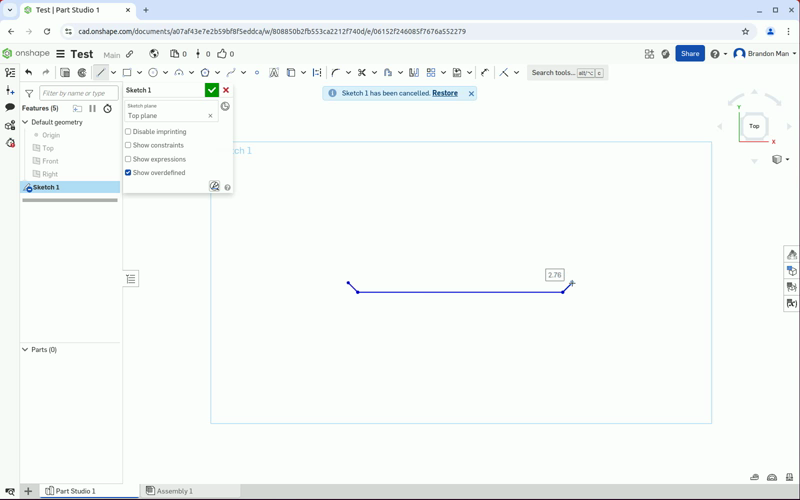
key_down(shift)
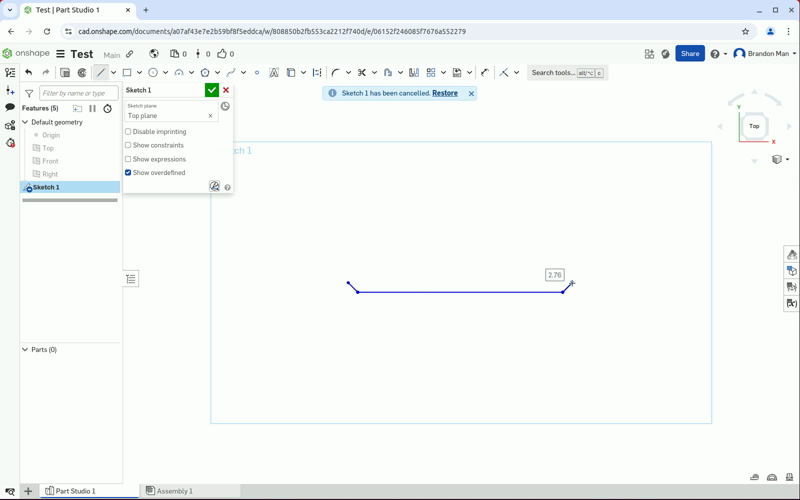
mouse_move(589, 282)
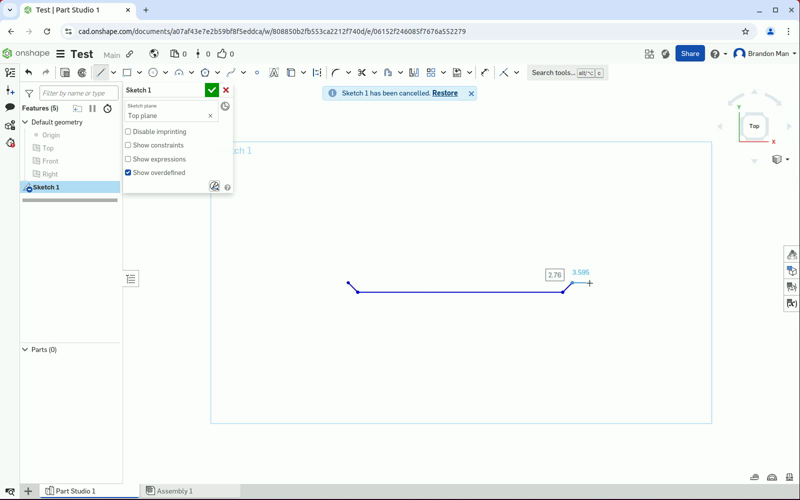
mouse_move(548, 282)
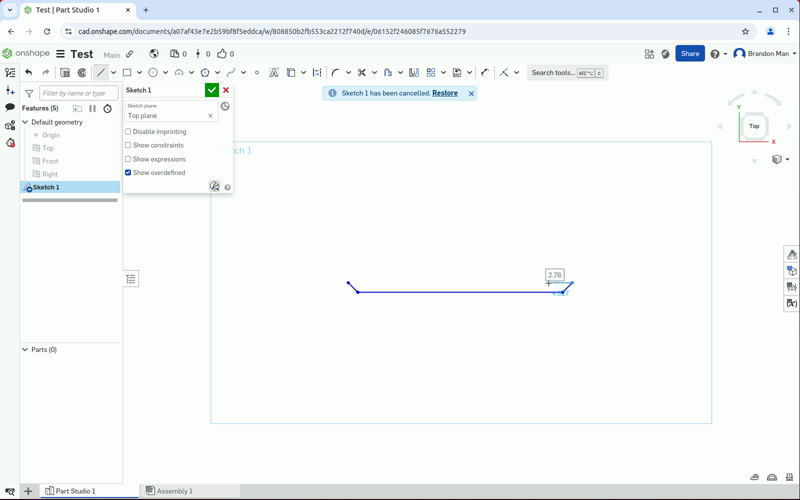
click(548, 282)
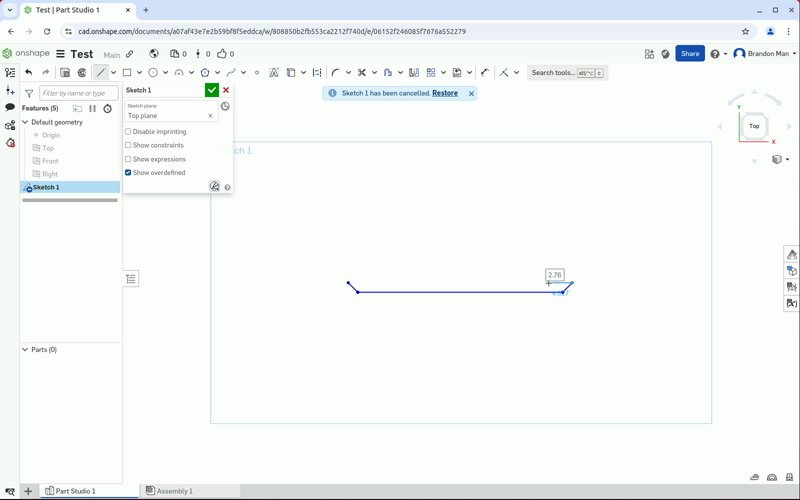
key_up(shift)
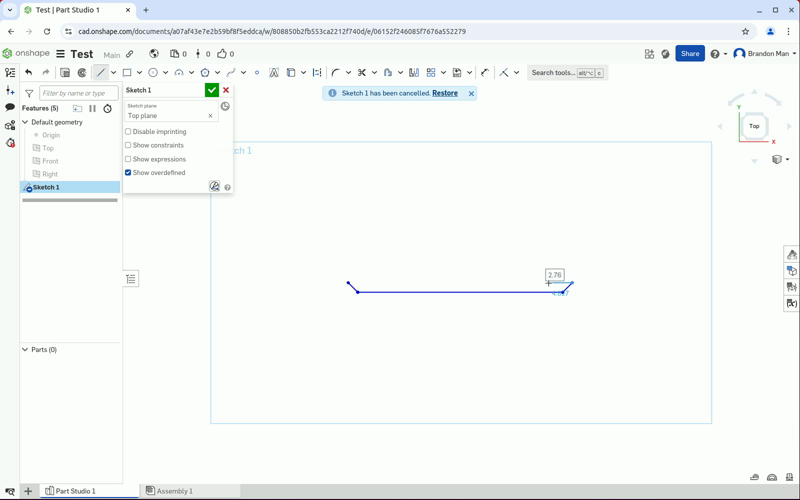
key(esc)
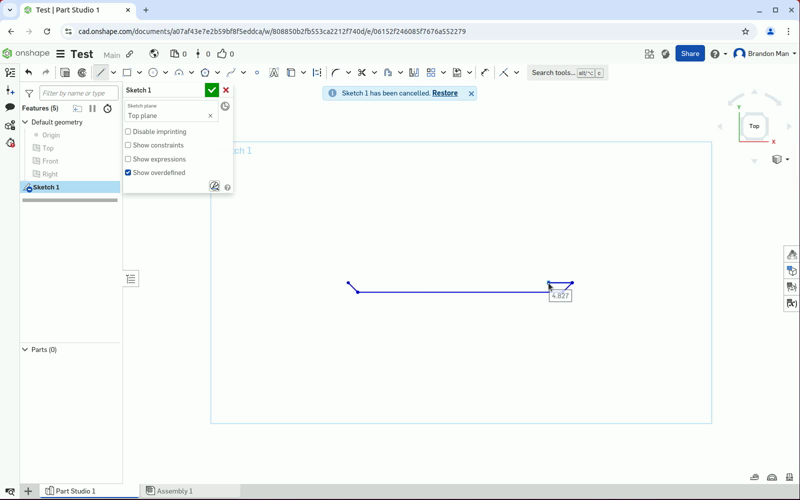
key(a)
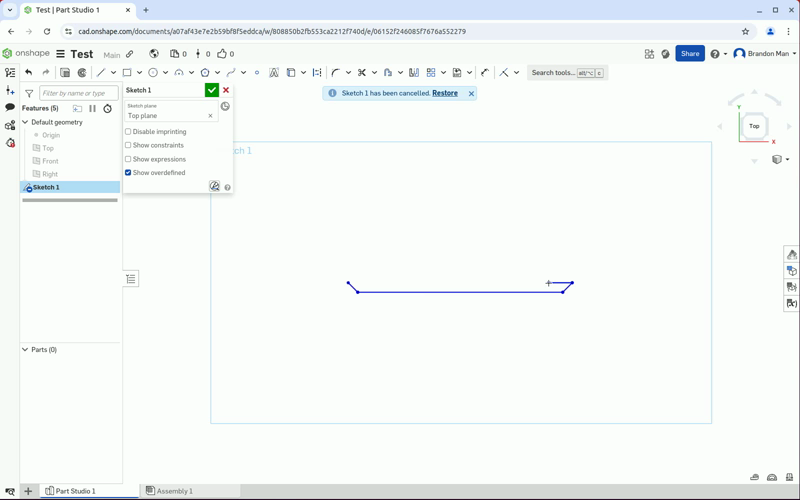
mouse_move(548, 282)
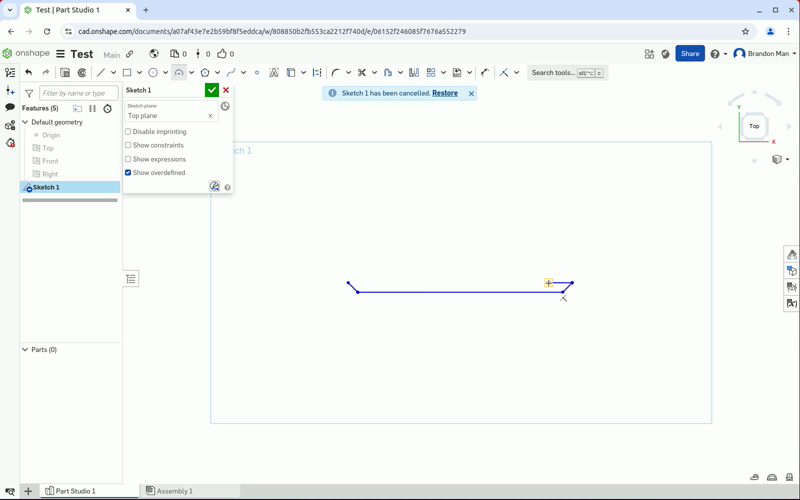
click(548, 282)
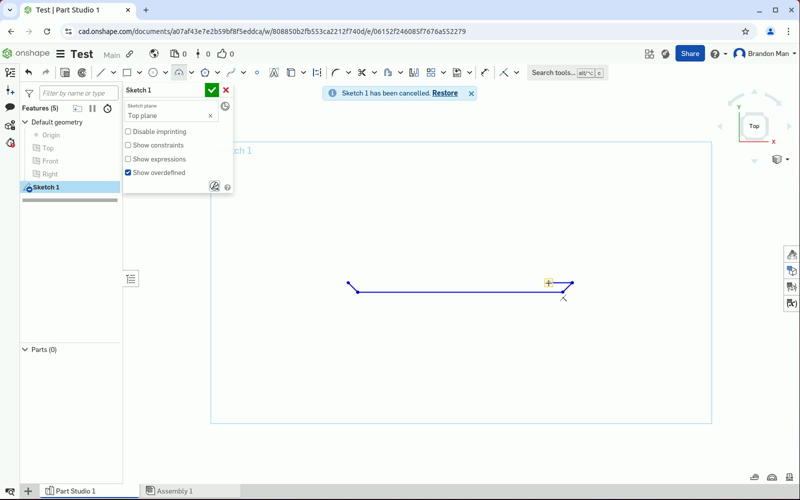
key_down(shift)
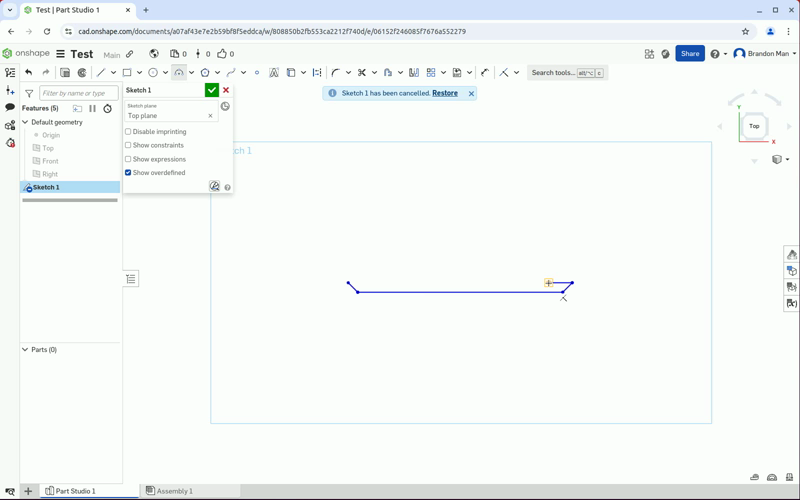
mouse_move(536, 282)
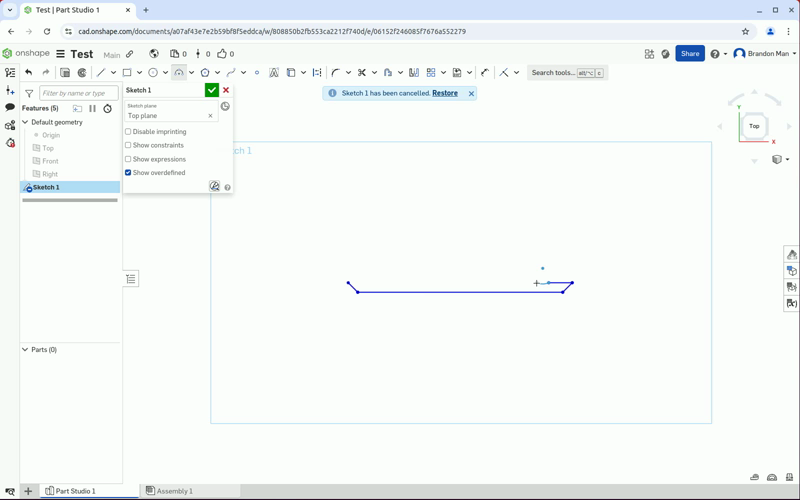
click(536, 282)
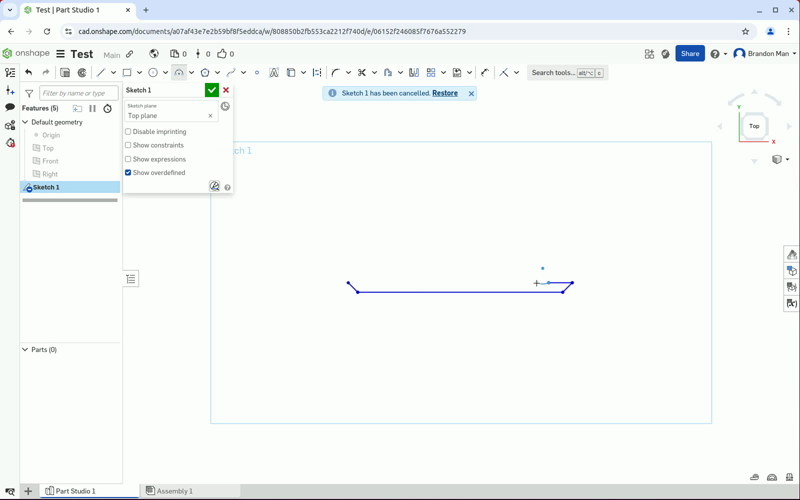
mouse_move(542, 276)
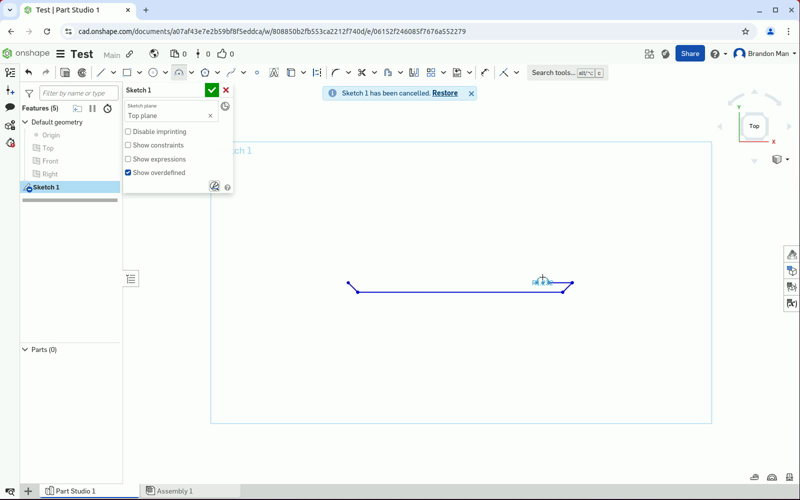
click(542, 276)
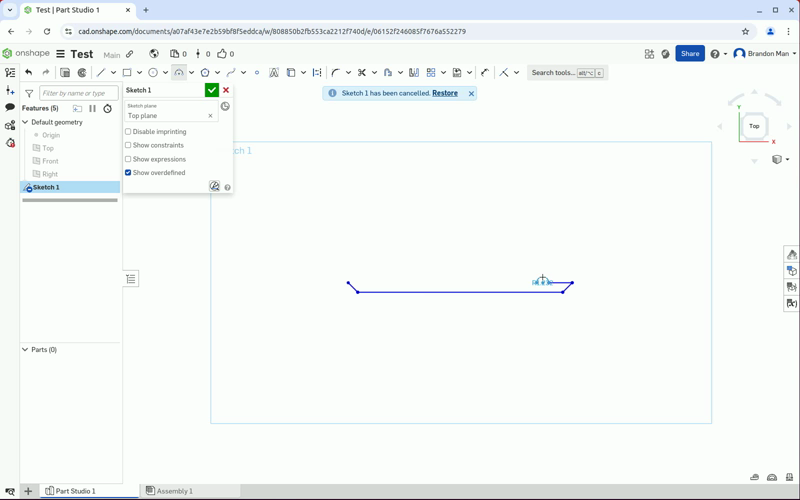
key_up(shift)
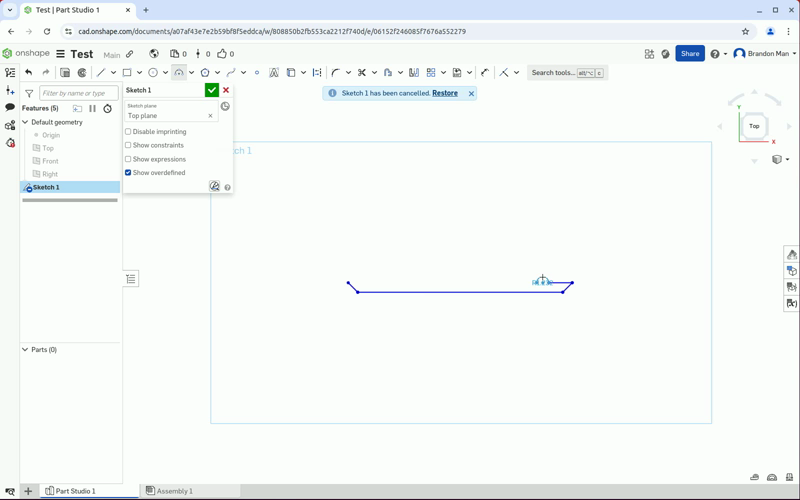
key(esc)
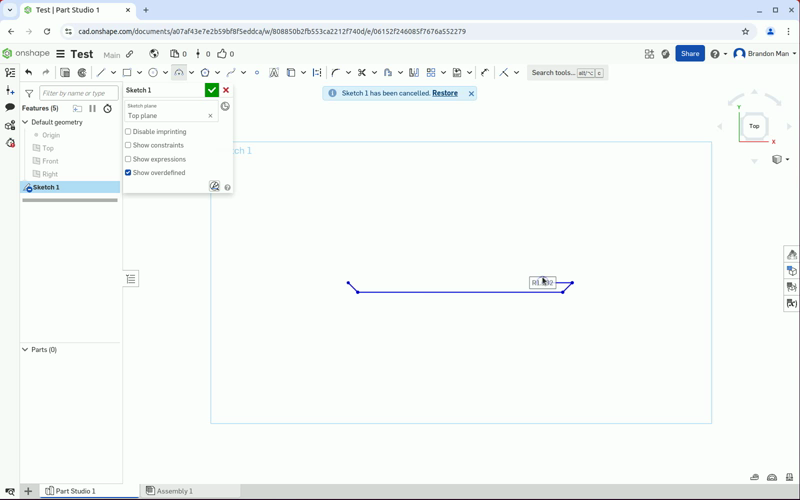
key(l)
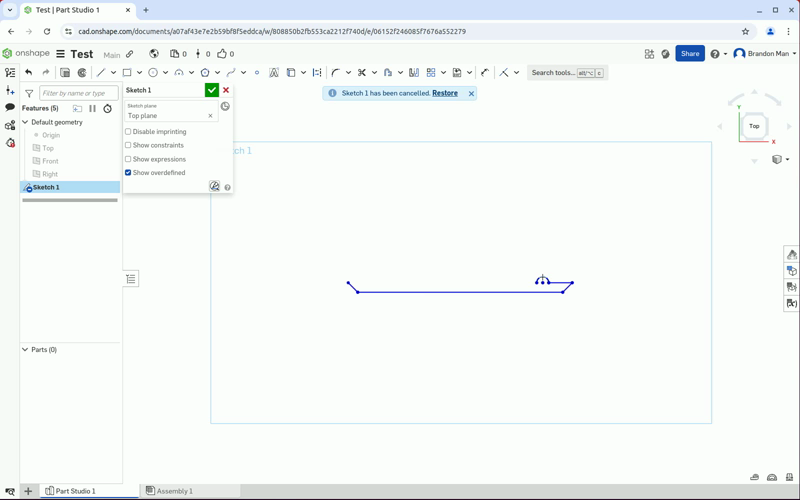
mouse_move(536, 282)
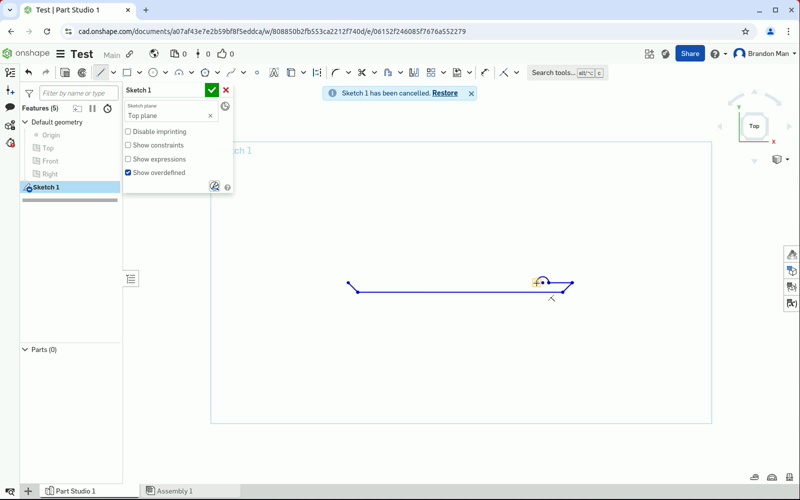
click(536, 282)
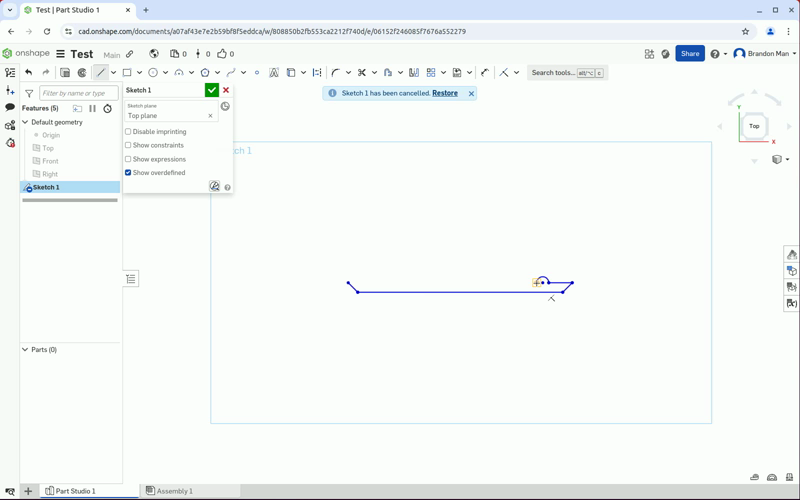
key_down(shift)
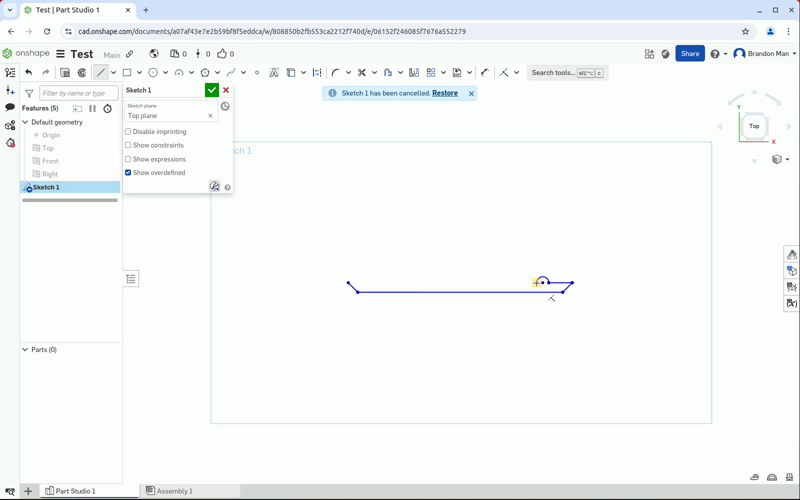
mouse_move(461, 282)
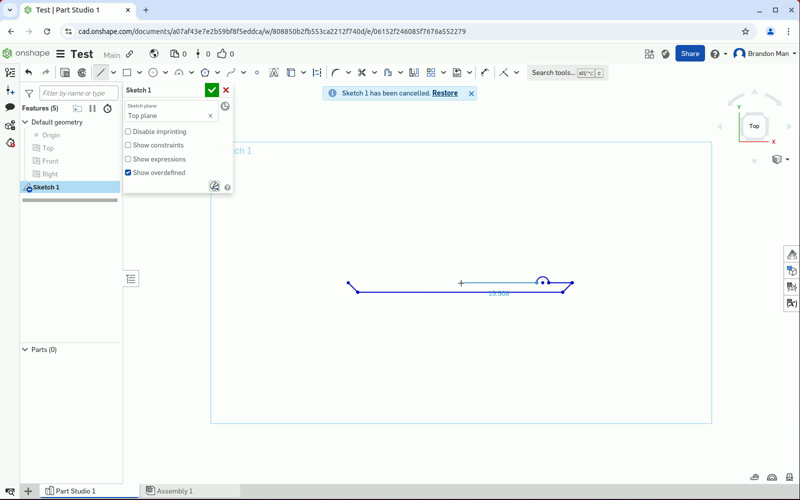
click(461, 282)
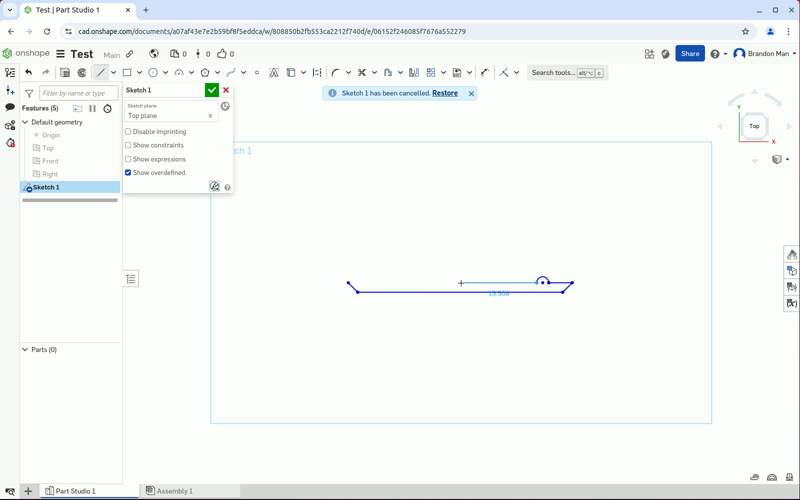
key_up(shift)
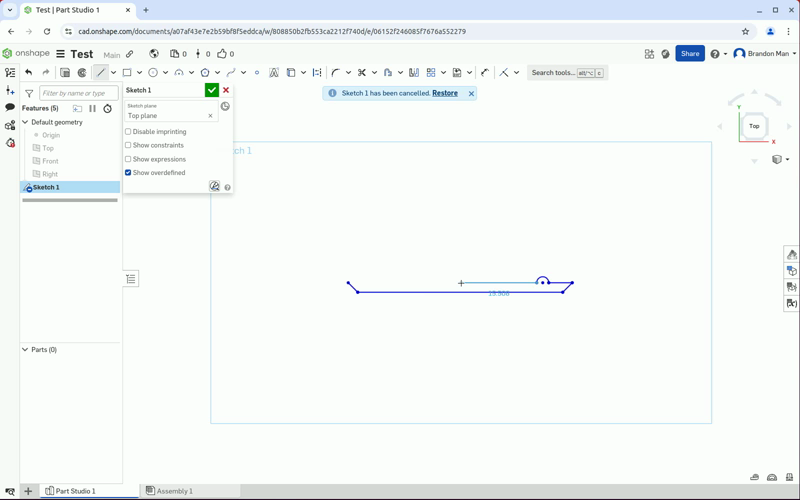
key_down(shift)
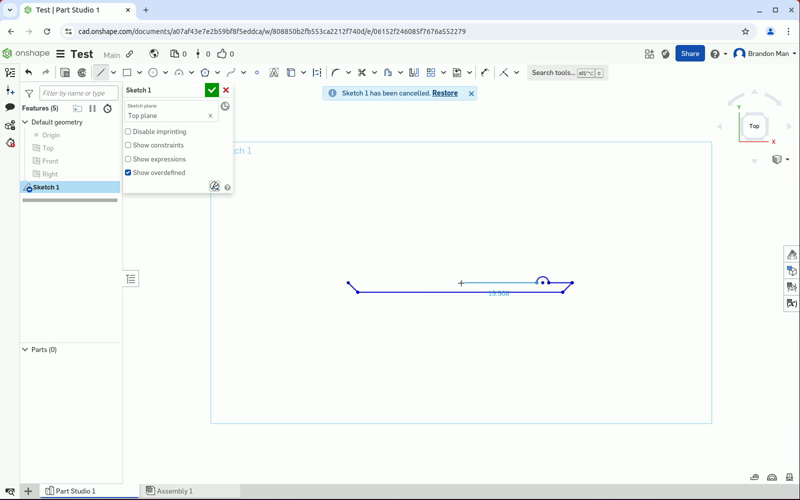
mouse_move(383, 282)
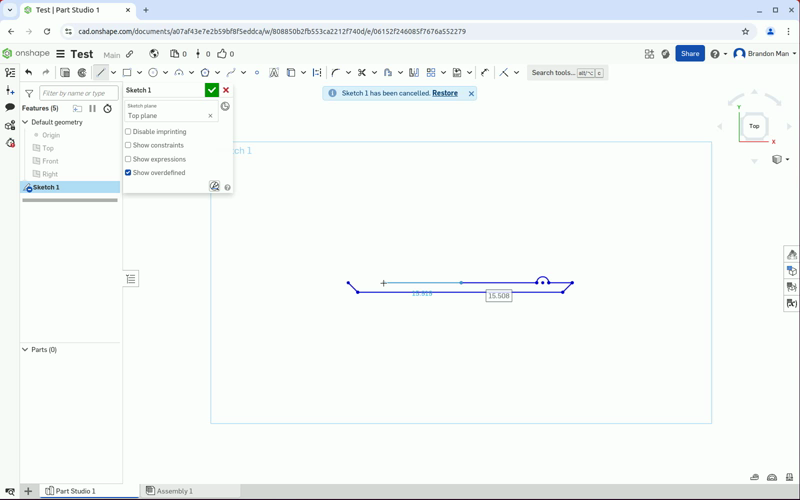
click(383, 282)
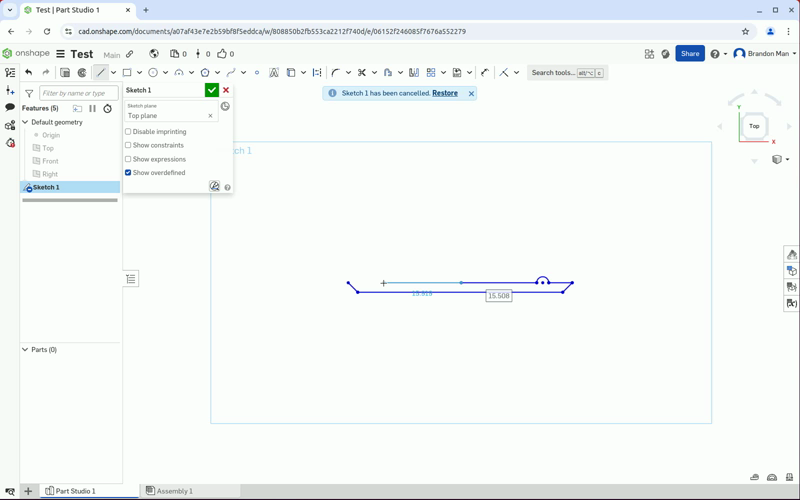
key_up(shift)
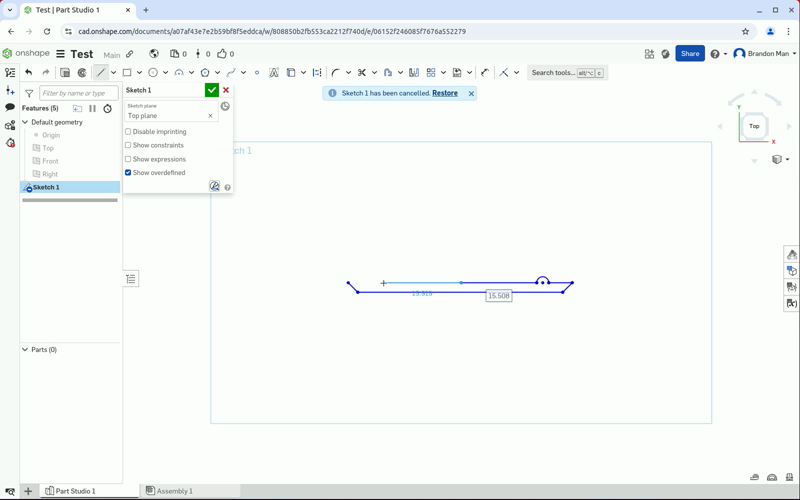
key(esc)
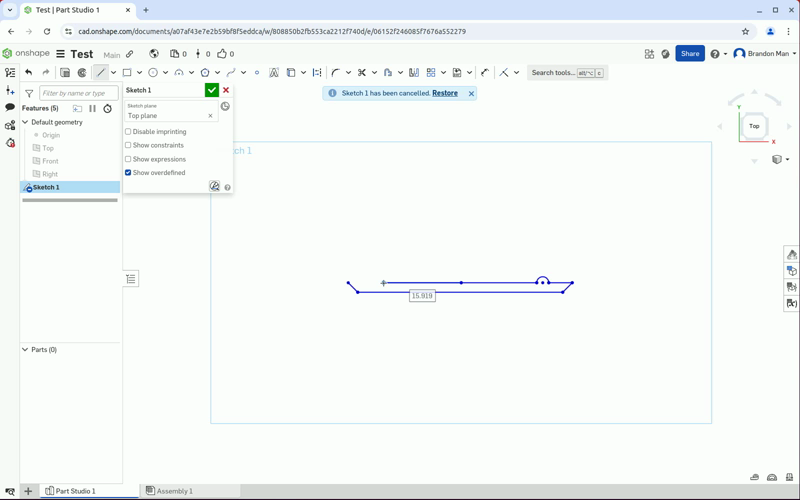
key(a)
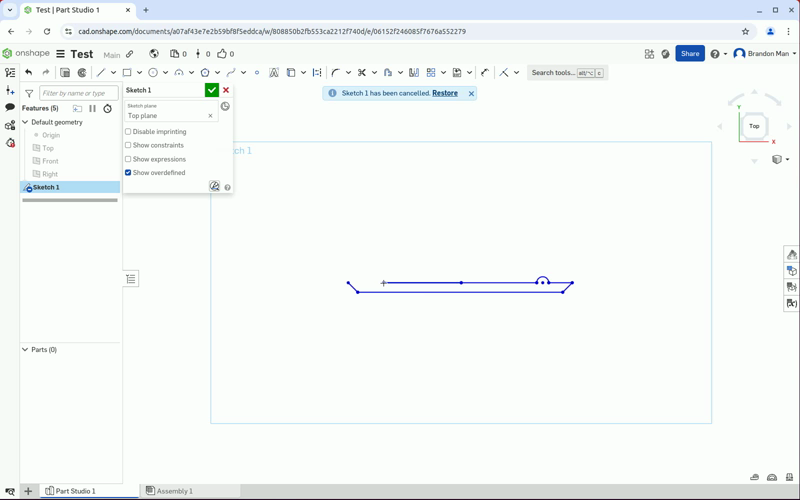
mouse_move(383, 282)
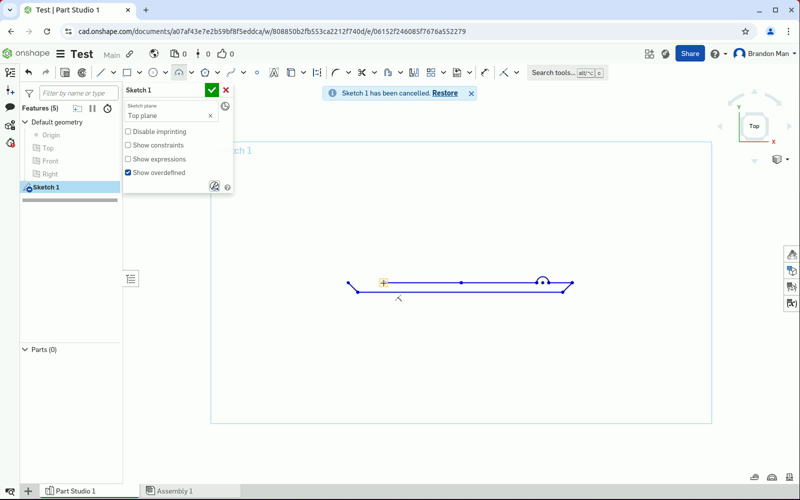
click(383, 282)
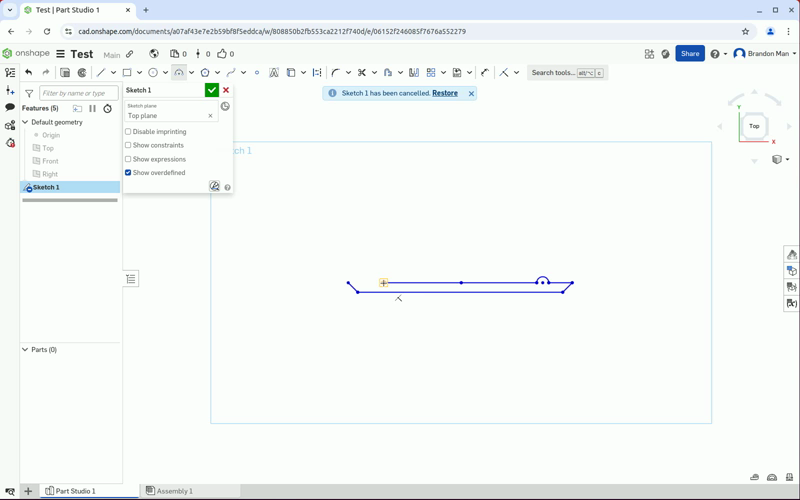
key_down(shift)
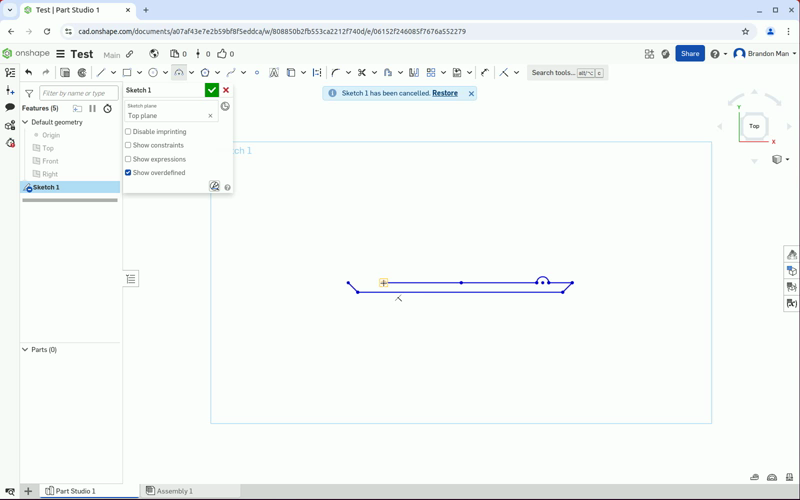
mouse_move(371, 282)
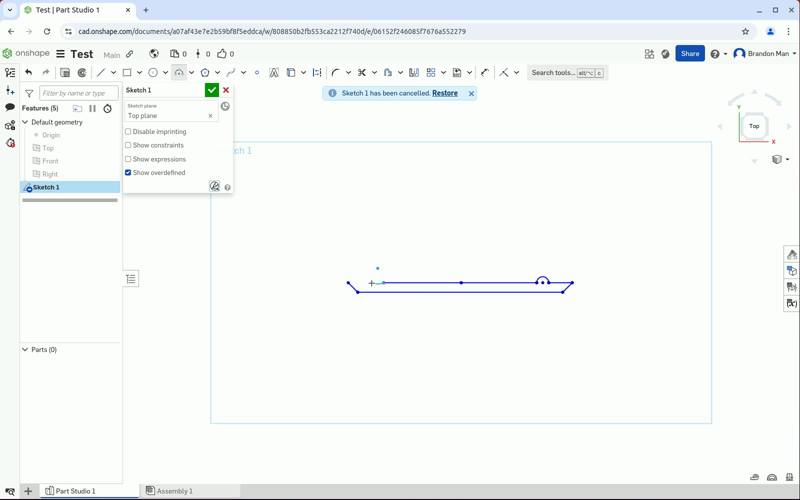
click(371, 282)
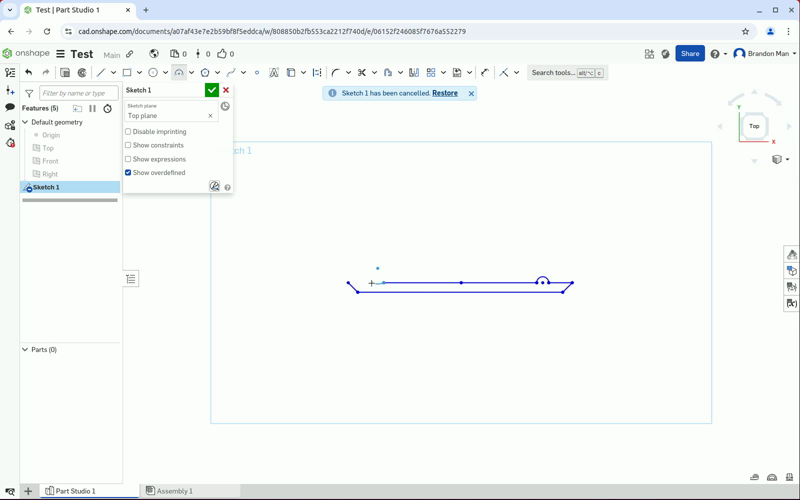
mouse_move(377, 288)
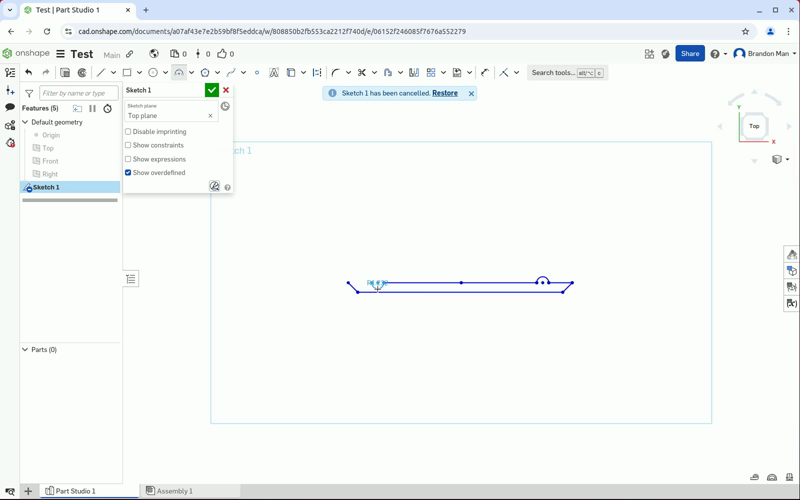
click(377, 288)
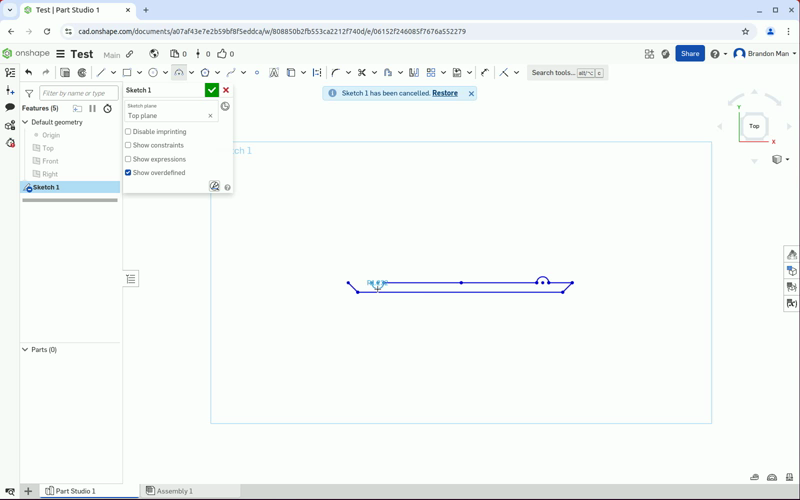
key_up(shift)
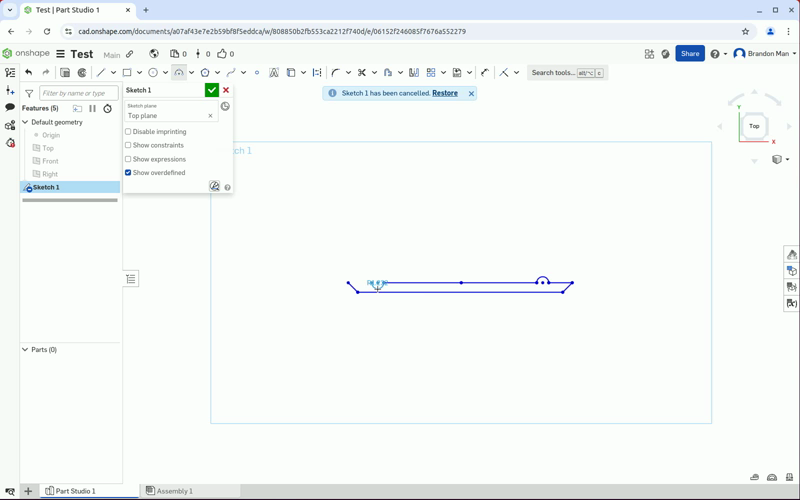
key(esc)
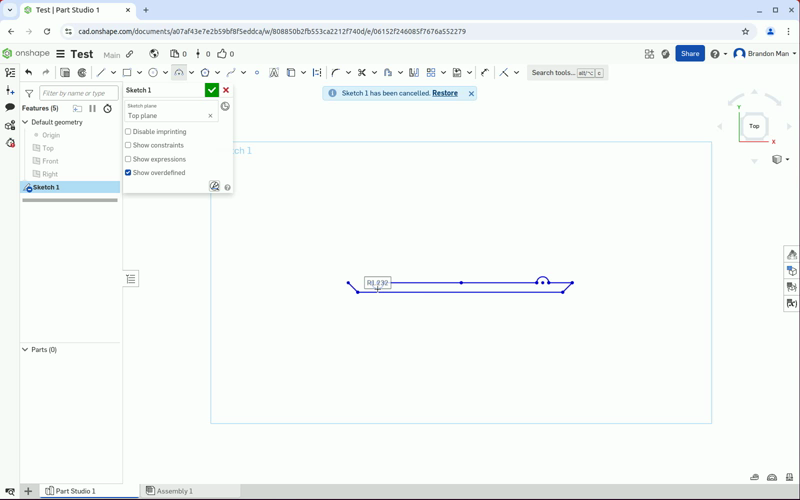
key(l)
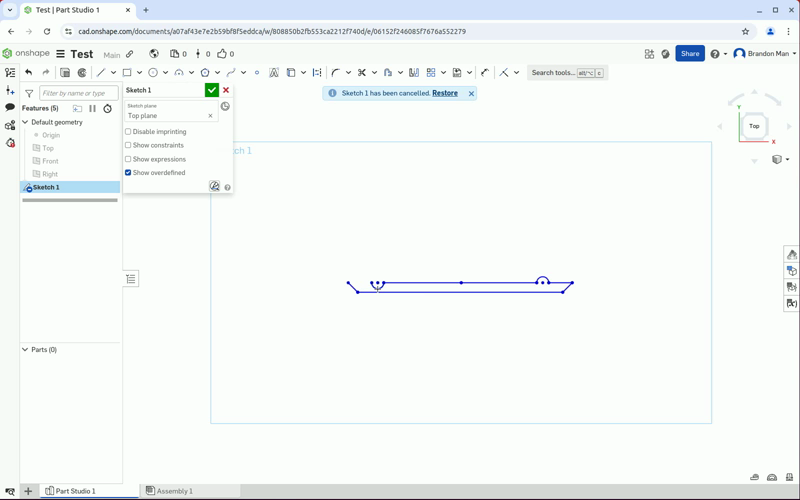
mouse_move(371, 282)
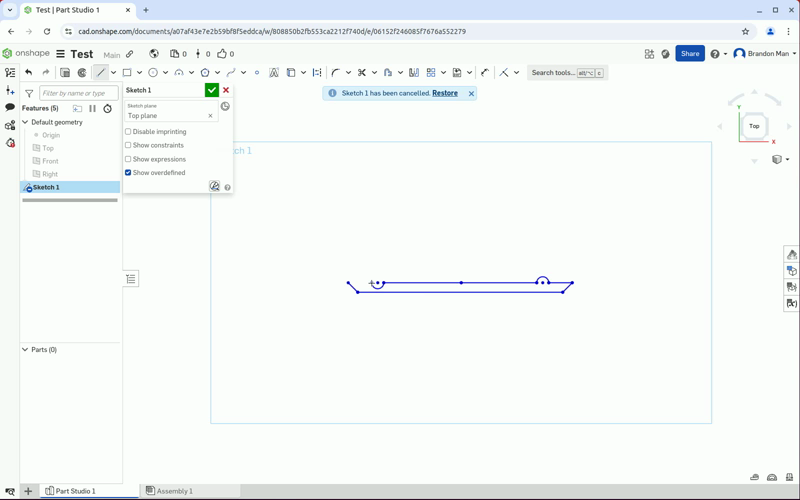
click(371, 282)
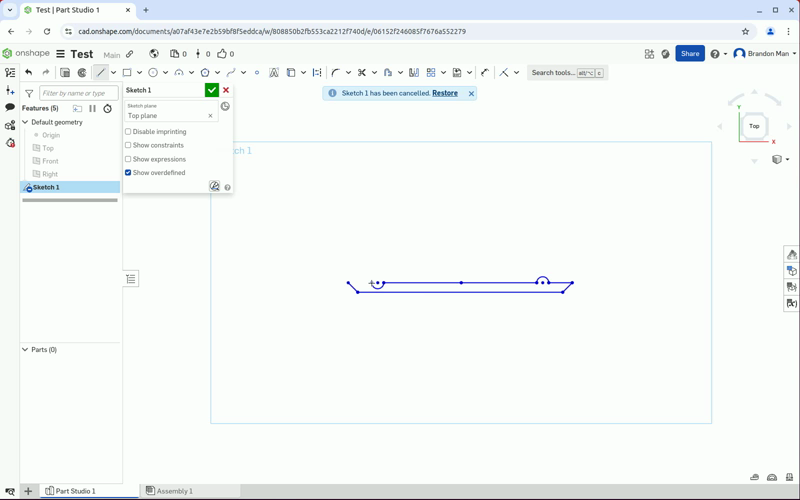
mouse_move(401, 282)
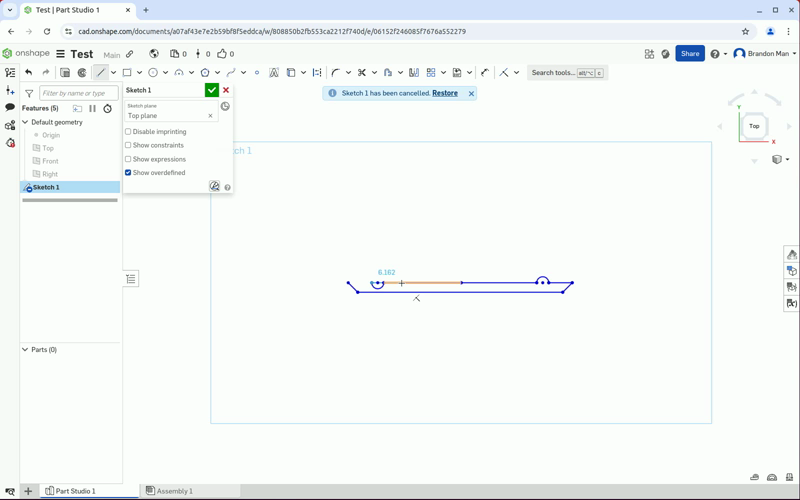
key_down(shift)
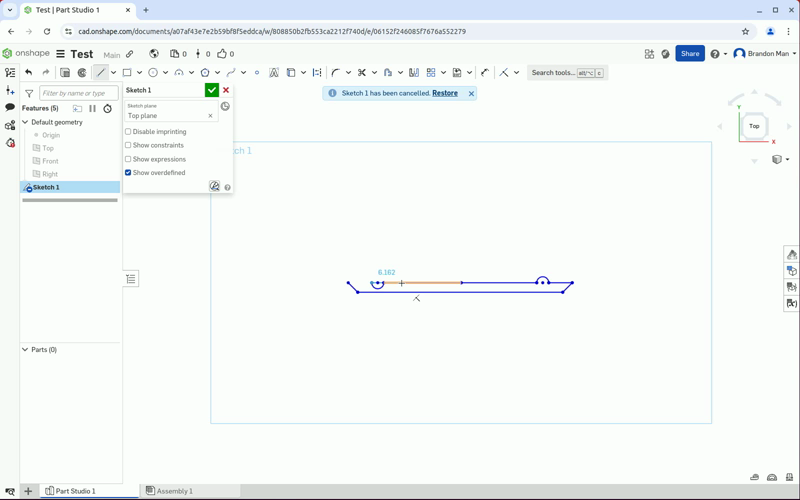
mouse_move(348, 282)
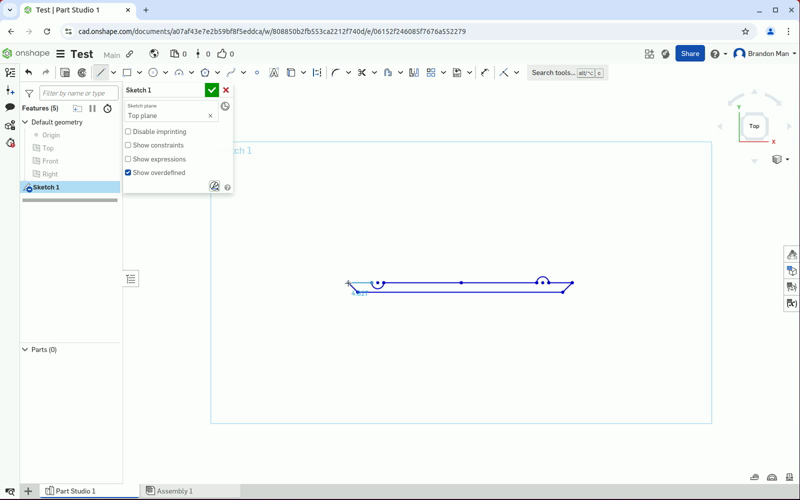
key_up(shift)
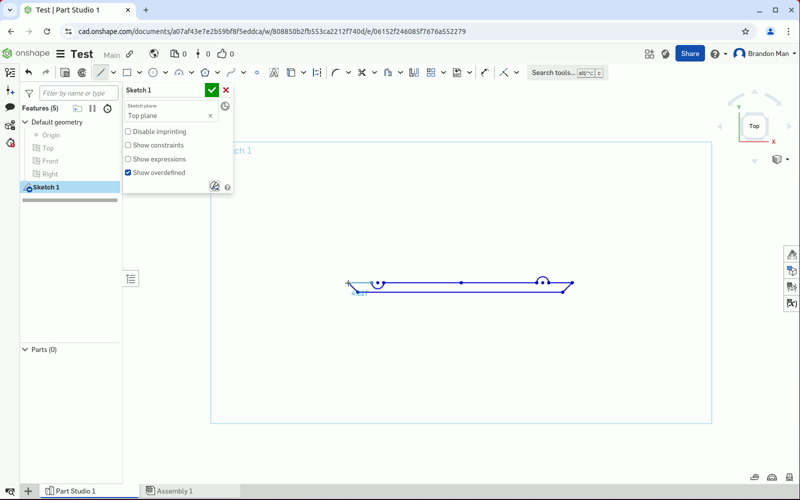
click(348, 282)
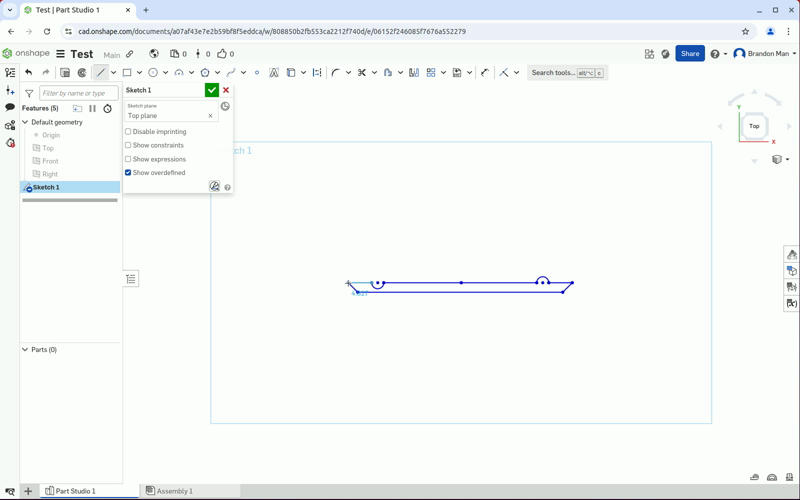
key(esc)
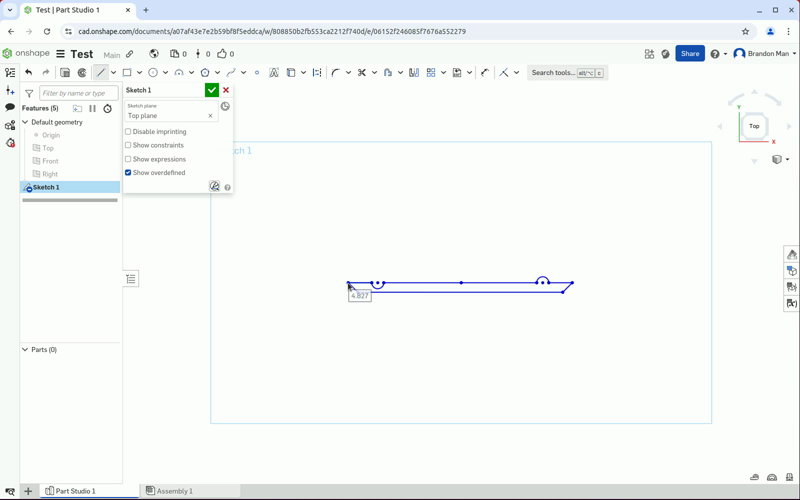
key(c)
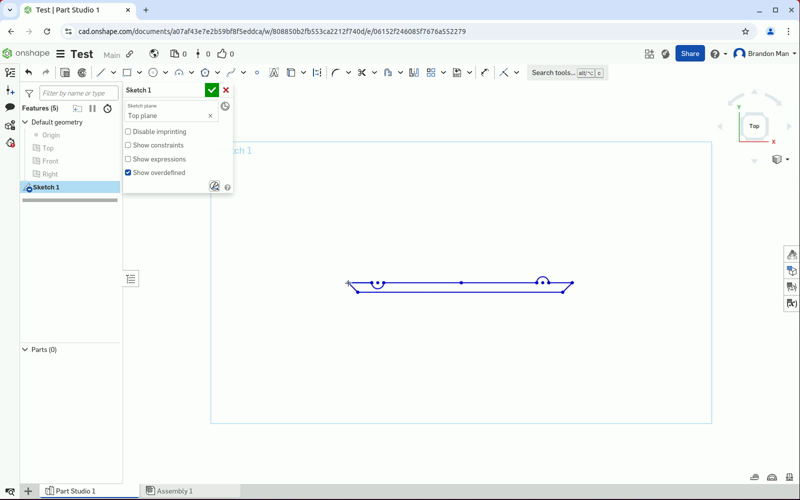
key_down(shift)
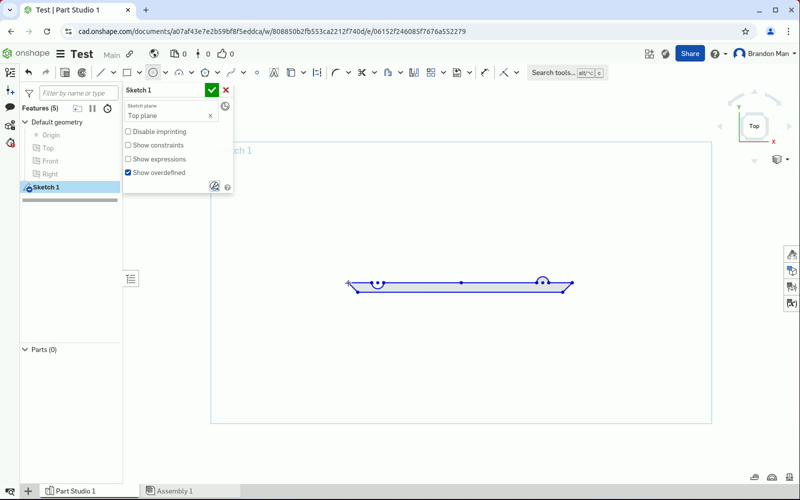
mouse_move(541, 282)
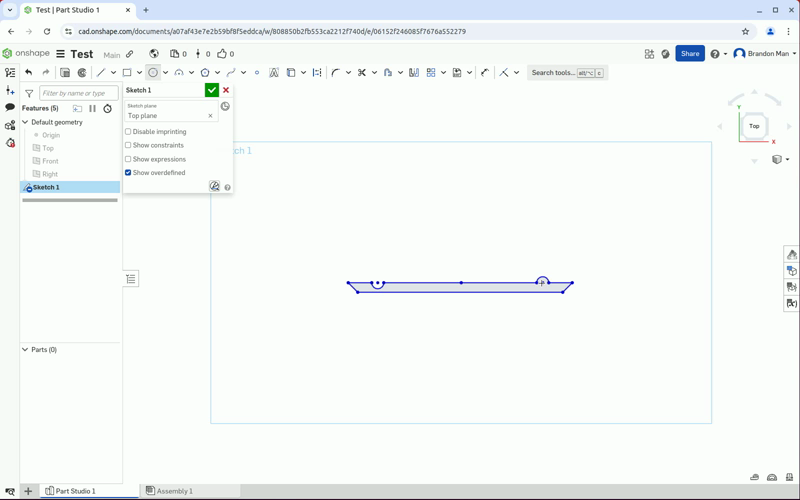
scroll(6)
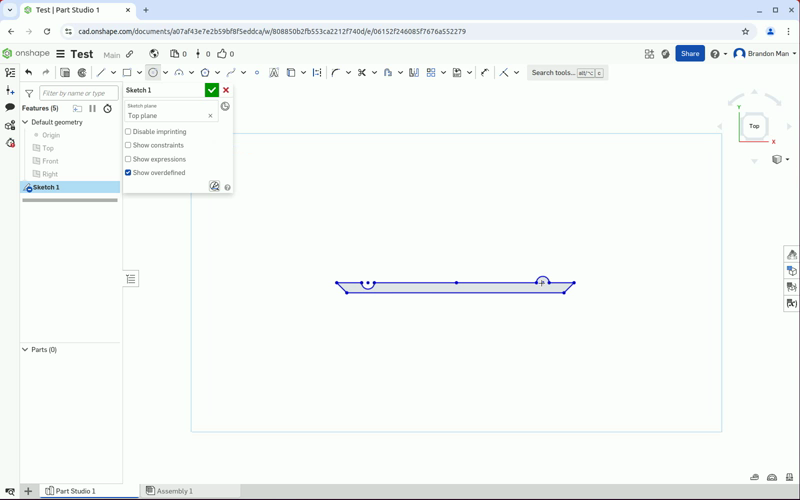
scroll(6)
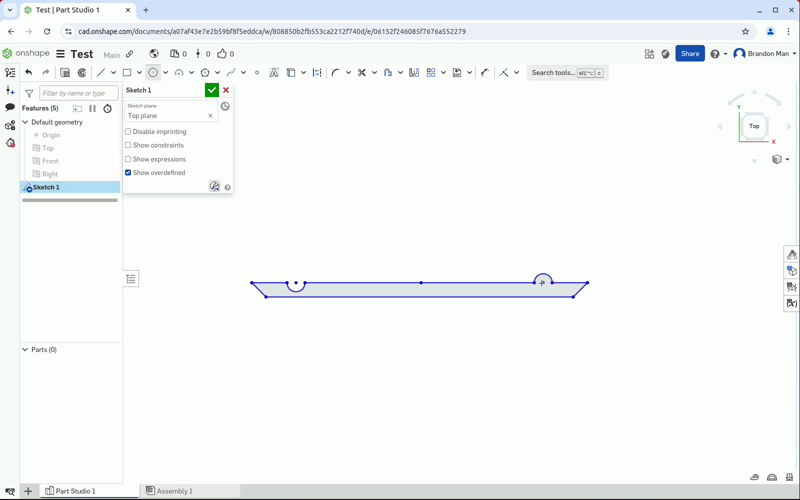
scroll(6)
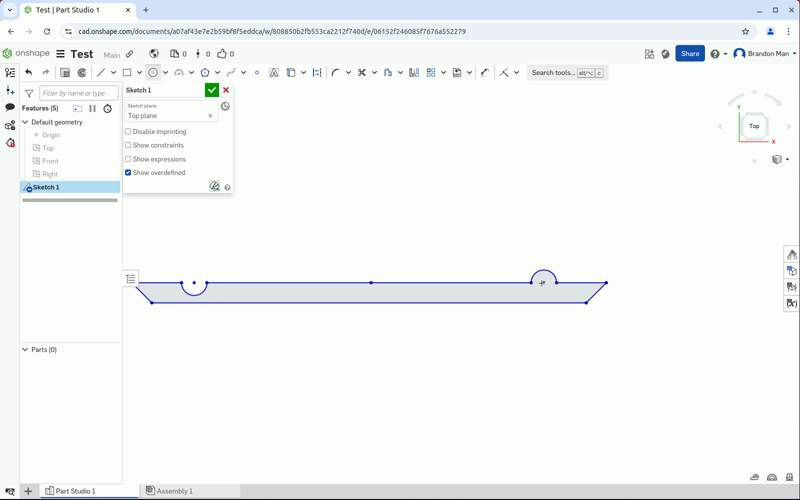
scroll(6)
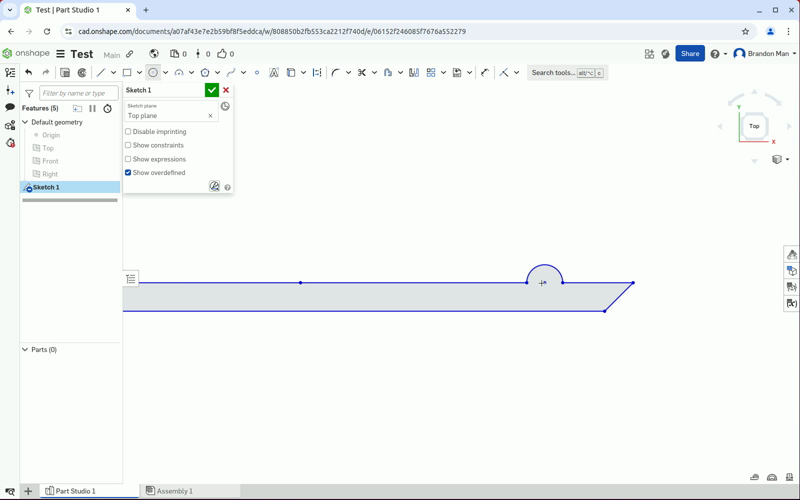
scroll(6)
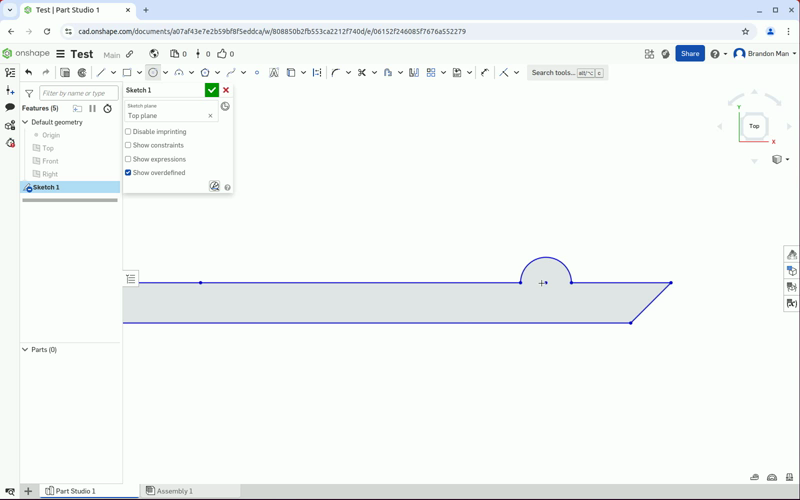
scroll(6)
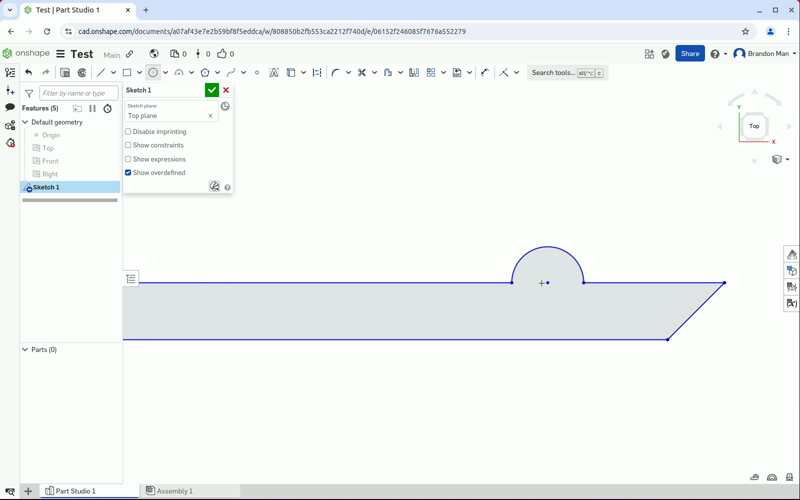
scroll(6)
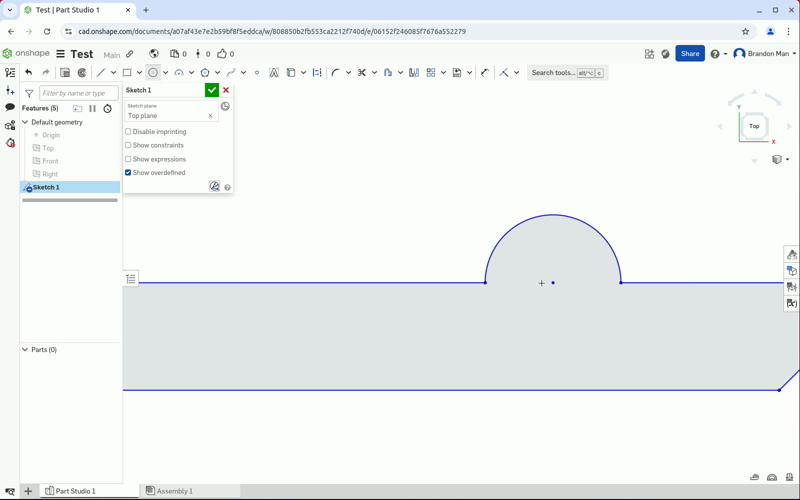
click(541, 282)
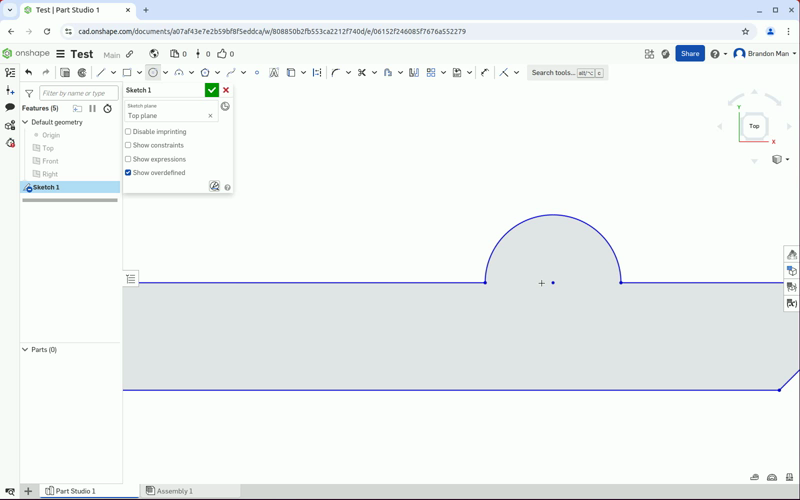
scroll(-6)
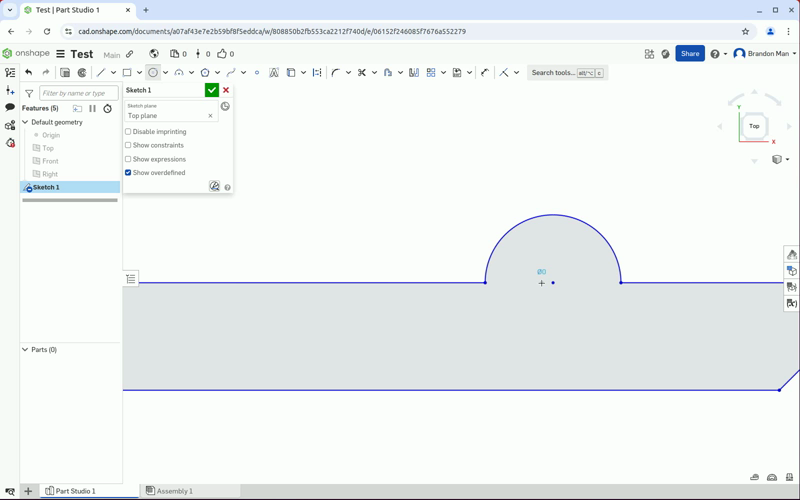
scroll(-6)
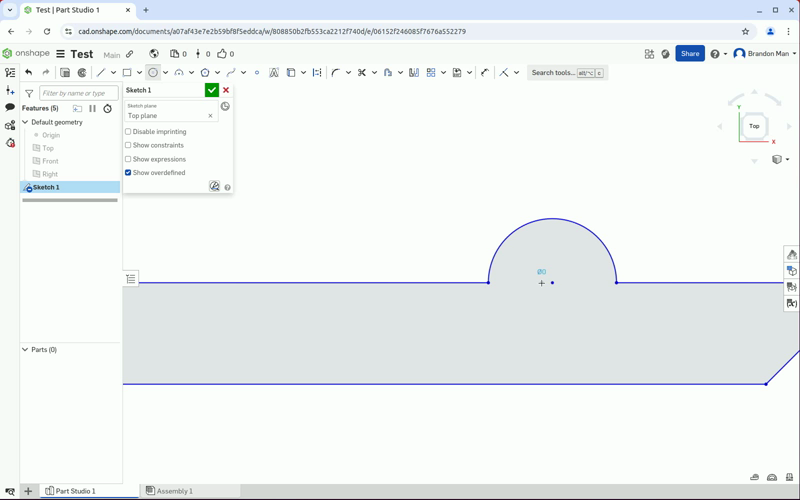
scroll(-6)
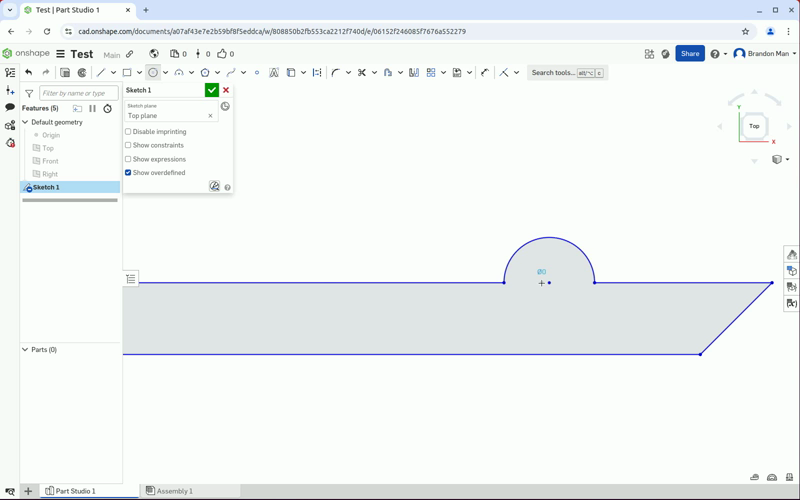
scroll(-6)
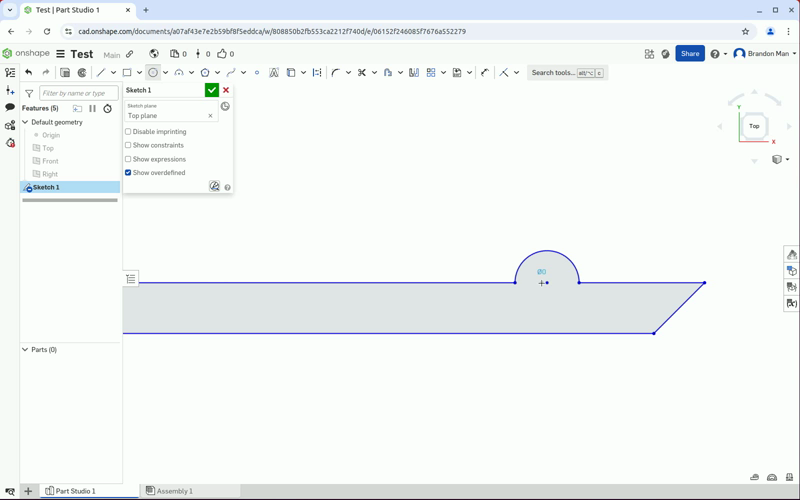
scroll(-6)
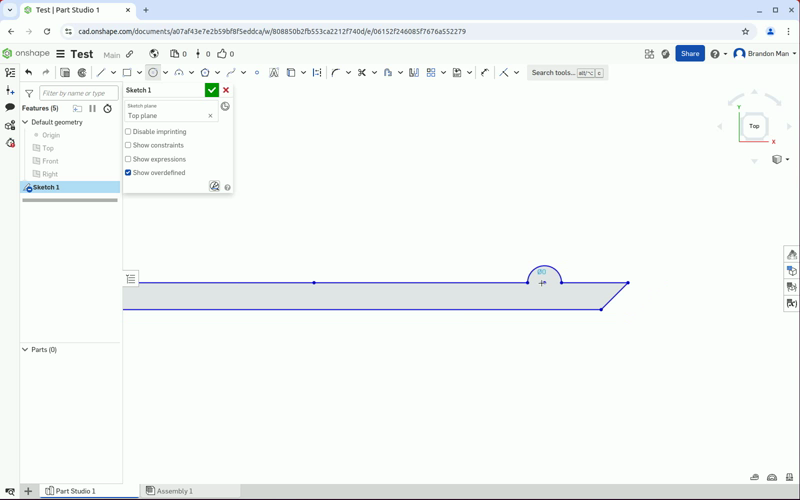
scroll(-6)
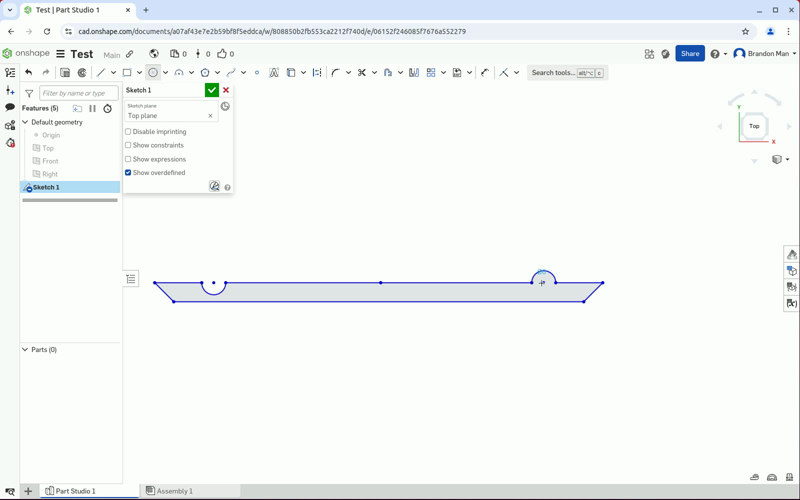
scroll(-6)
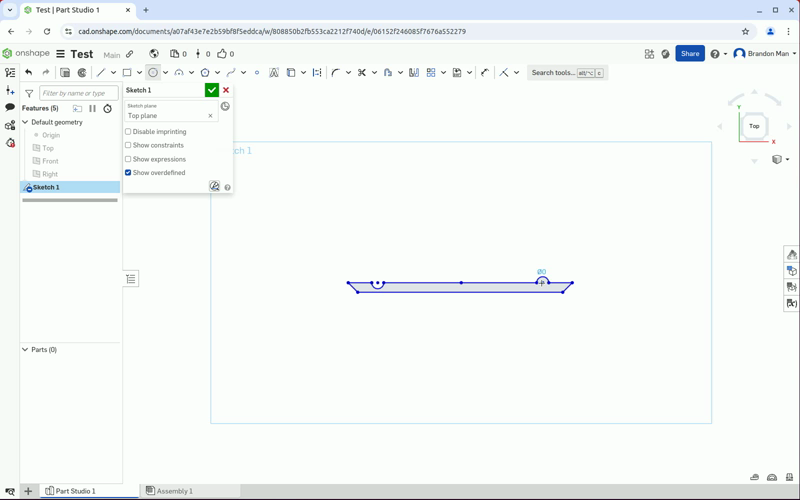
key_up(shift)
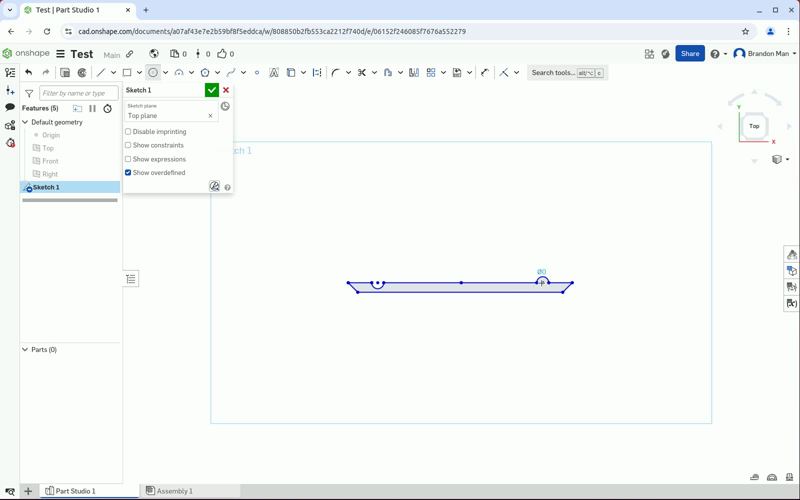
mouse_move(543, 282)
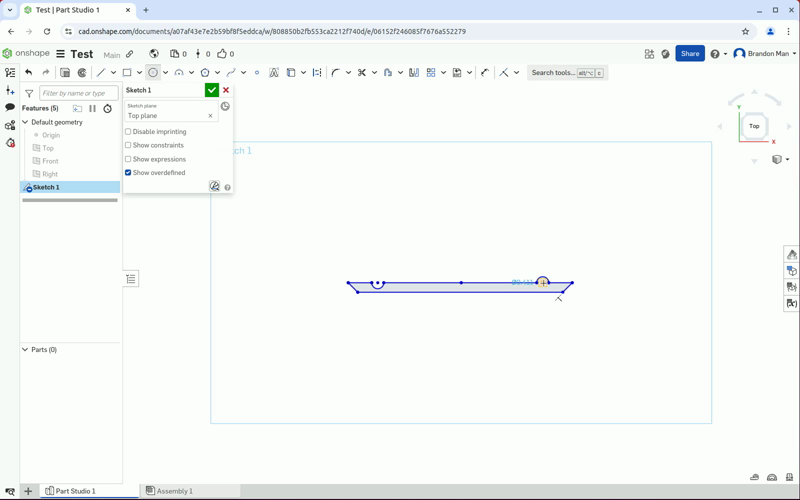
scroll(6)
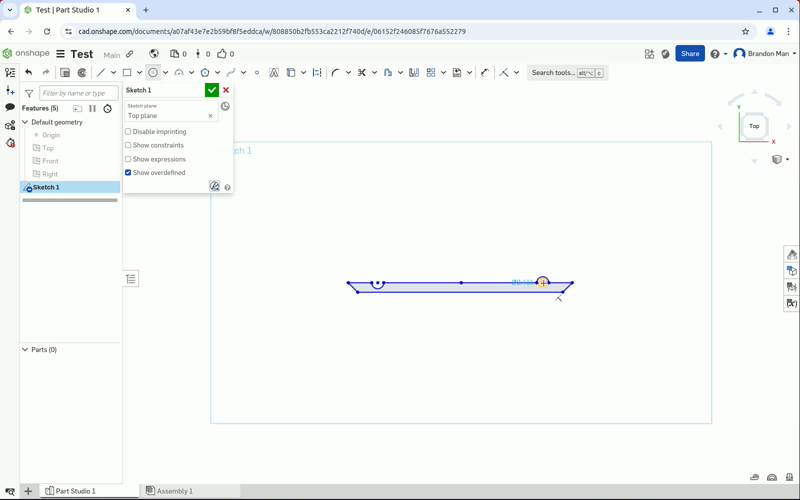
scroll(6)
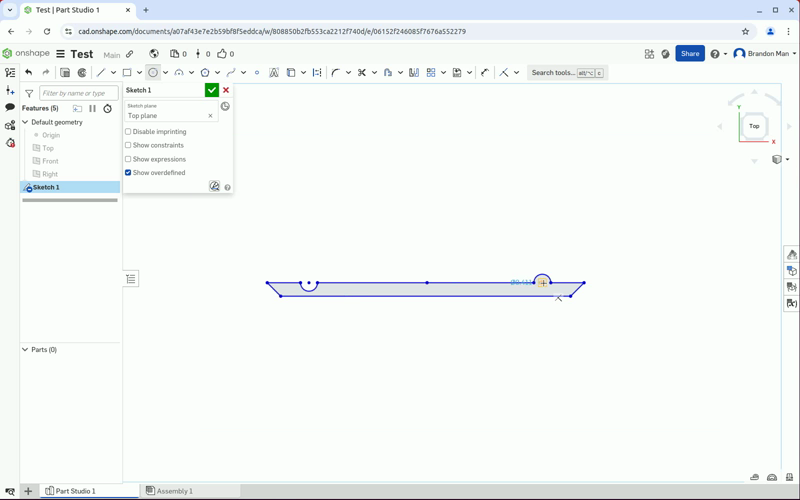
scroll(6)
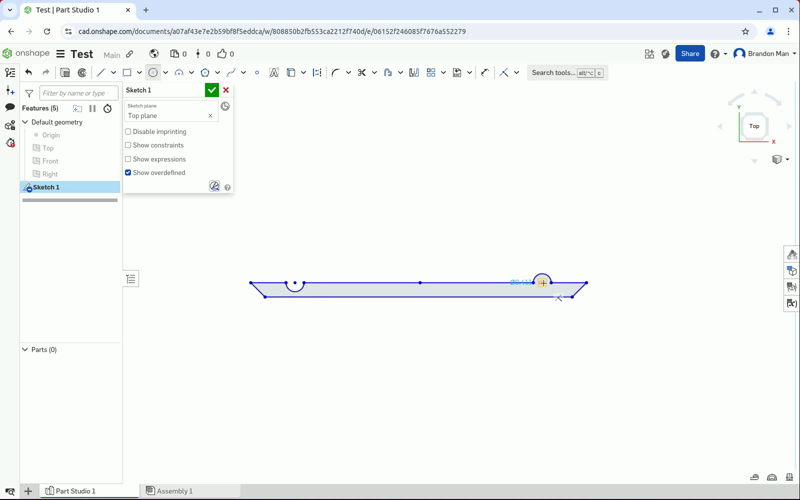
scroll(6)
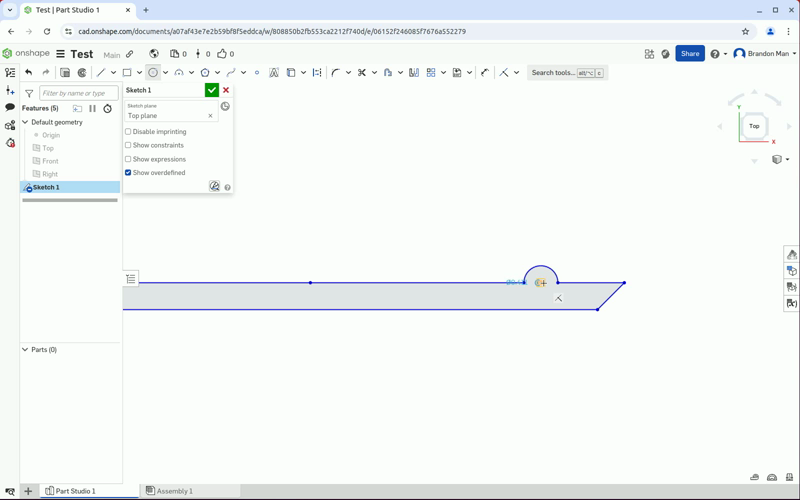
scroll(6)
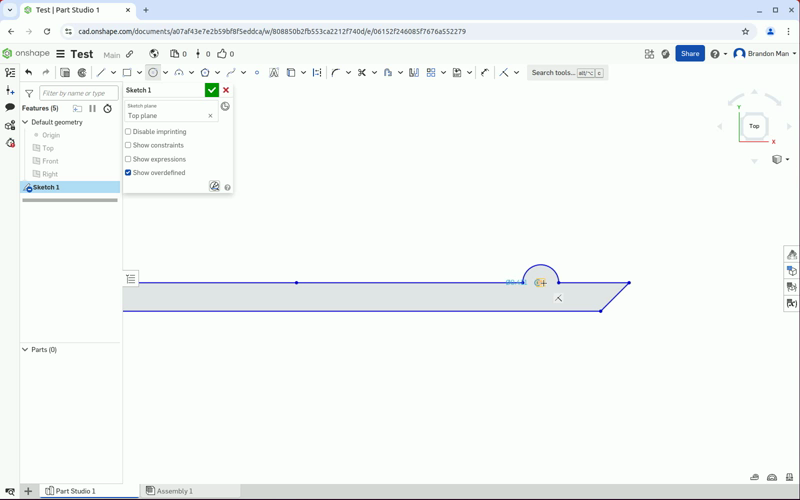
scroll(6)
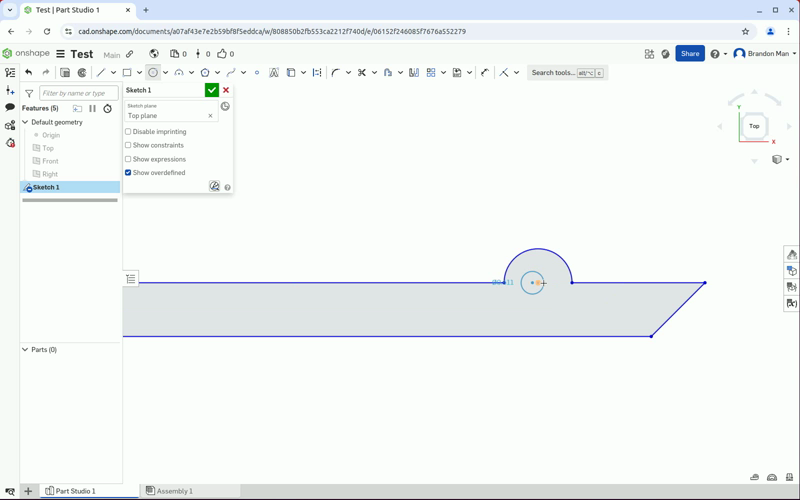
scroll(6)
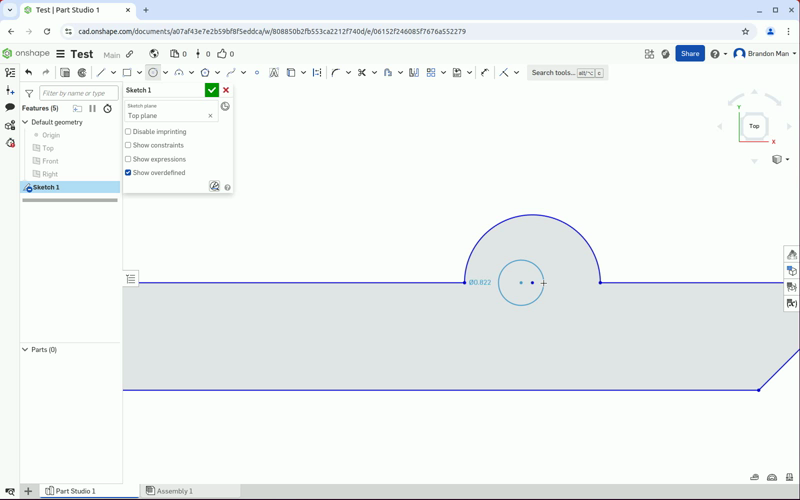
click(543, 282)
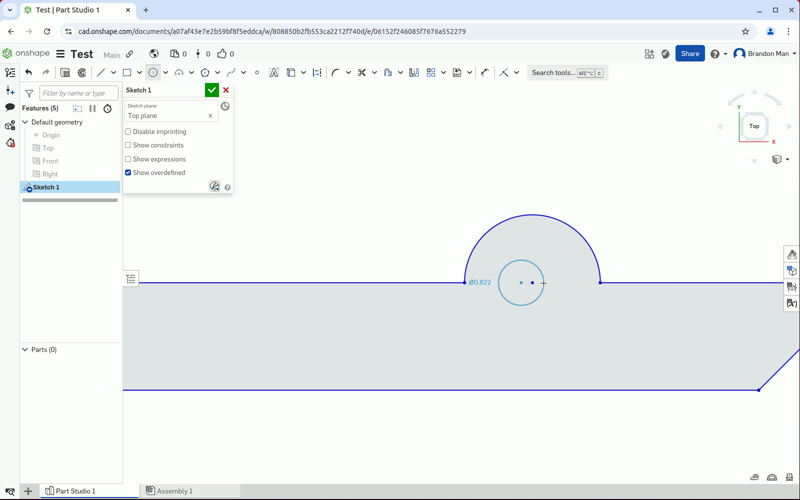
scroll(-6)
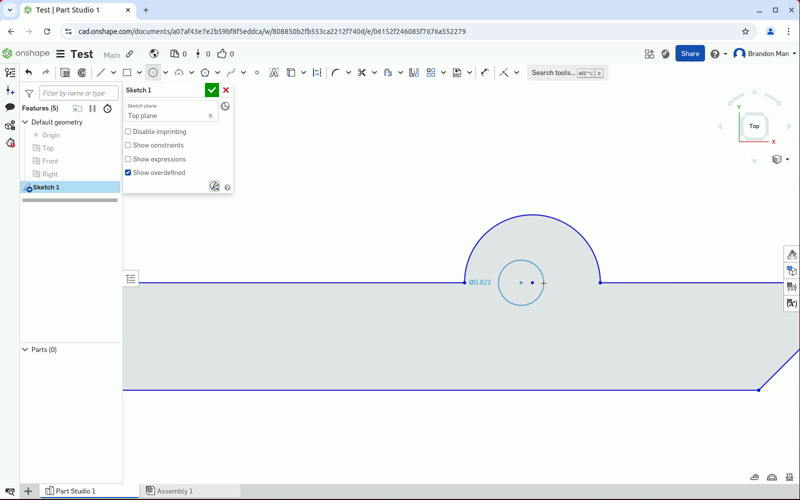
scroll(-6)
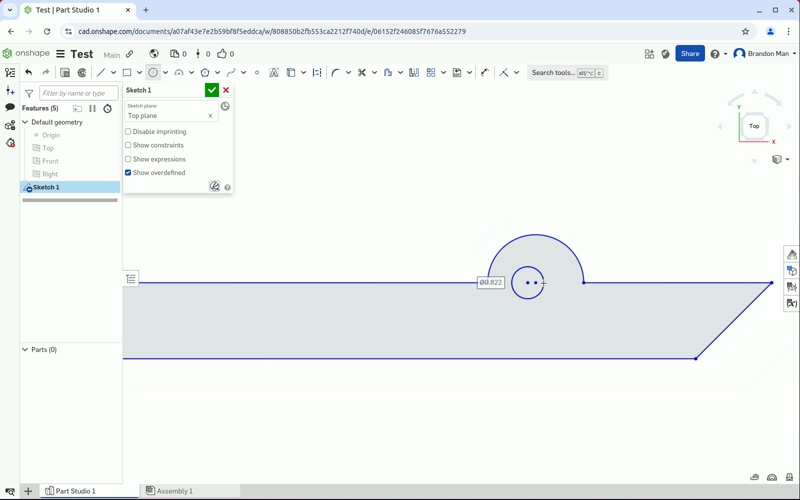
scroll(-6)
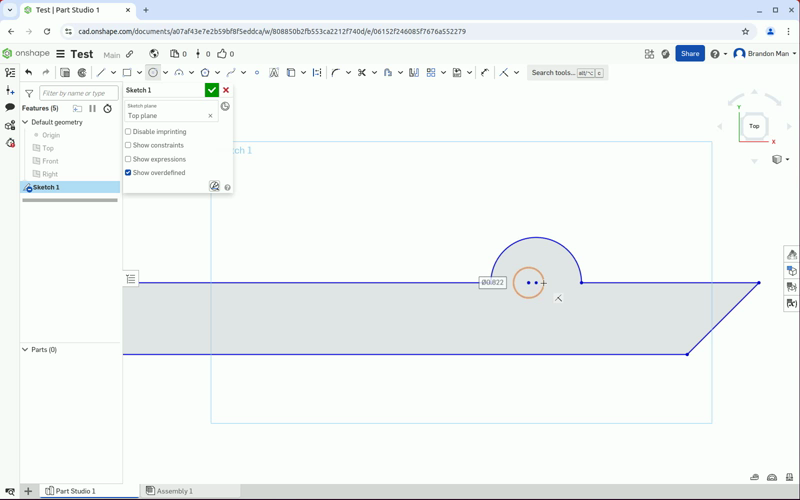
scroll(-6)
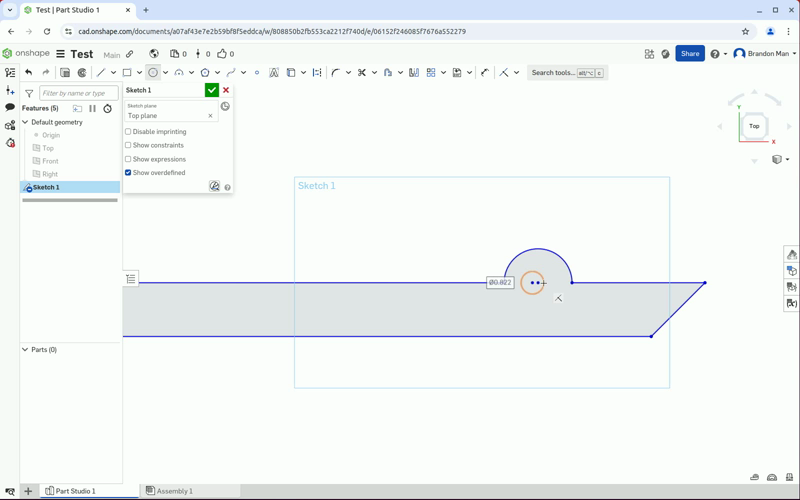
scroll(-6)
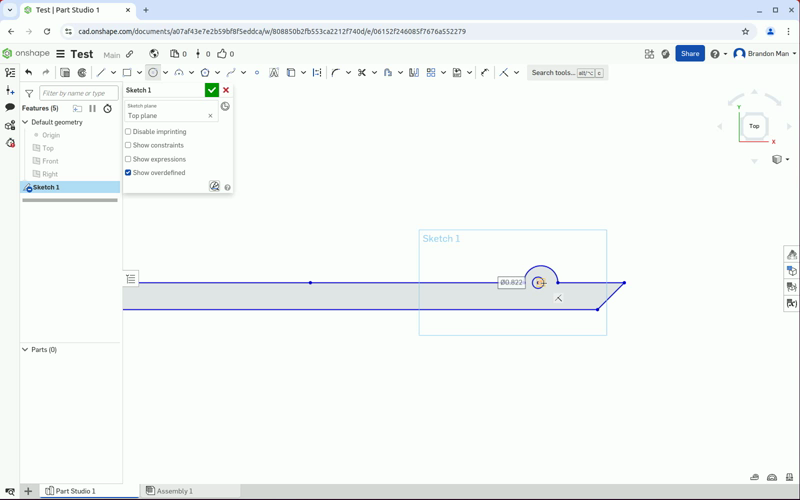
scroll(-6)
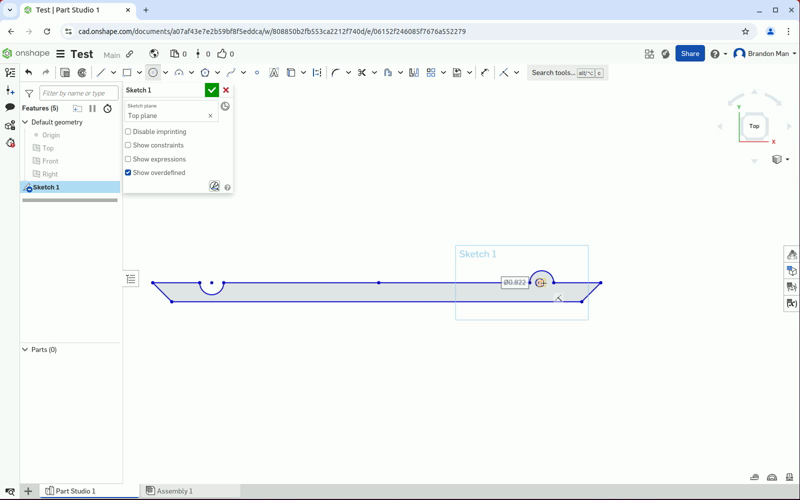
scroll(-6)
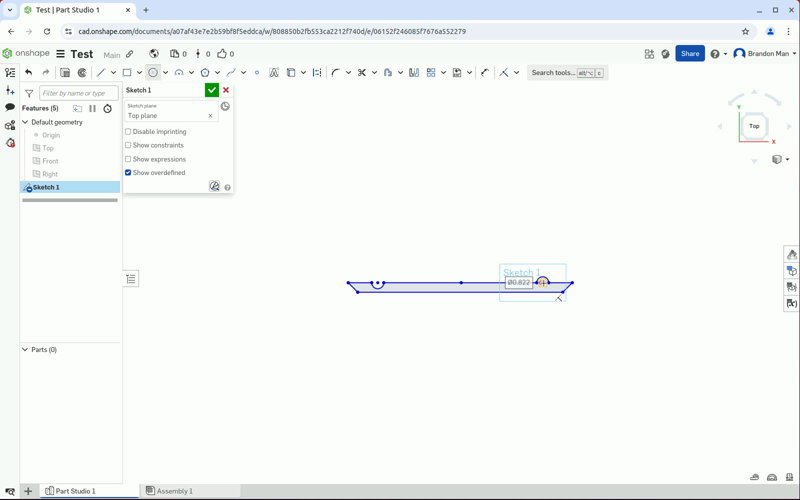
key(esc)
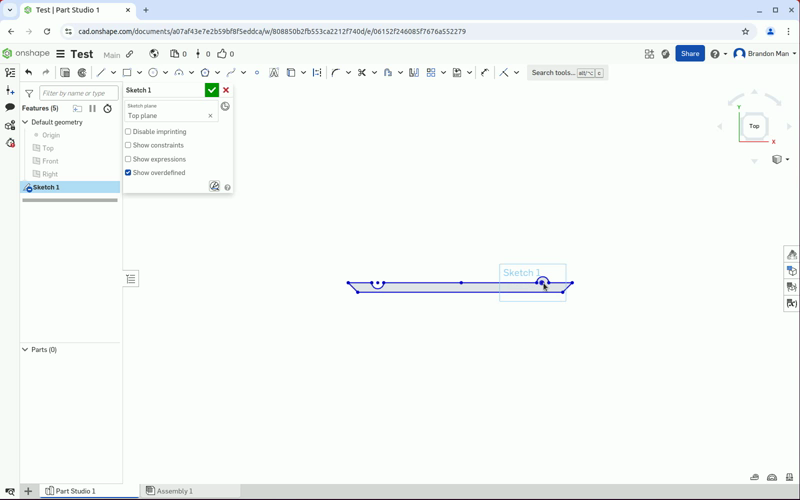
mouse_move(547, 286)
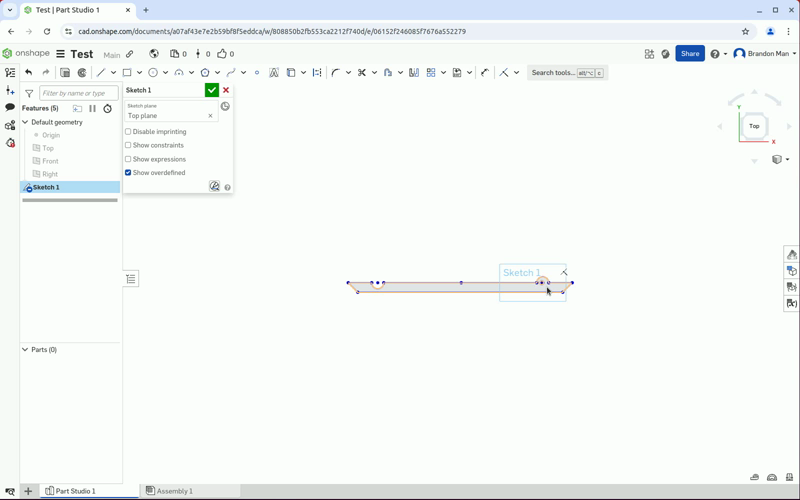
click(547, 286)
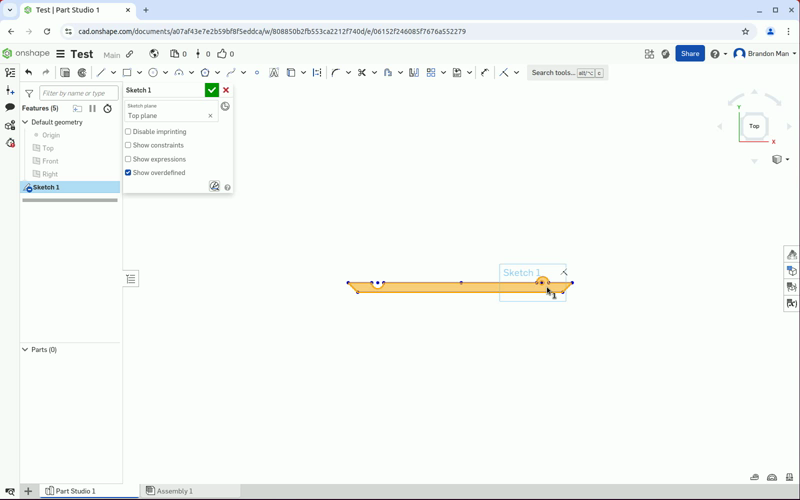
mouse_move(73, 352)
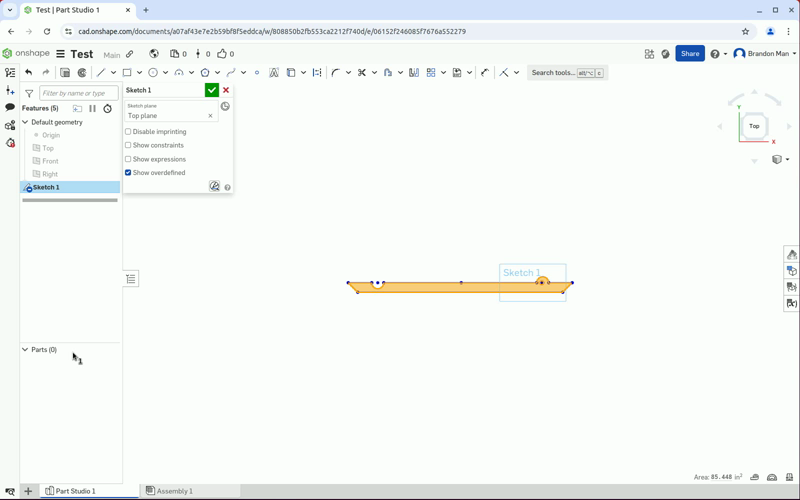
key(shift+y)
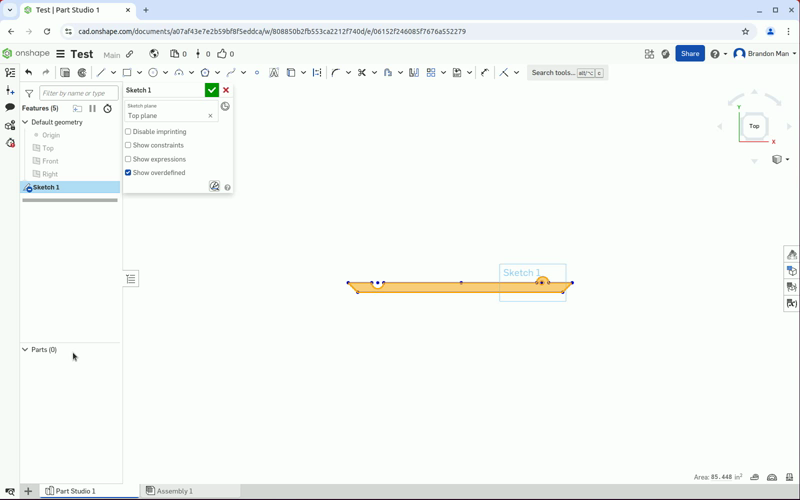
key(shift+e)
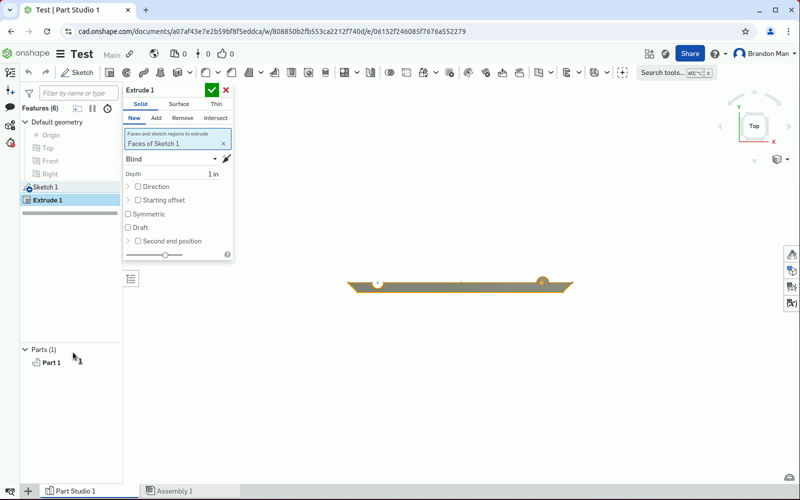
mouse_move(143, 106)
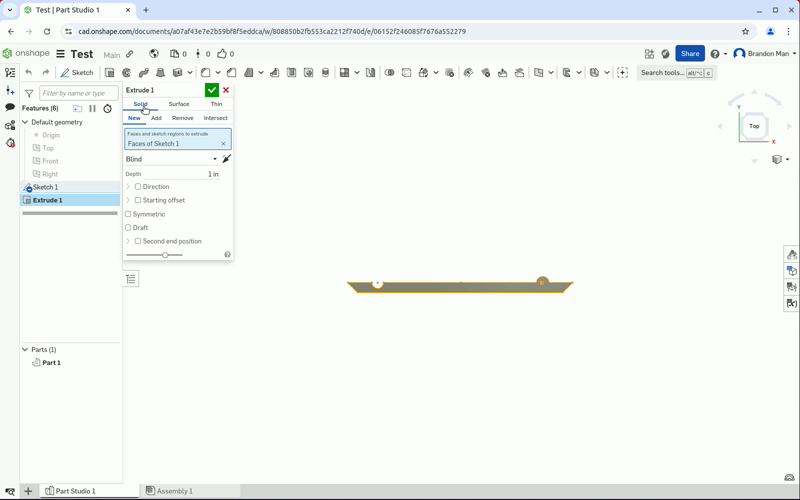
click(143, 106)
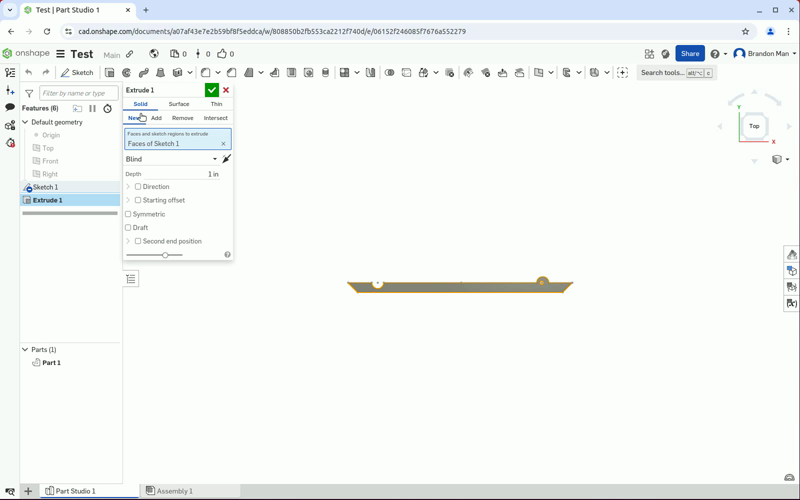
mouse_move(137, 120)
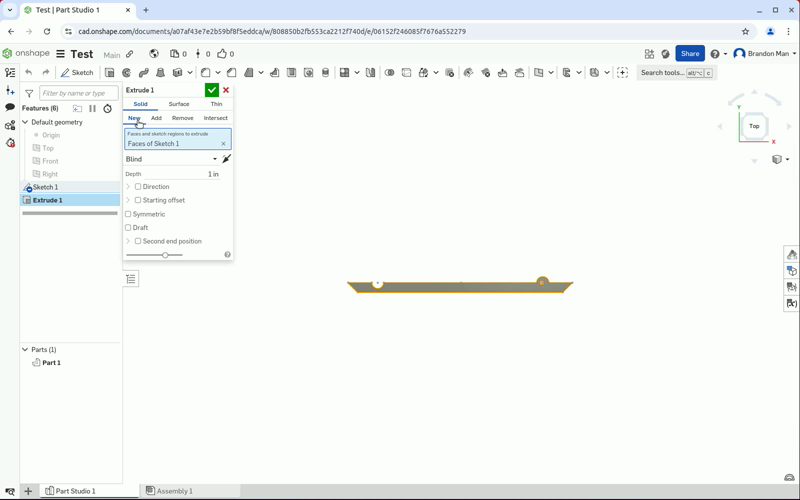
click(137, 120)
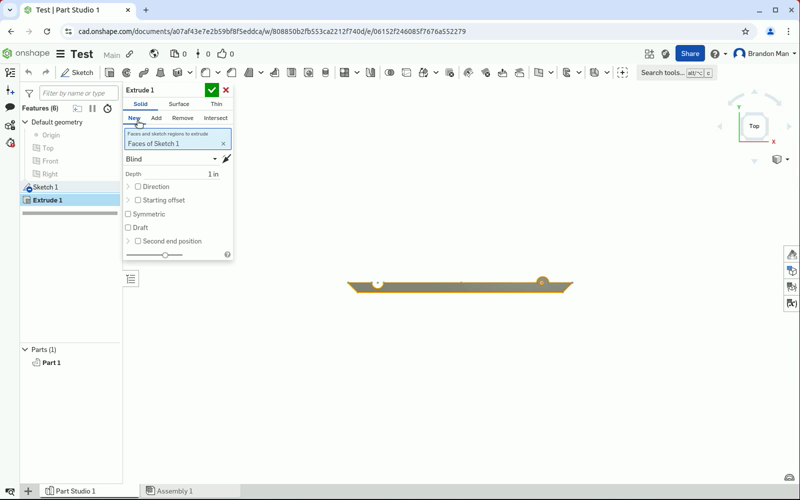
key(tab, 4)
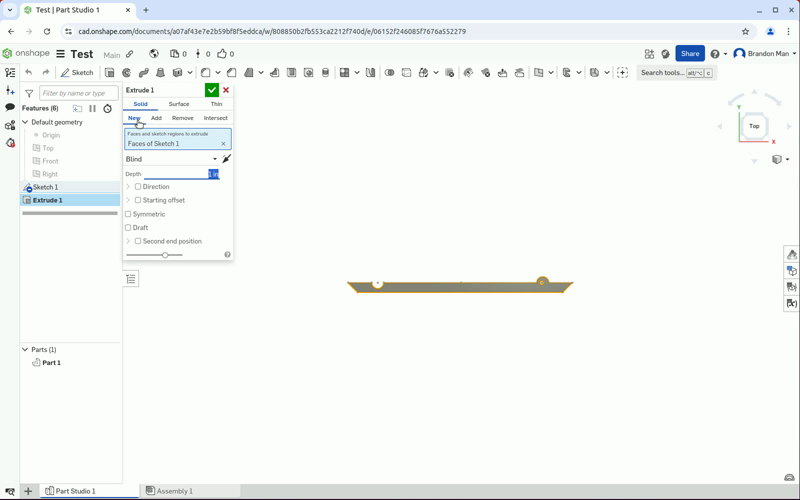
text(1.204)
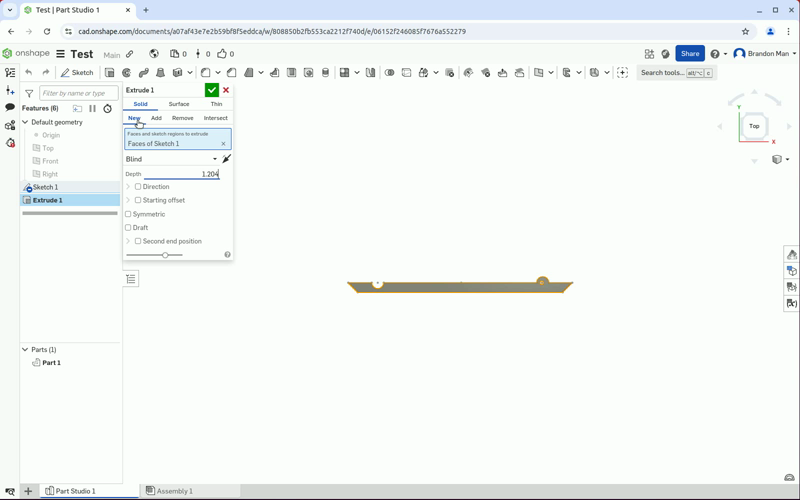
key(enter)
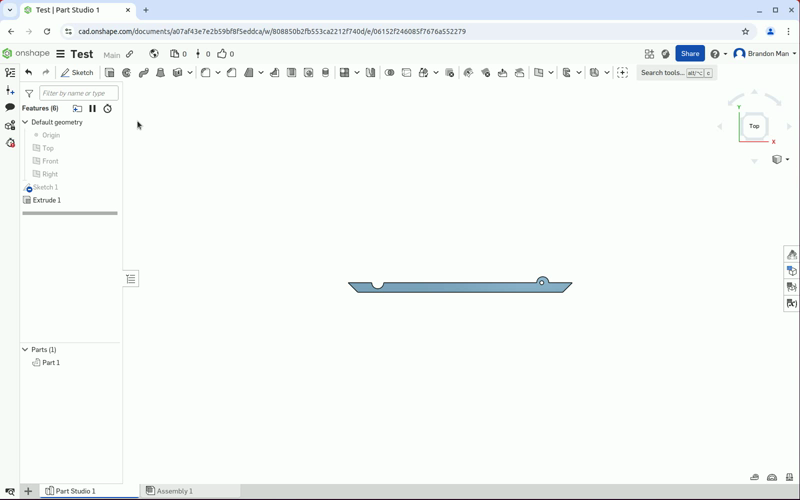
key(shift+h)
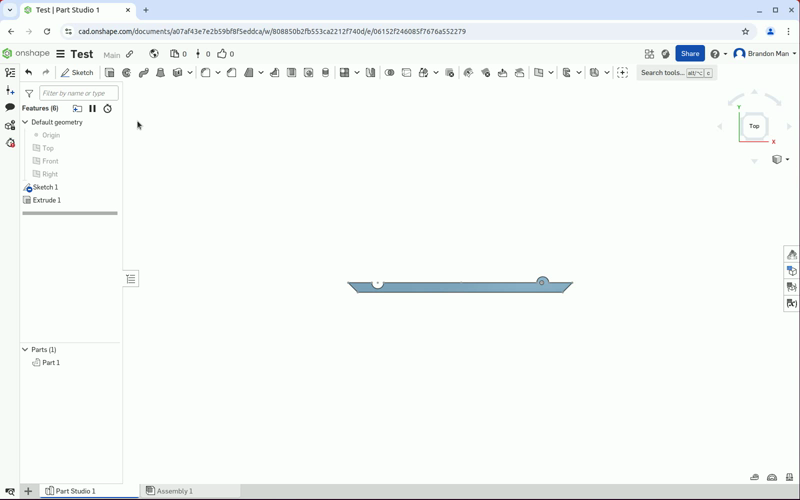
key(shift+h)
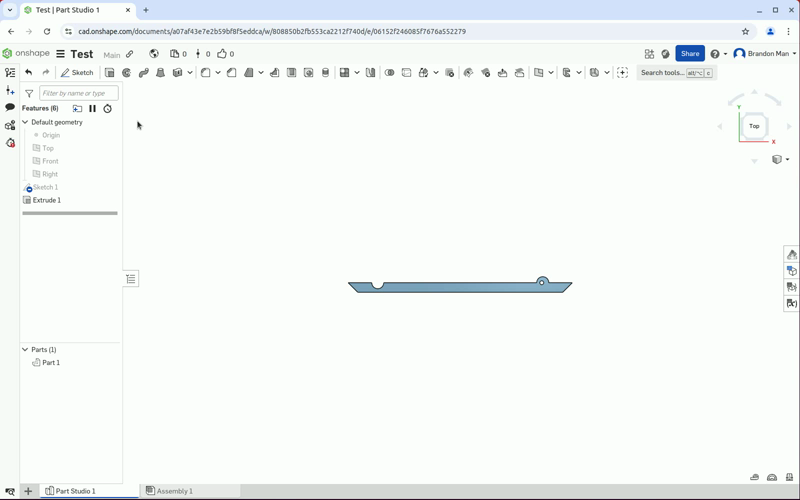
mouse_move(73, 189)
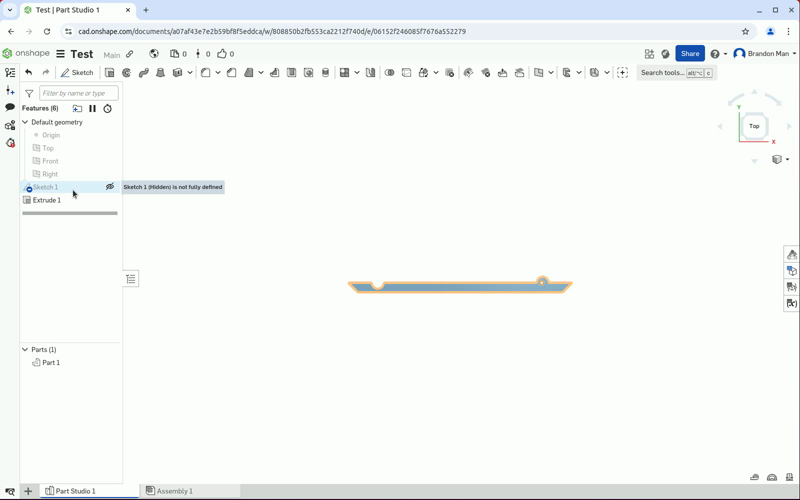
click(73, 189)
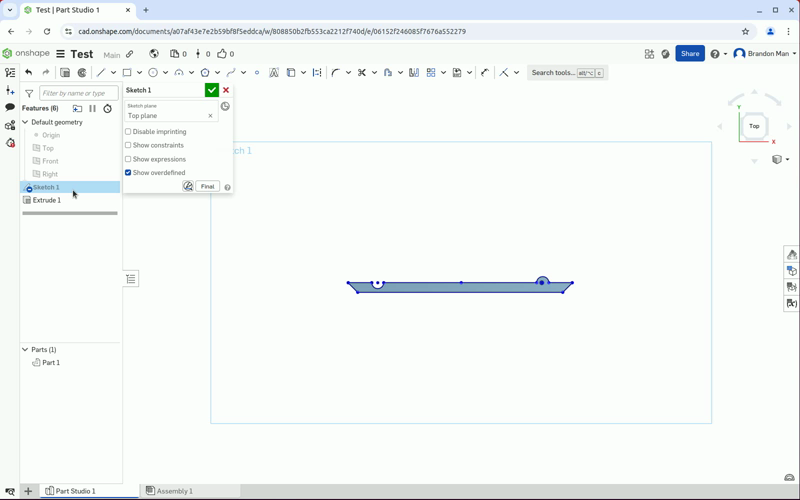
mouse_move(229, 92)
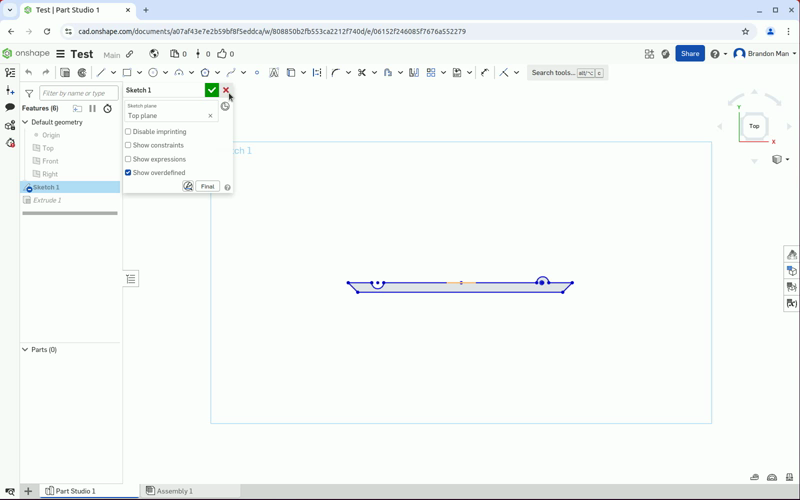
click(229, 92)
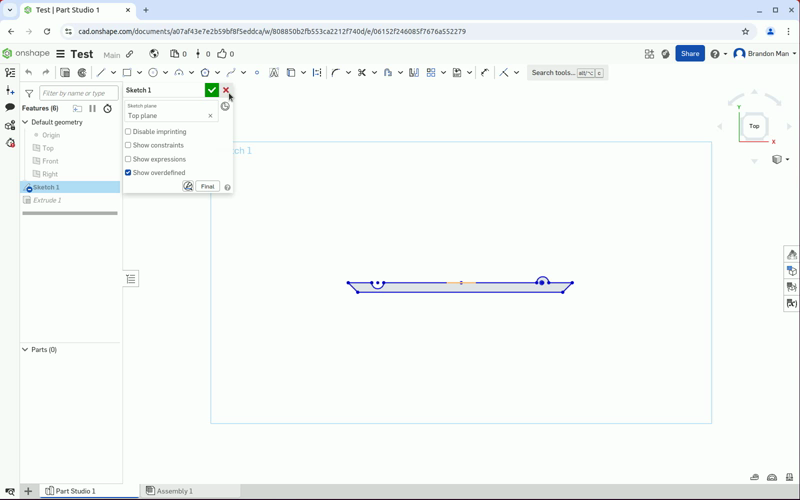
key(shift+s)
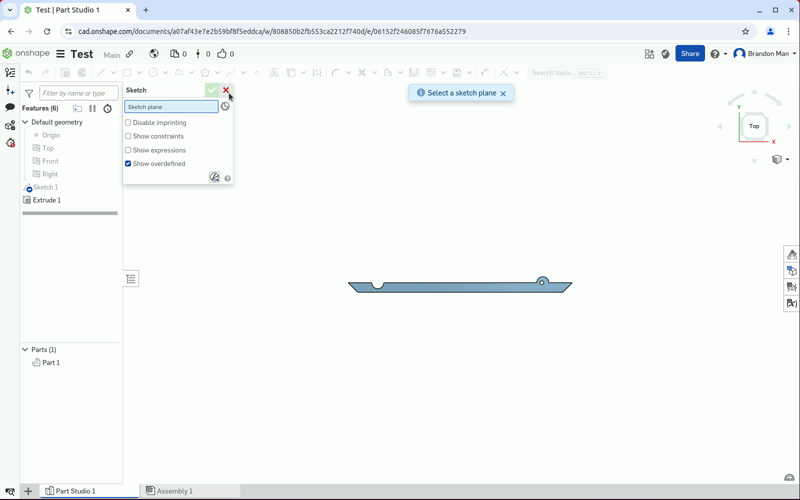
mouse_move(73, 150)
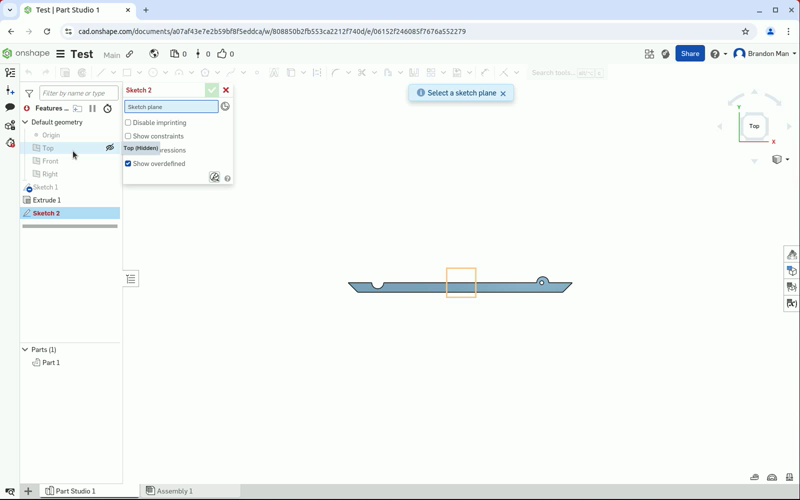
click(73, 150)
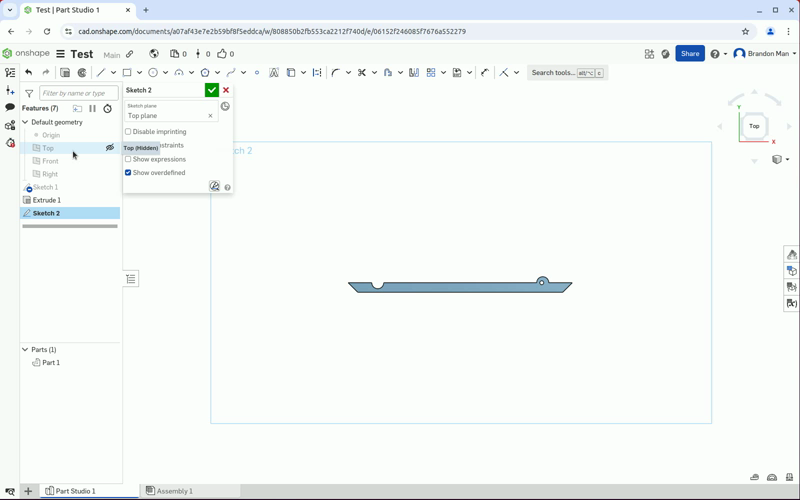
mouse_move(73, 352)
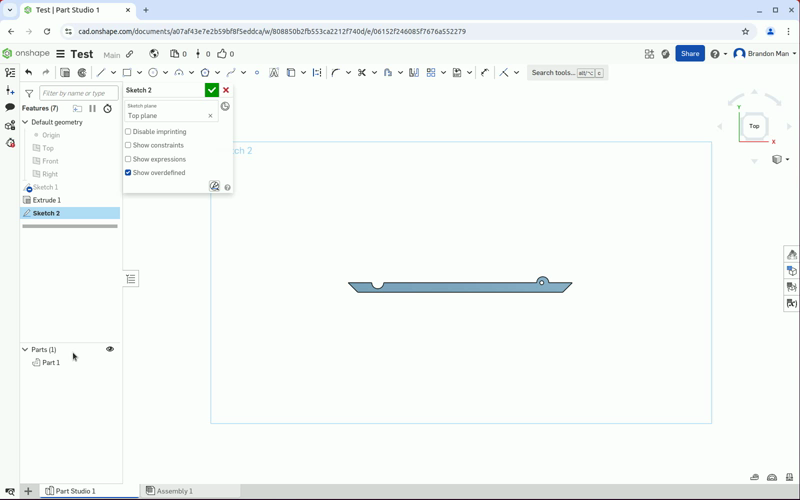
key(y)
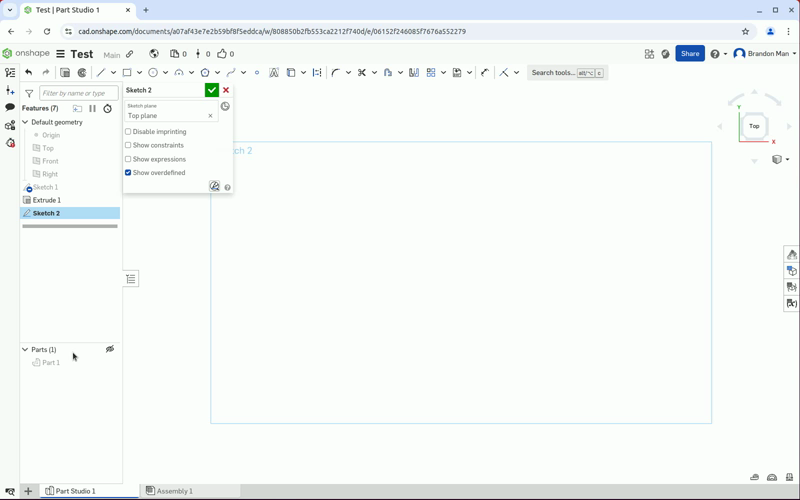
key(c)
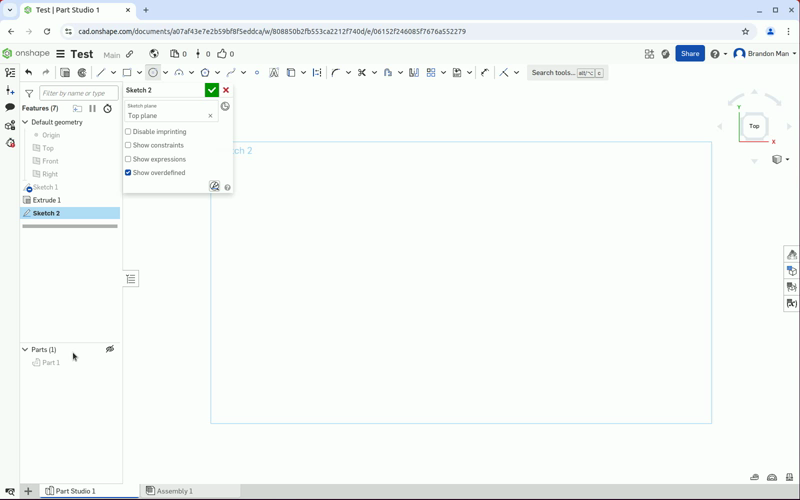
key_down(shift)
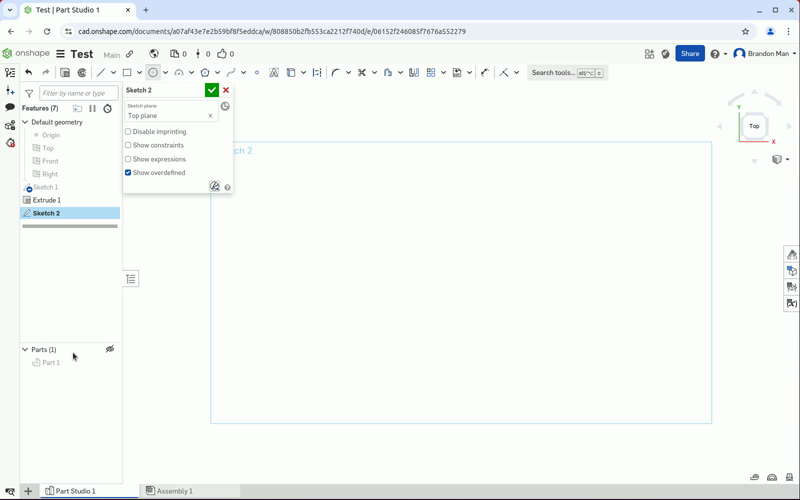
mouse_move(377, 282)
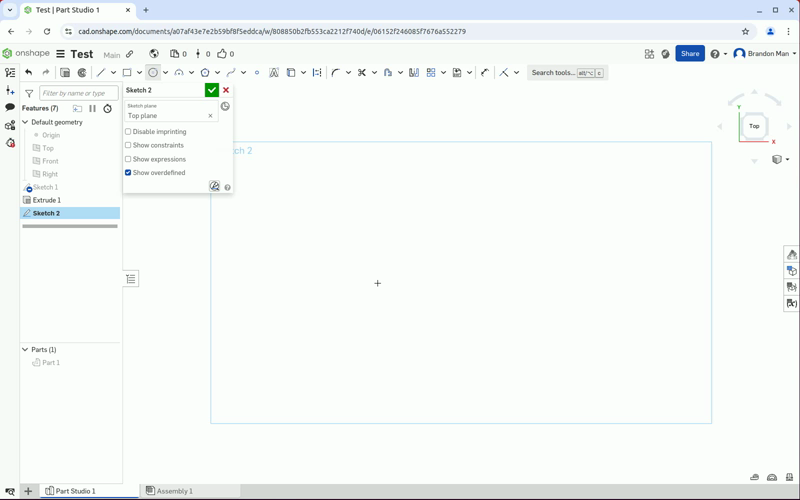
click(377, 282)
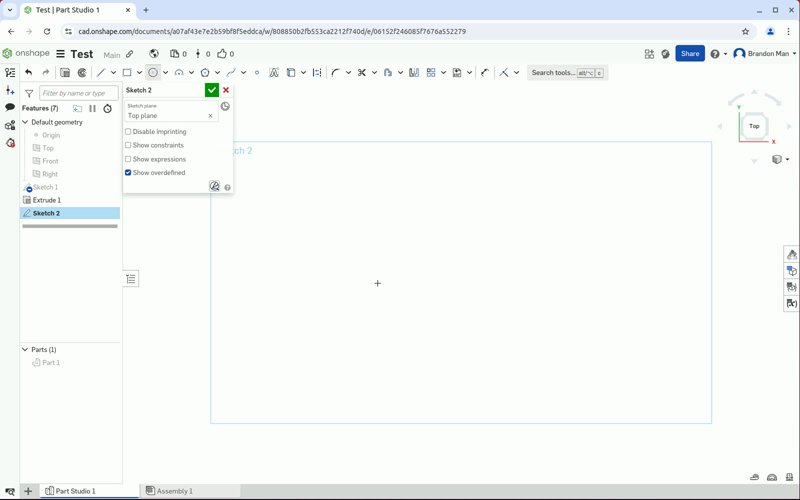
key_up(shift)
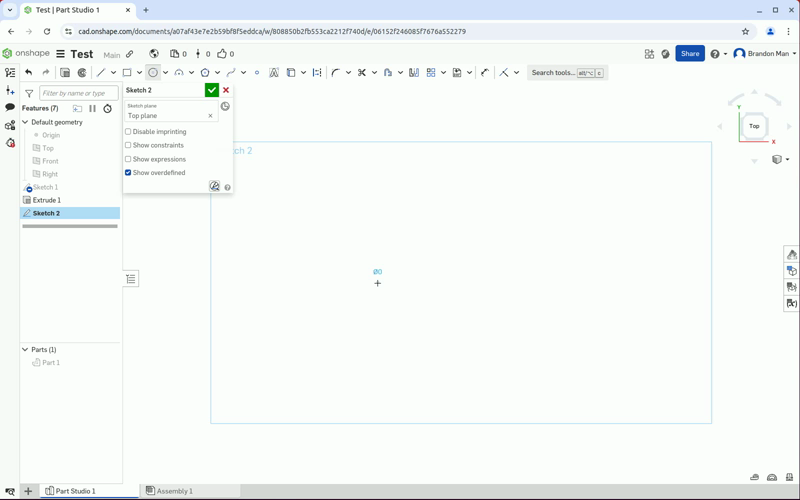
mouse_move(384, 282)
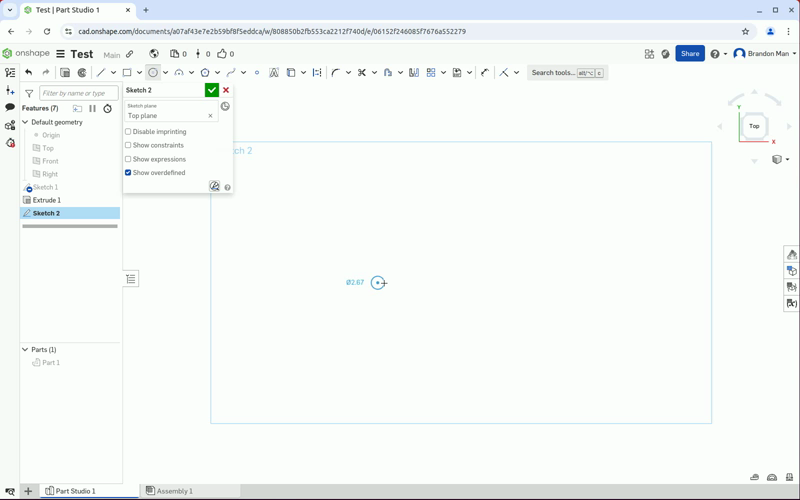
click(384, 282)
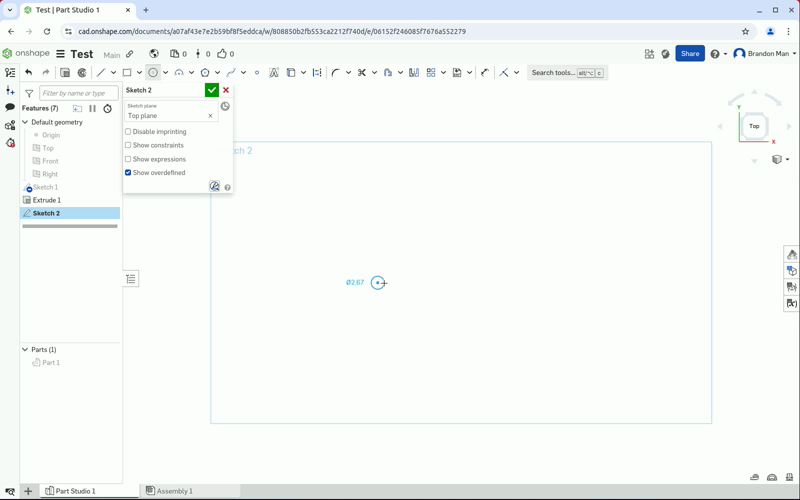
key(esc)
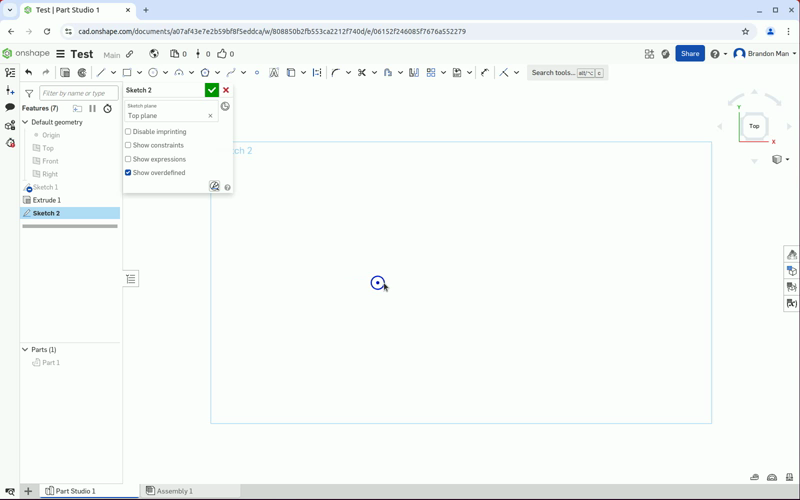
key(c)
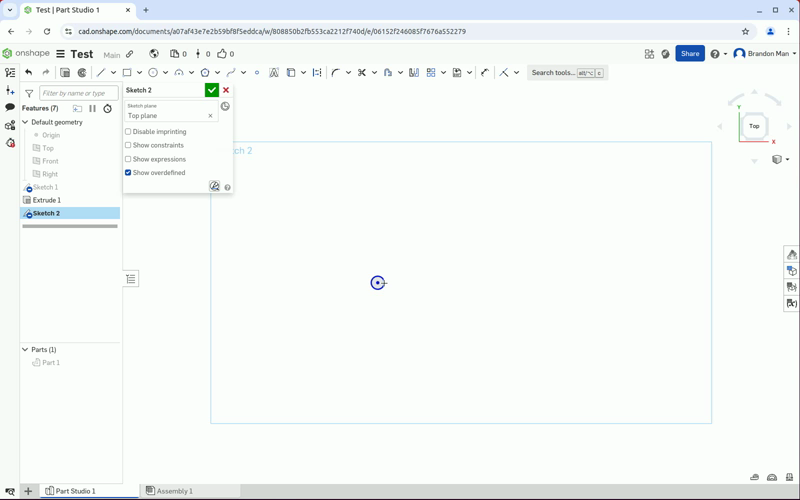
key_down(shift)
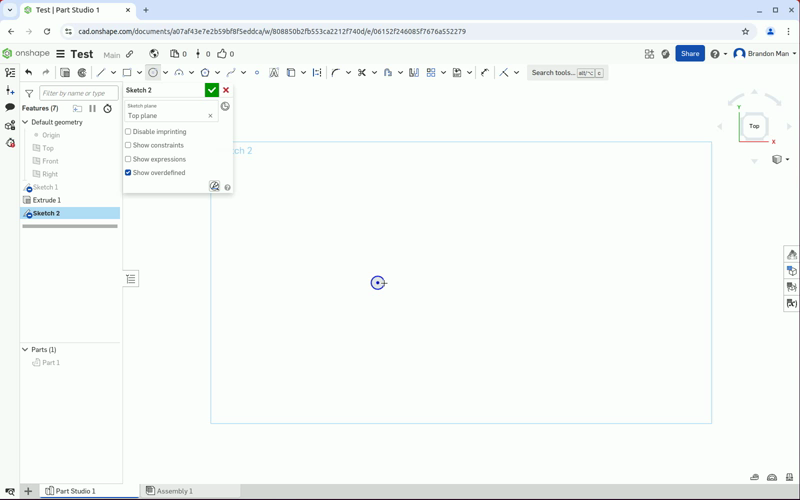
mouse_move(377, 282)
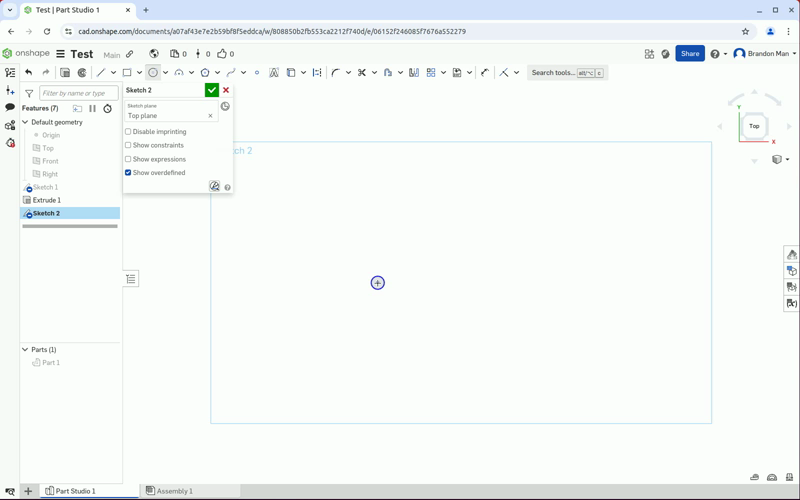
click(377, 282)
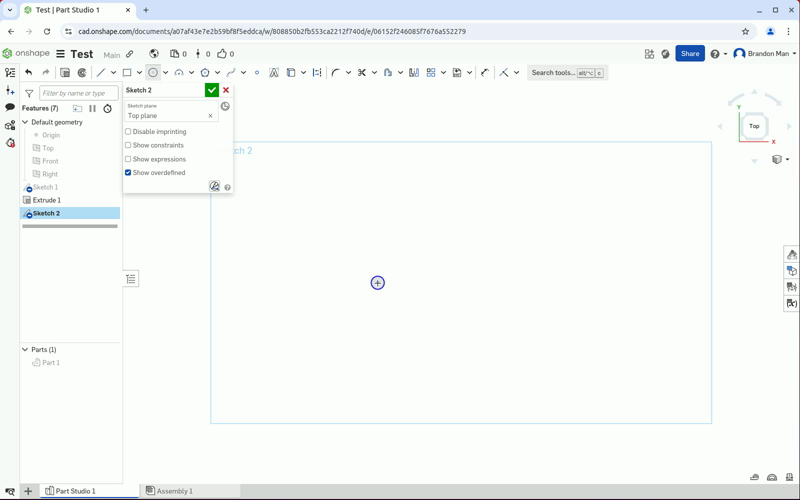
key_up(shift)
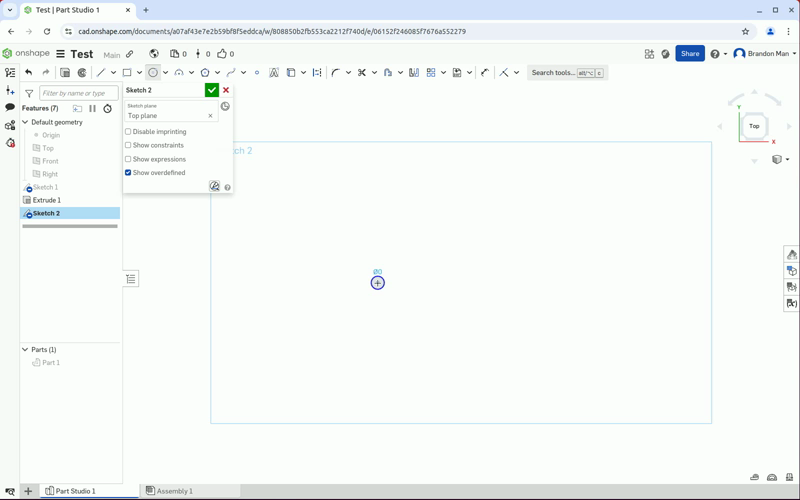
mouse_move(380, 282)
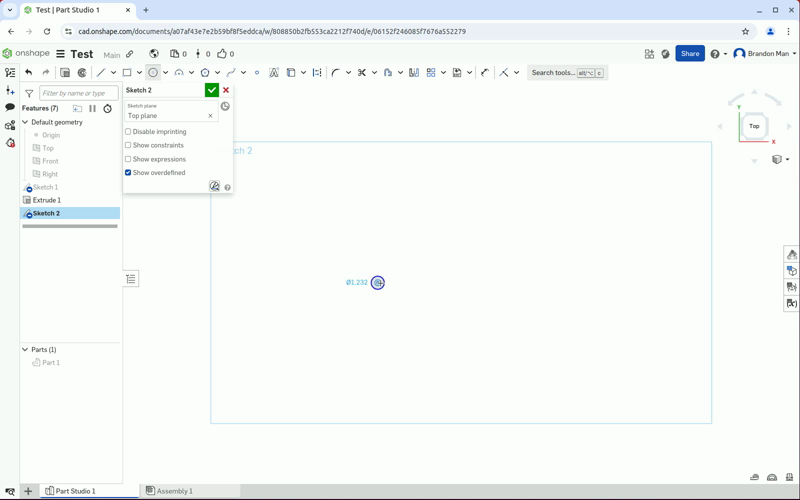
scroll(6)
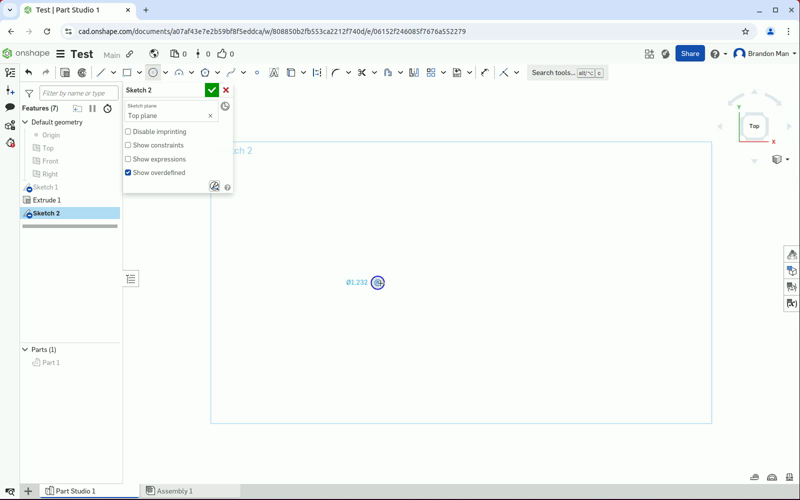
scroll(6)
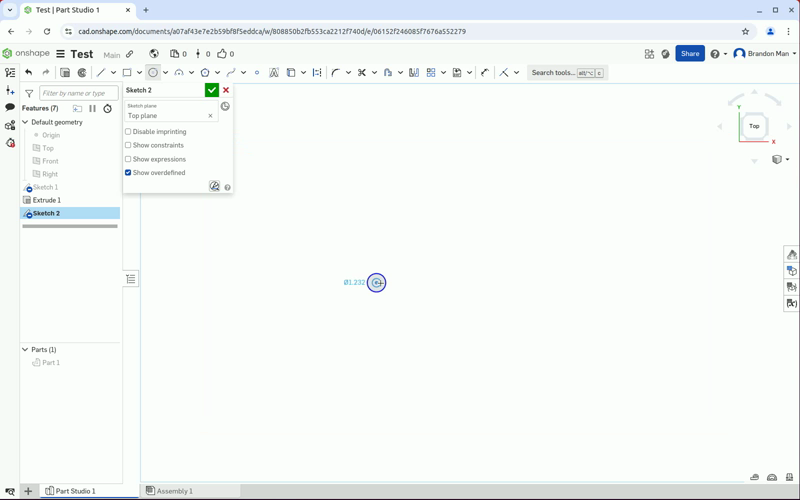
scroll(6)
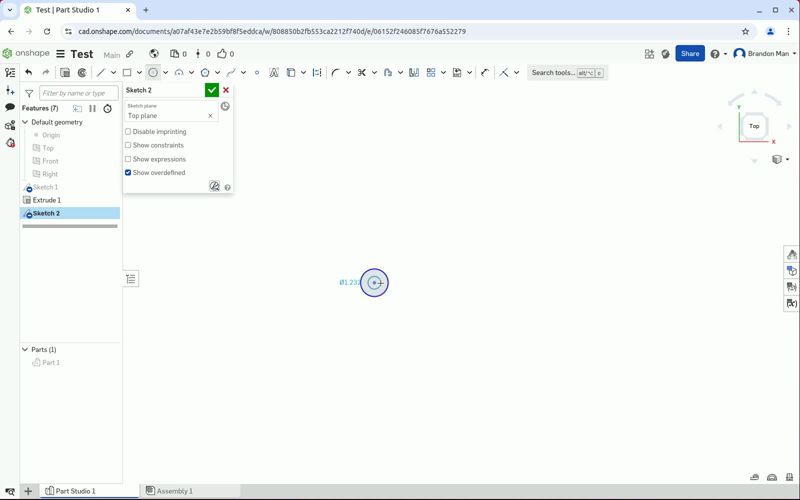
scroll(6)
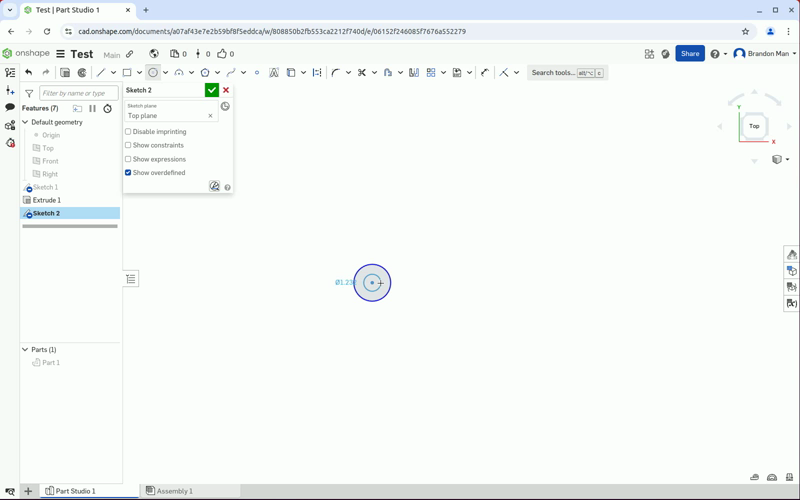
scroll(6)
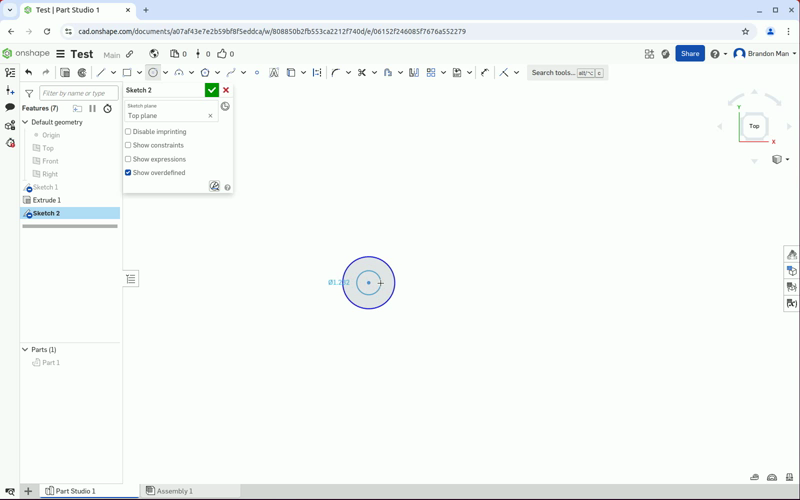
scroll(6)
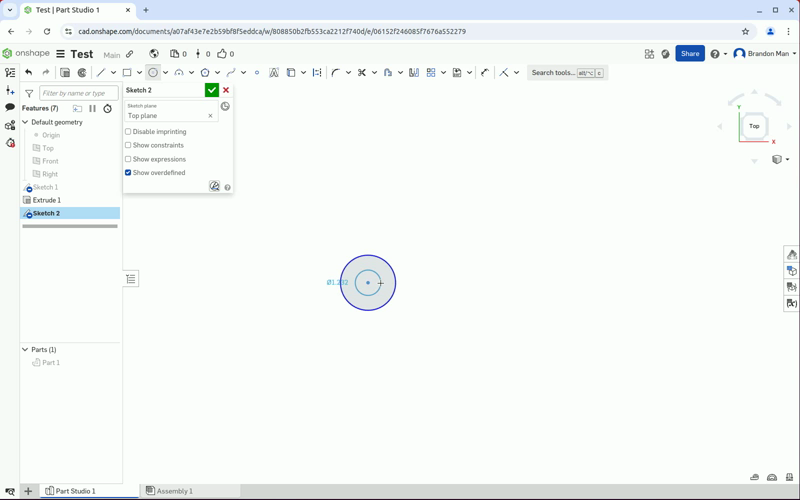
scroll(6)
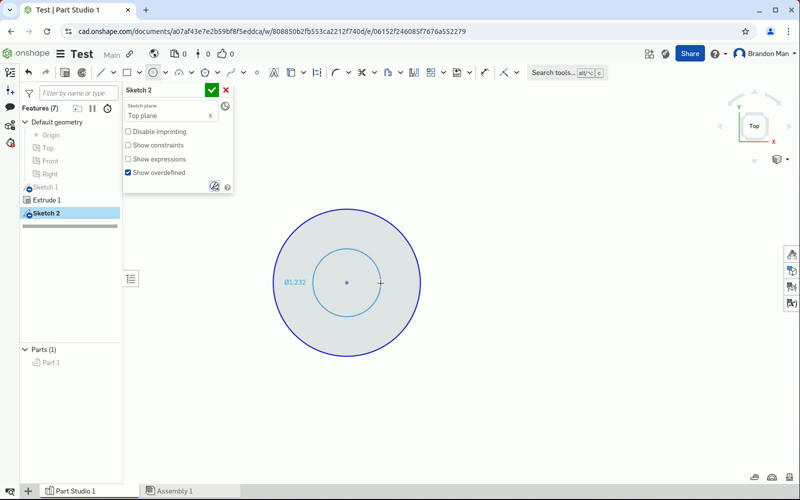
click(380, 282)
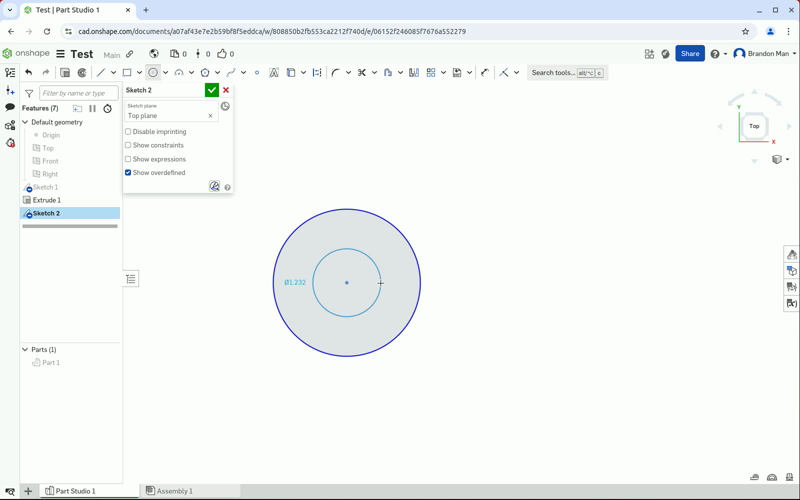
scroll(-6)
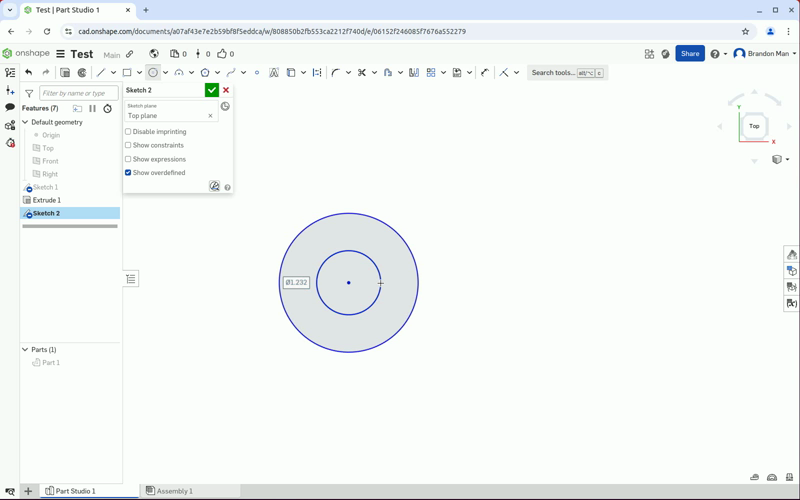
scroll(-6)
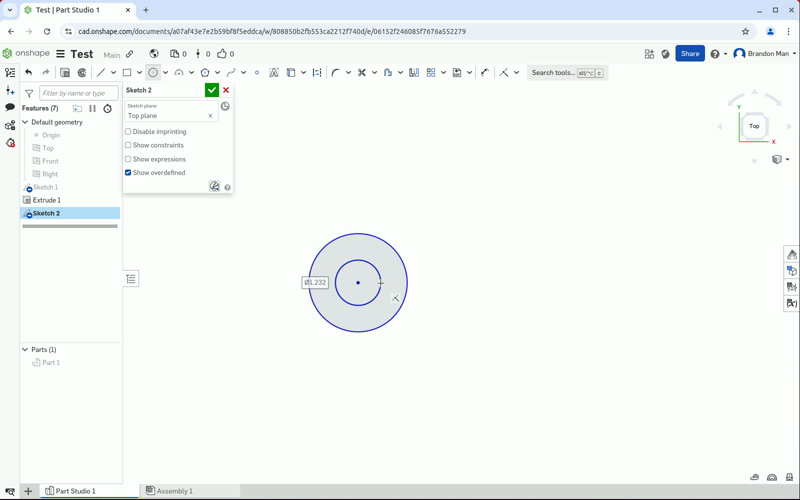
scroll(-6)
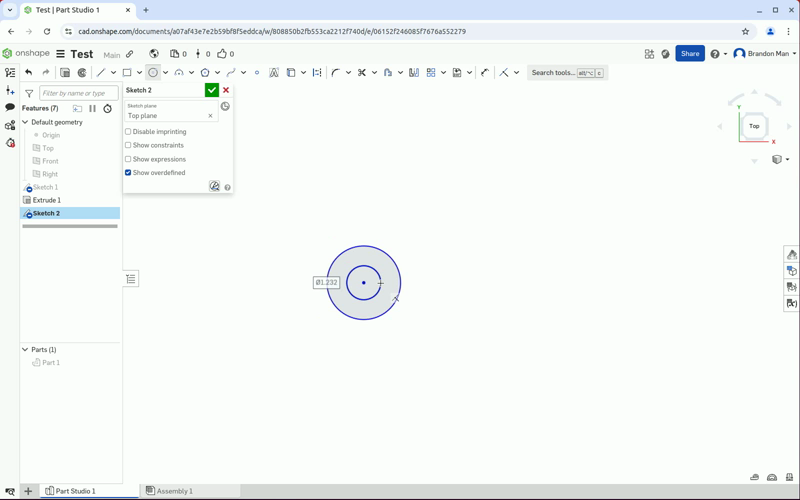
scroll(-6)
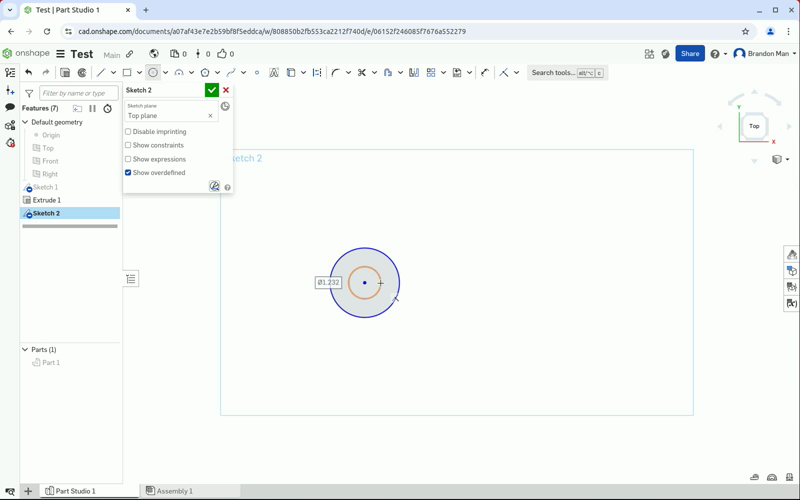
scroll(-6)
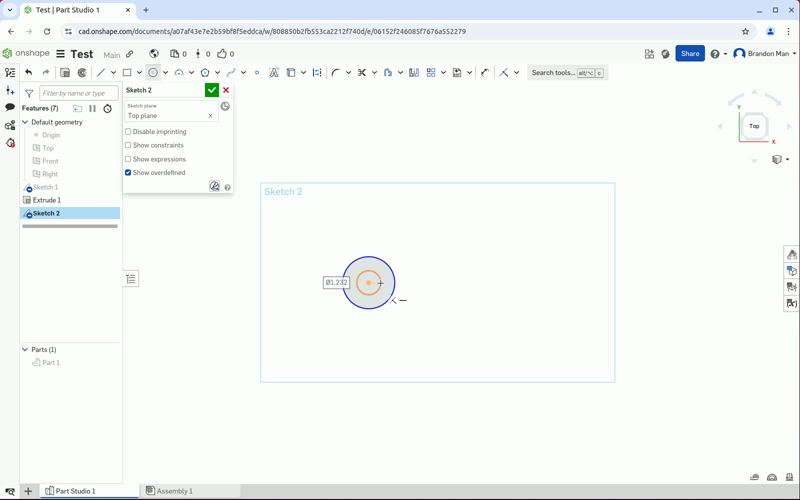
scroll(-6)
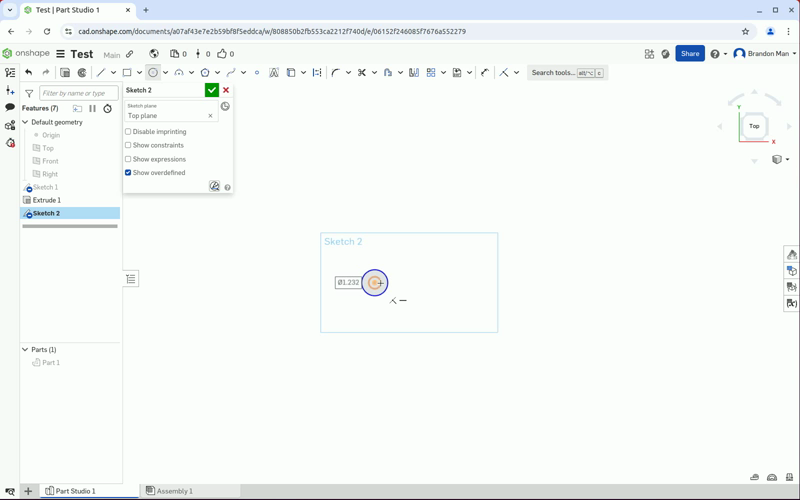
scroll(-6)
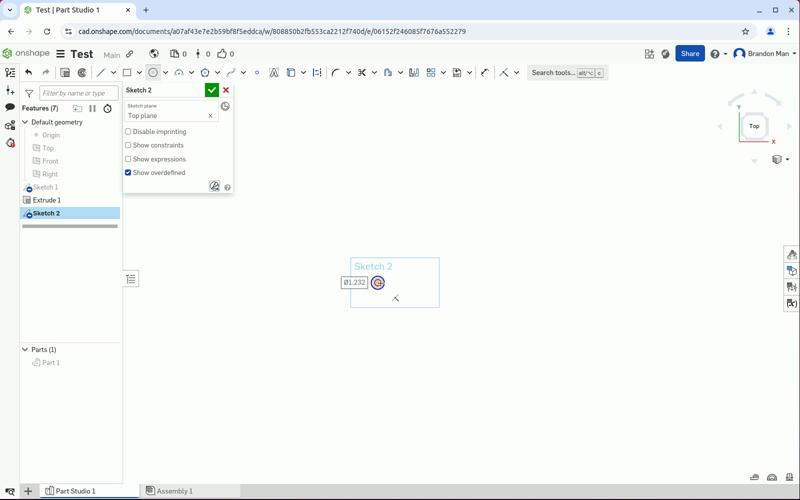
key(esc)
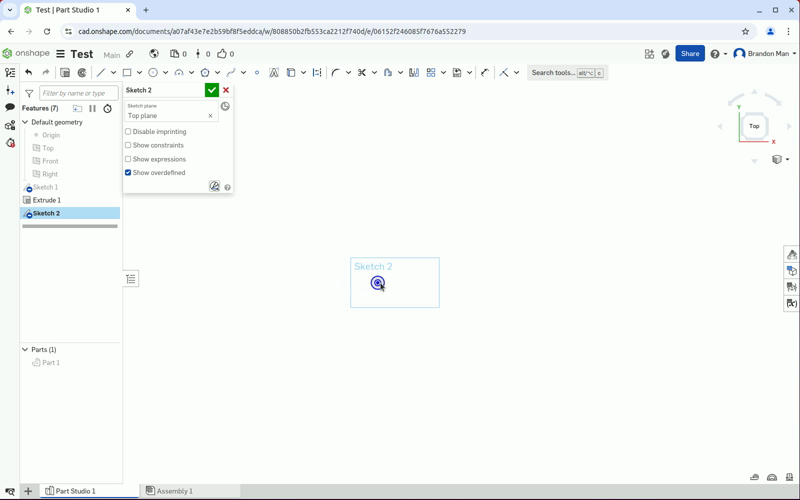
mouse_move(376, 286)
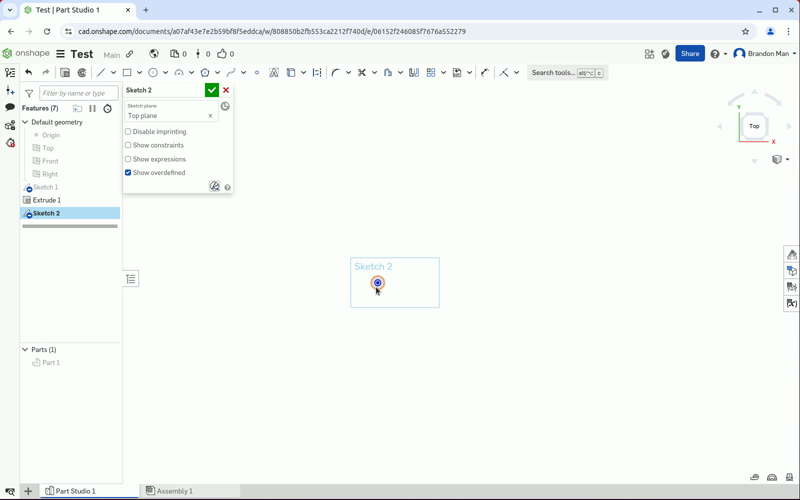
scroll(6)
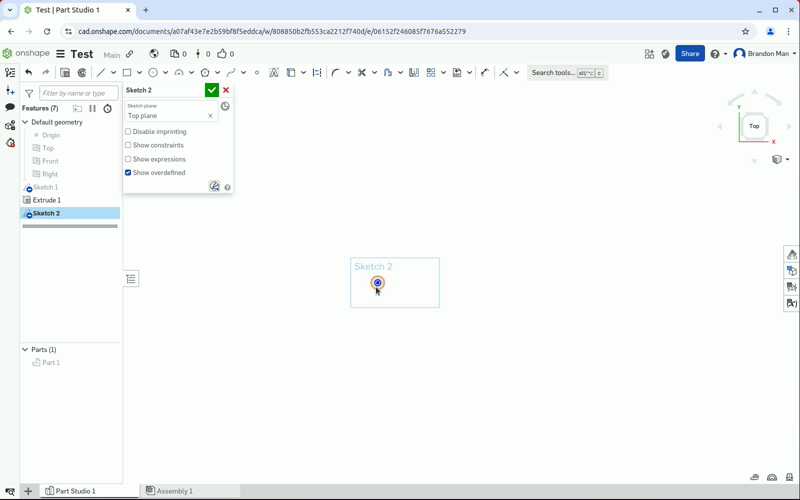
scroll(6)
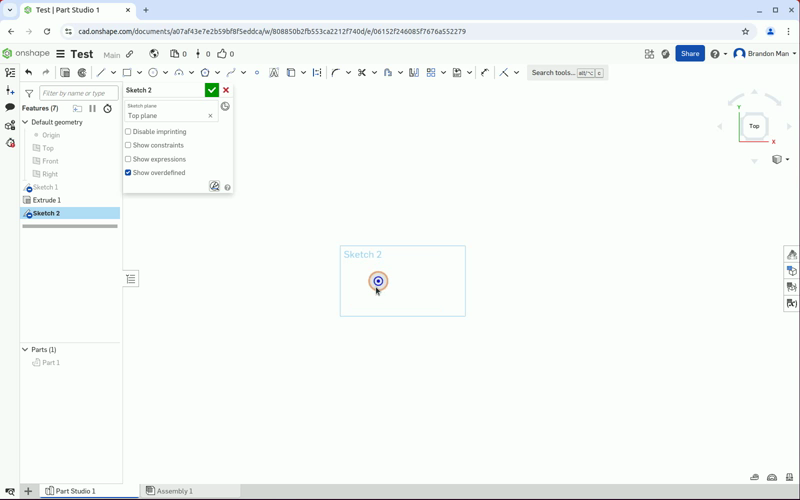
scroll(6)
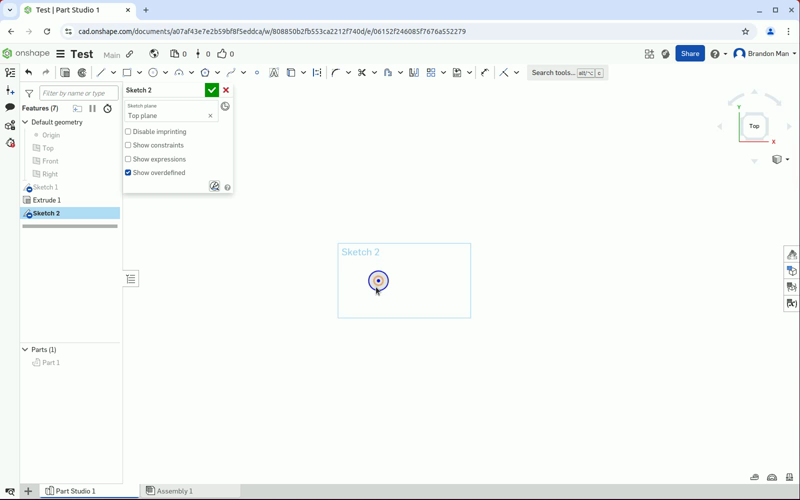
scroll(6)
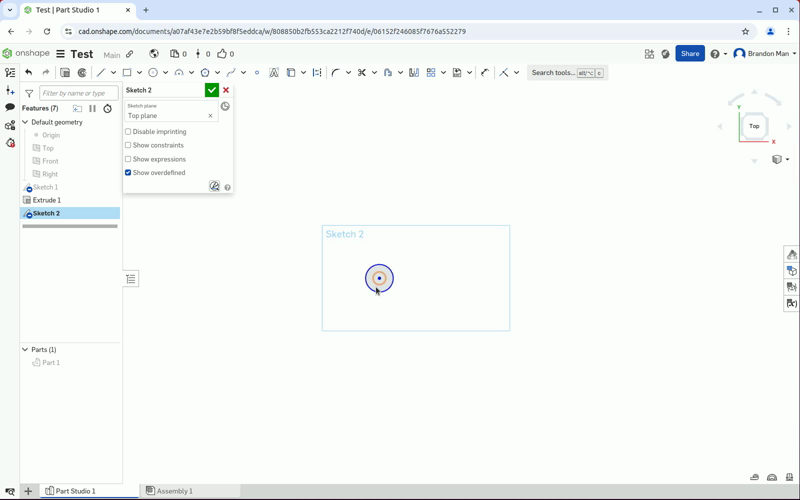
scroll(6)
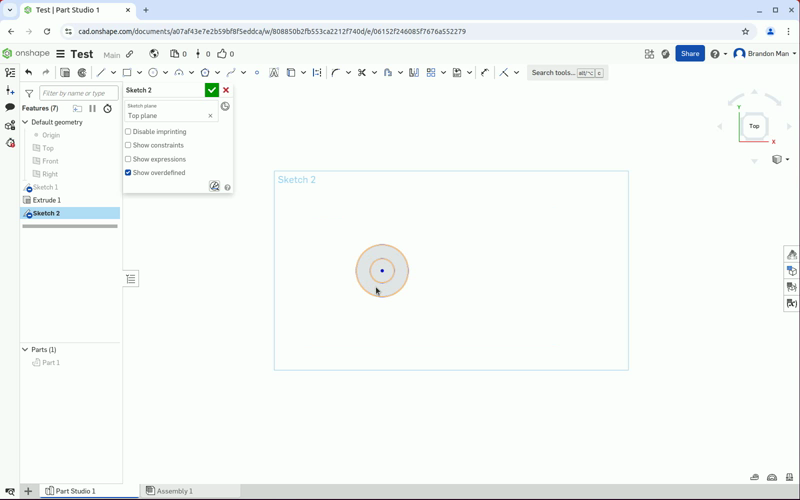
scroll(6)
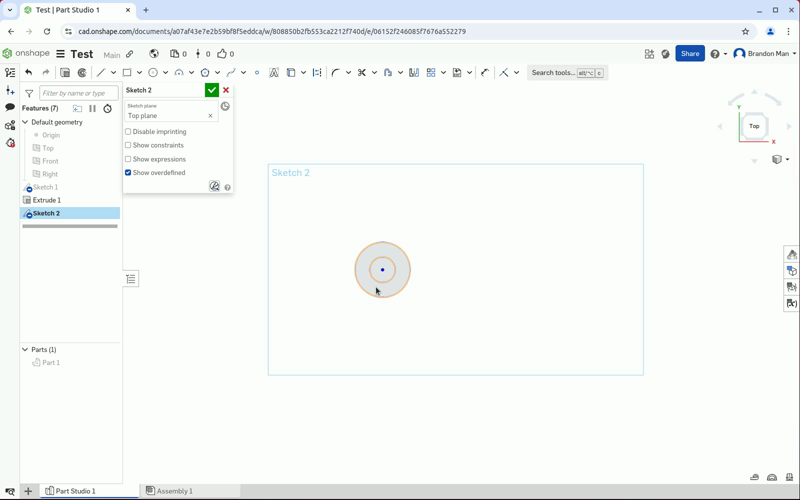
scroll(6)
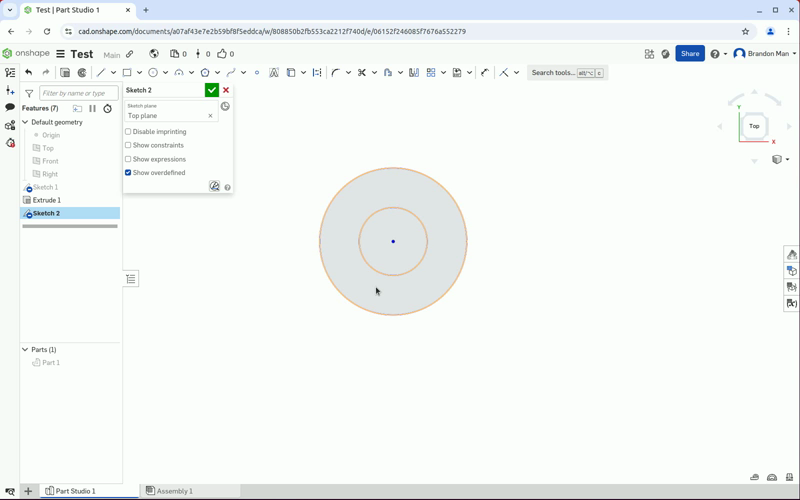
click(376, 286)
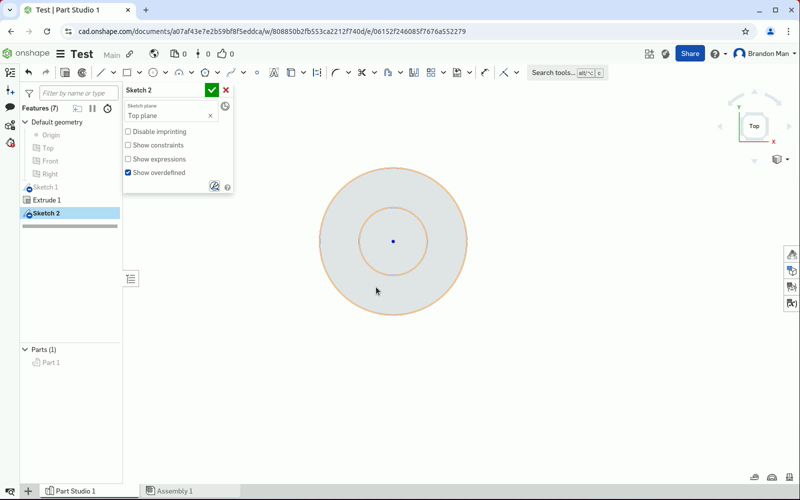
scroll(-6)
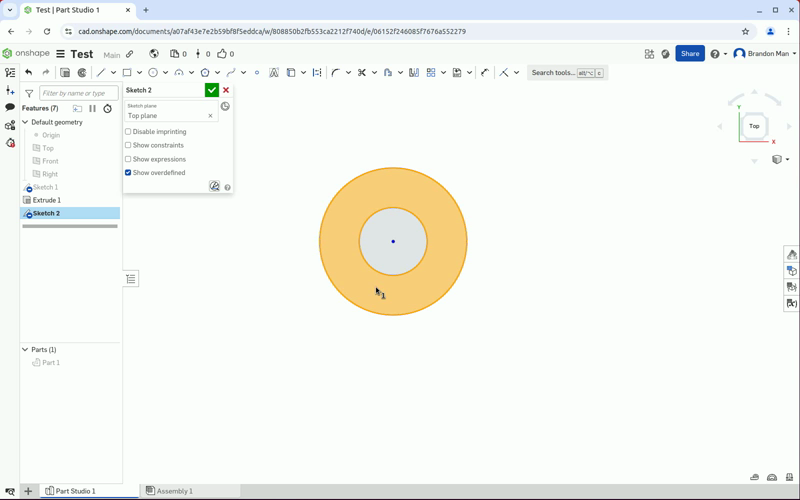
scroll(-6)
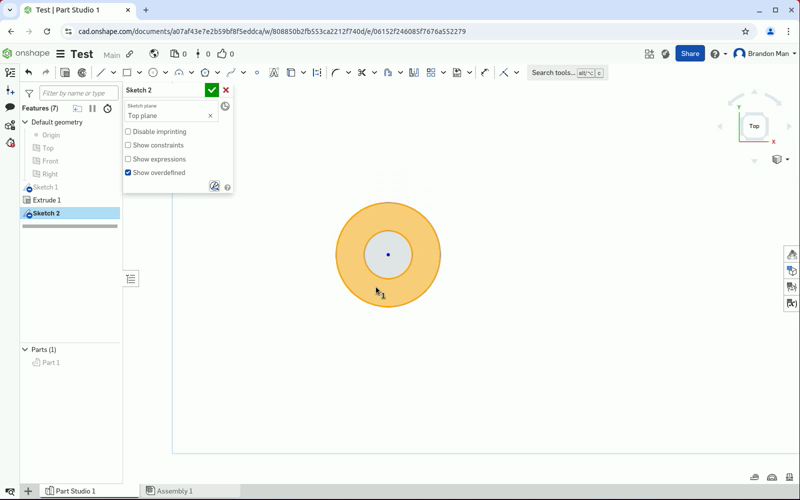
scroll(-6)
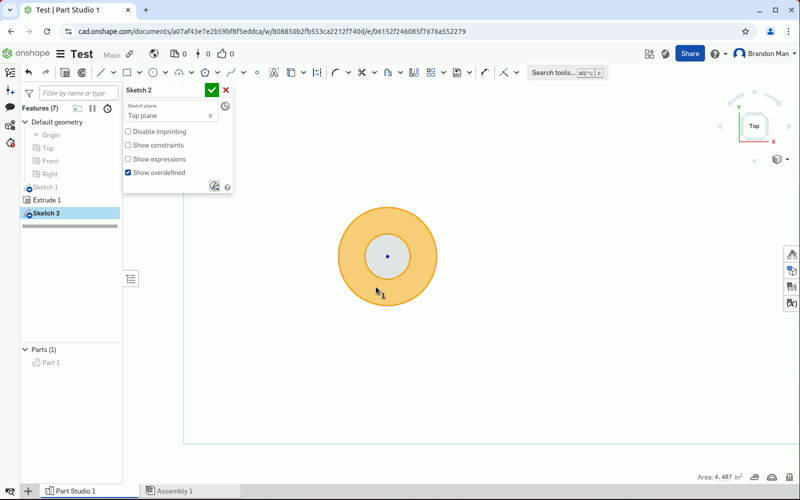
scroll(-6)
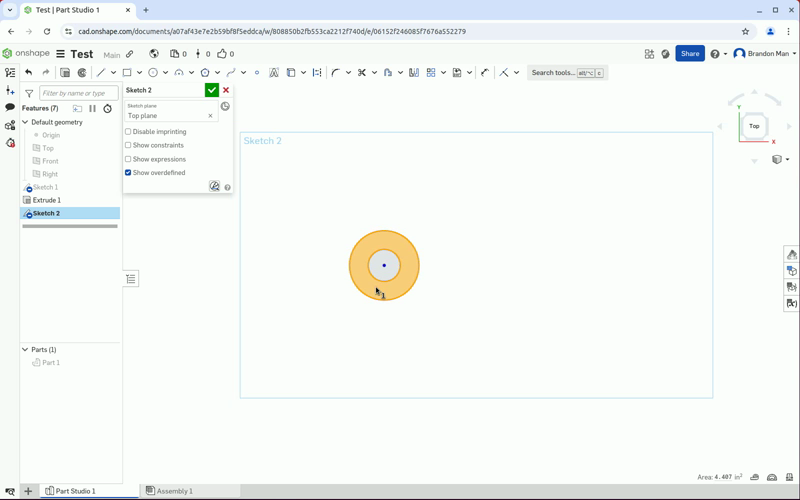
scroll(-6)
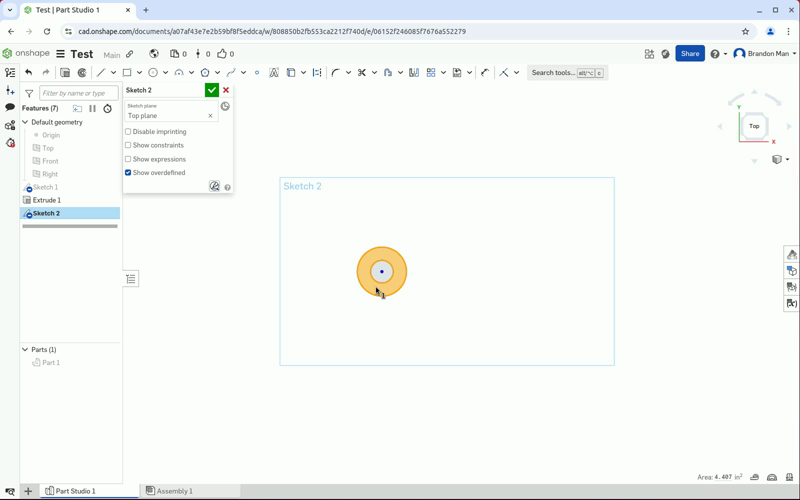
scroll(-6)
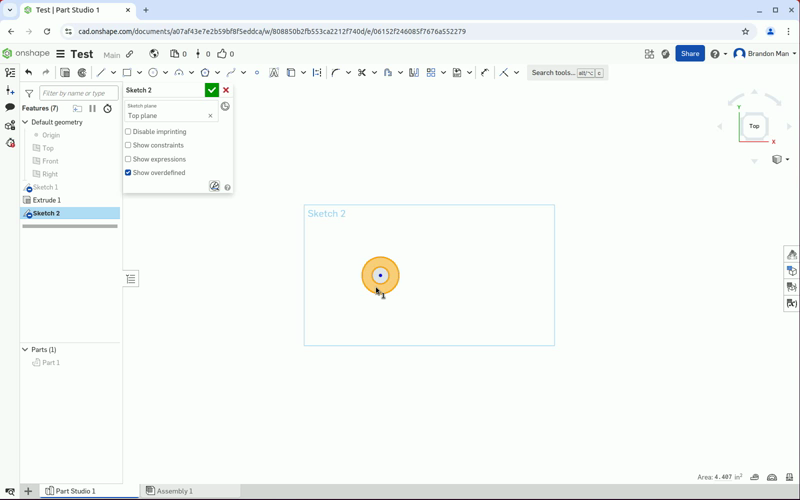
scroll(-6)
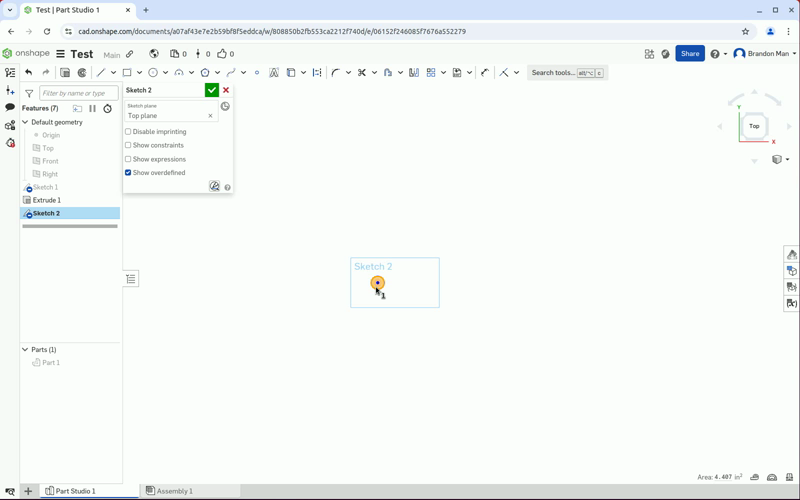
mouse_move(73, 352)
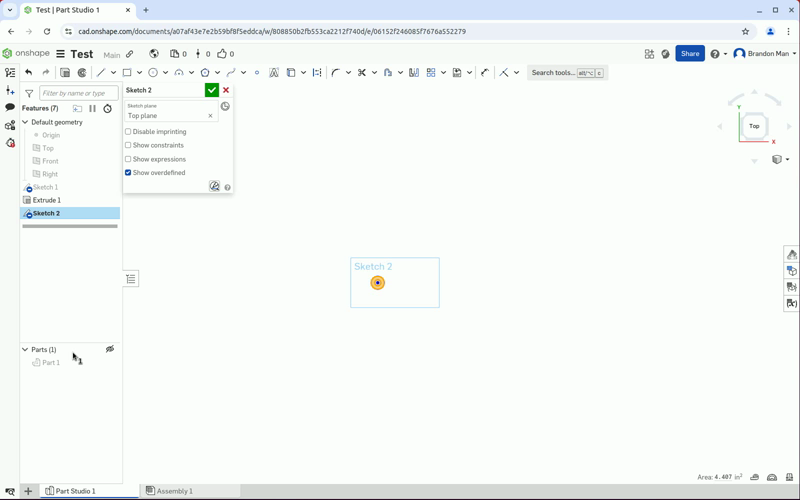
key(shift+y)
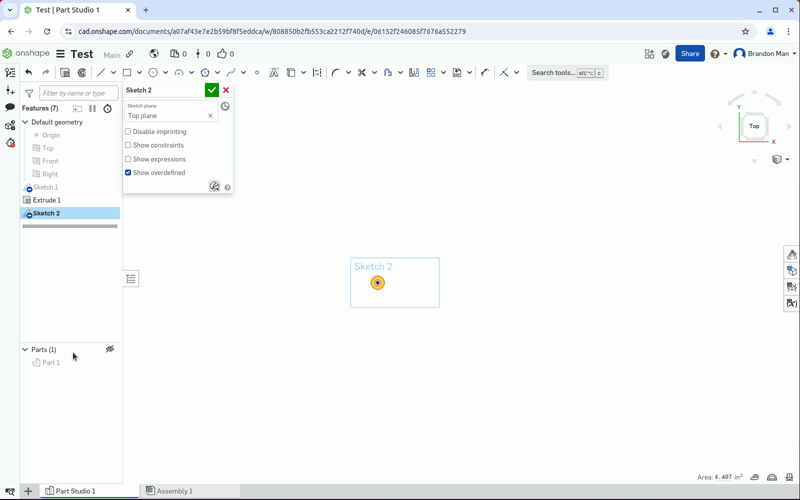
key(shift+e)
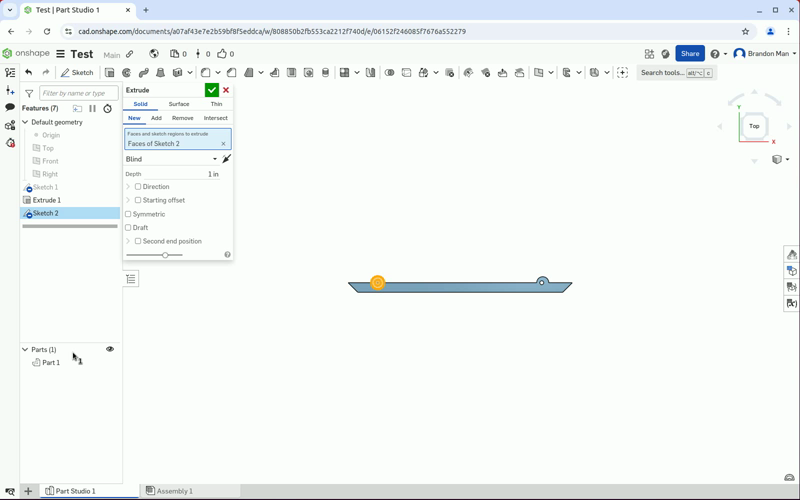
mouse_move(143, 106)
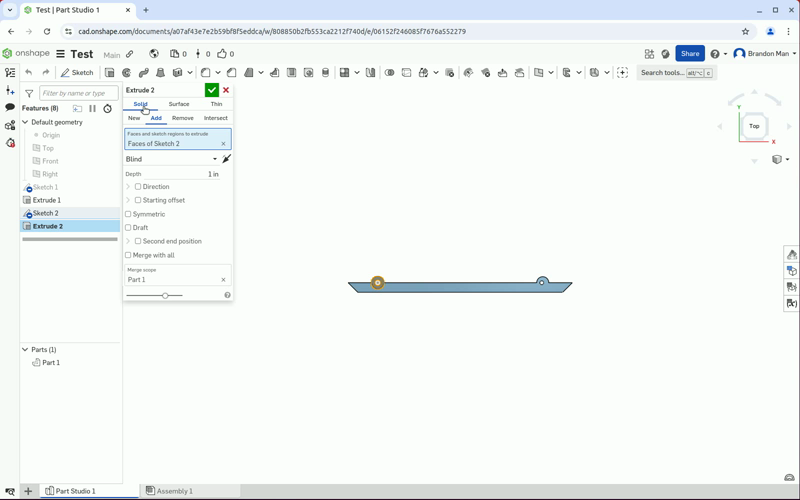
click(143, 106)
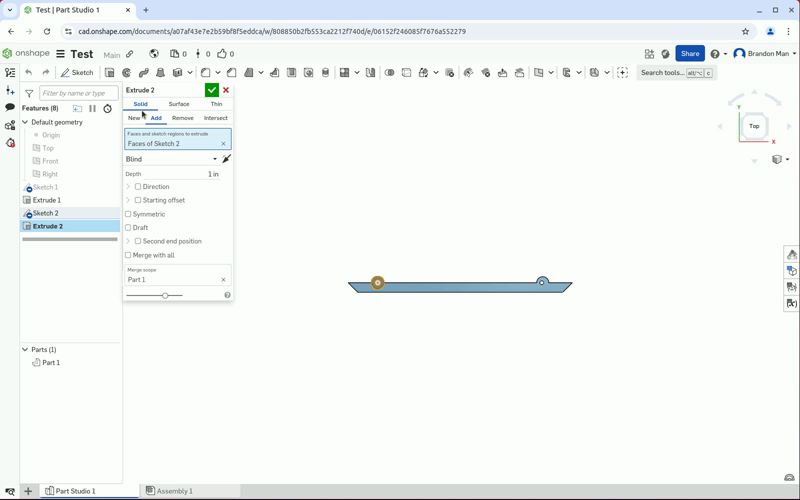
mouse_move(137, 120)
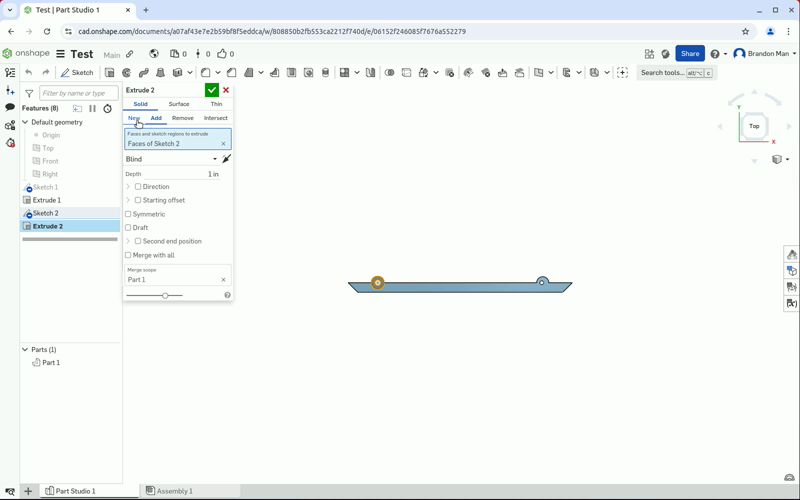
click(137, 120)
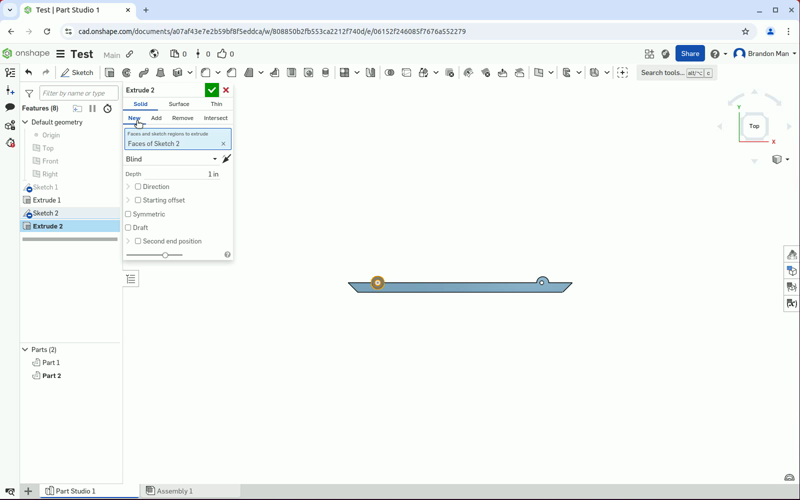
key(tab, 4)
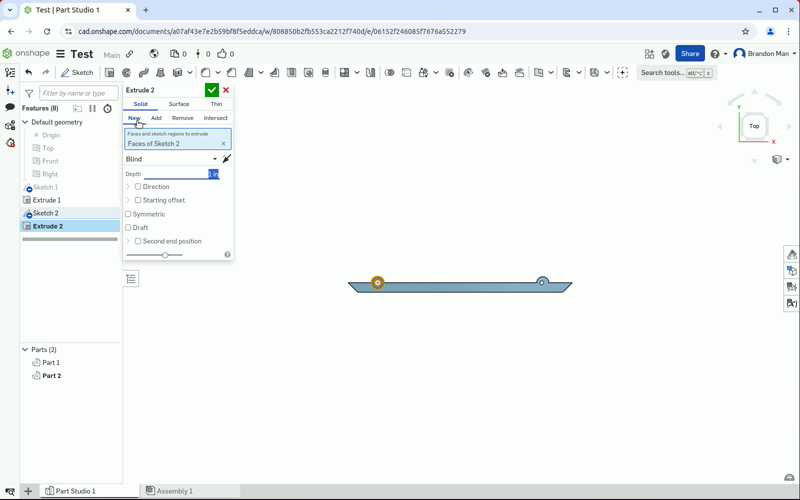
text(1.204)
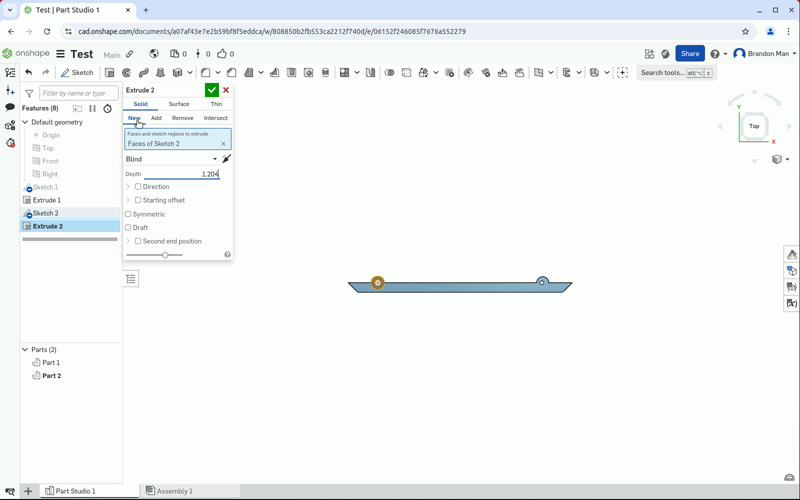
key(enter)
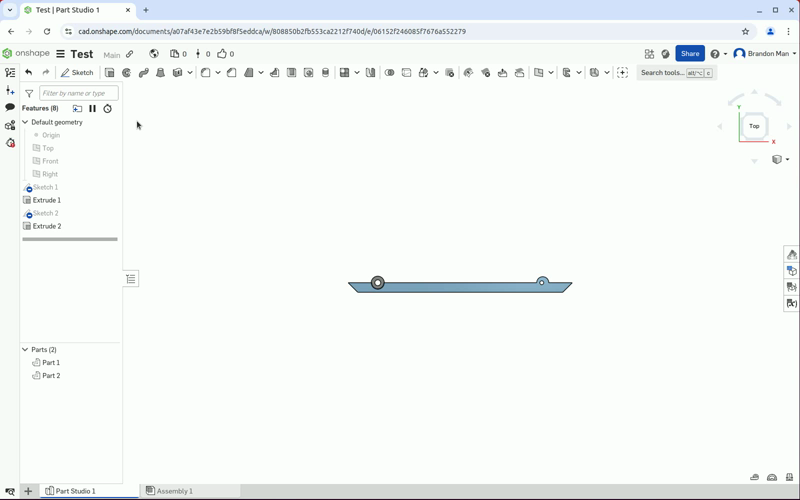
key(shift+h)
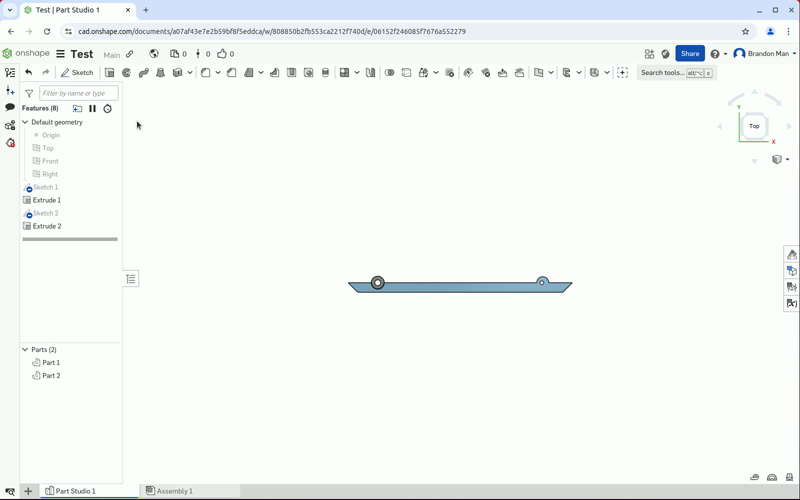
key(shift+h)
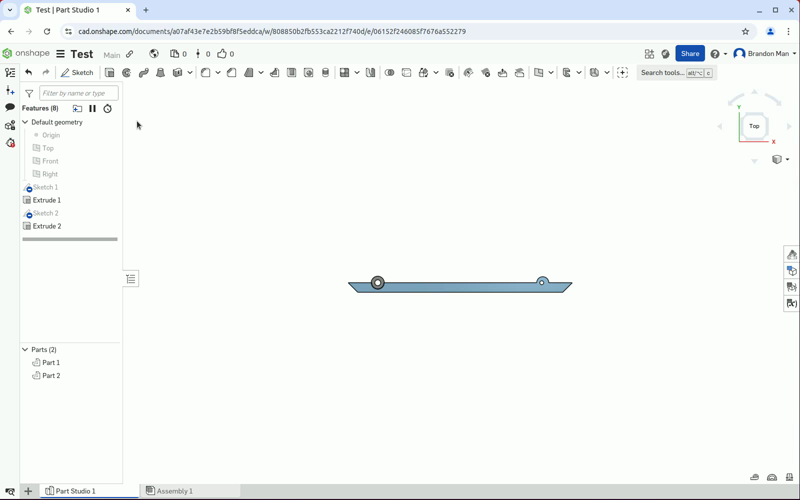
mouse_move(73, 189)
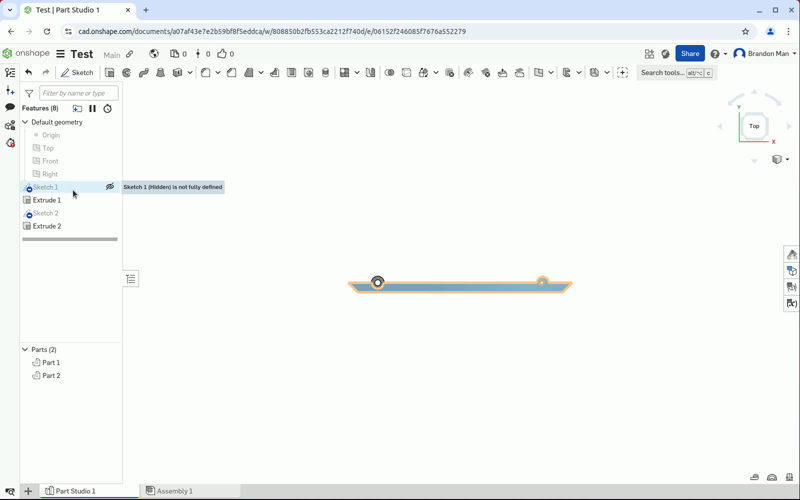
click(73, 189)
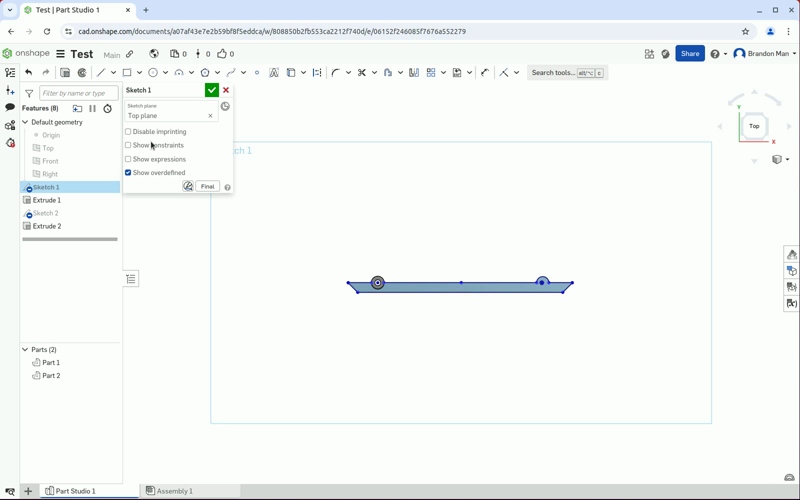
mouse_move(229, 92)
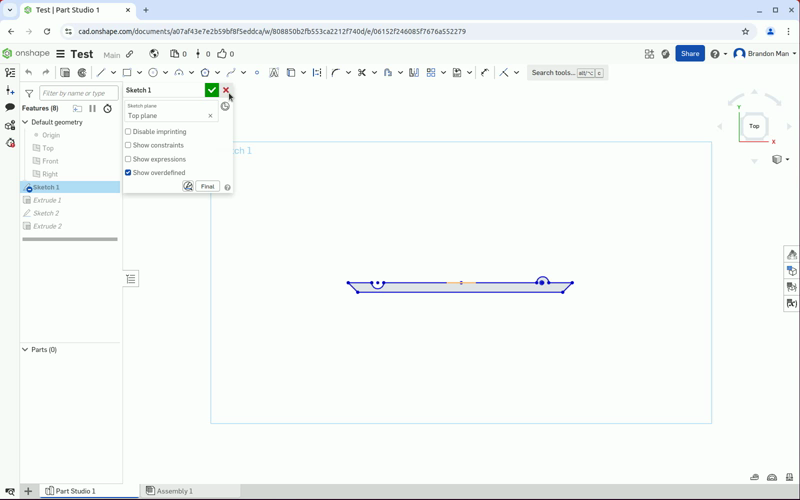
click(229, 92)
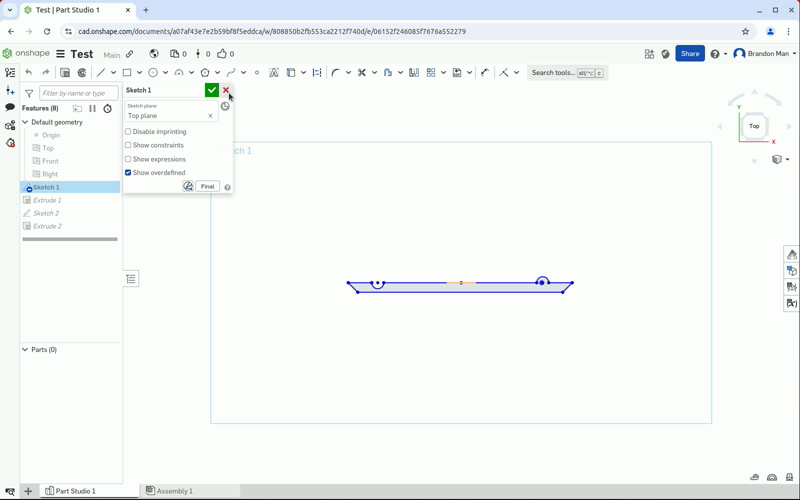
key(shift+s)
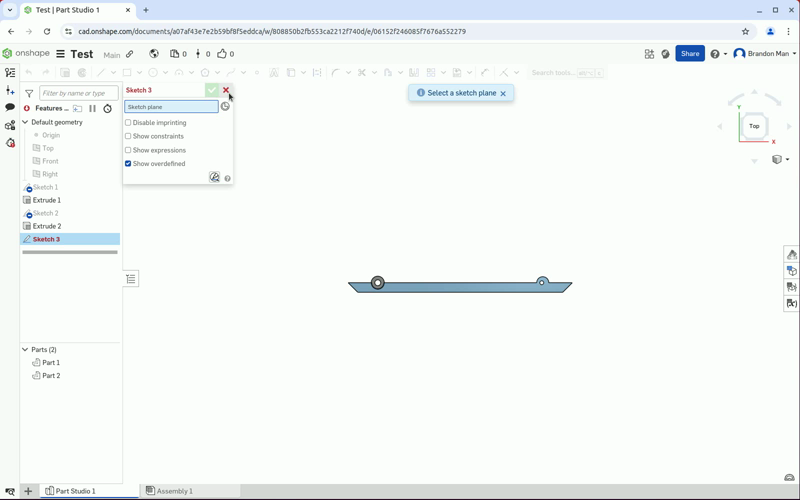
mouse_move(73, 150)
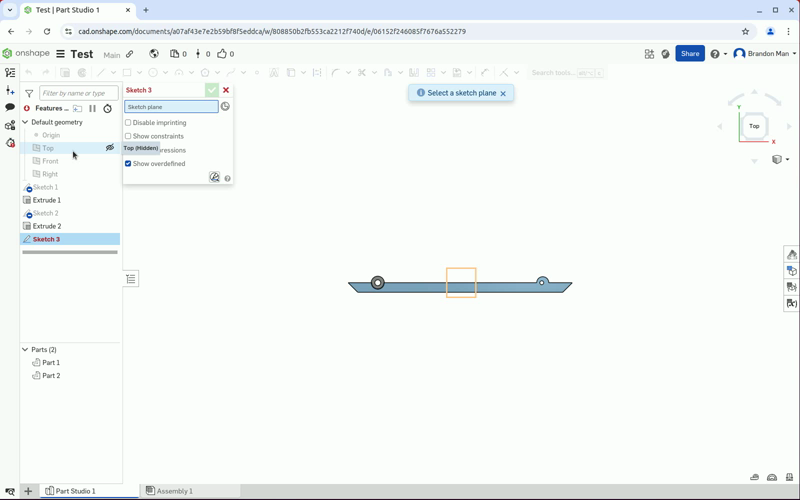
click(73, 150)
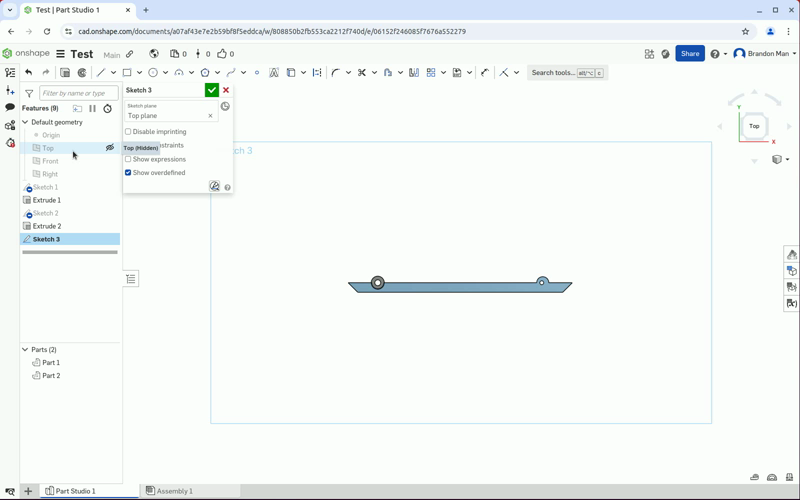
mouse_move(73, 352)
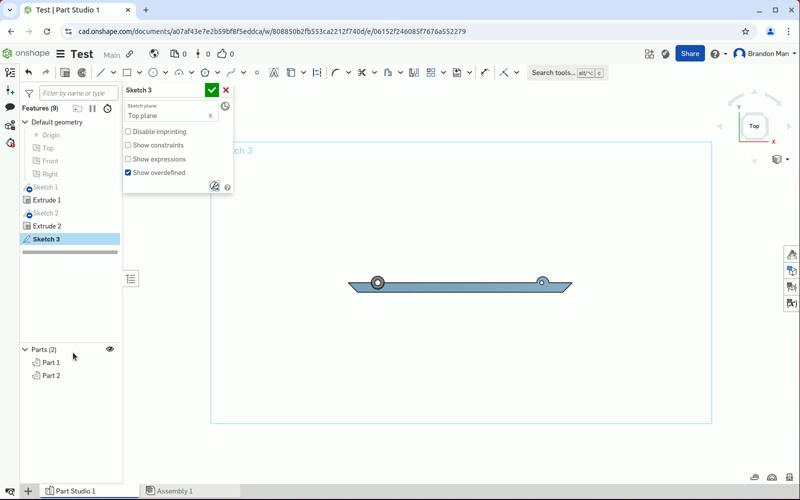
key(y)
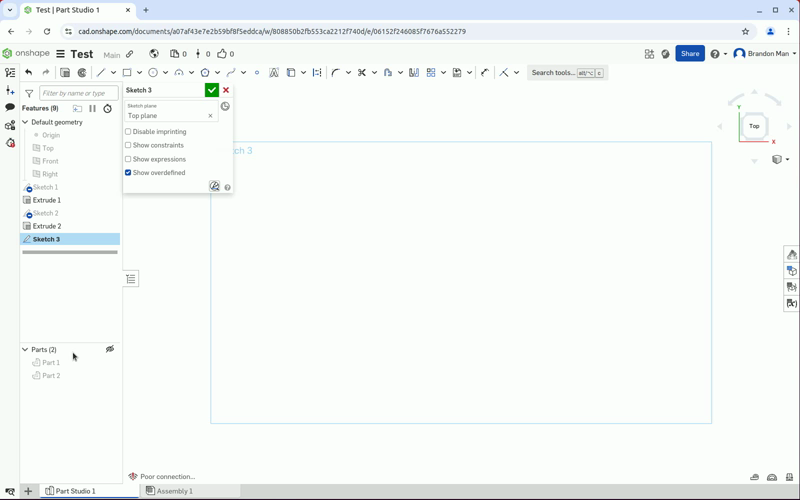
key(a)
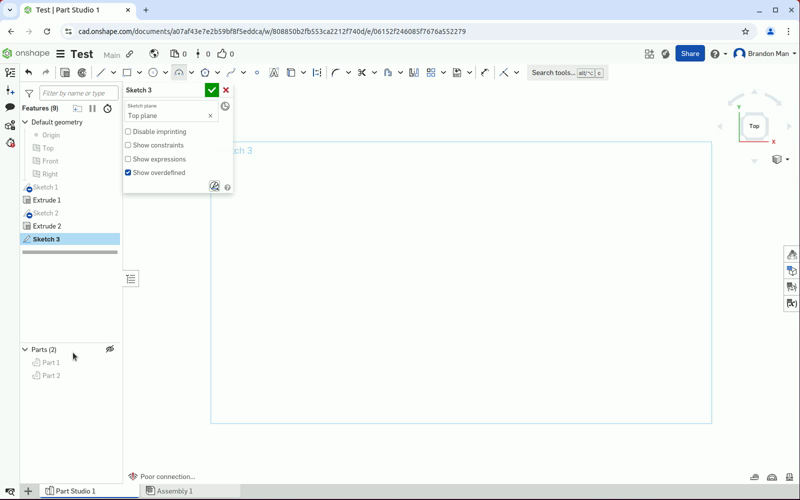
key_down(shift)
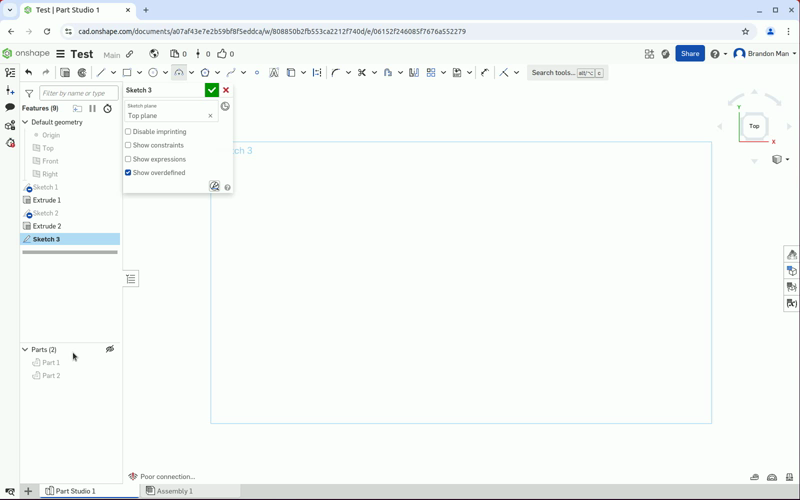
mouse_move(378, 280)
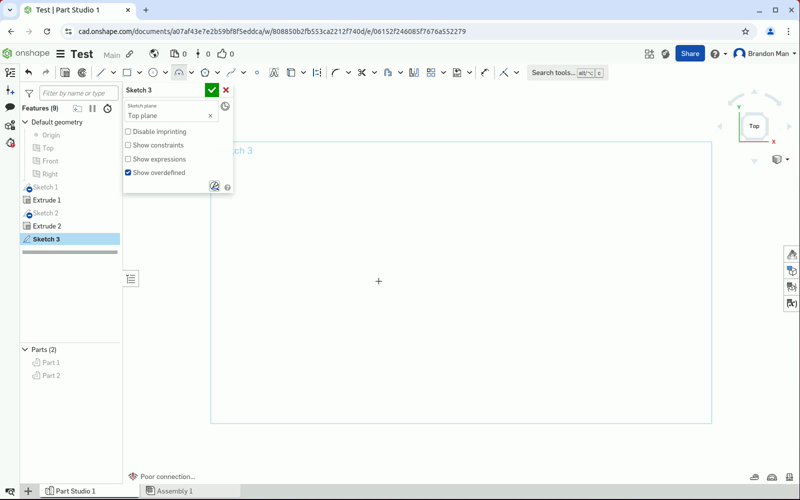
click(378, 280)
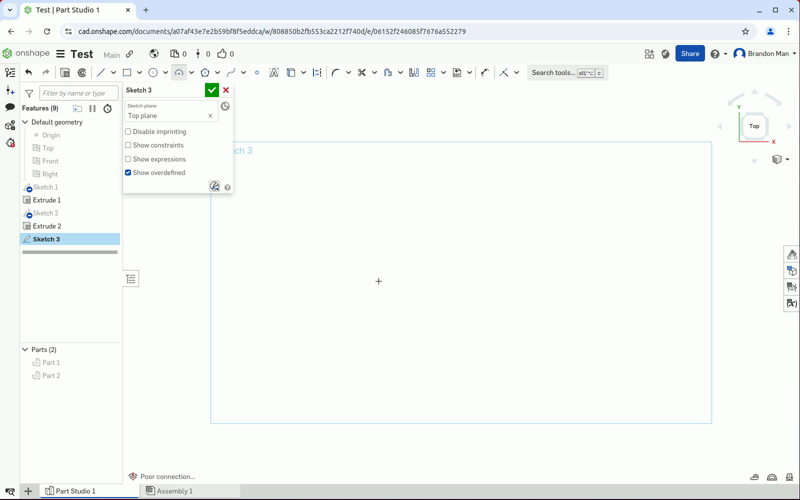
key_up(shift)
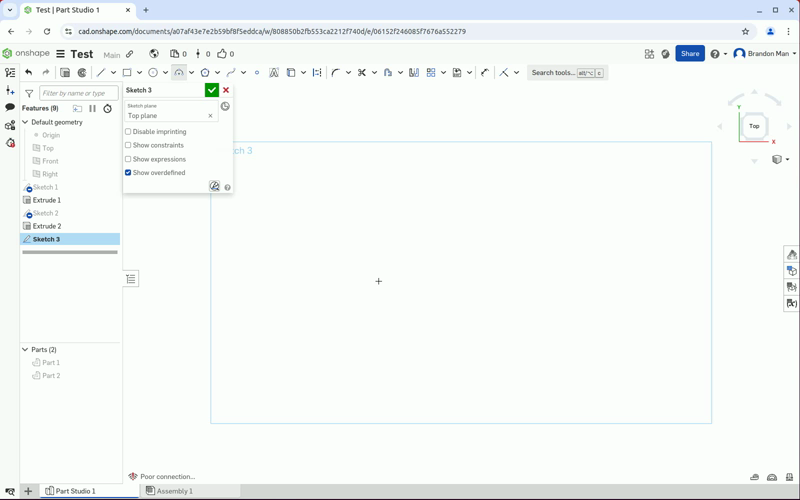
key_down(shift)
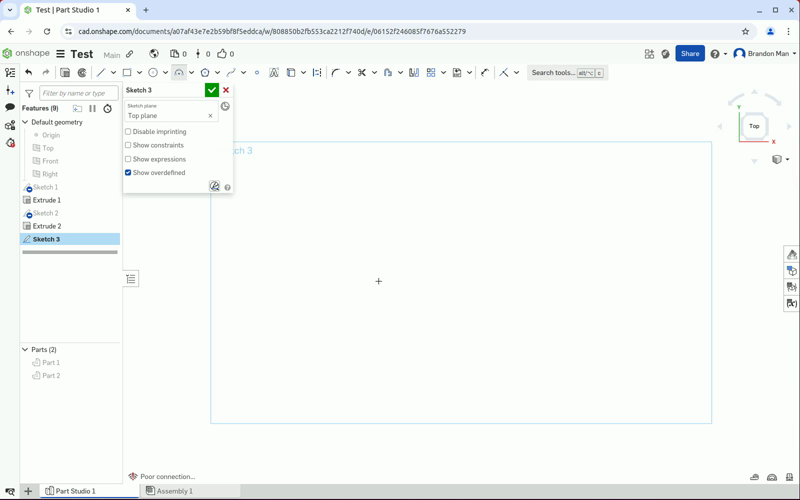
mouse_move(382, 284)
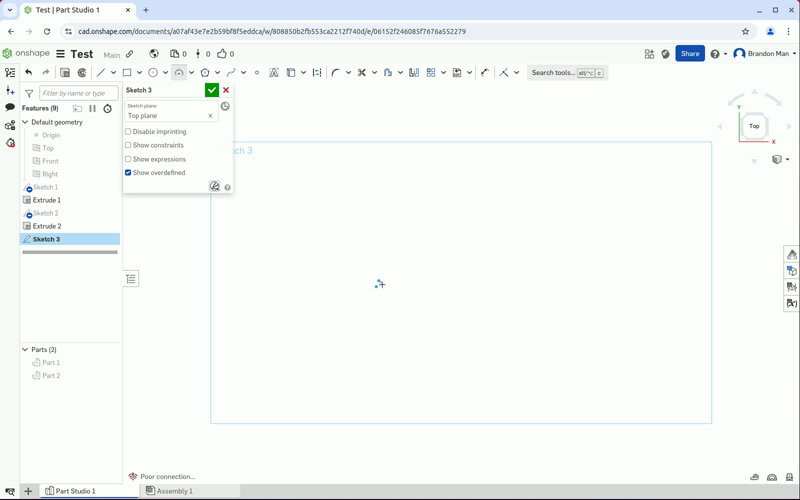
scroll(6)
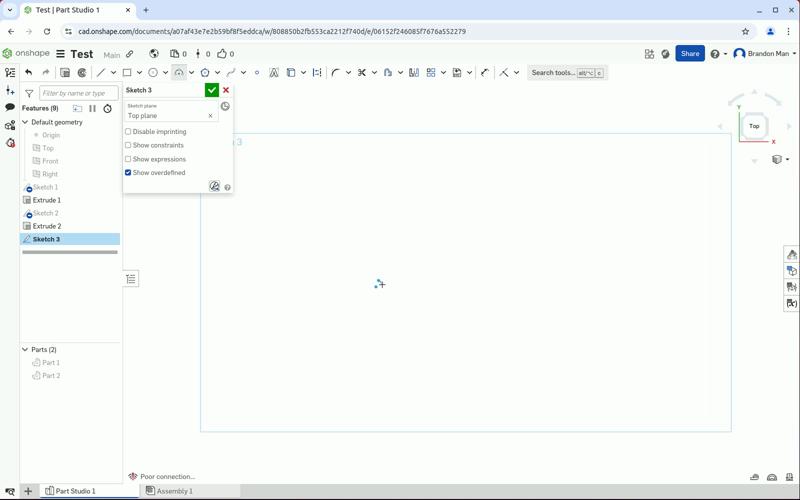
scroll(6)
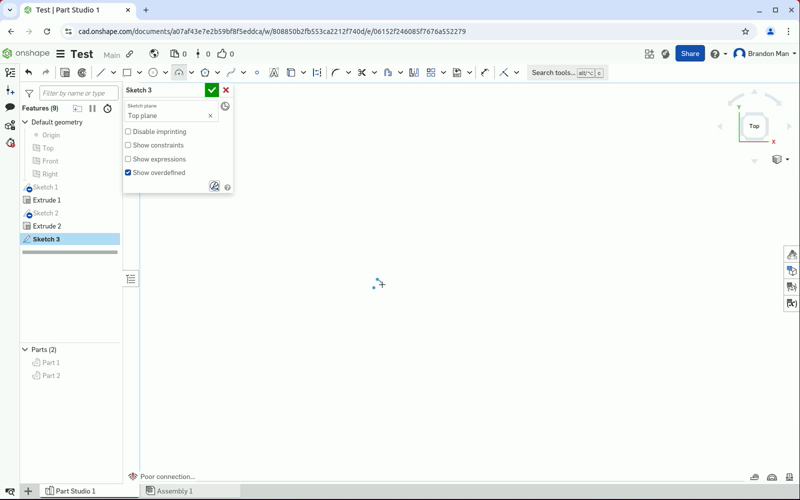
scroll(6)
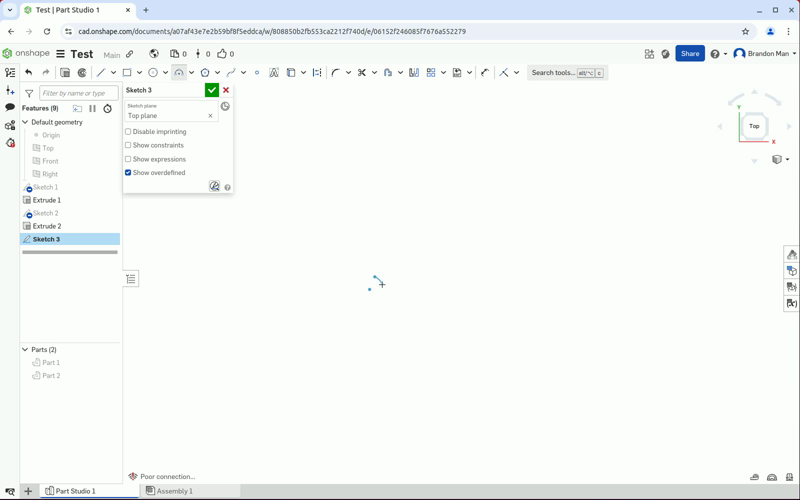
scroll(6)
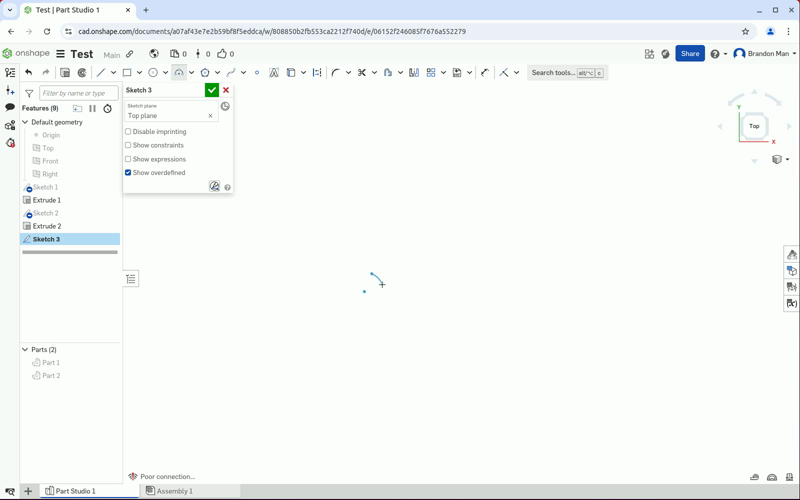
scroll(6)
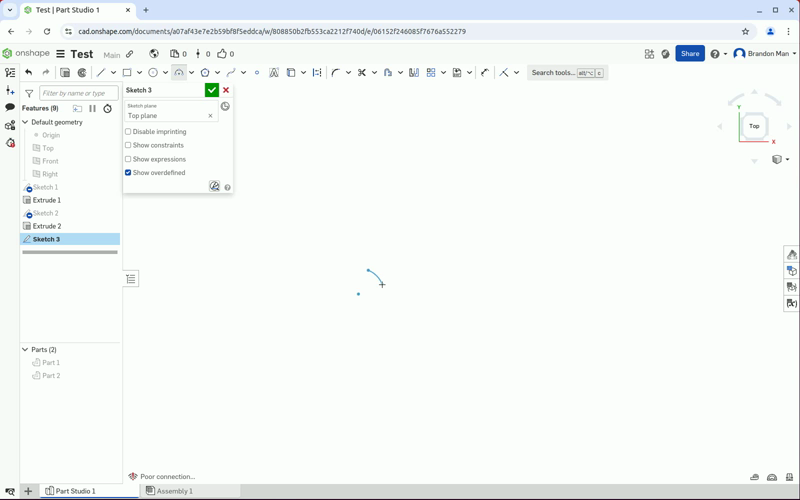
scroll(6)
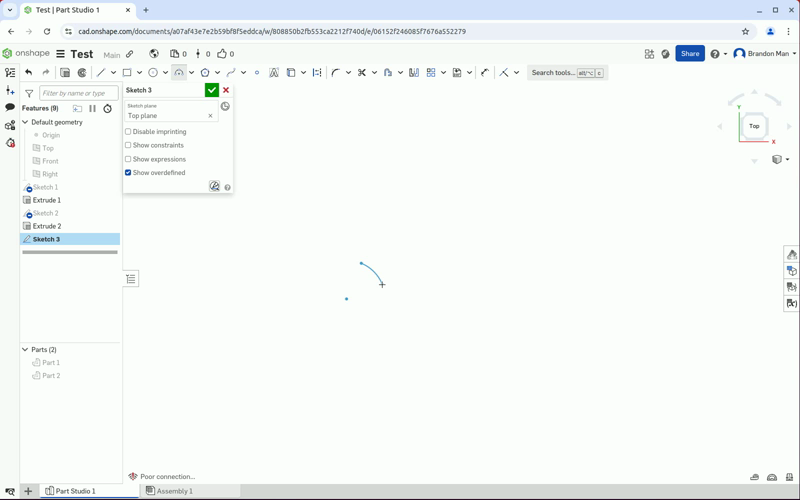
scroll(6)
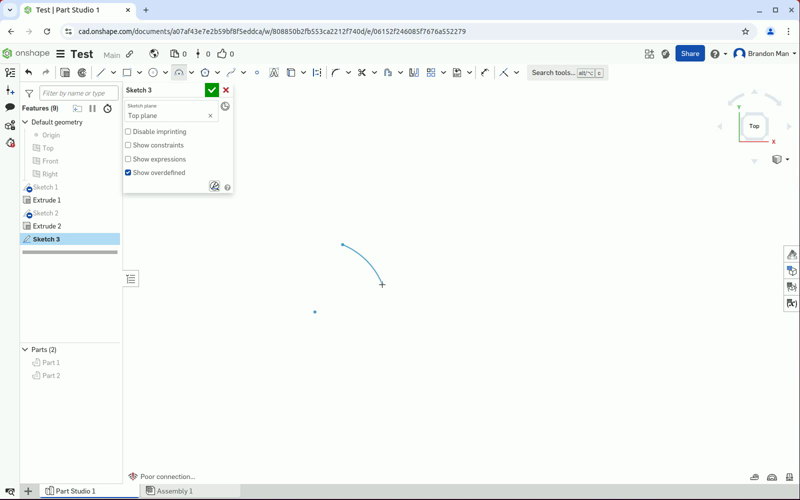
click(382, 284)
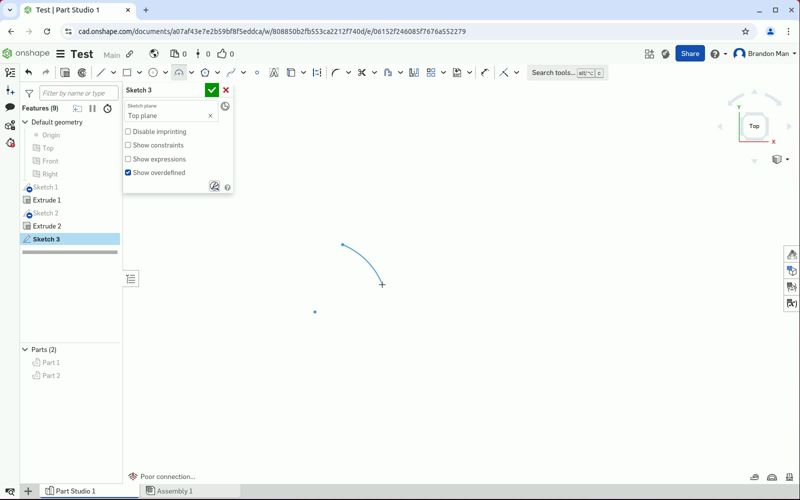
scroll(-6)
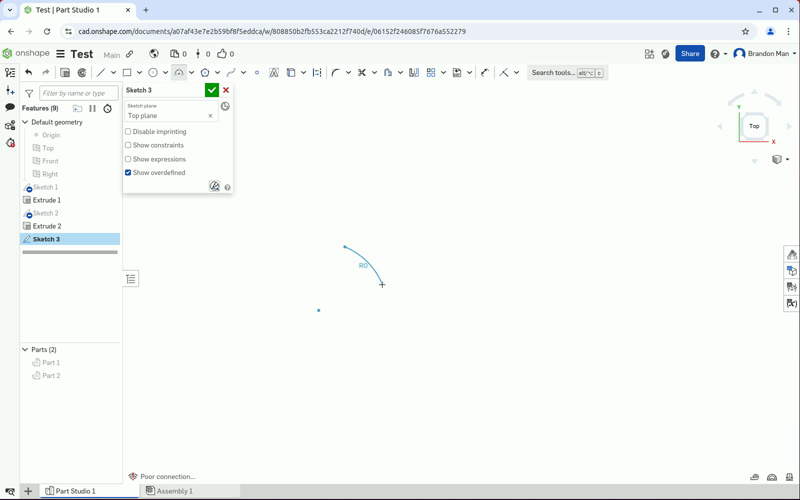
scroll(-6)
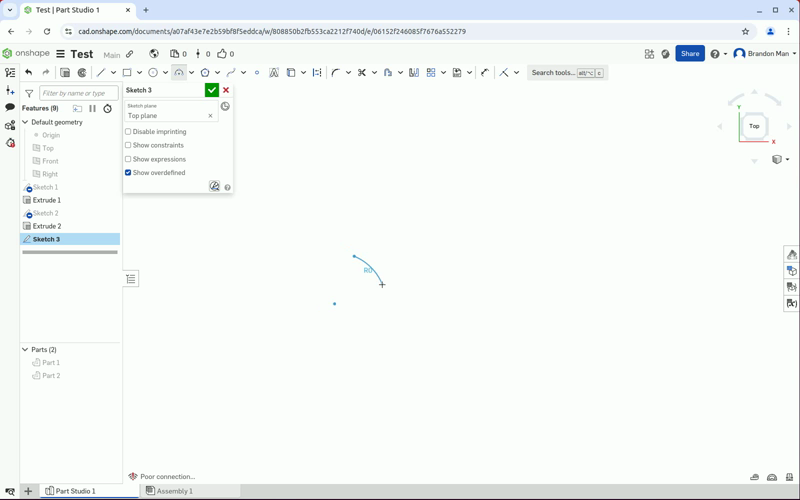
scroll(-6)
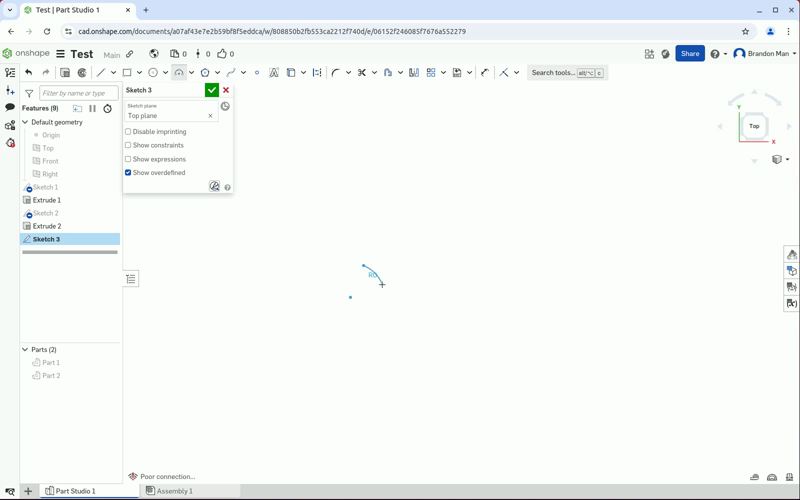
scroll(-6)
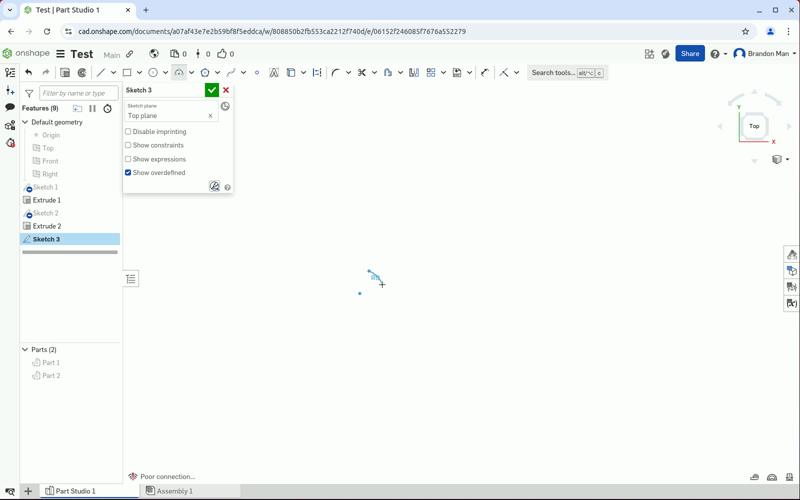
scroll(-6)
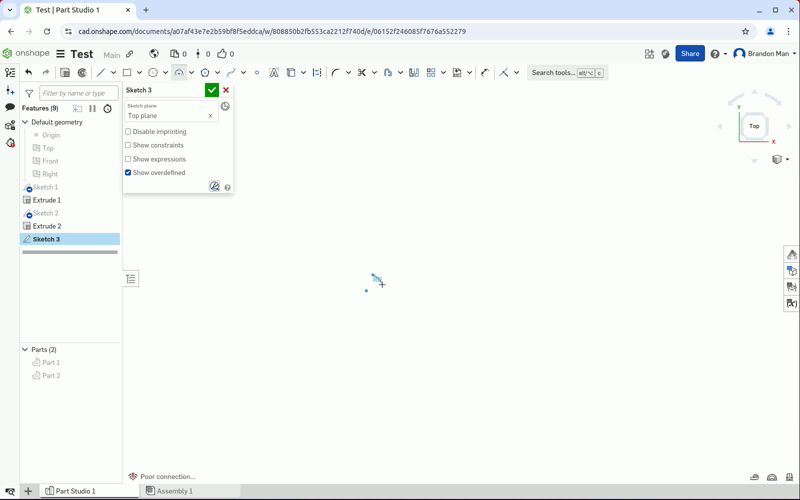
scroll(-6)
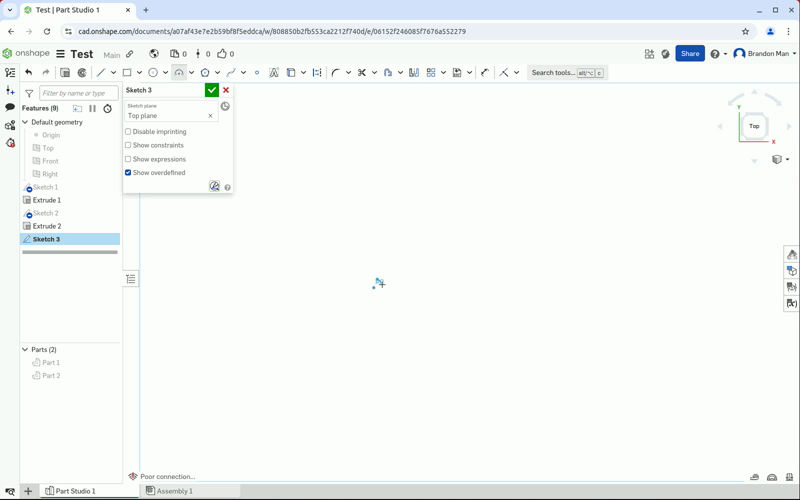
scroll(-6)
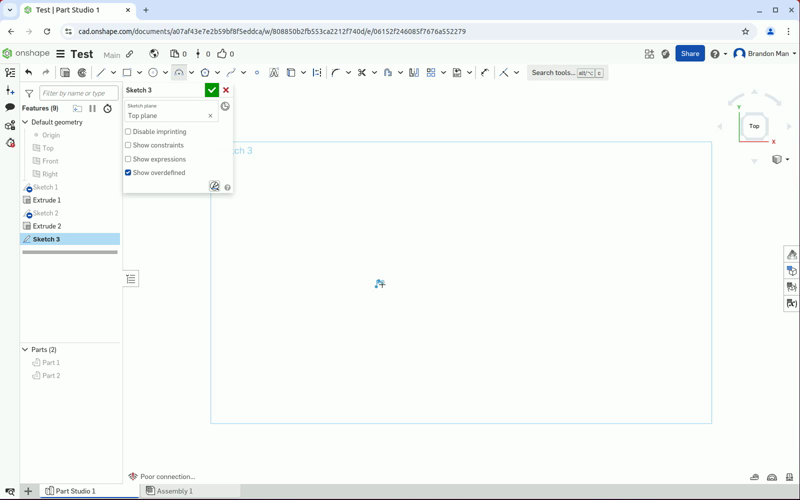
mouse_move(381, 281)
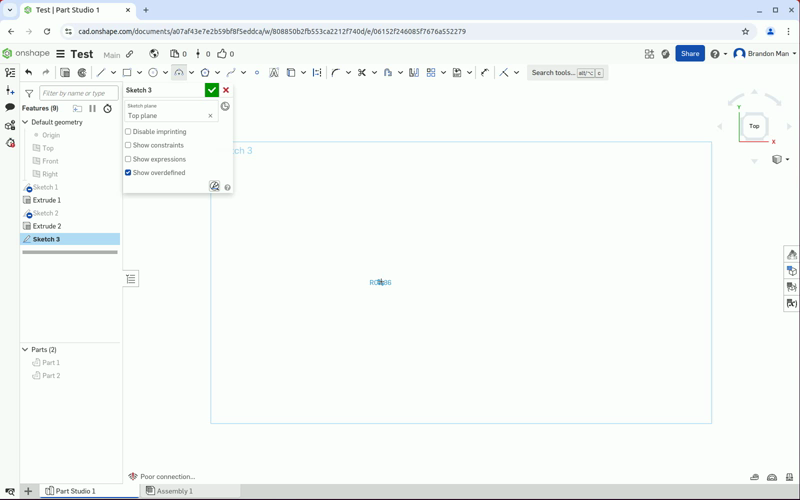
scroll(6)
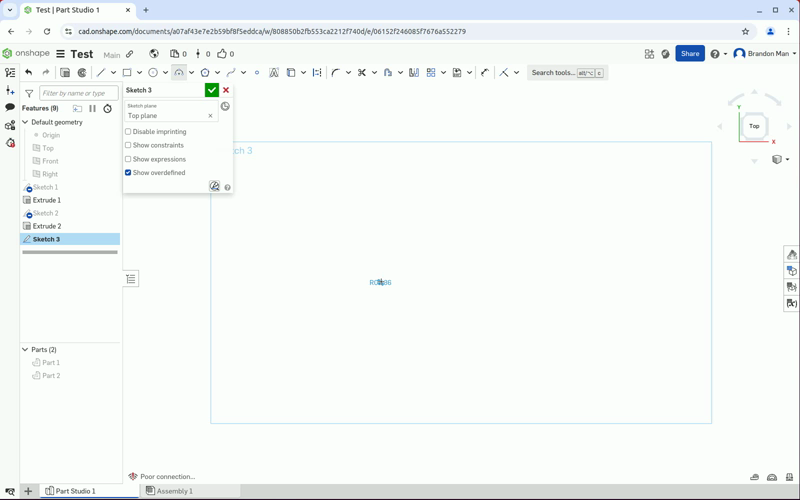
scroll(6)
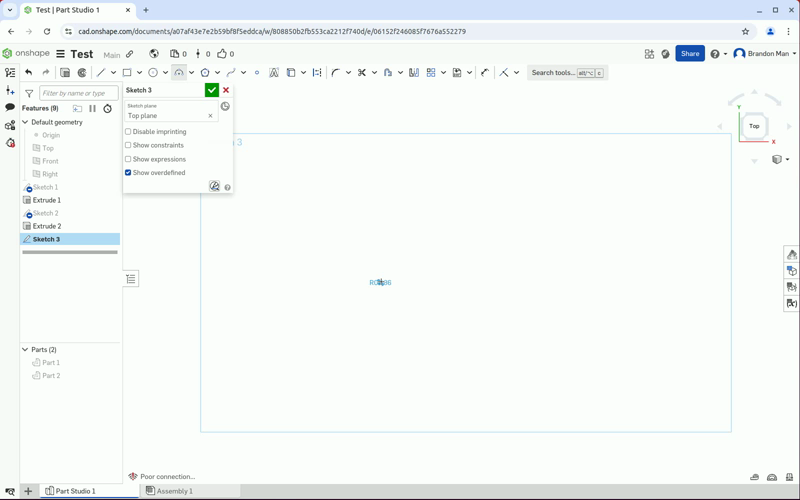
scroll(6)
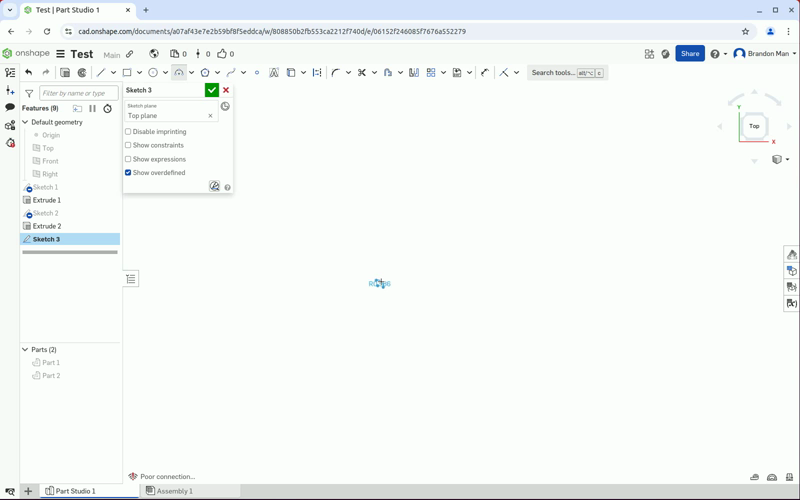
scroll(6)
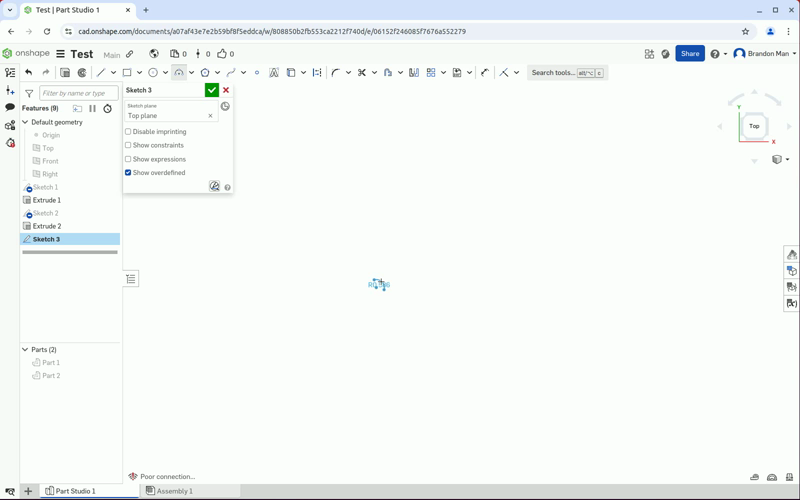
scroll(6)
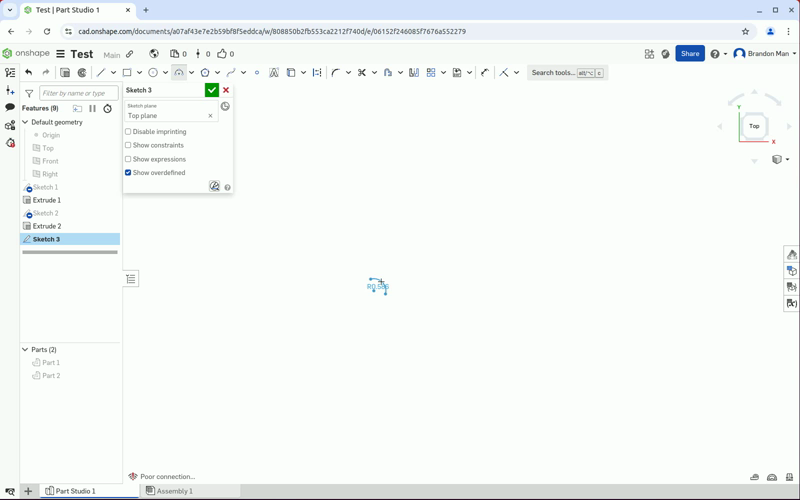
scroll(6)
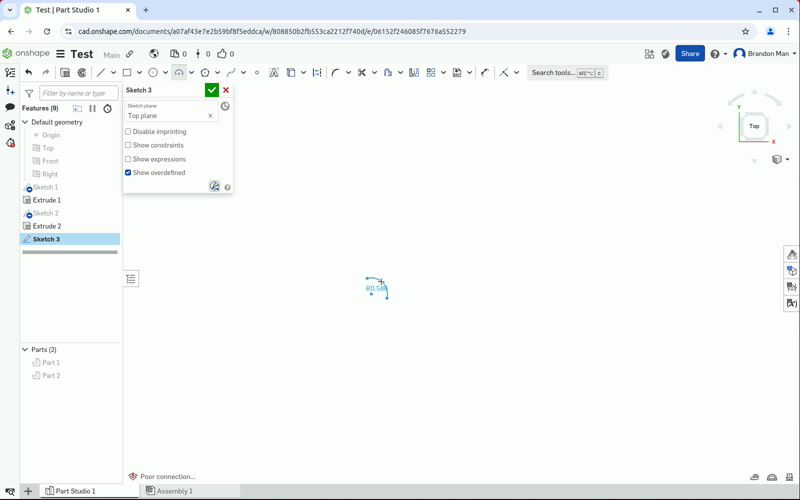
scroll(6)
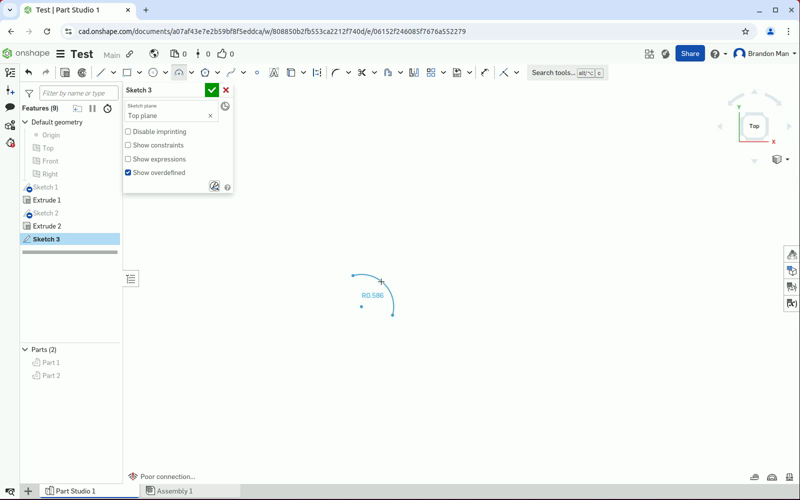
click(381, 281)
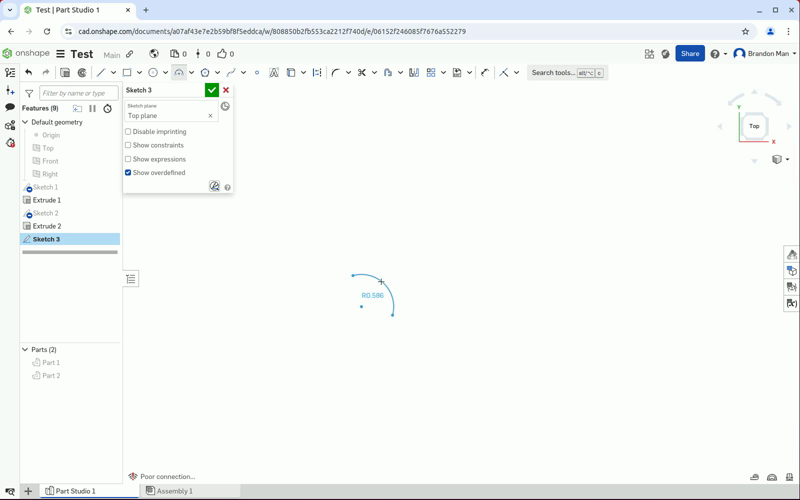
scroll(-6)
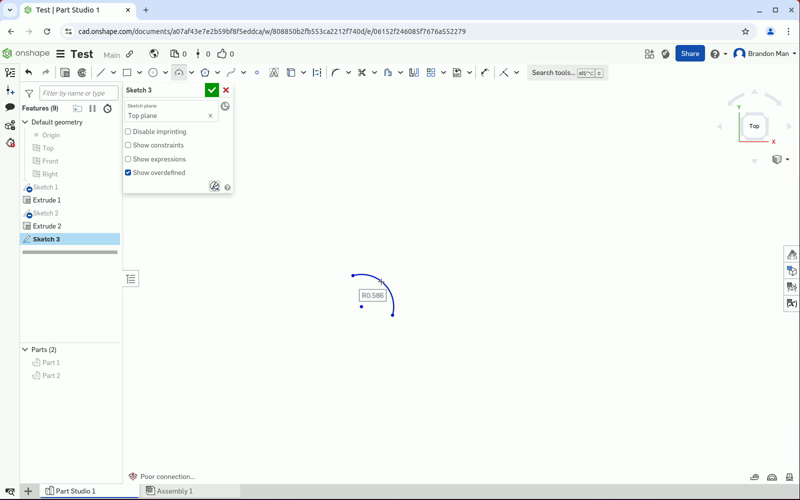
scroll(-6)
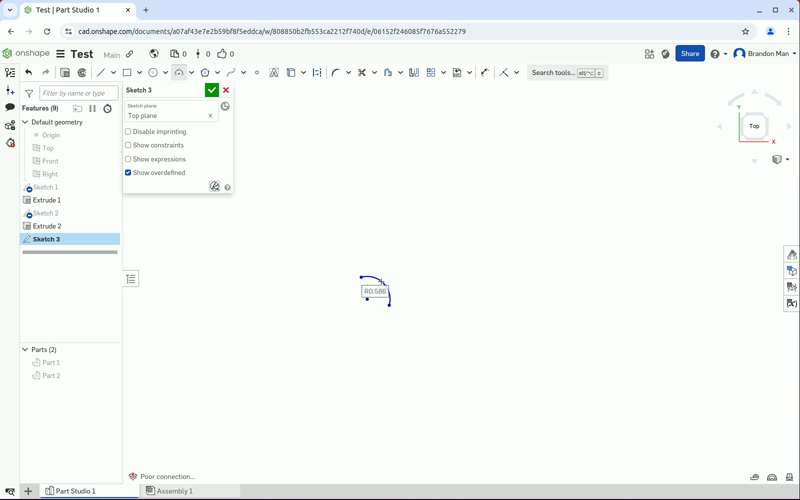
scroll(-6)
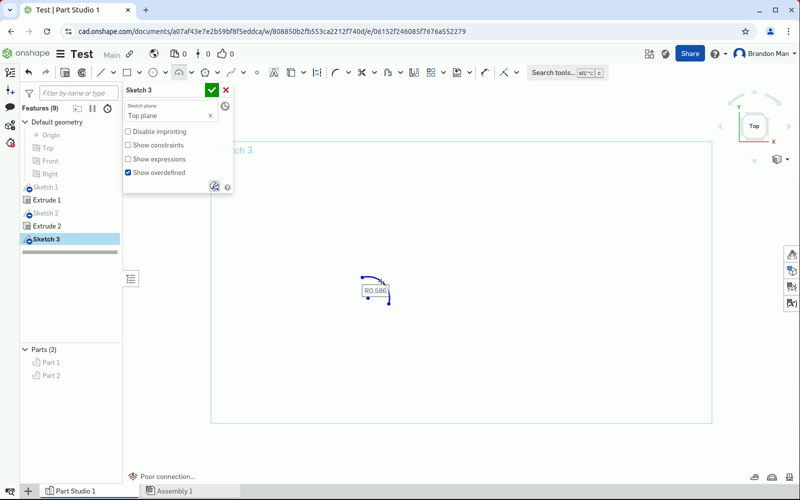
scroll(-6)
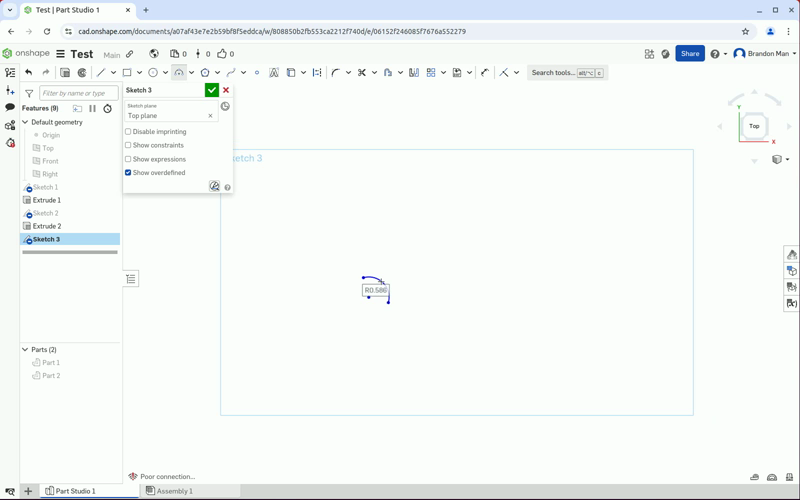
scroll(-6)
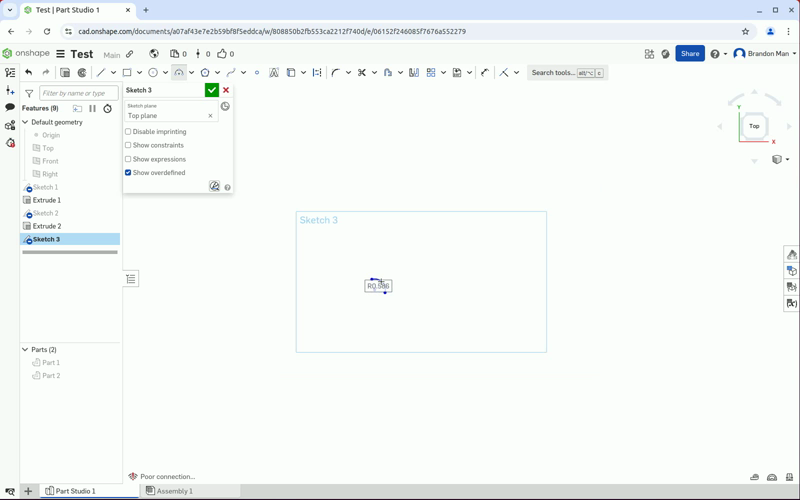
scroll(-6)
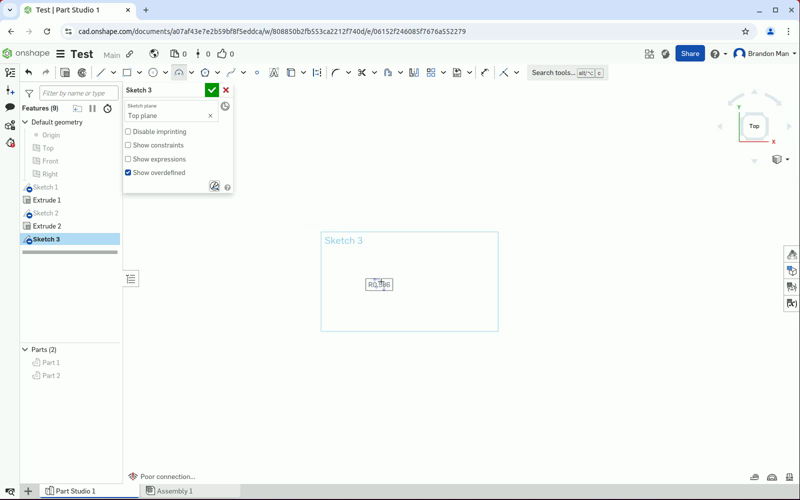
scroll(-6)
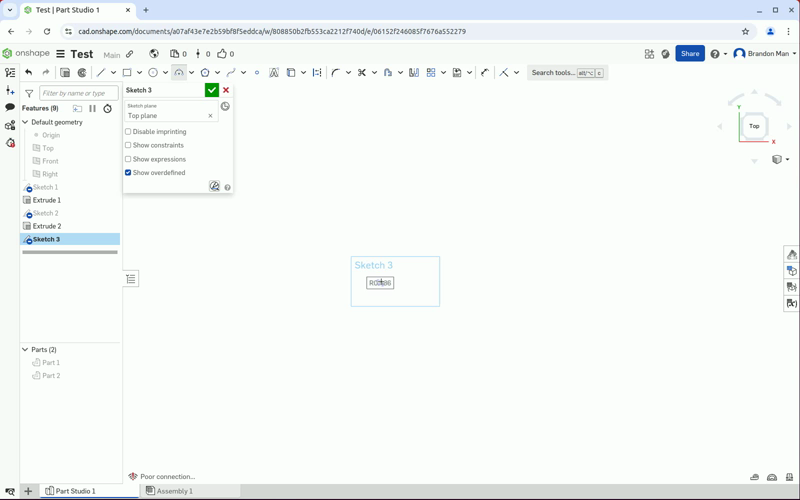
key_up(shift)
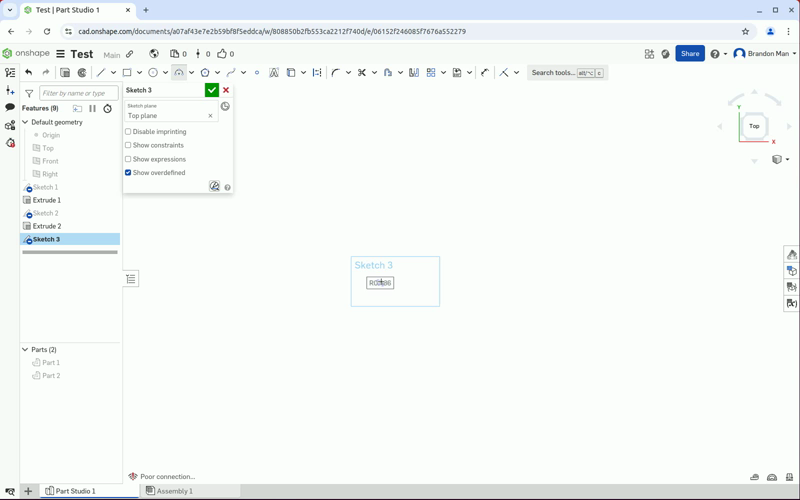
key(esc)
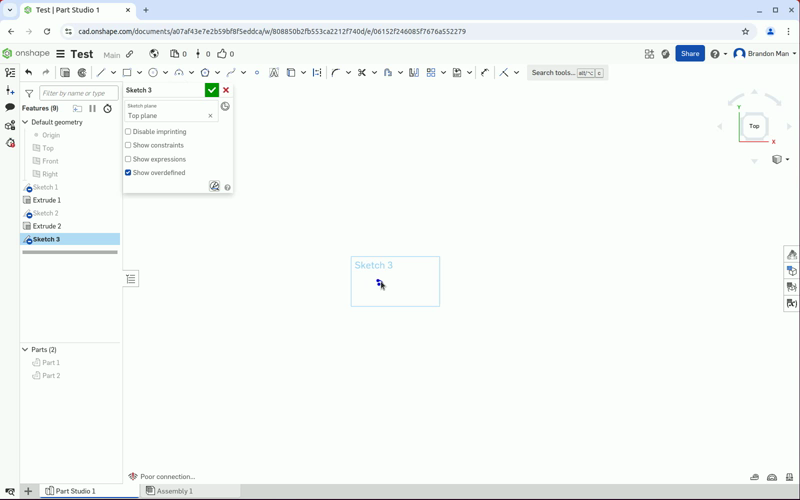
key(l)
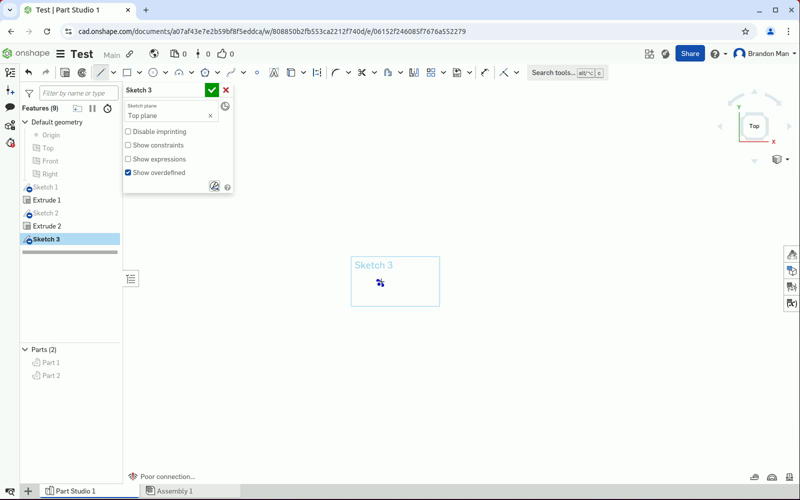
mouse_move(382, 284)
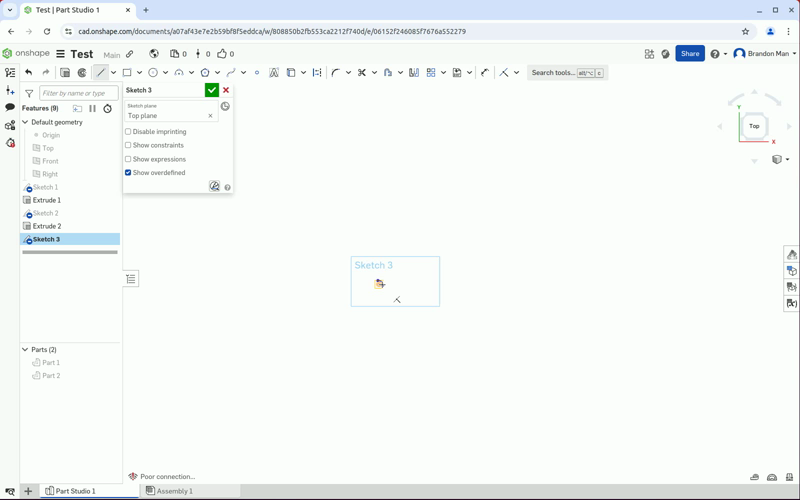
scroll(6)
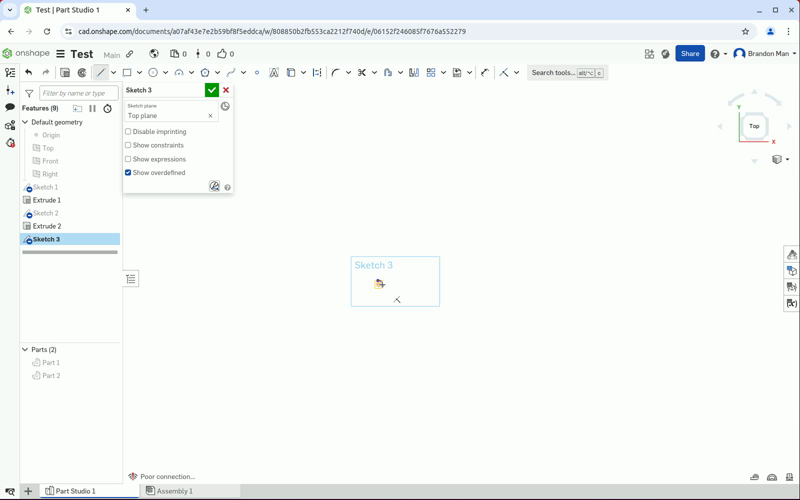
scroll(6)
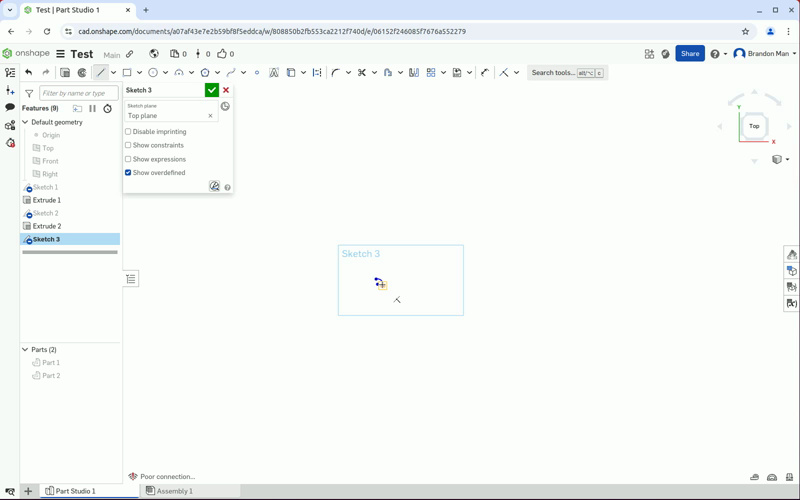
scroll(6)
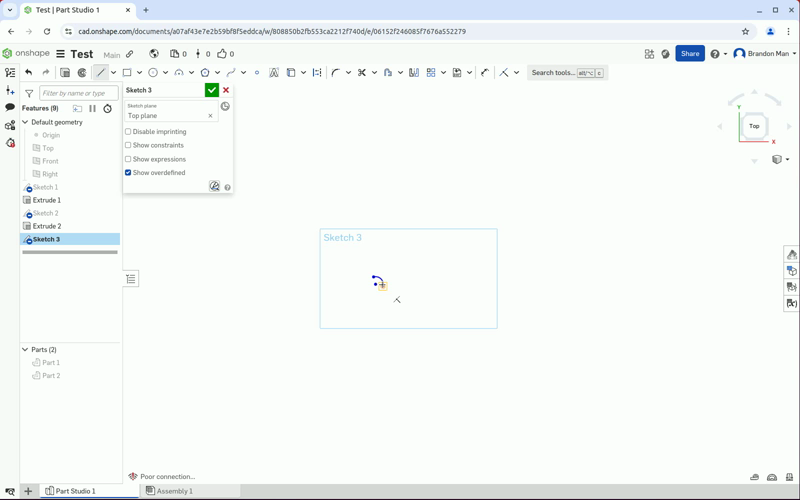
scroll(6)
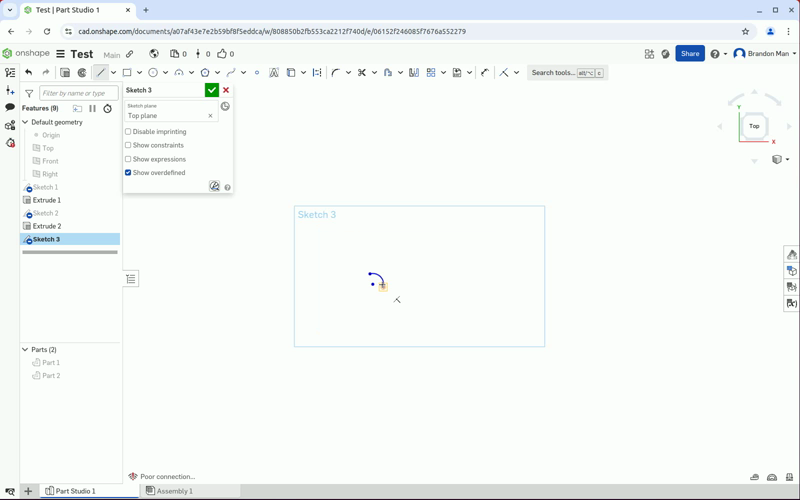
scroll(6)
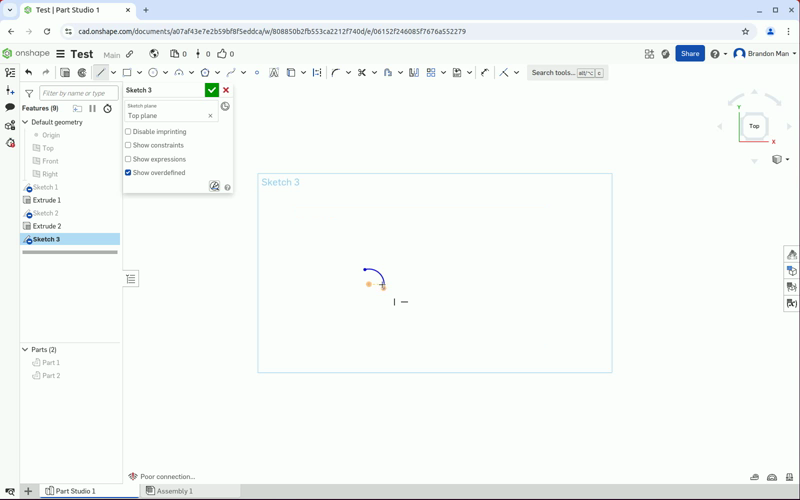
scroll(6)
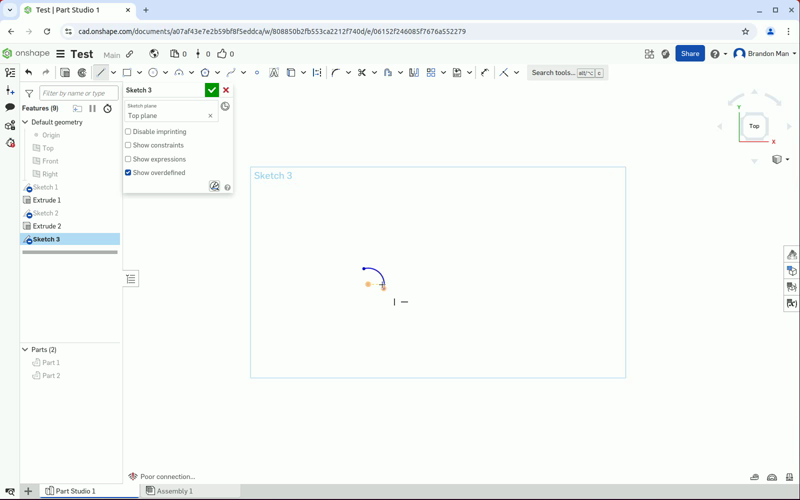
scroll(6)
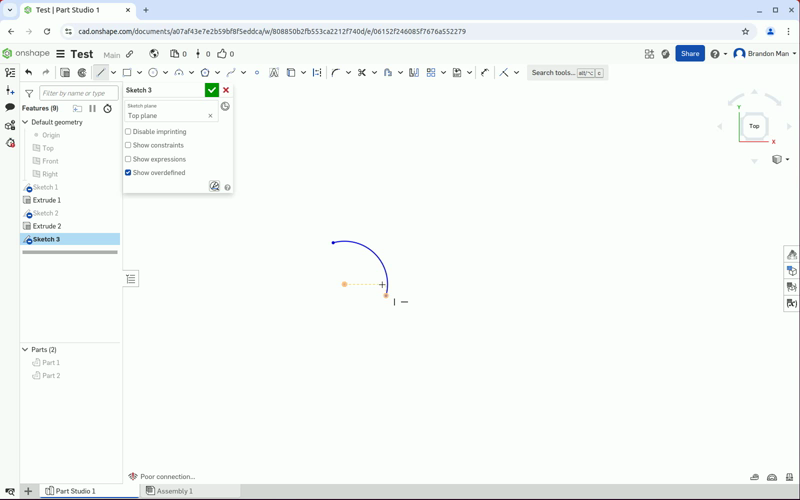
click(382, 284)
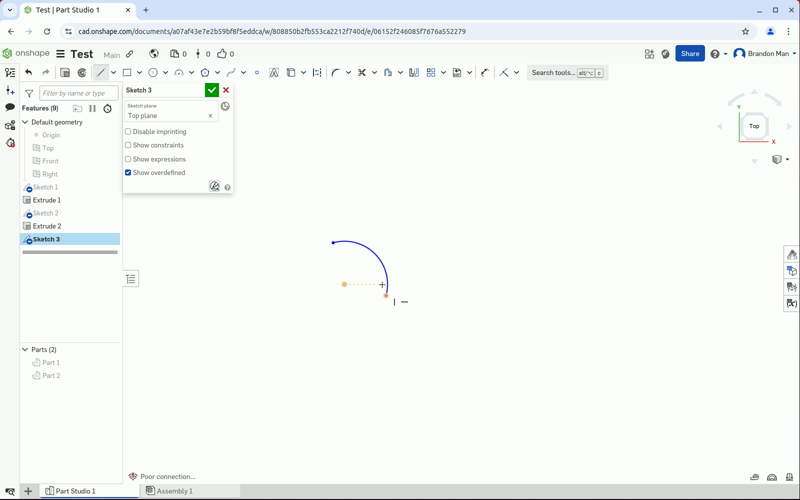
scroll(-6)
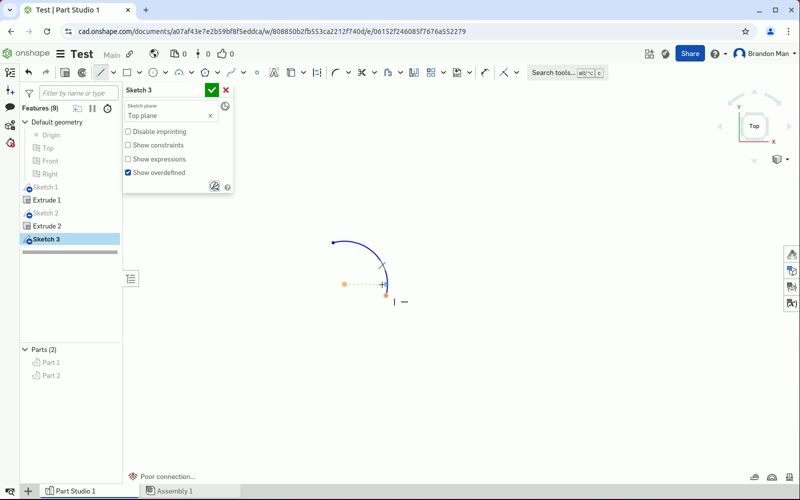
scroll(-6)
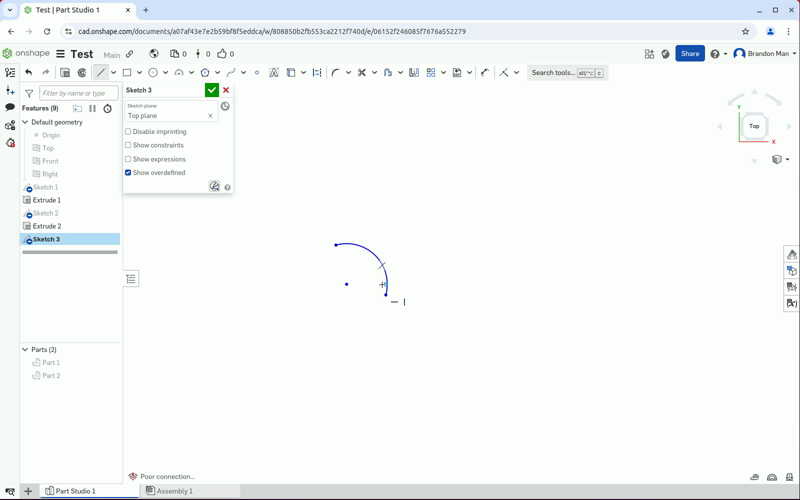
scroll(-6)
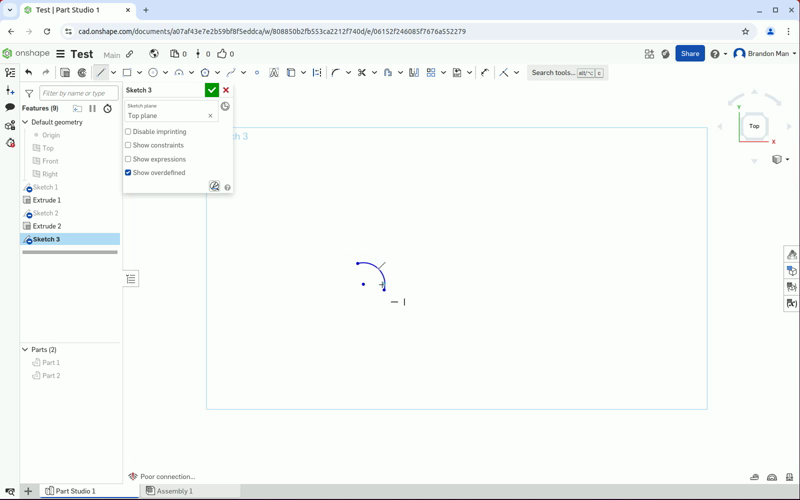
scroll(-6)
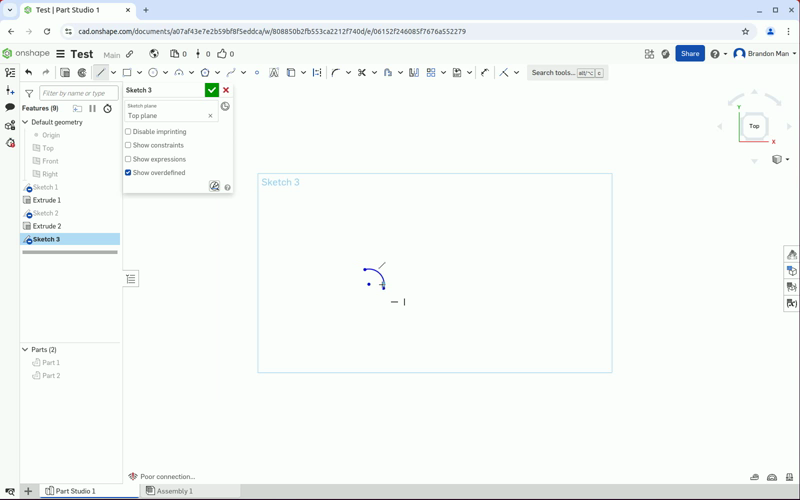
scroll(-6)
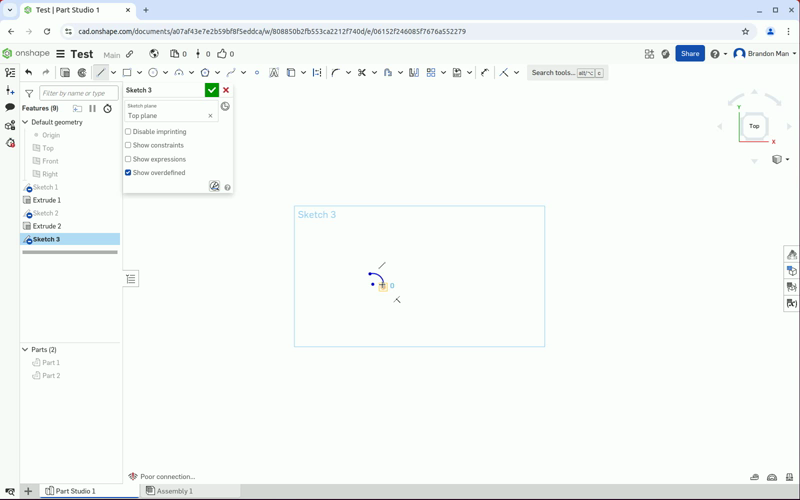
scroll(-6)
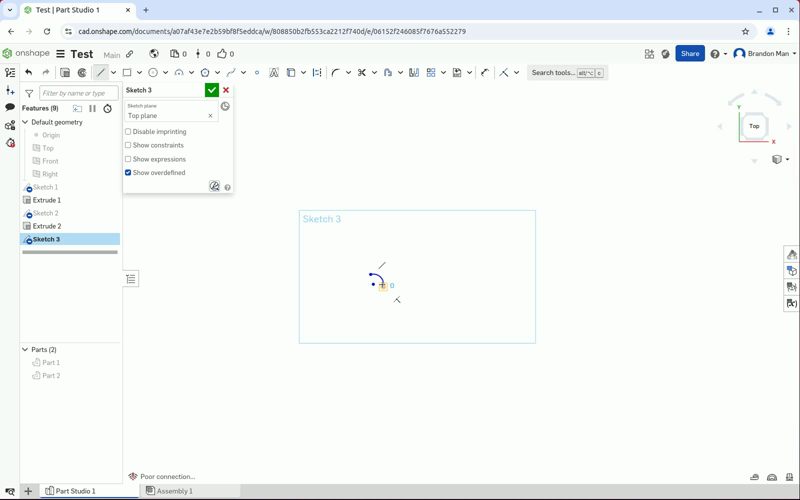
scroll(-6)
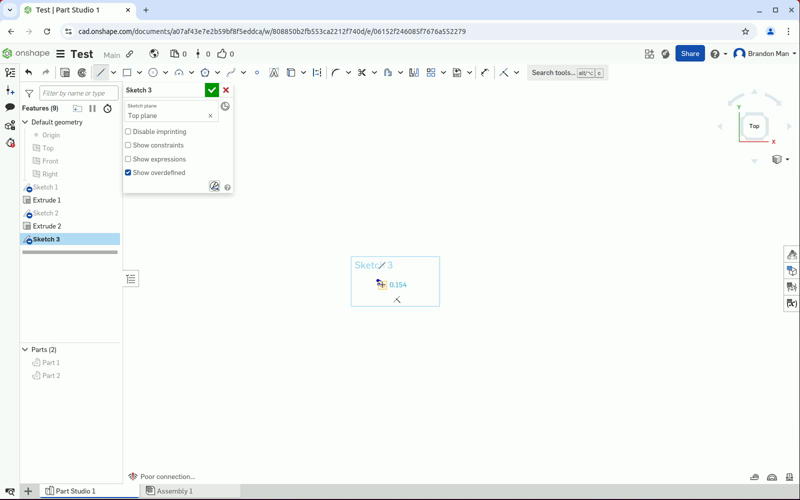
key_down(shift)
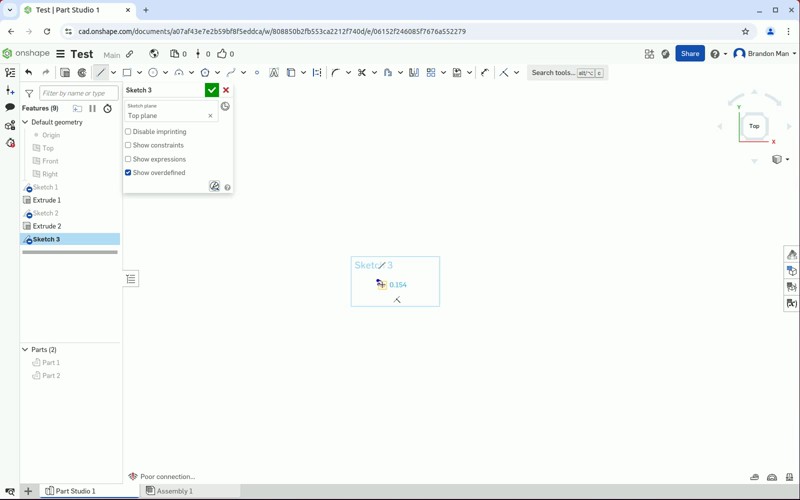
mouse_move(461, 284)
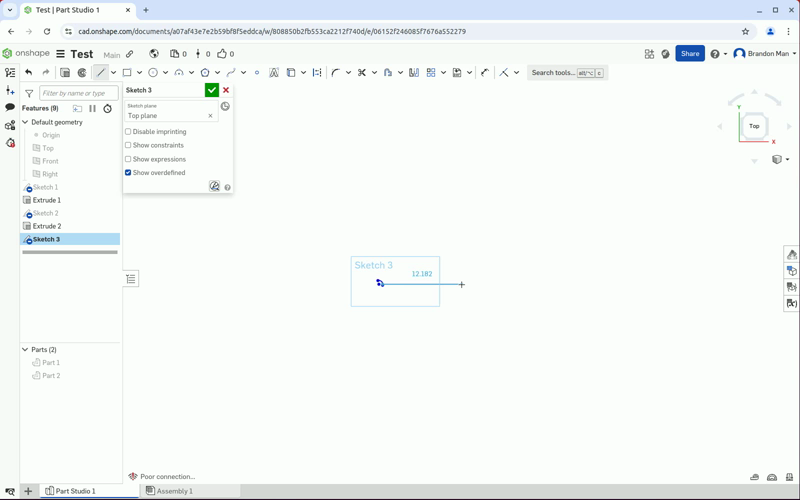
click(461, 284)
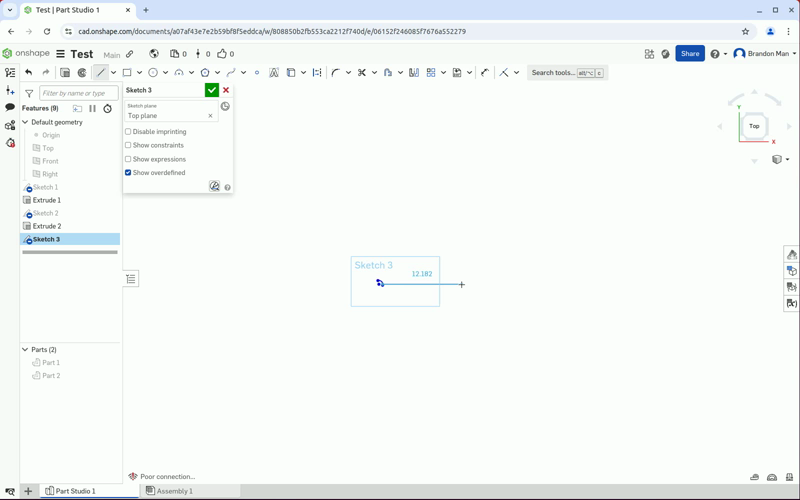
key_up(shift)
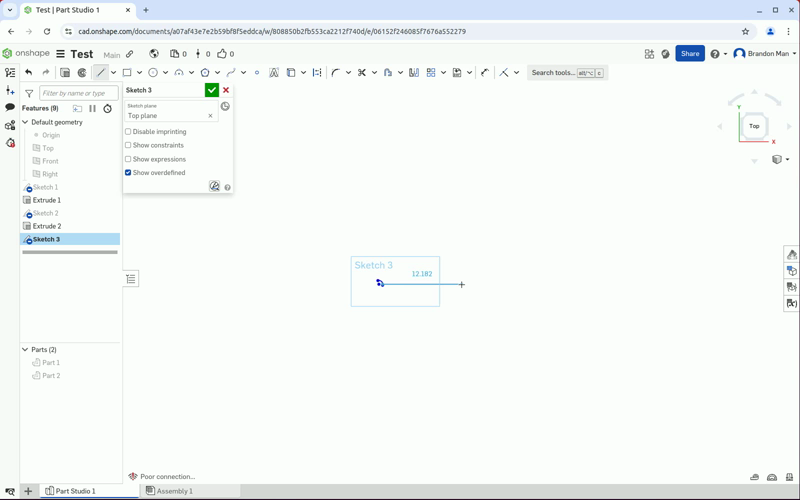
key_down(shift)
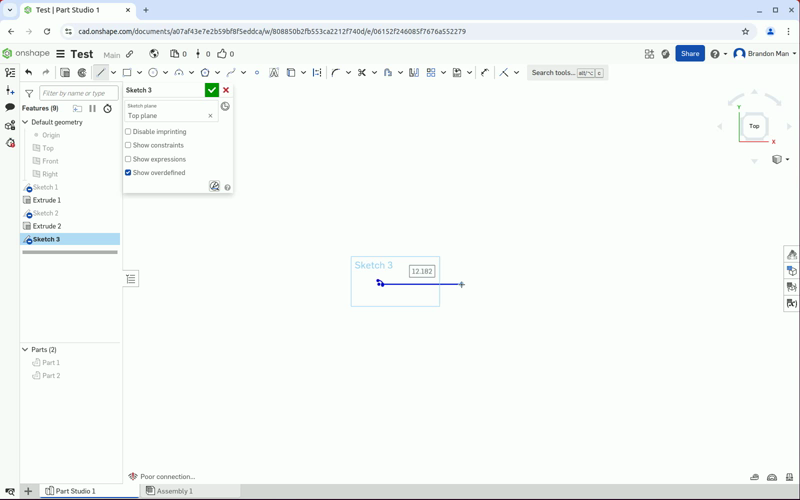
mouse_move(540, 284)
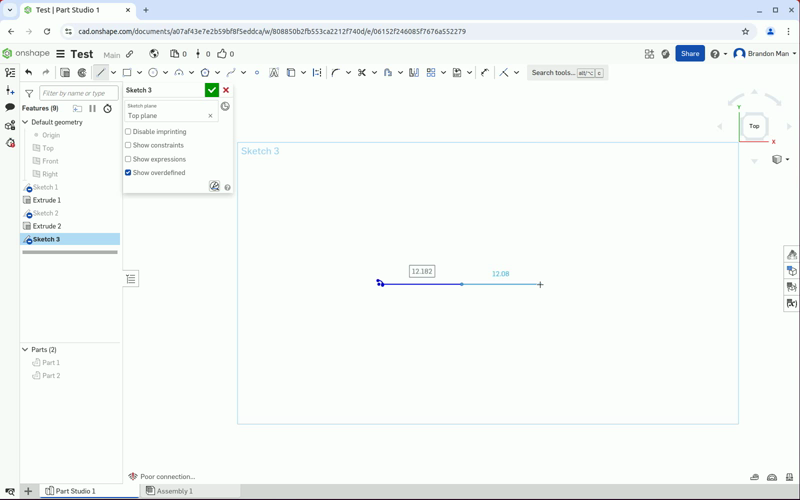
click(540, 284)
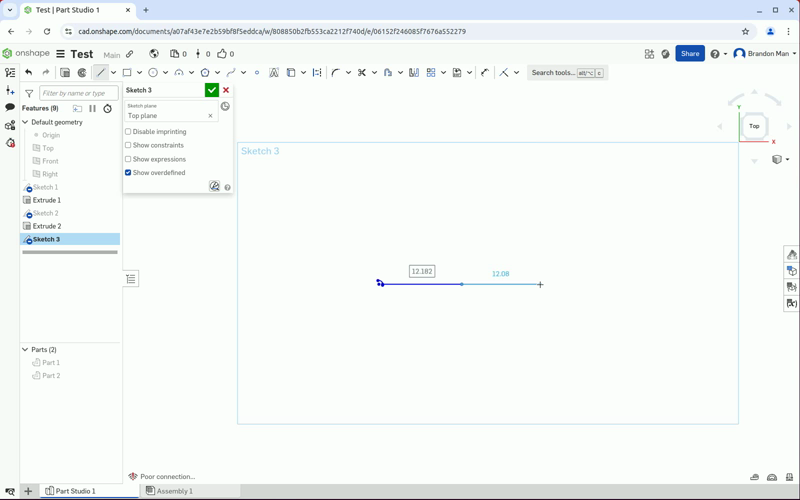
key_up(shift)
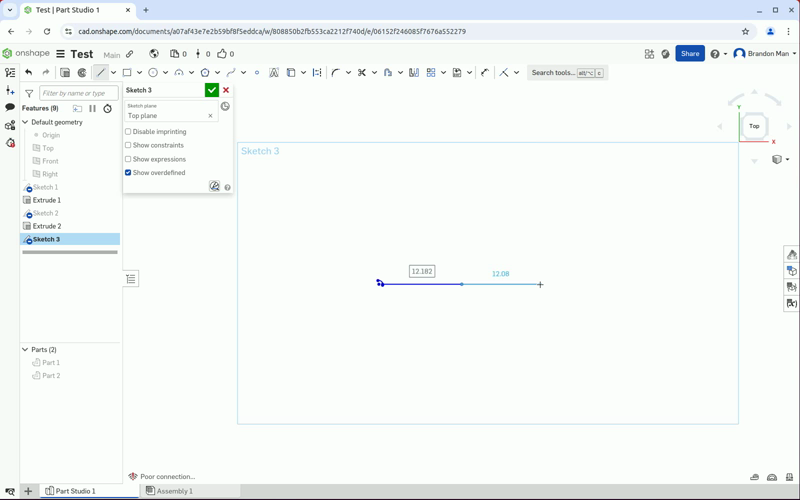
key(esc)
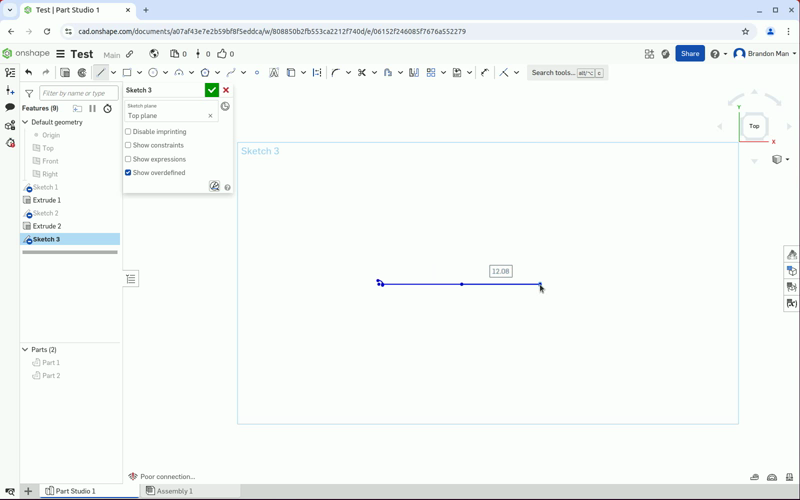
key(a)
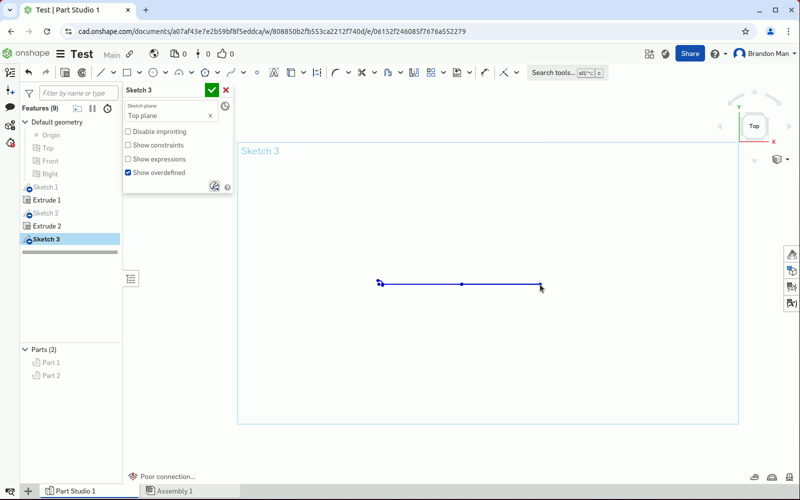
mouse_move(540, 284)
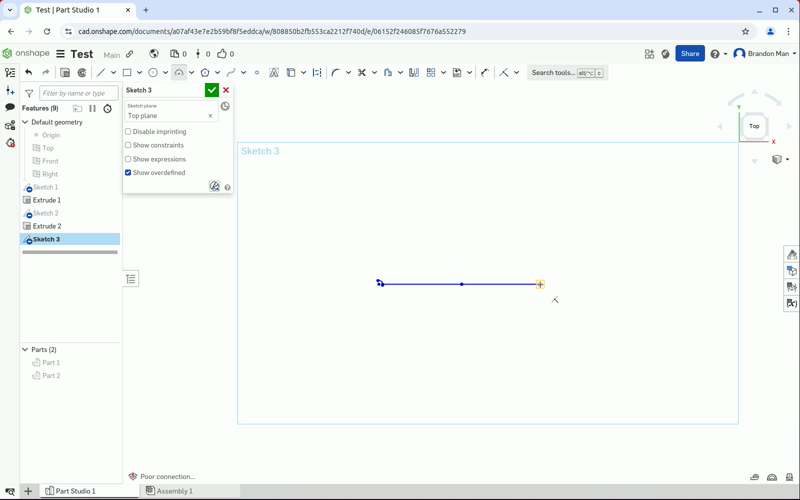
click(540, 284)
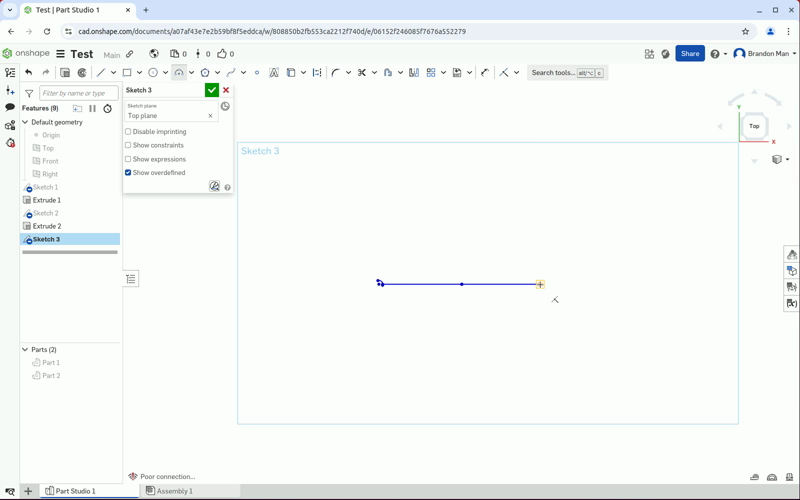
key_down(shift)
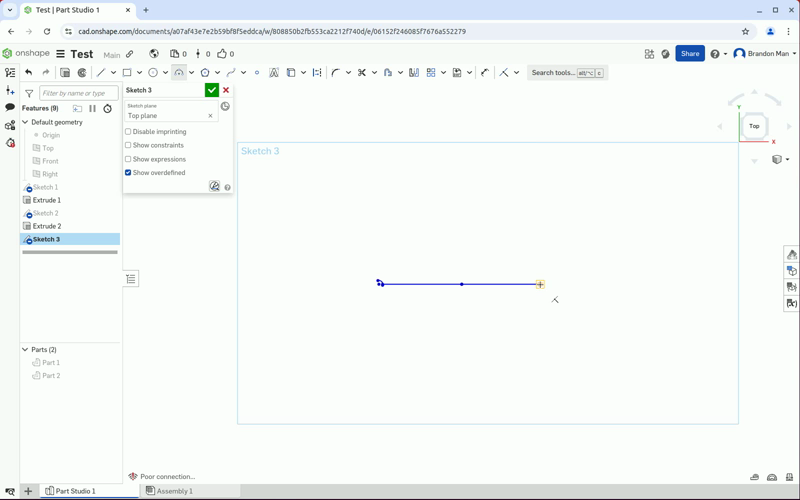
mouse_move(543, 280)
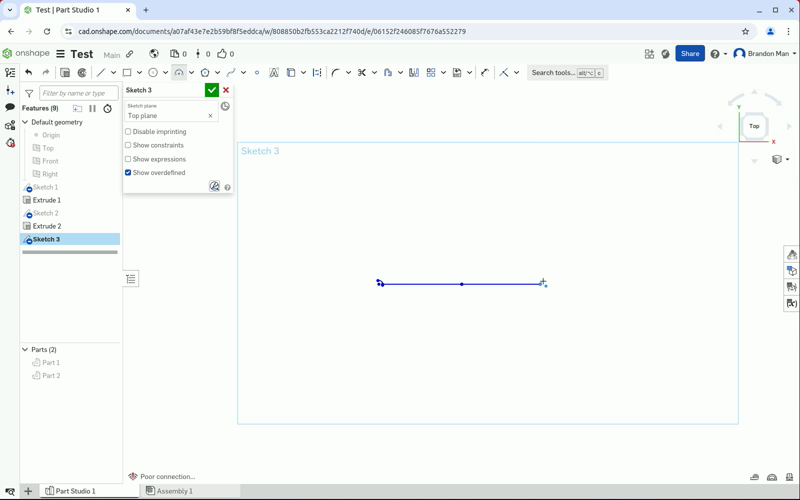
scroll(6)
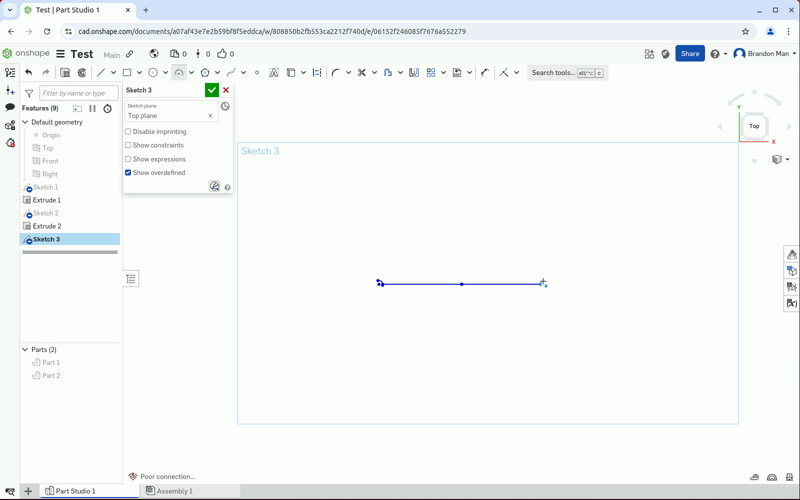
scroll(6)
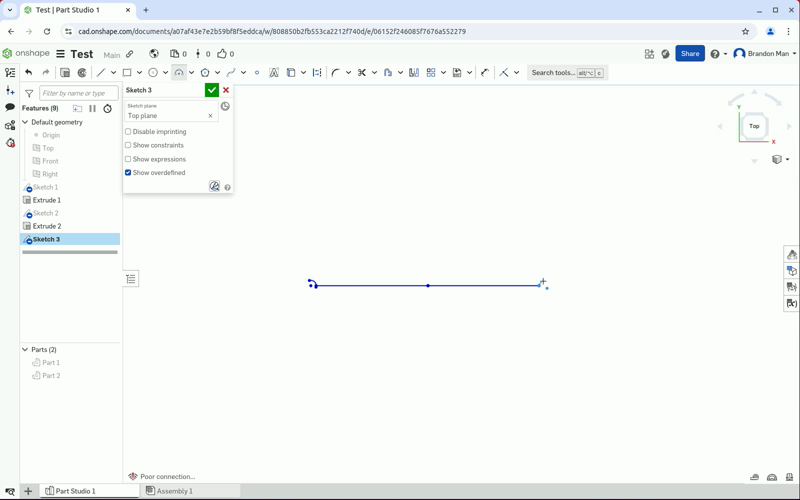
scroll(6)
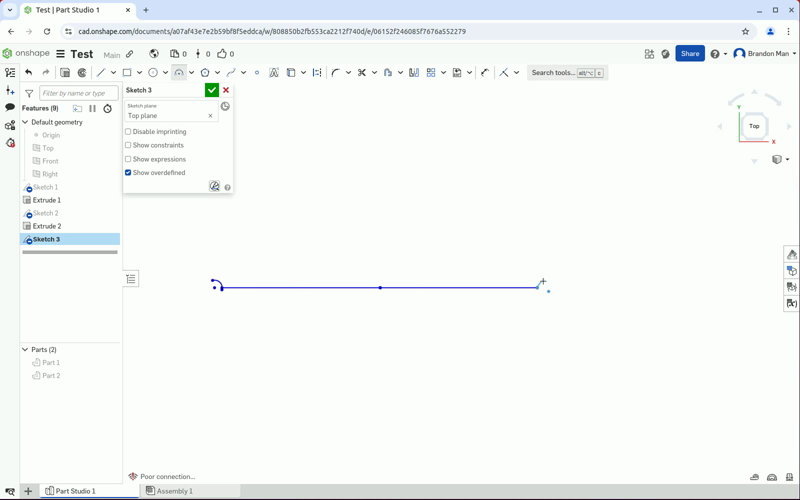
scroll(6)
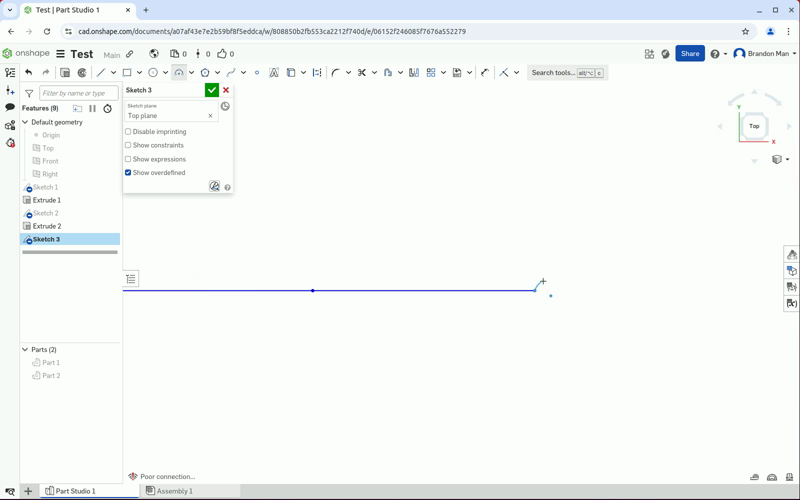
scroll(6)
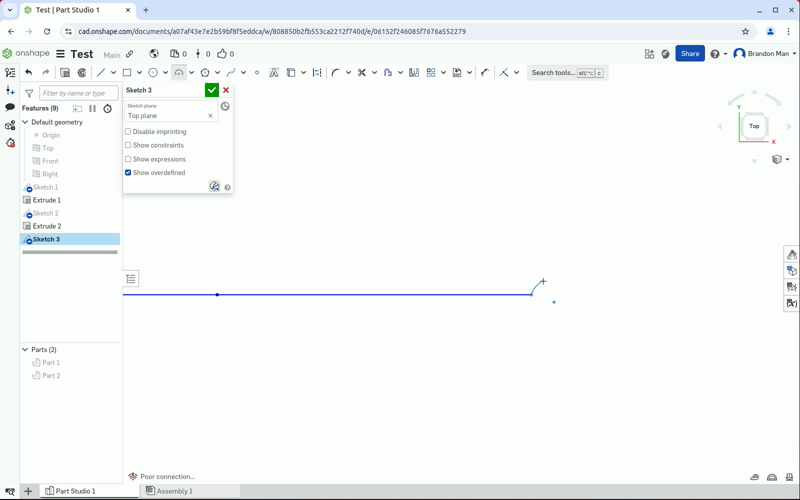
scroll(6)
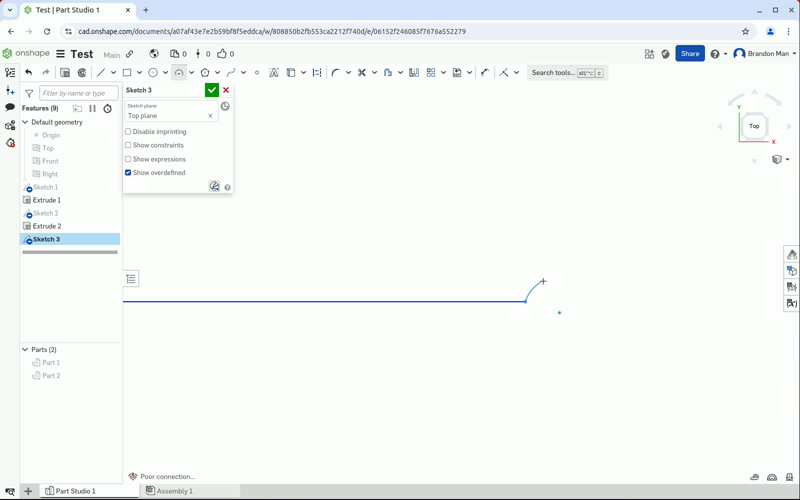
scroll(6)
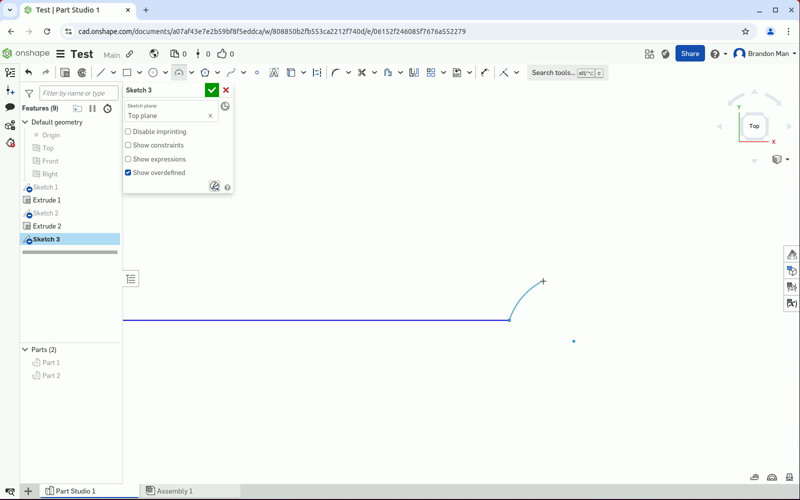
click(543, 280)
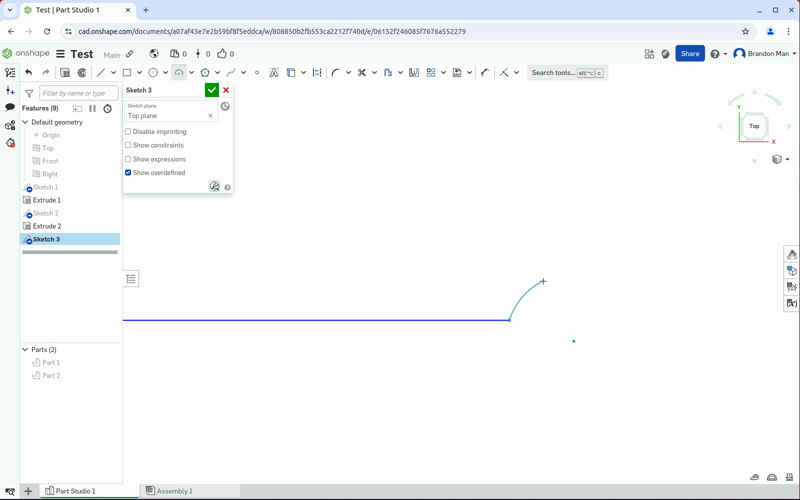
scroll(-6)
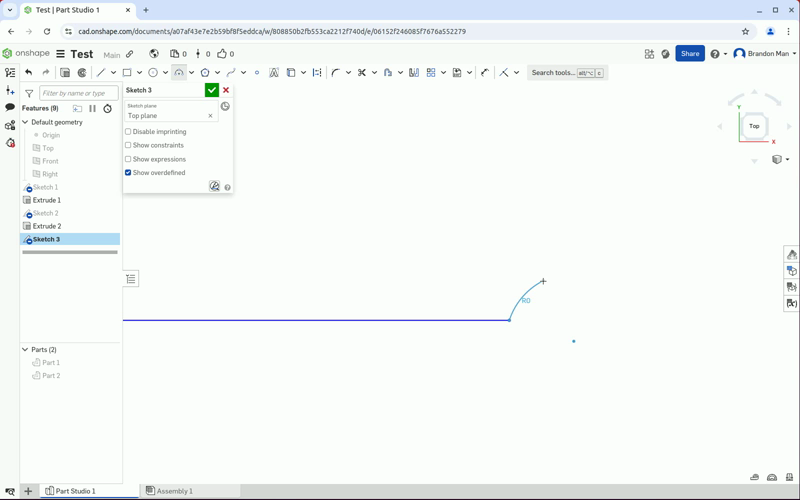
scroll(-6)
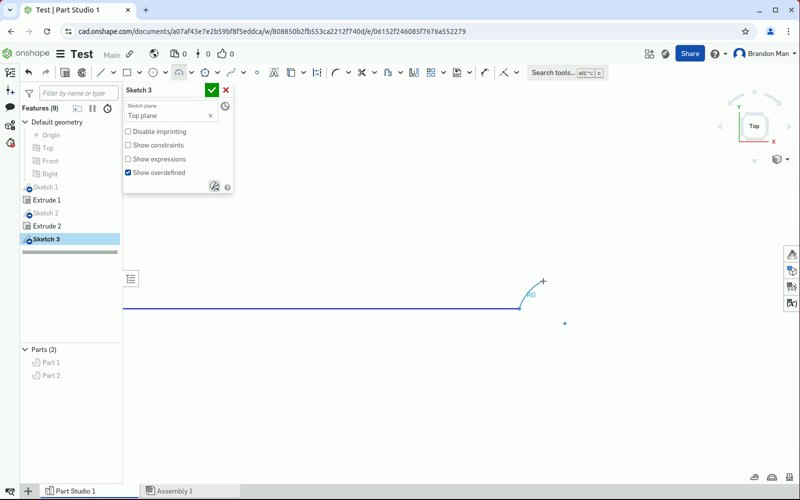
scroll(-6)
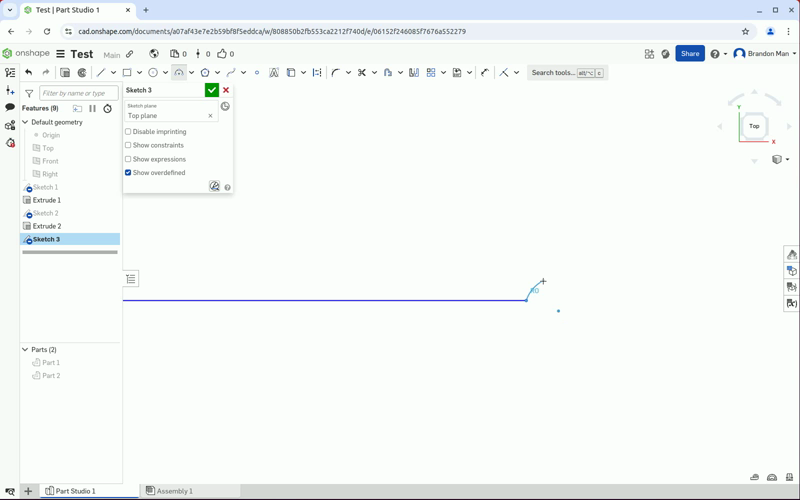
scroll(-6)
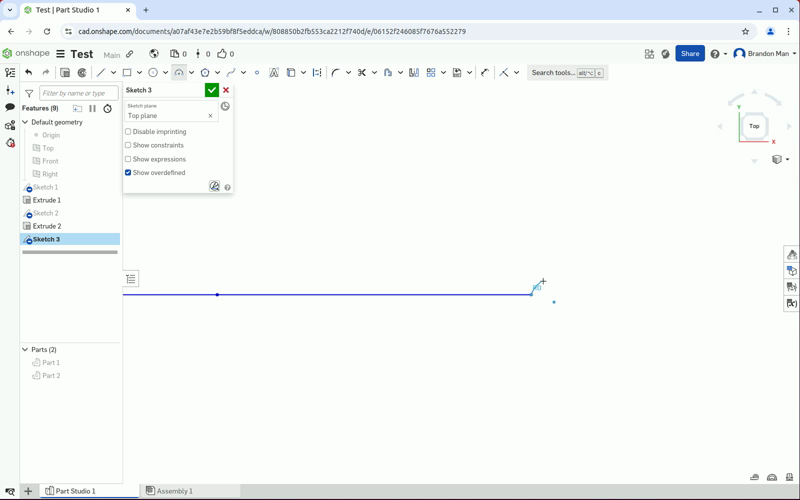
scroll(-6)
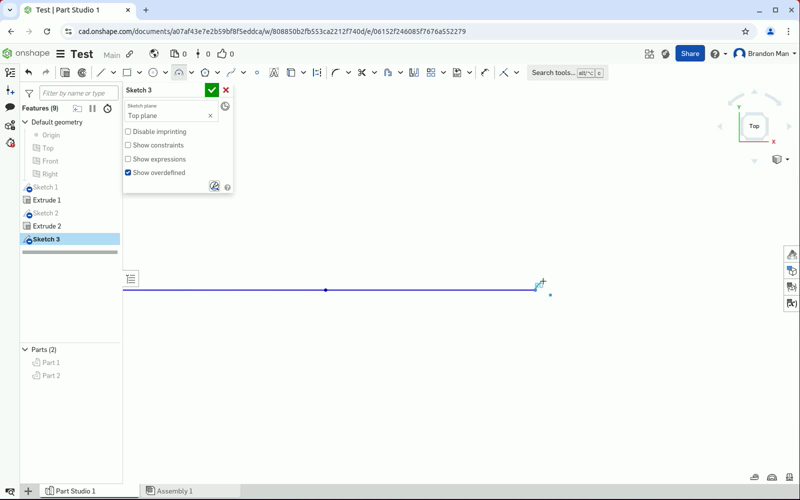
scroll(-6)
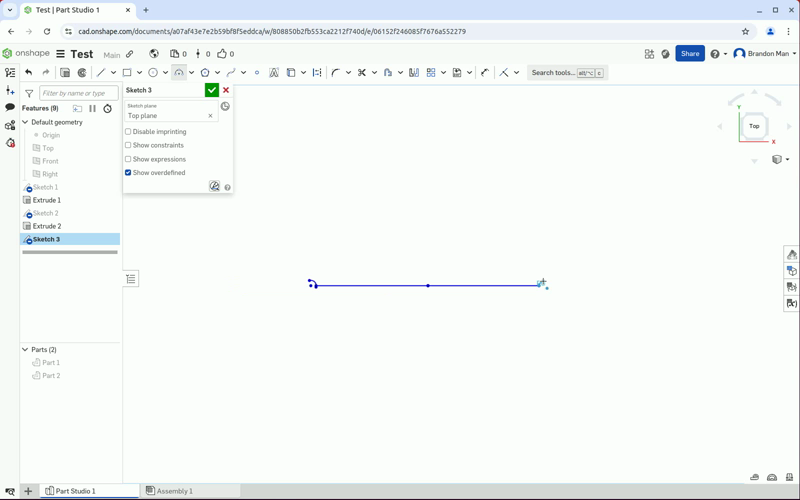
scroll(-6)
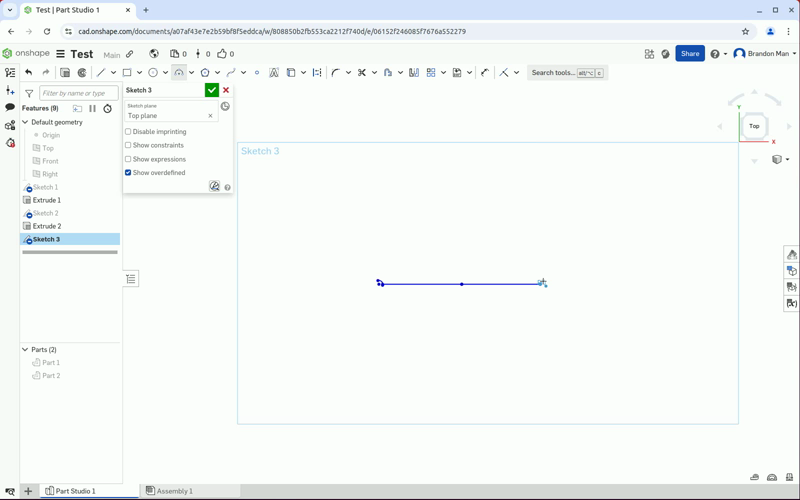
mouse_move(540, 281)
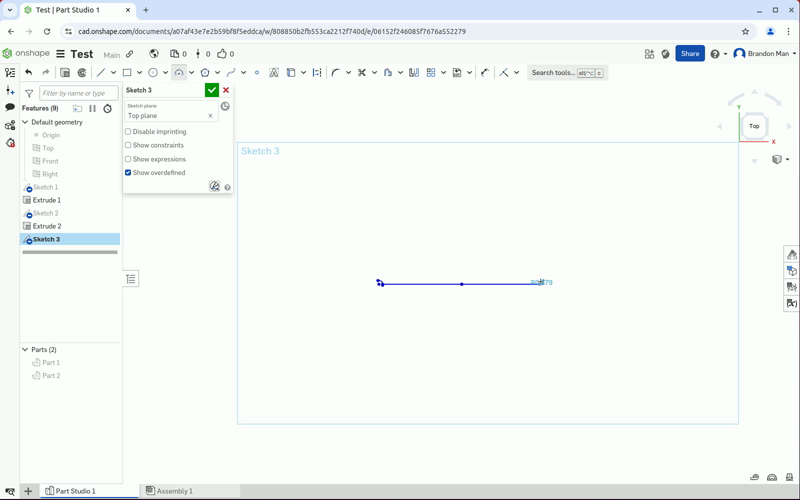
scroll(6)
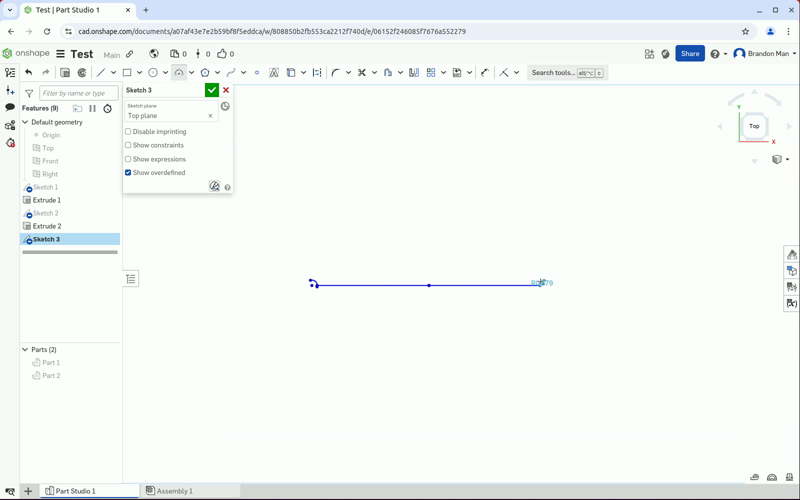
scroll(6)
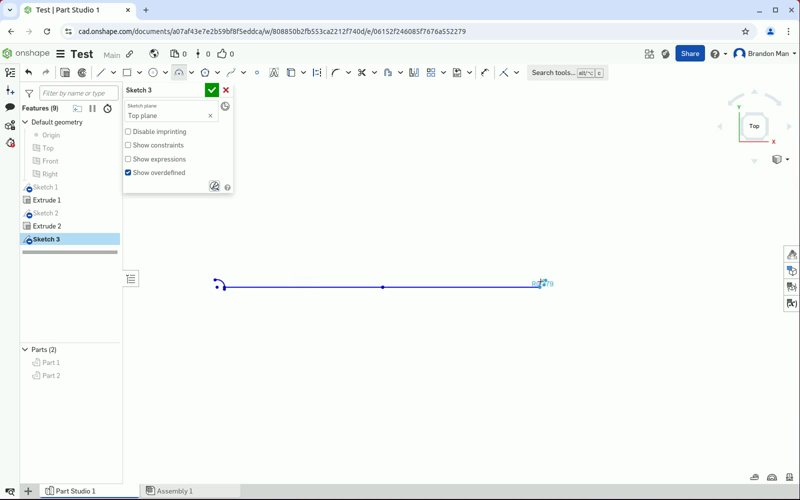
scroll(6)
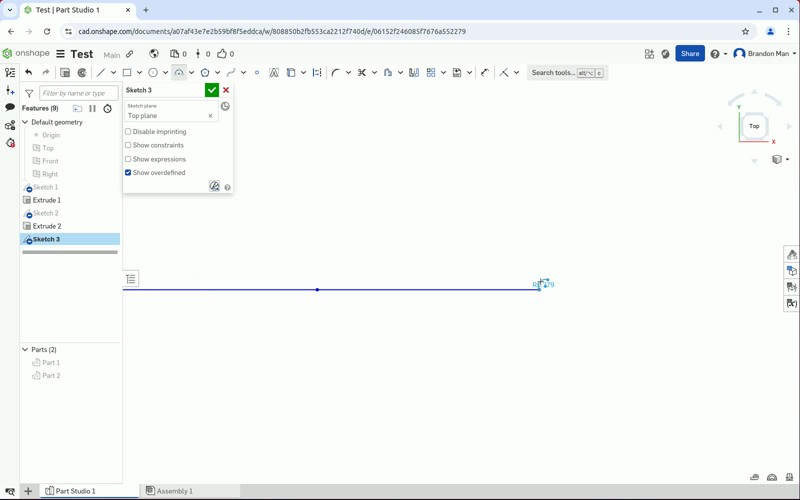
scroll(6)
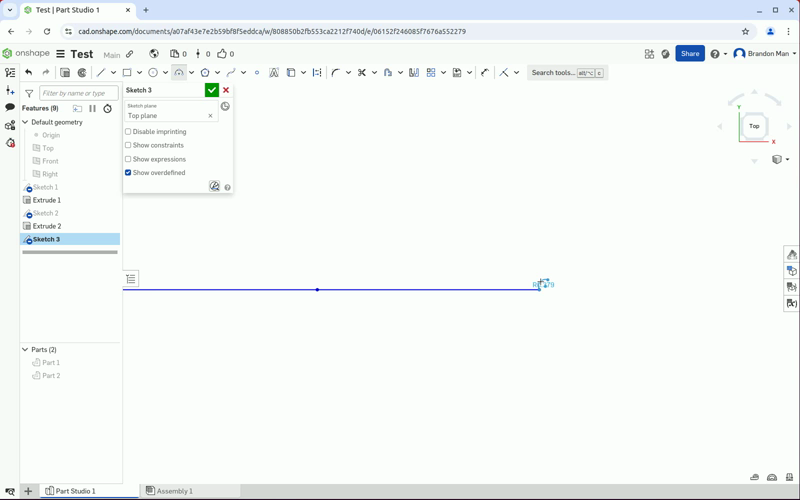
scroll(6)
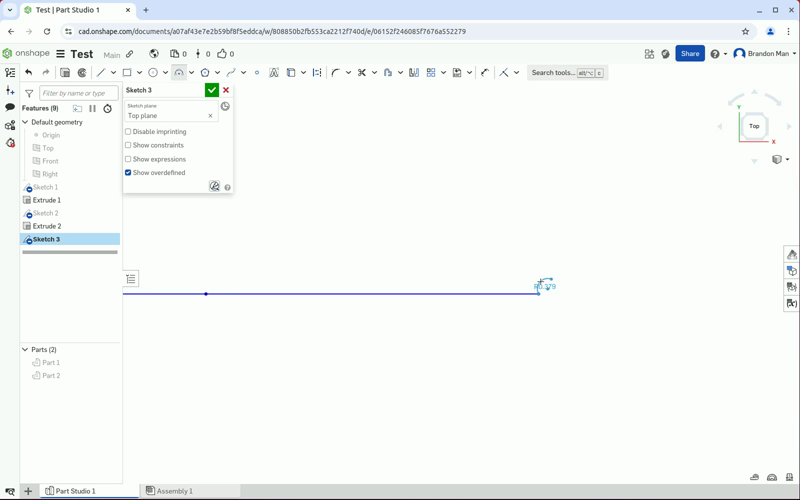
scroll(6)
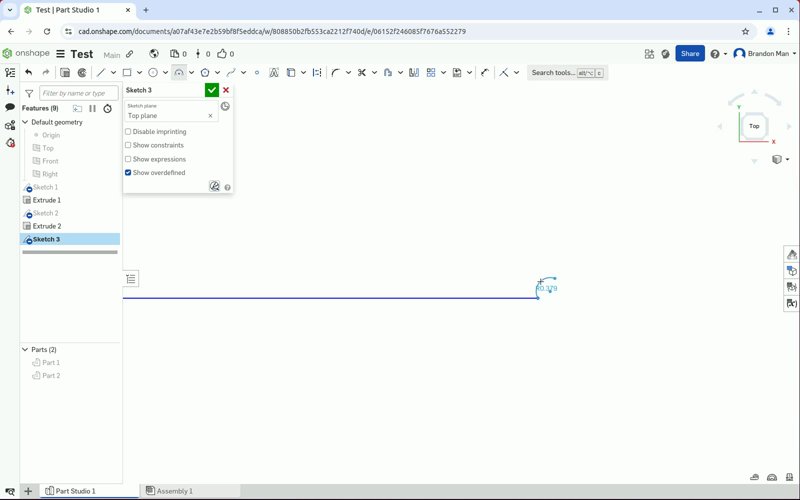
scroll(6)
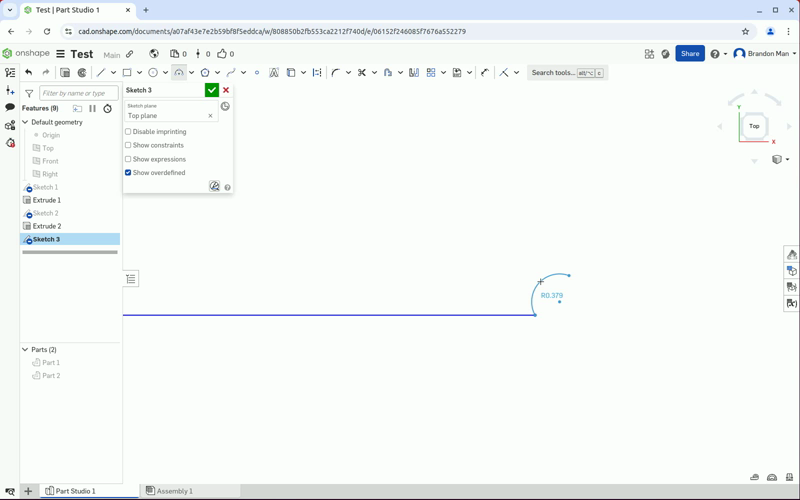
click(540, 281)
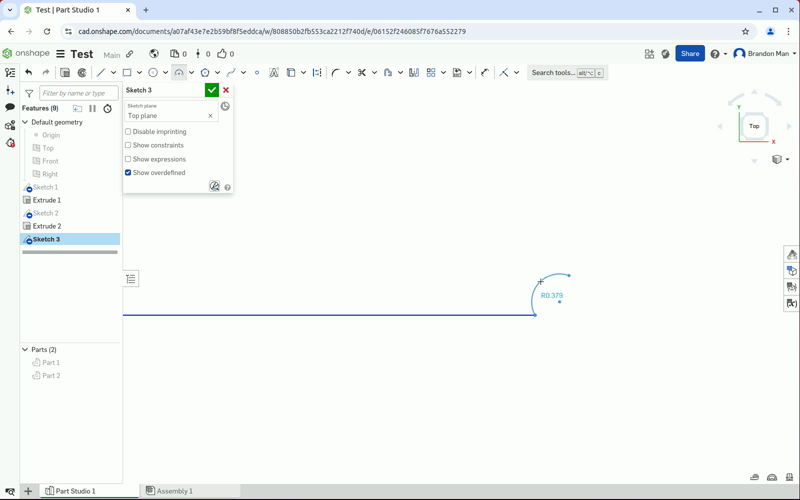
scroll(-6)
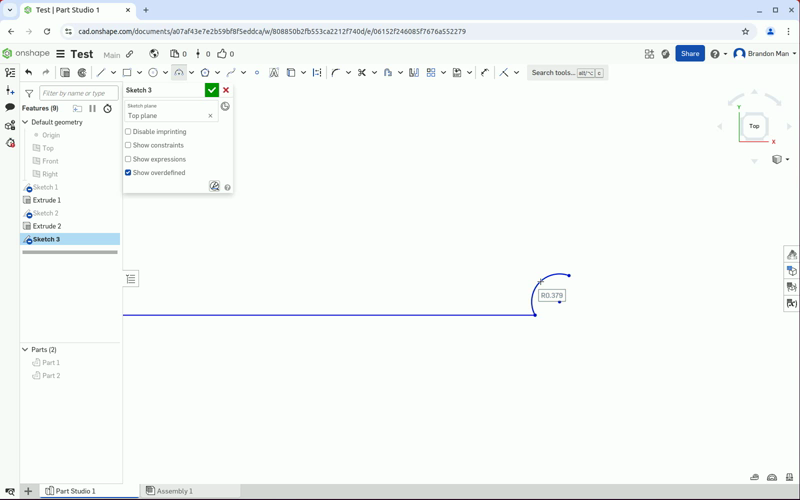
scroll(-6)
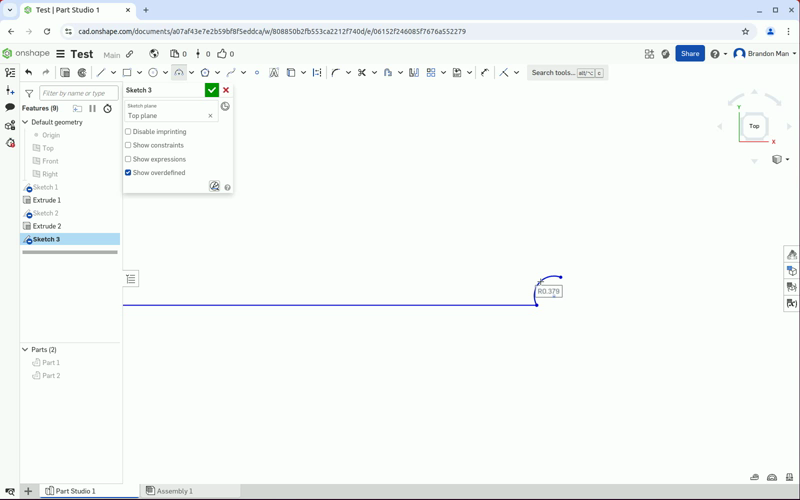
scroll(-6)
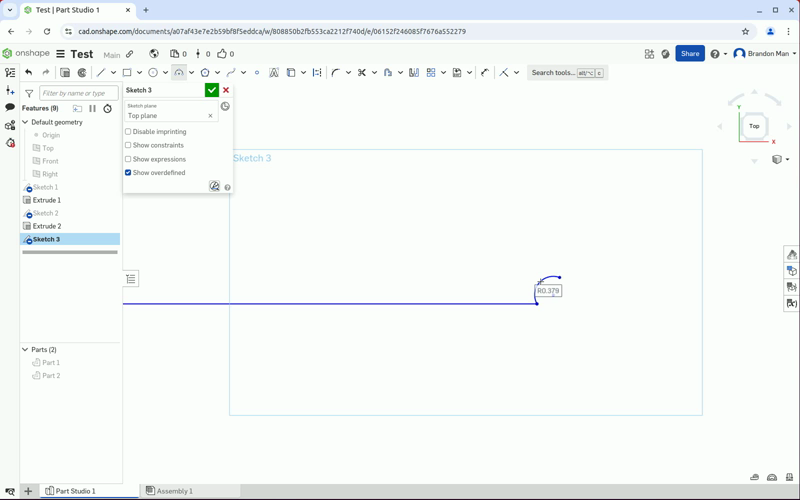
scroll(-6)
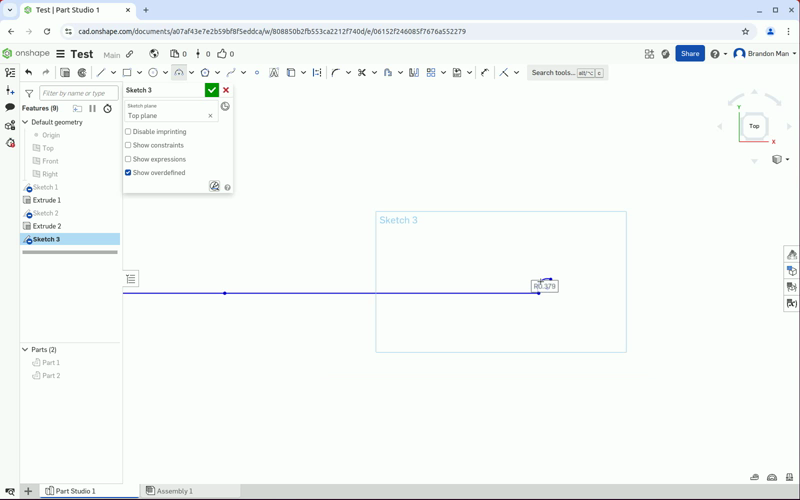
scroll(-6)
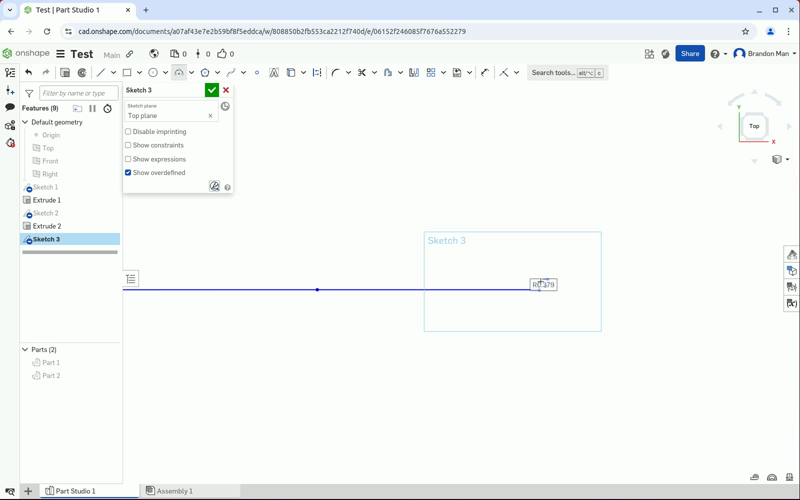
scroll(-6)
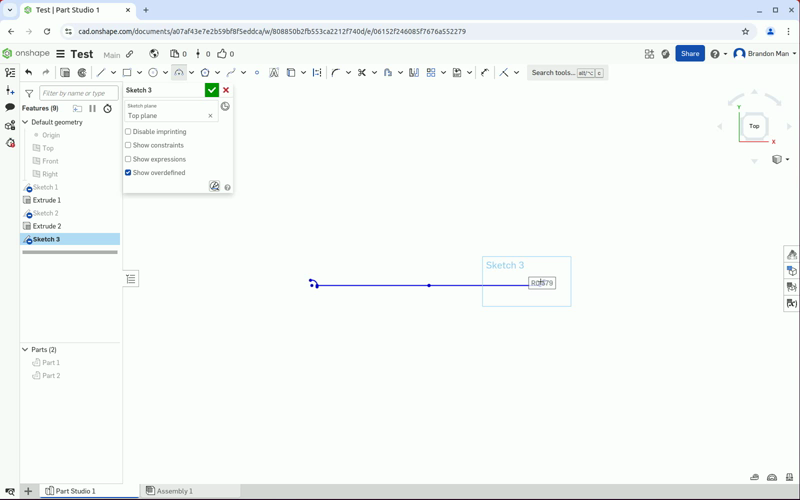
scroll(-6)
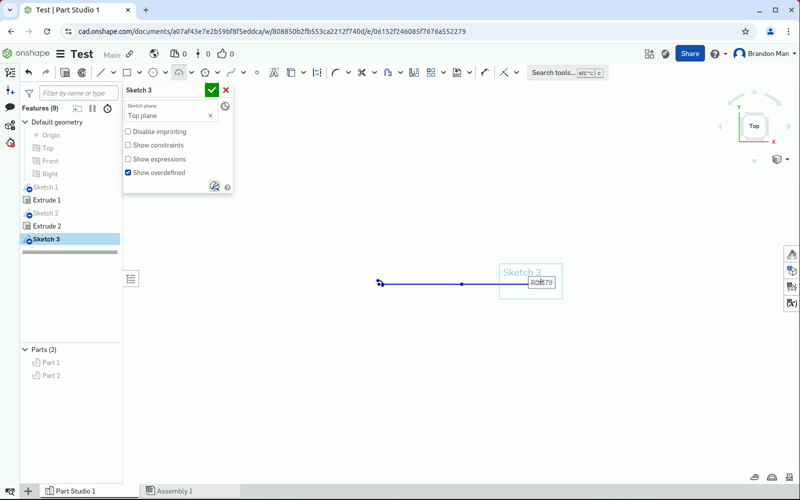
key_up(shift)
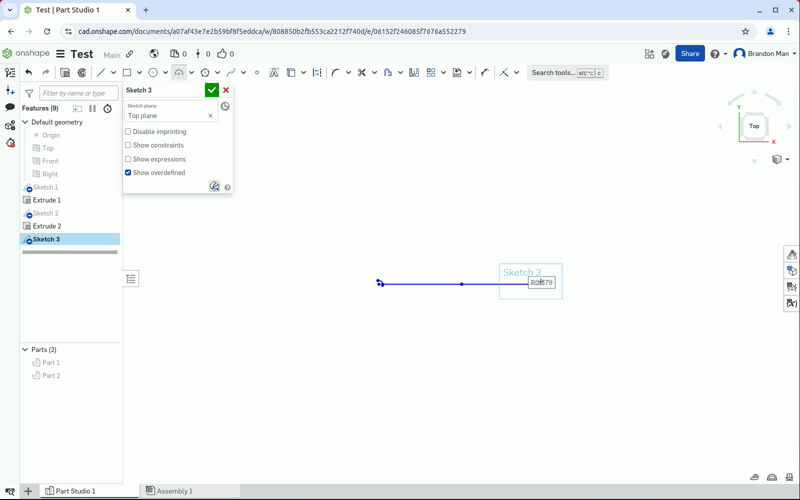
key(esc)
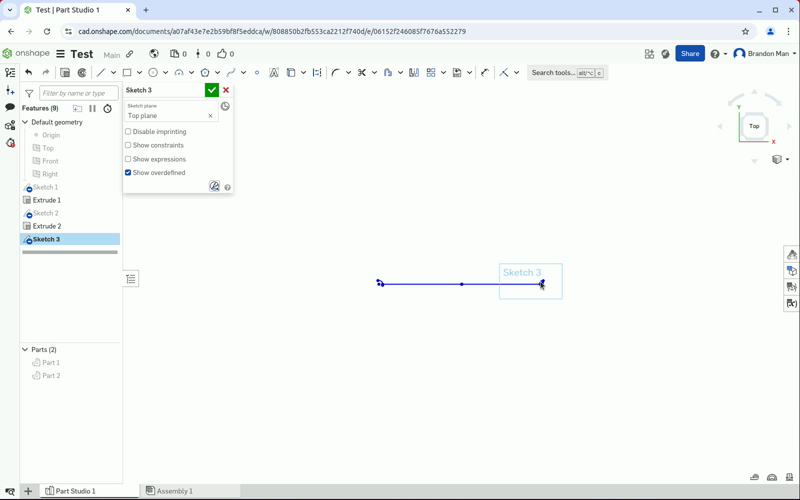
key(l)
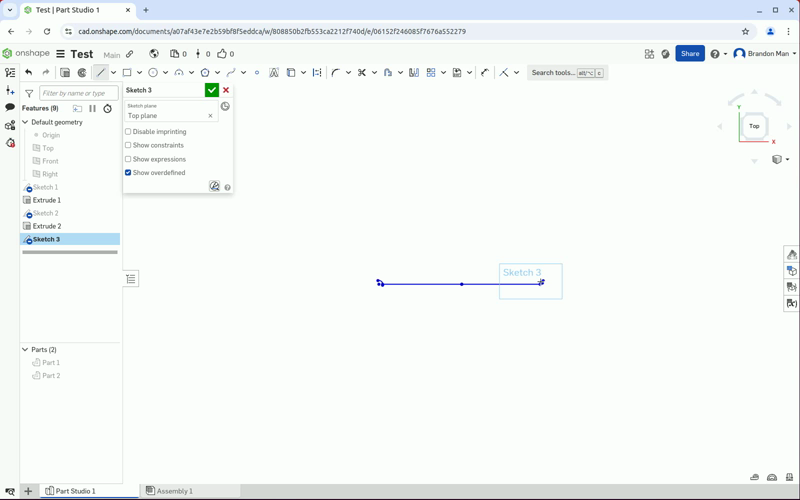
mouse_move(543, 280)
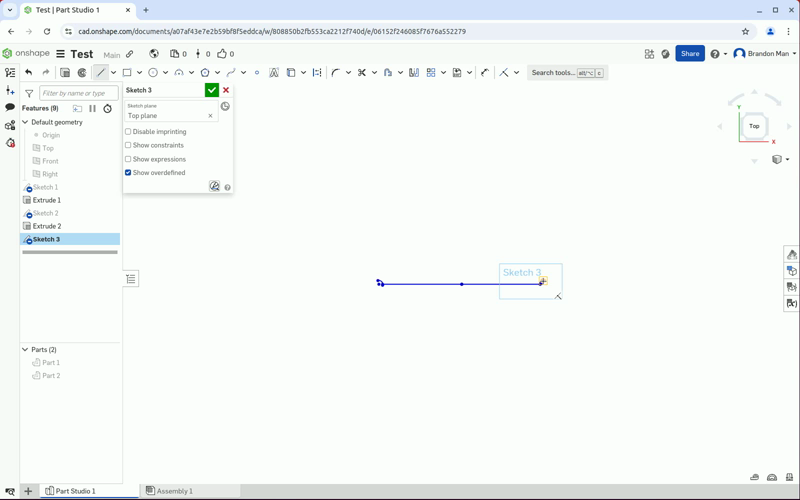
scroll(6)
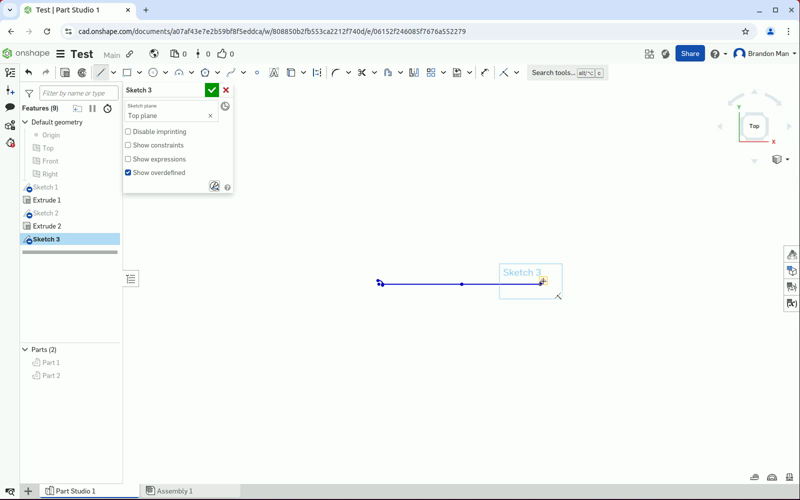
scroll(6)
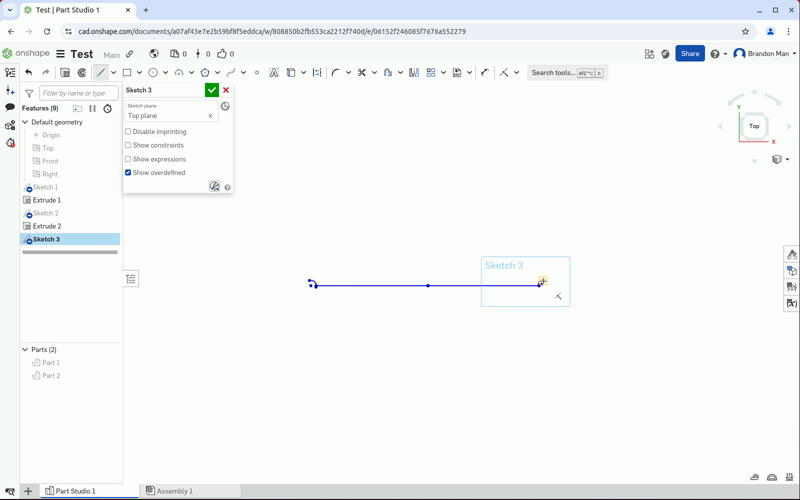
scroll(6)
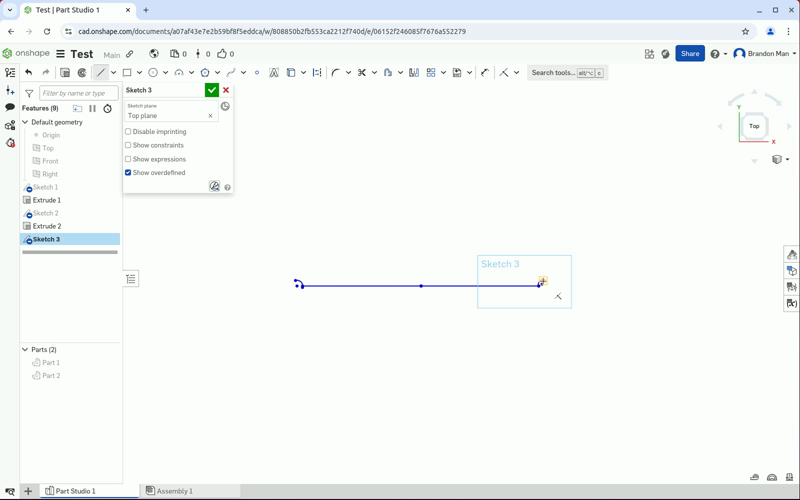
scroll(6)
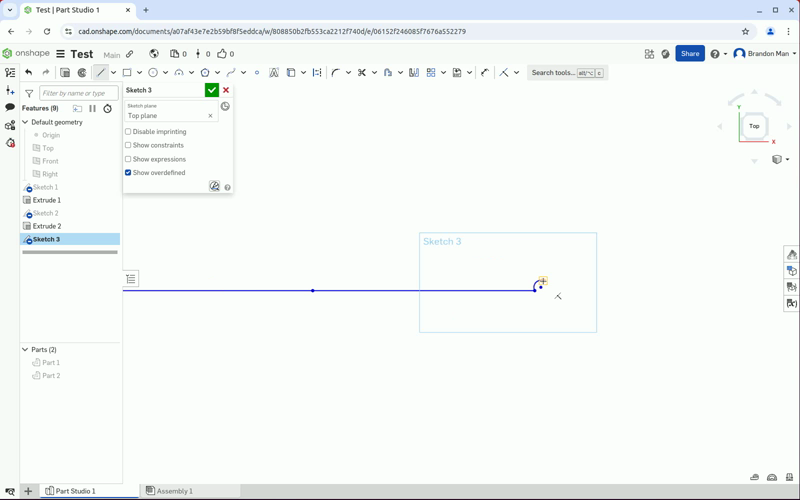
scroll(6)
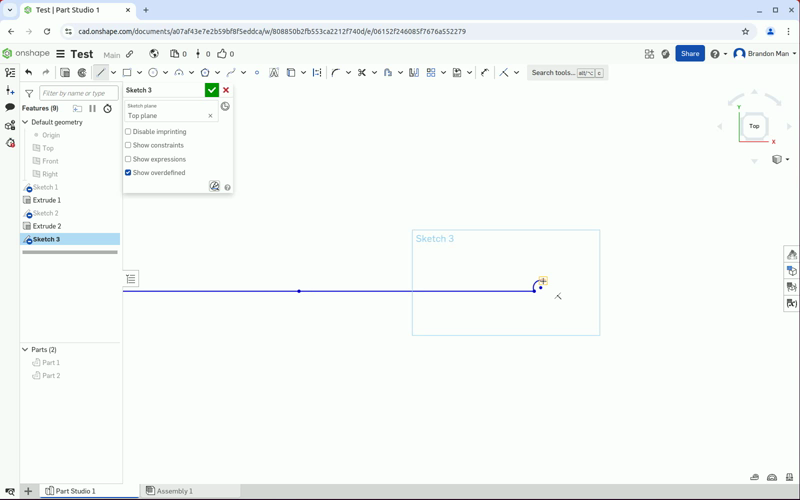
scroll(6)
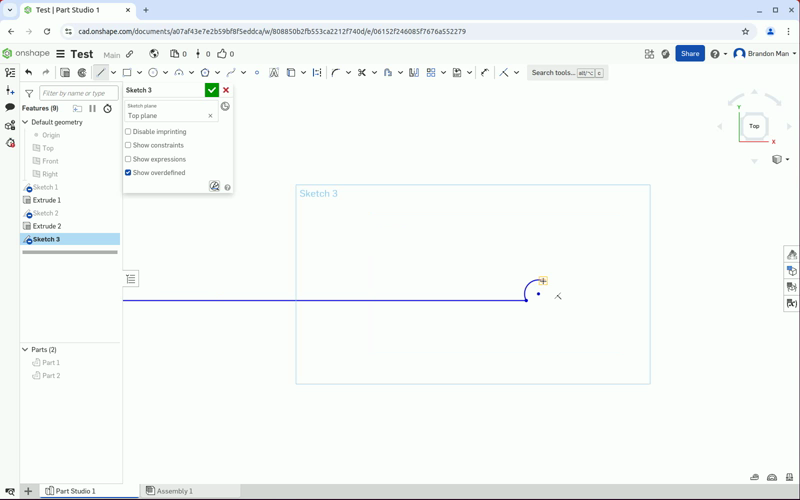
scroll(6)
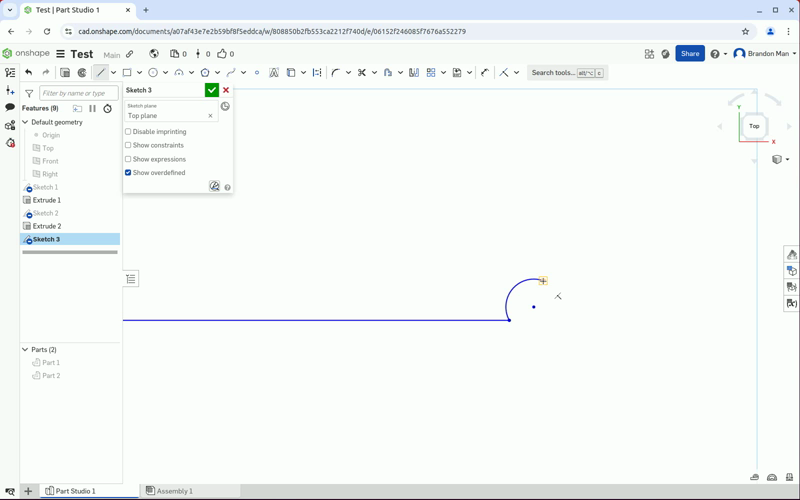
click(543, 280)
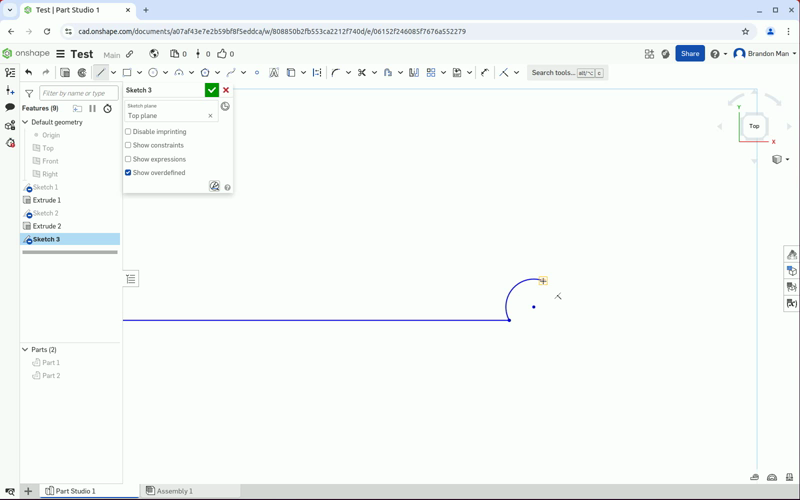
scroll(-6)
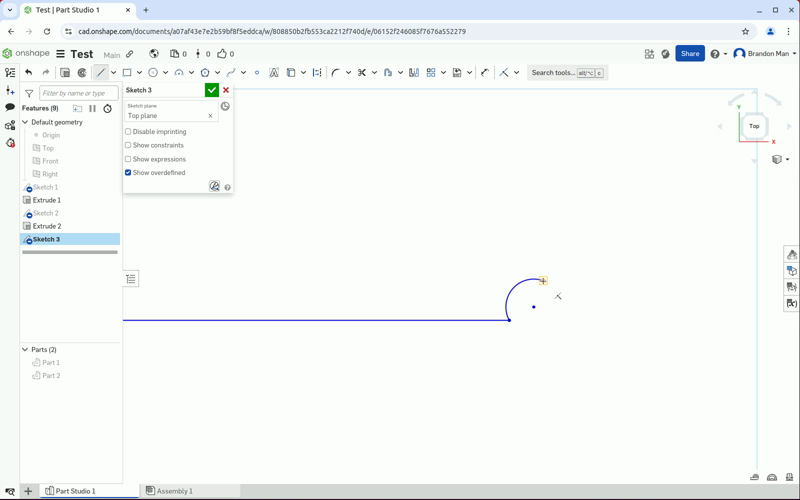
scroll(-6)
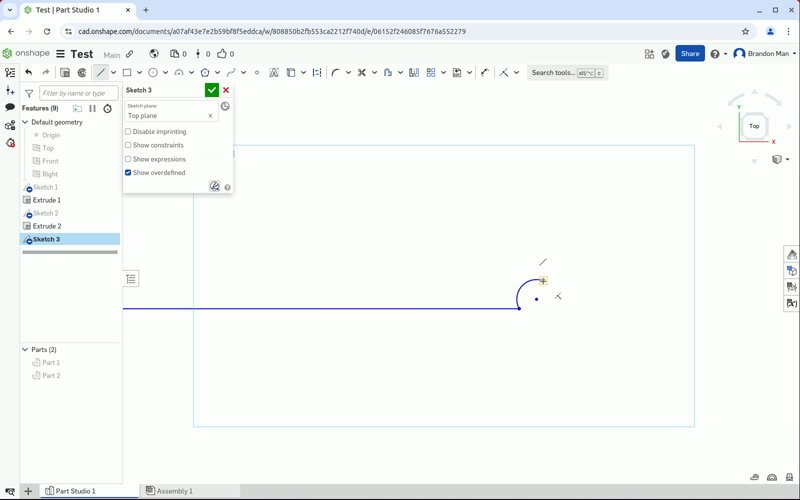
scroll(-6)
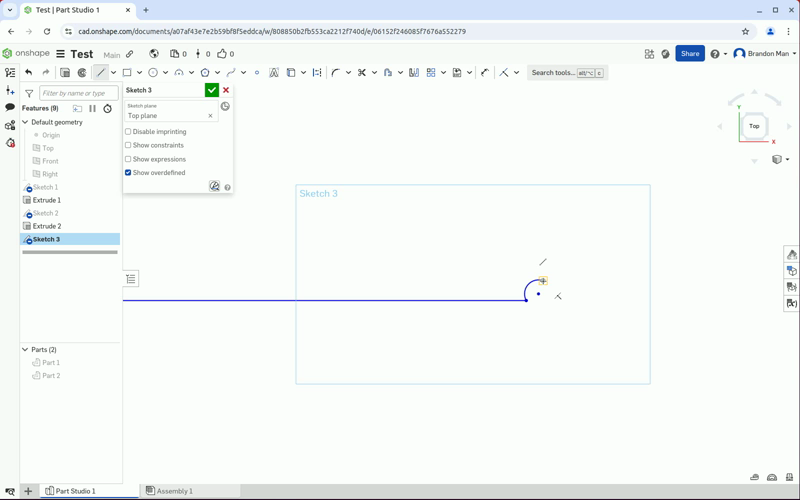
scroll(-6)
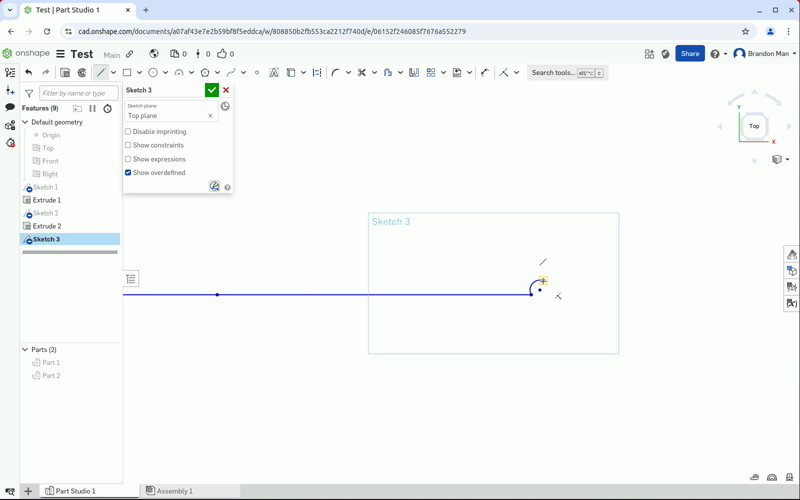
scroll(-6)
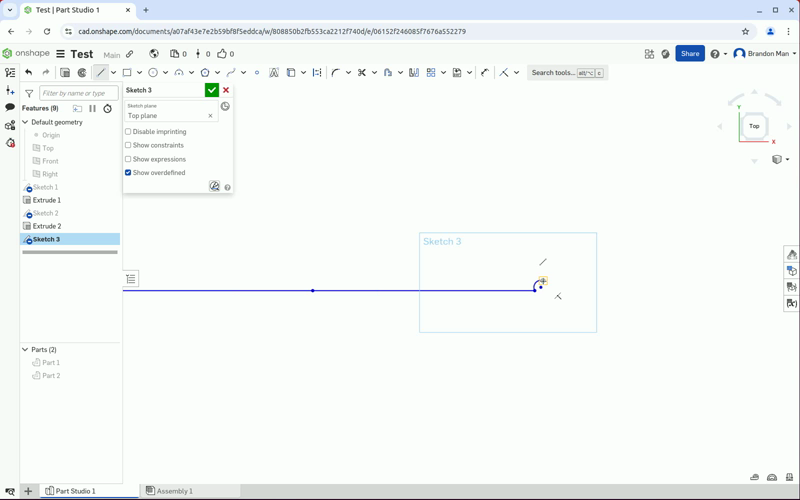
scroll(-6)
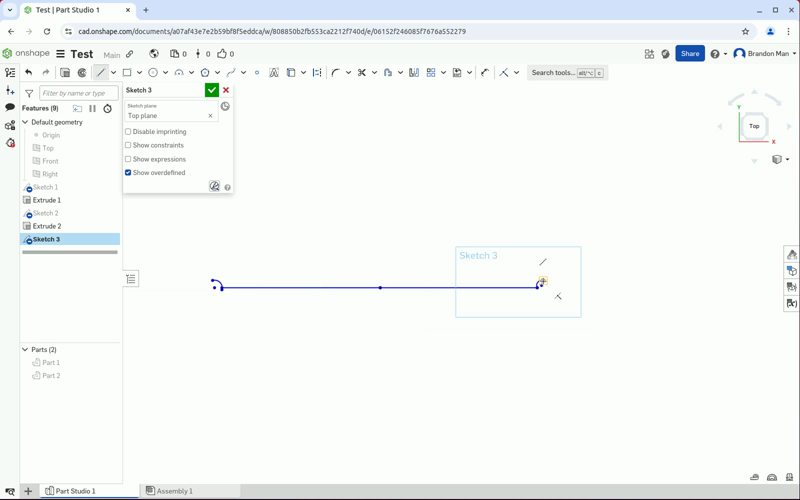
scroll(-6)
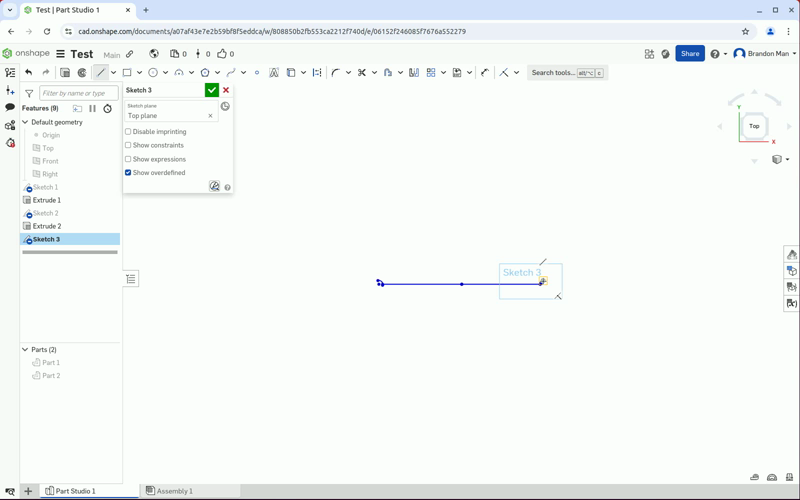
key_down(shift)
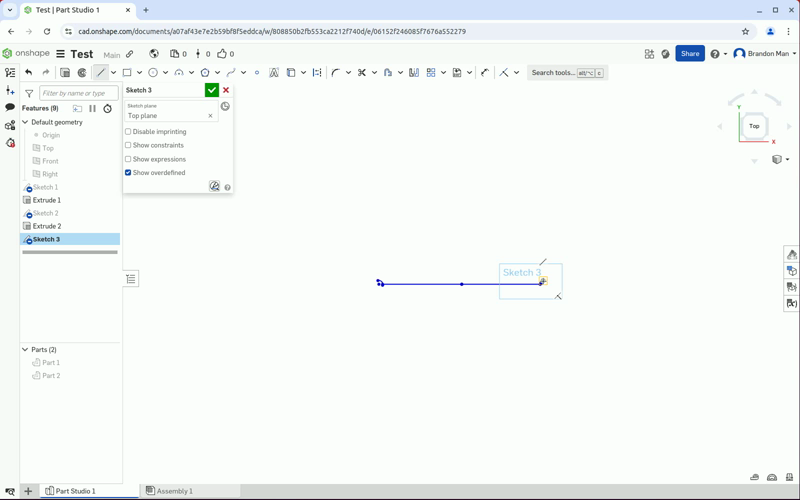
mouse_move(573, 280)
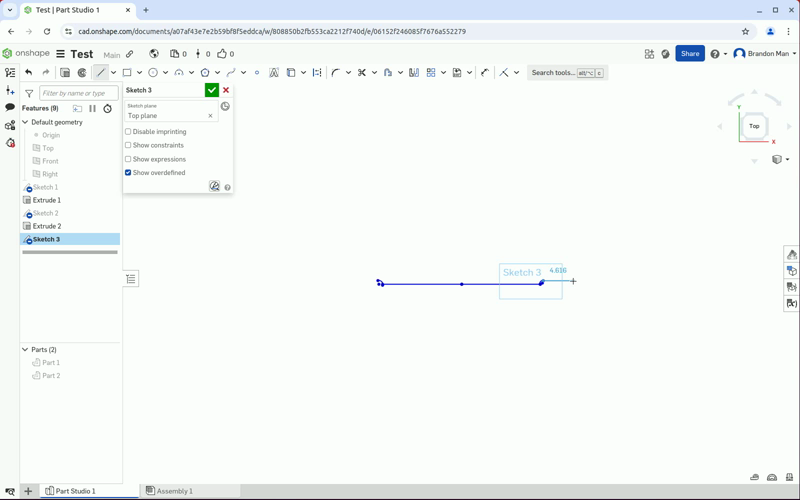
mouse_move(543, 276)
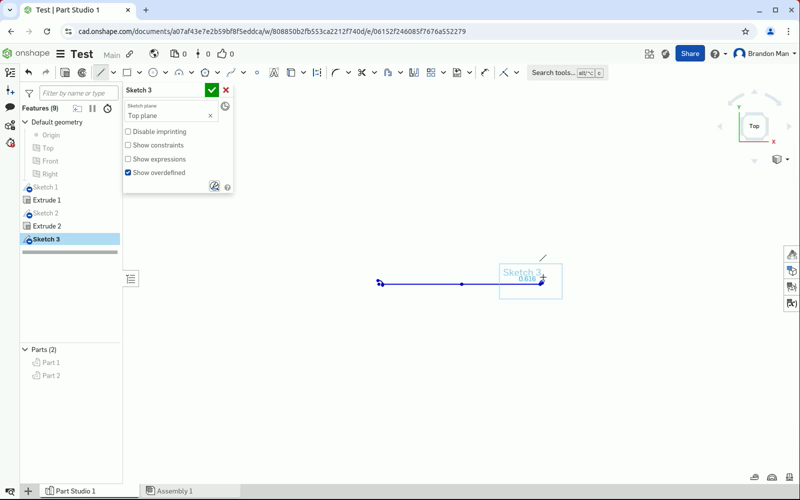
scroll(6)
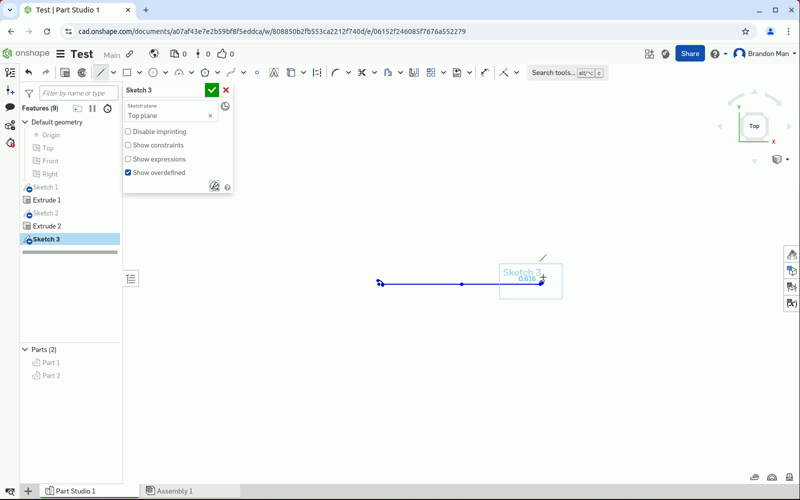
scroll(6)
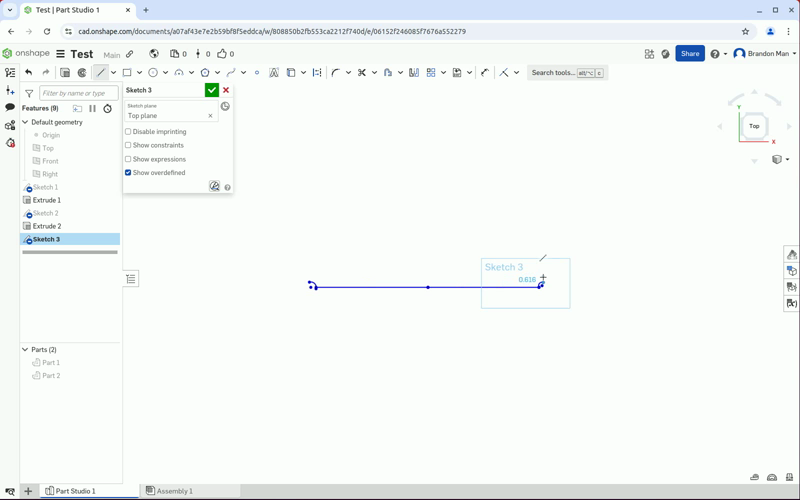
scroll(6)
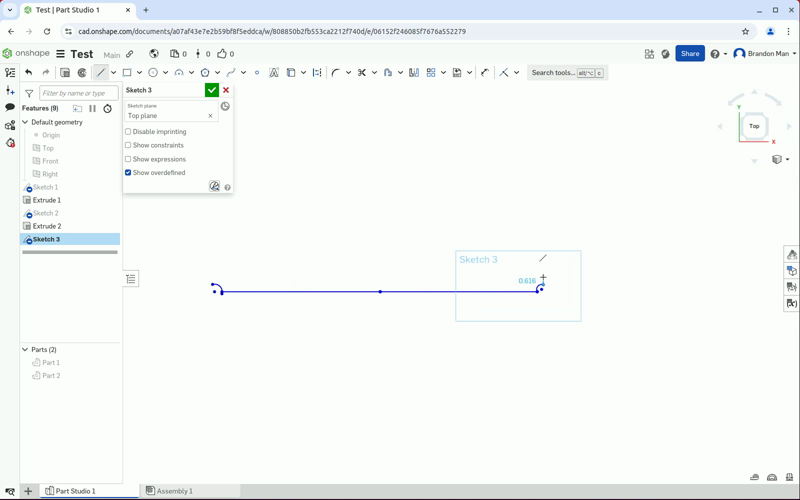
scroll(6)
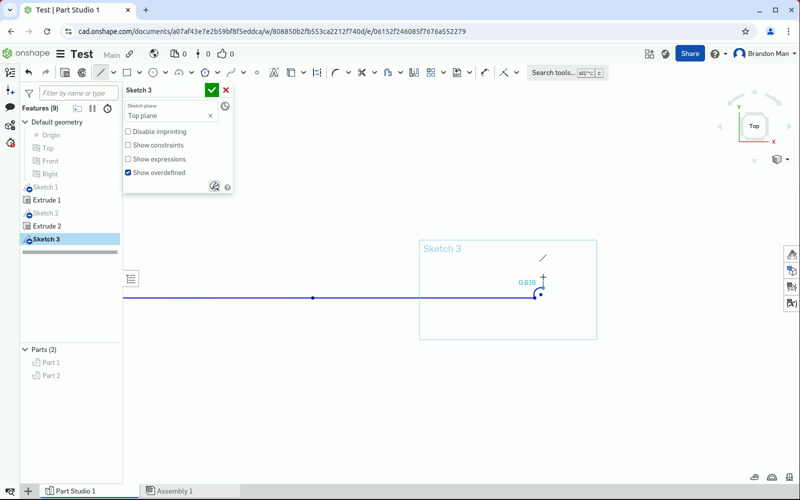
scroll(6)
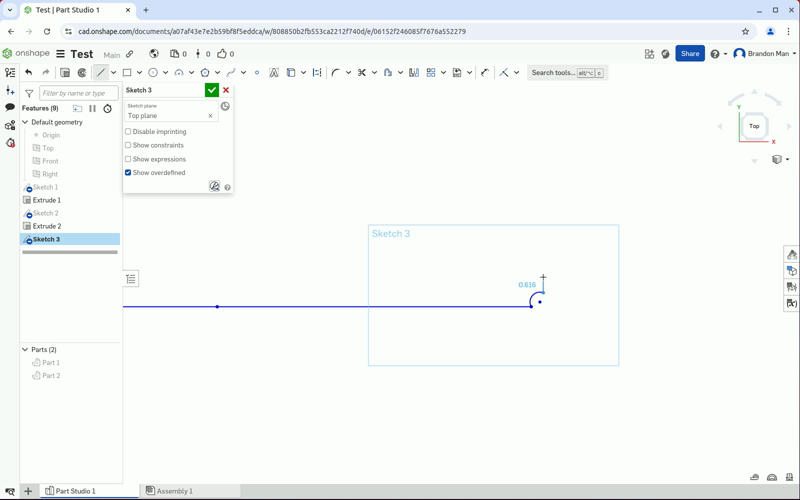
scroll(6)
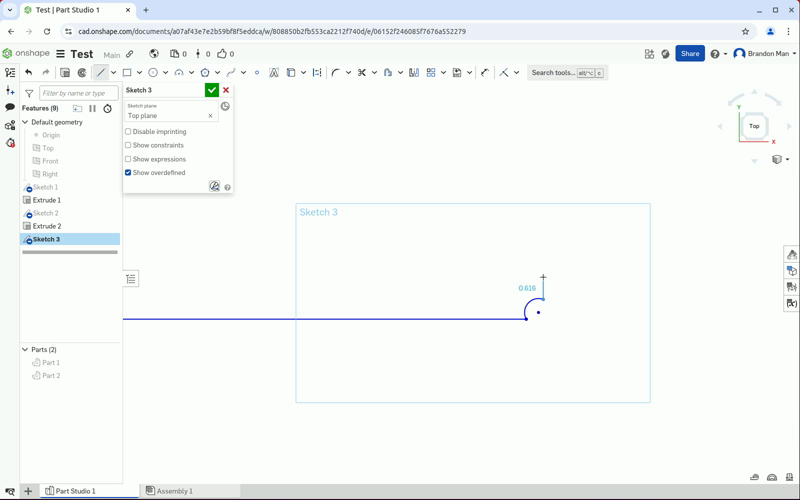
scroll(6)
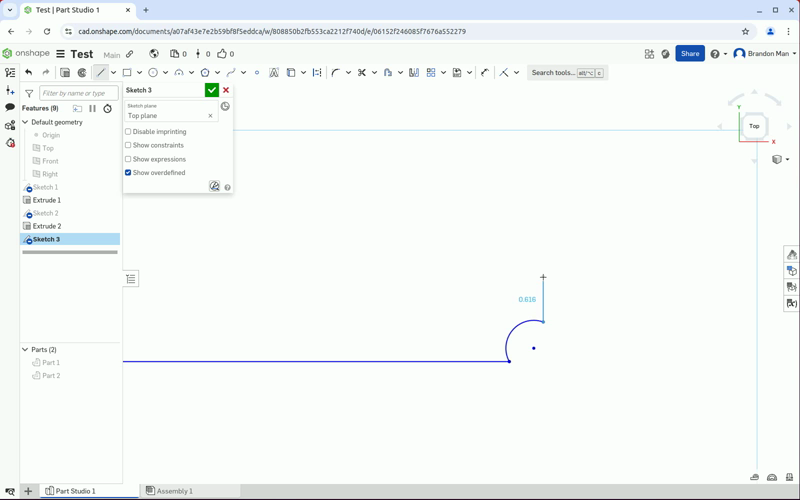
click(543, 276)
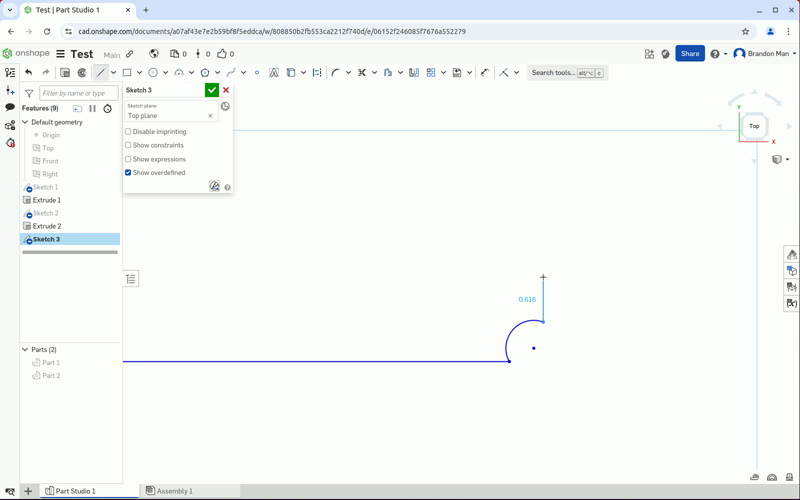
scroll(-6)
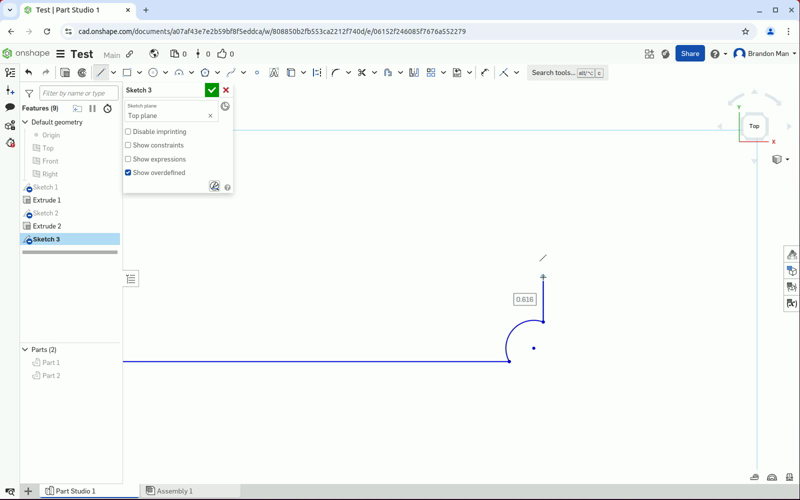
scroll(-6)
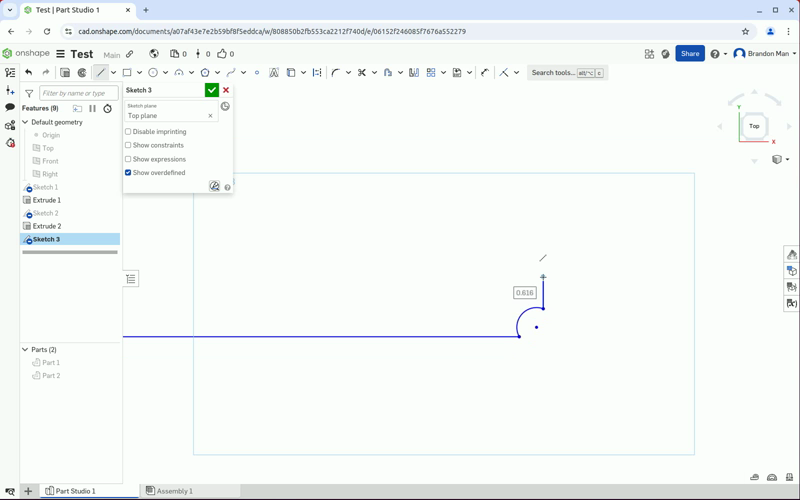
scroll(-6)
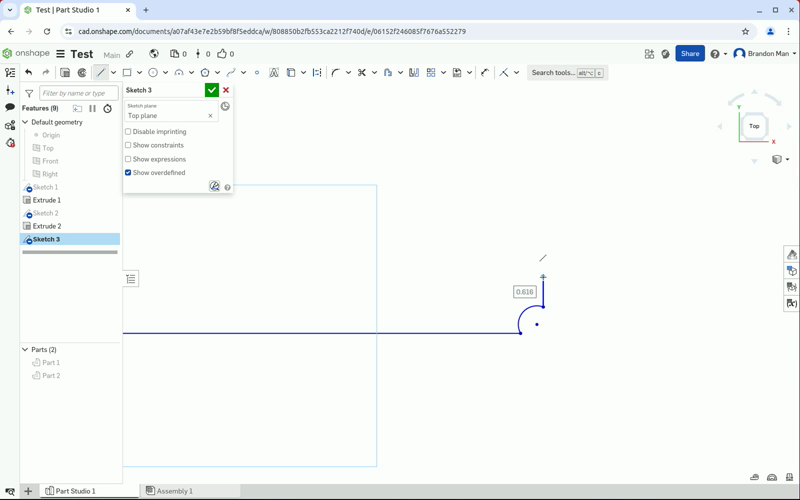
scroll(-6)
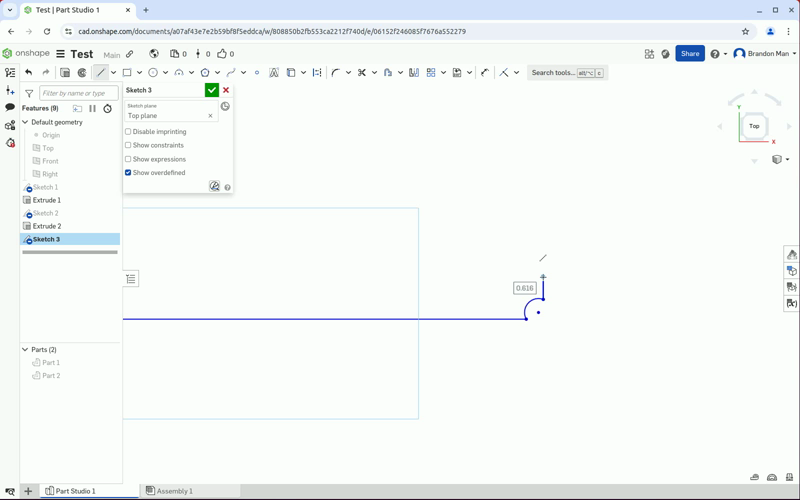
scroll(-6)
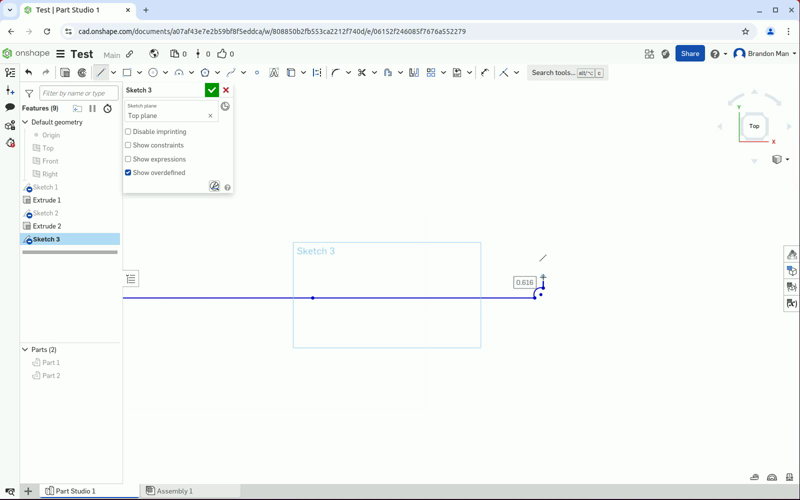
scroll(-6)
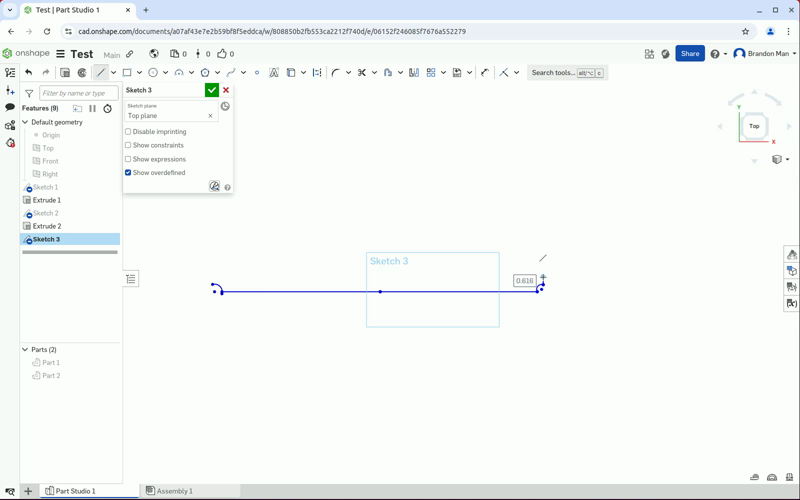
scroll(-6)
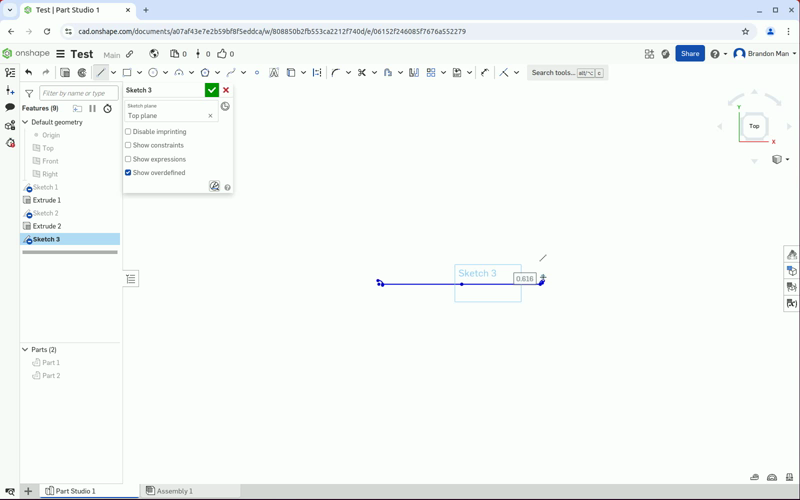
key_up(shift)
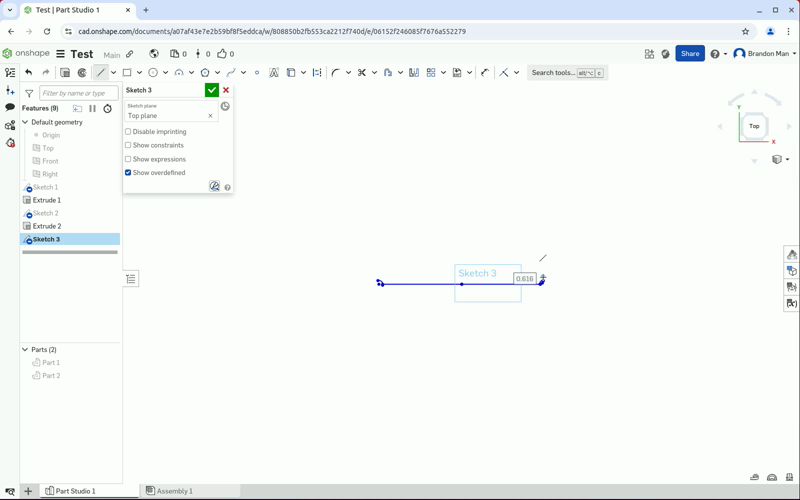
key_down(shift)
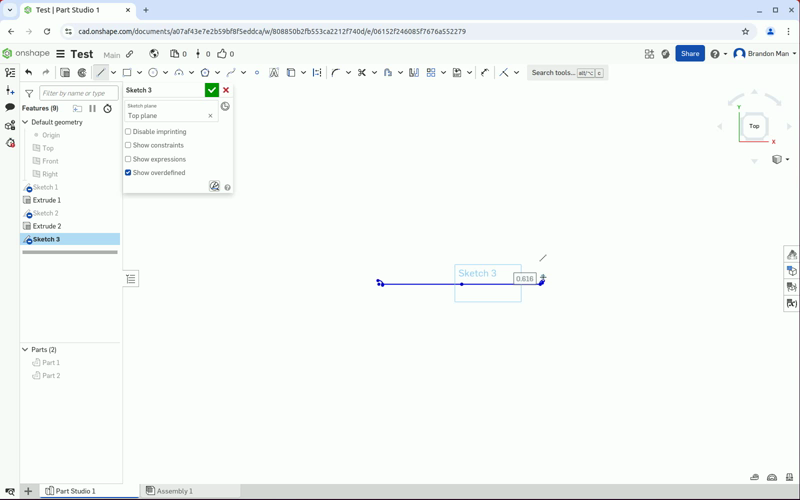
mouse_move(378, 276)
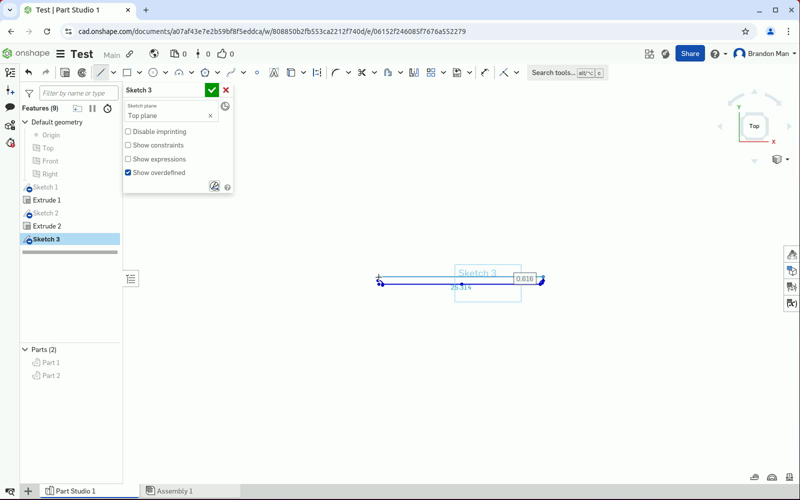
scroll(6)
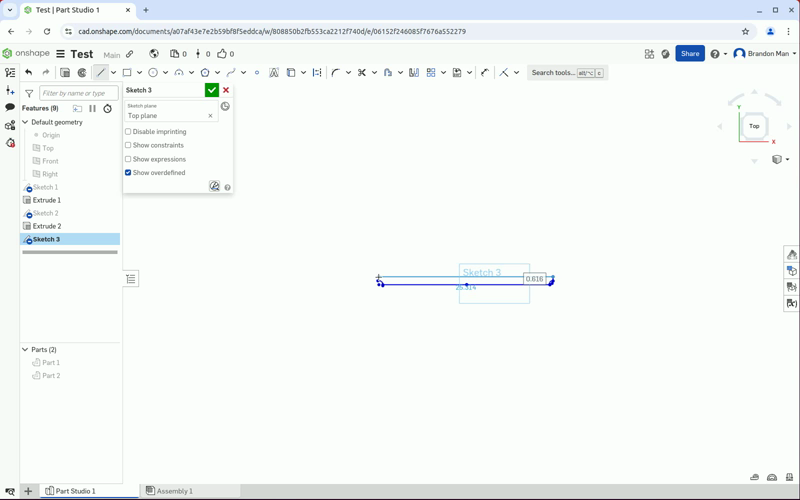
scroll(6)
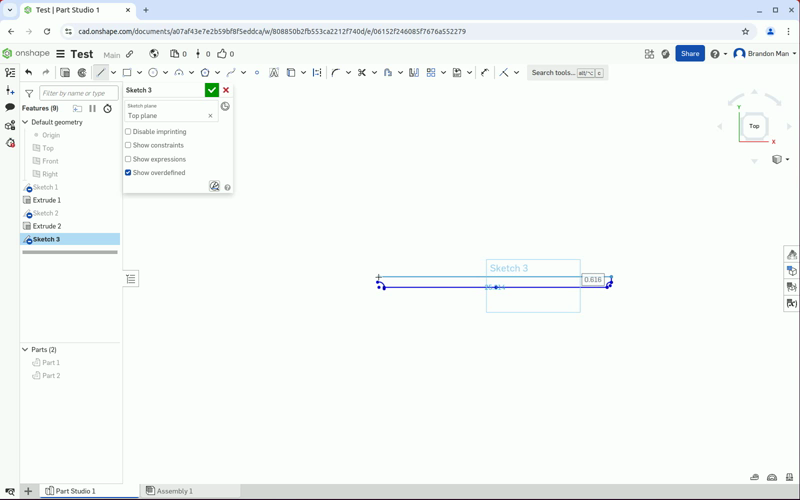
scroll(6)
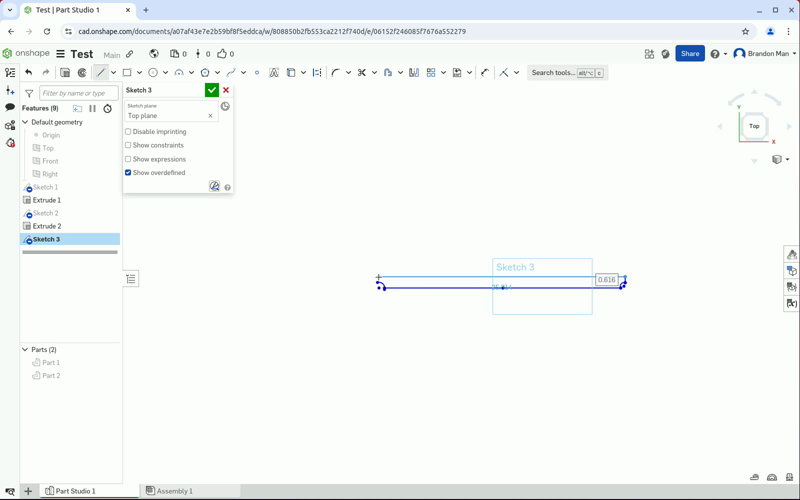
scroll(6)
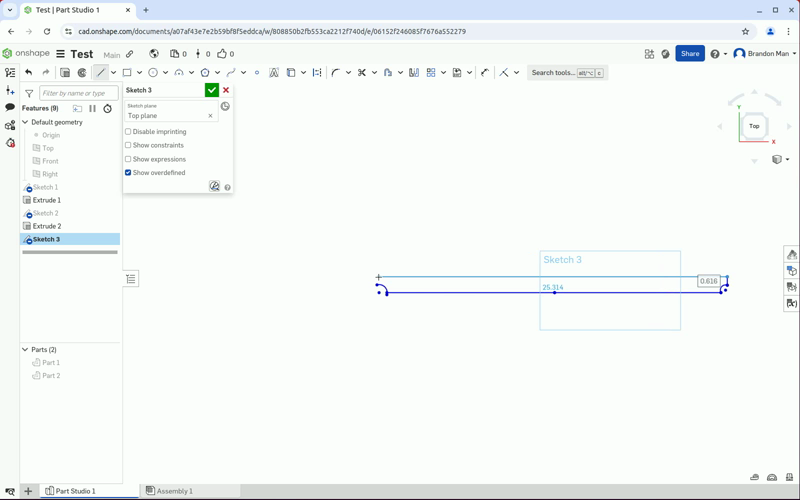
scroll(6)
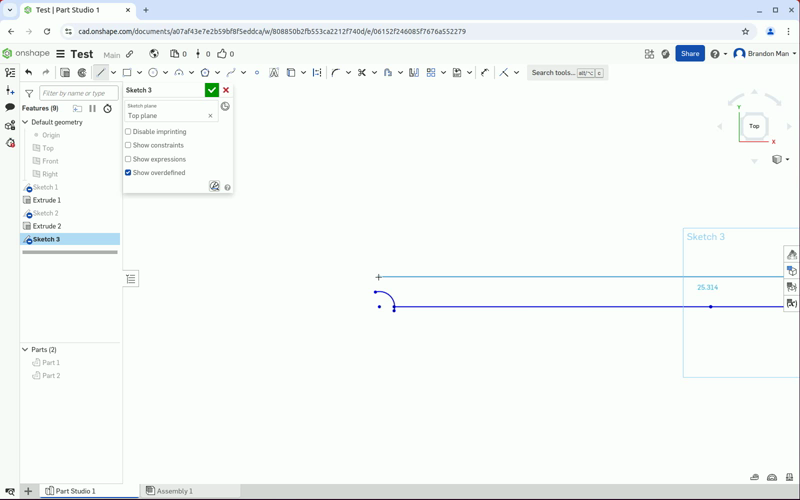
scroll(6)
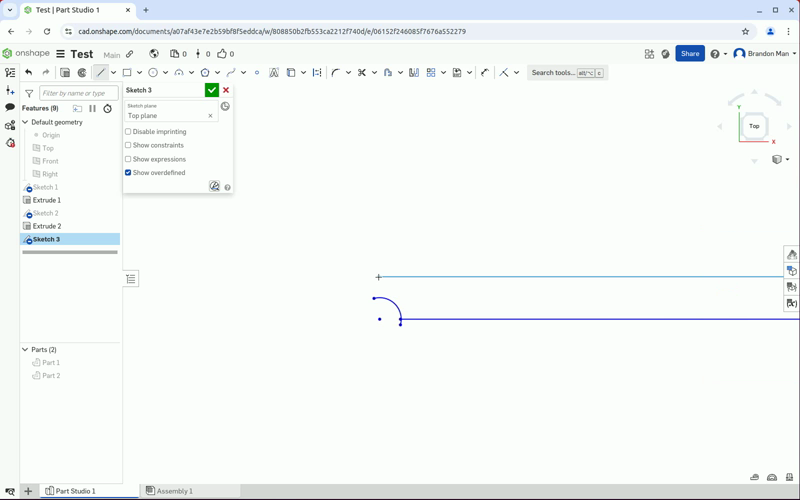
scroll(6)
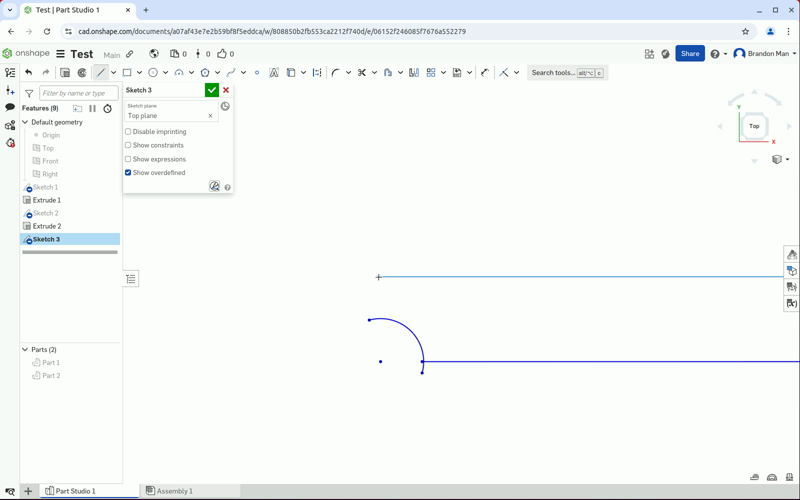
click(378, 276)
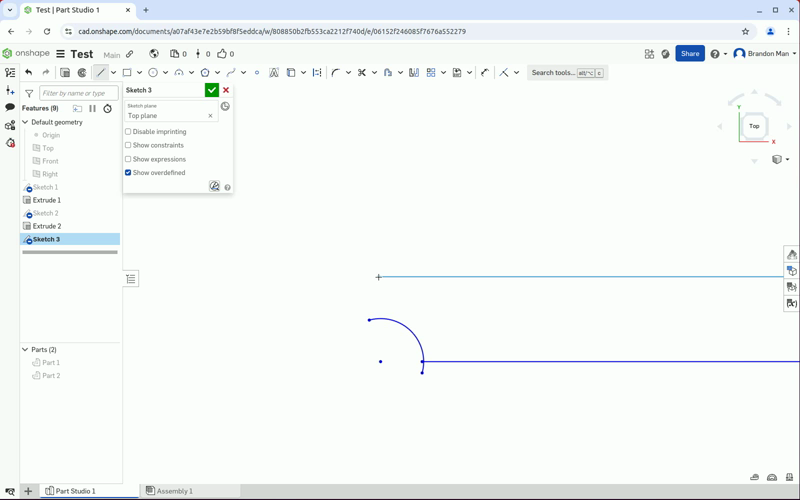
scroll(-6)
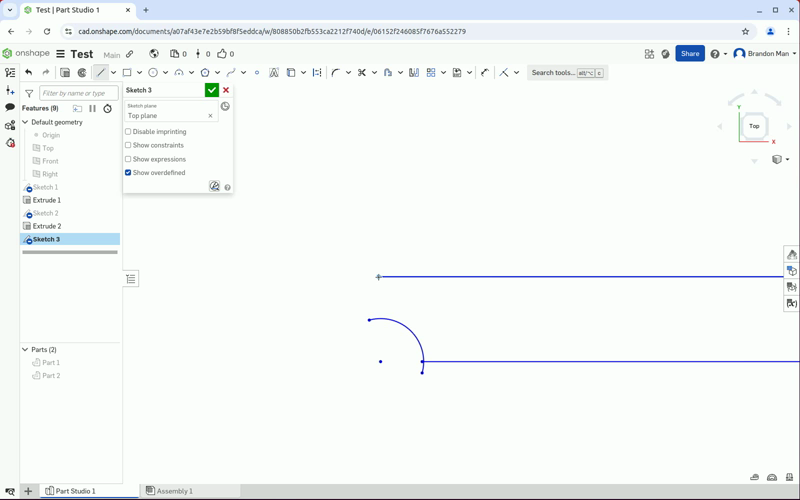
scroll(-6)
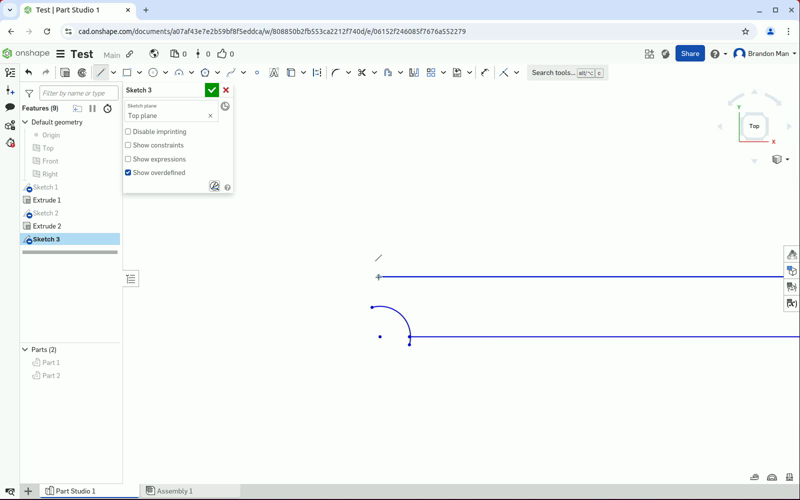
scroll(-6)
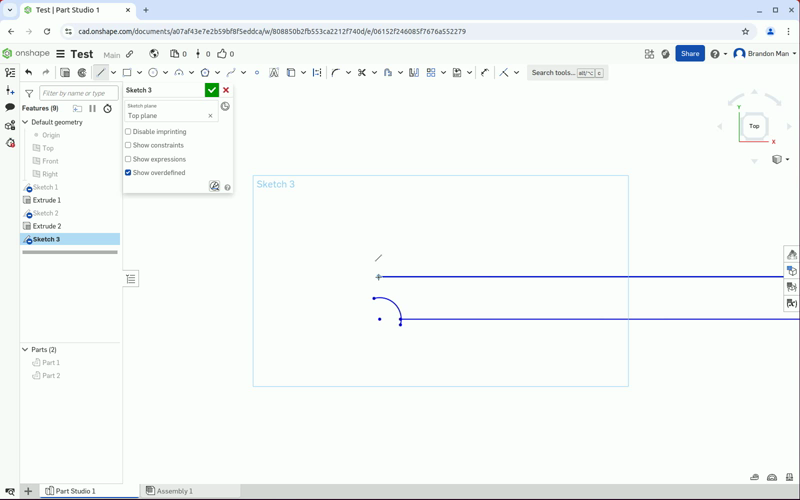
scroll(-6)
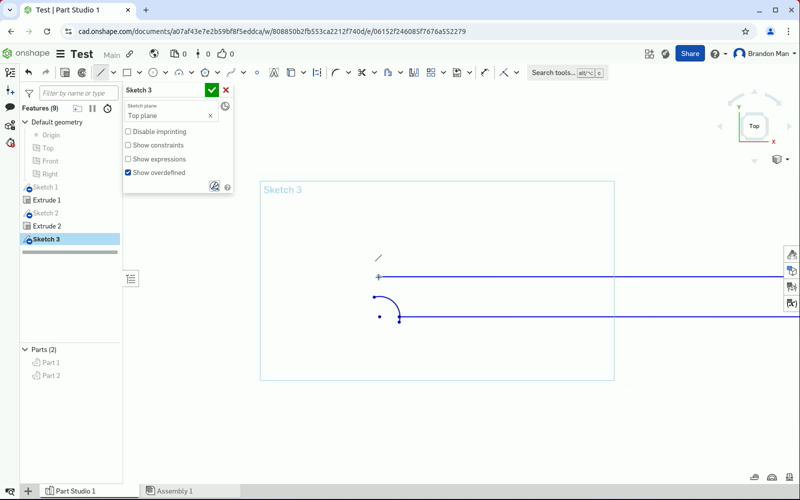
scroll(-6)
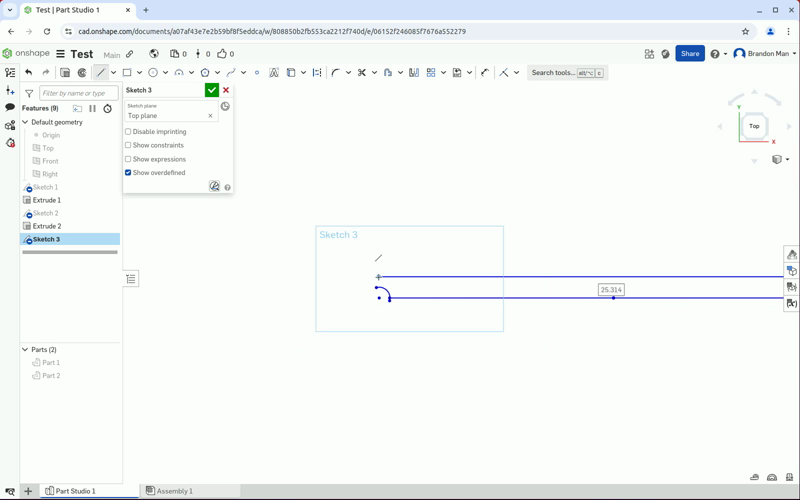
scroll(-6)
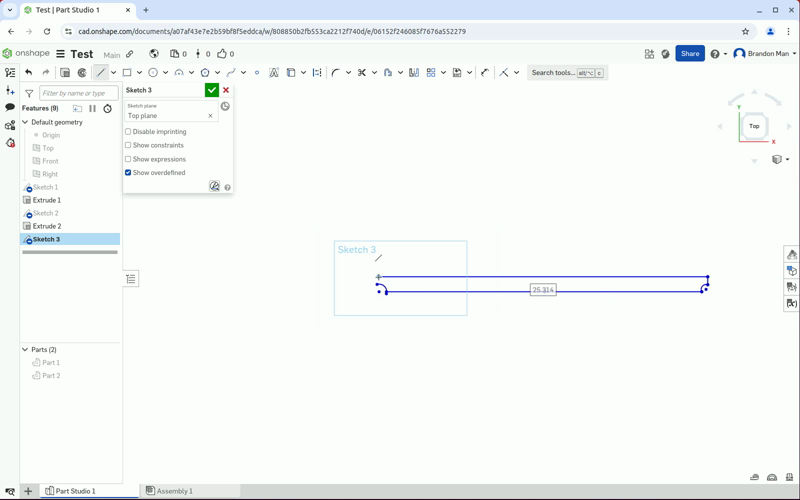
scroll(-6)
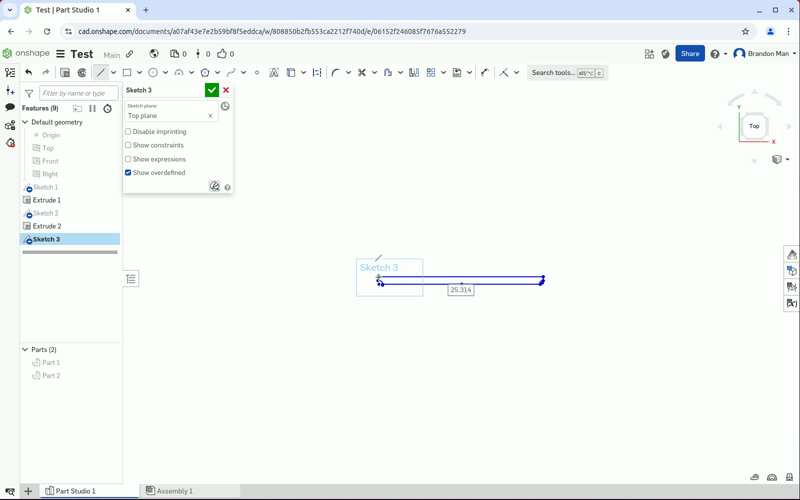
key_up(shift)
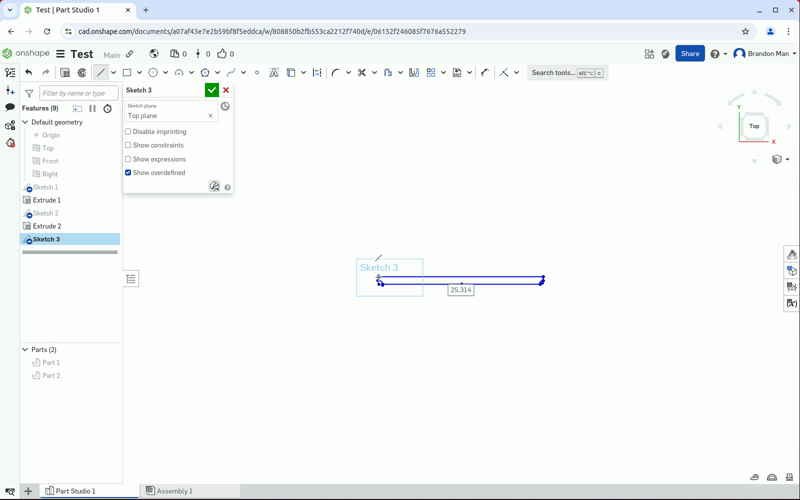
mouse_move(408, 276)
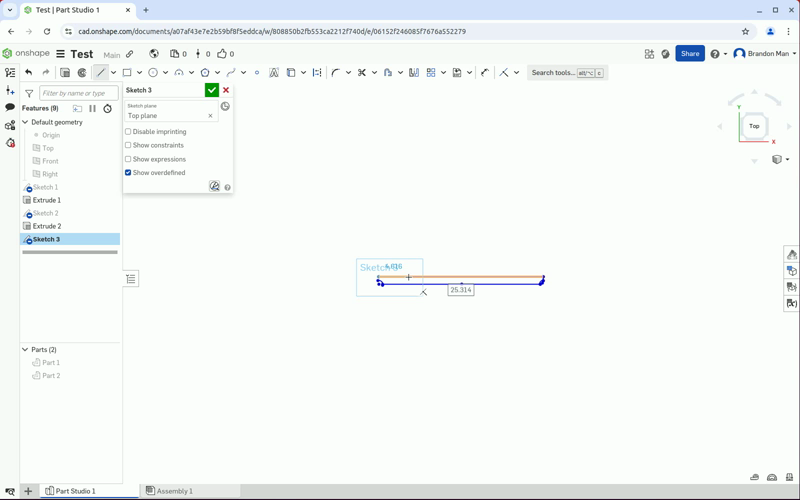
key_down(shift)
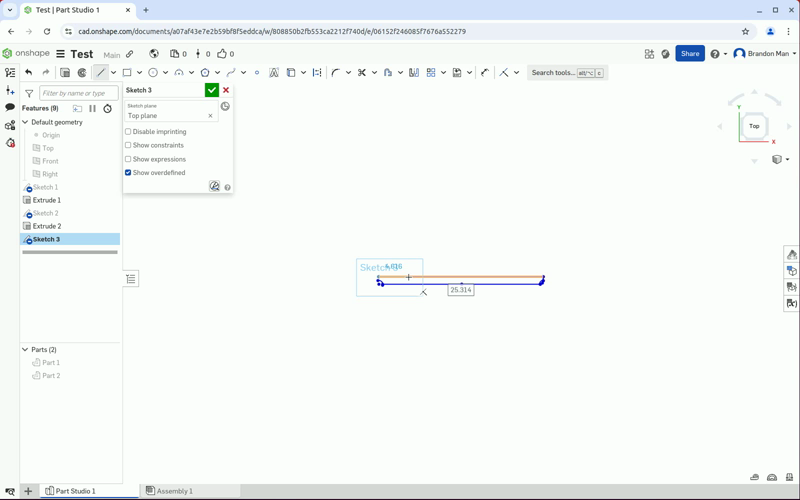
mouse_move(378, 280)
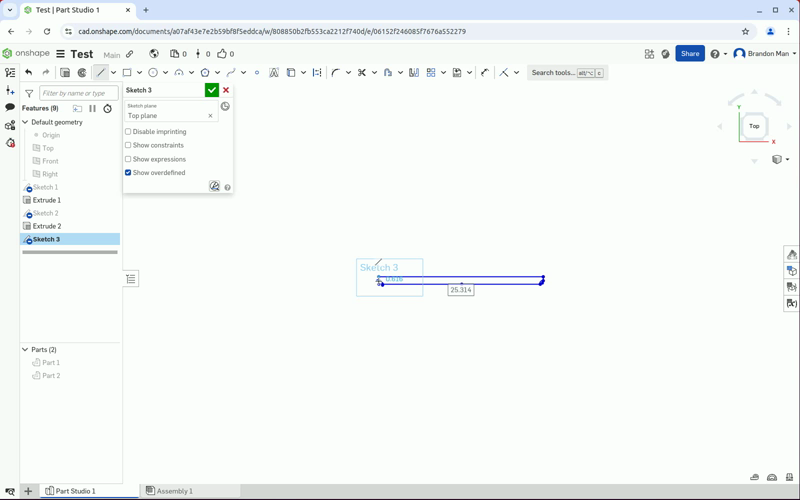
scroll(6)
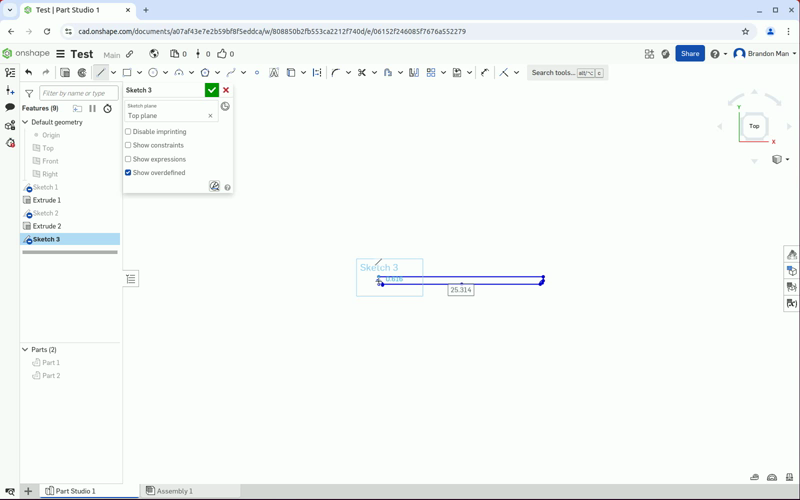
scroll(6)
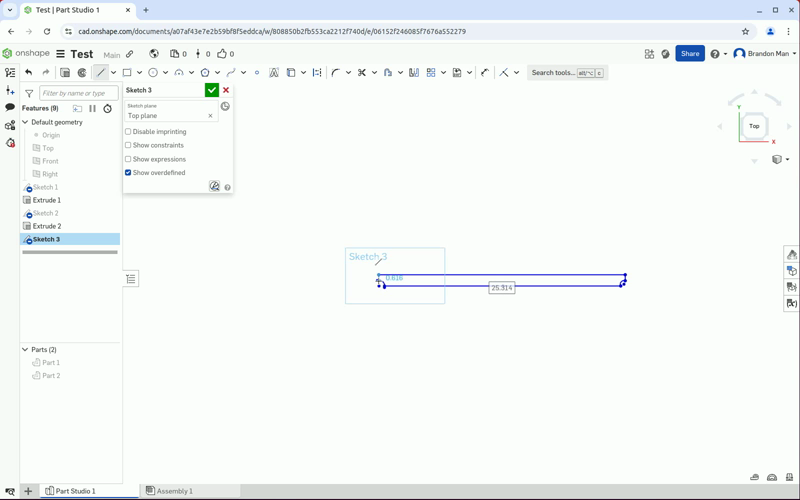
scroll(6)
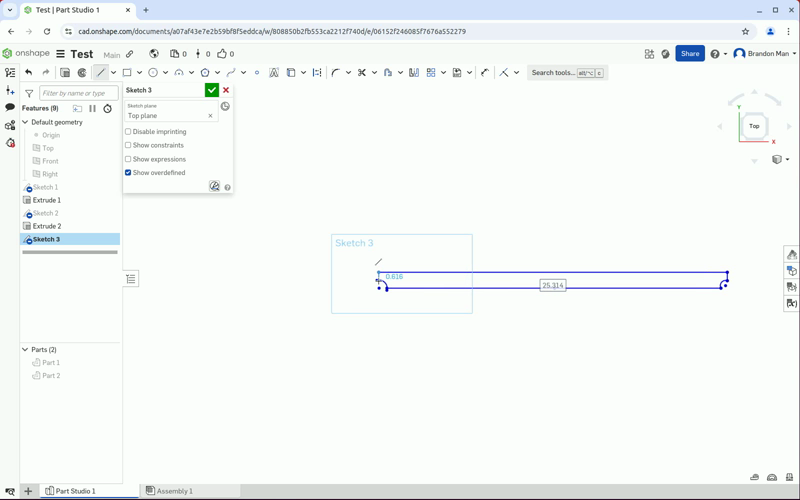
scroll(6)
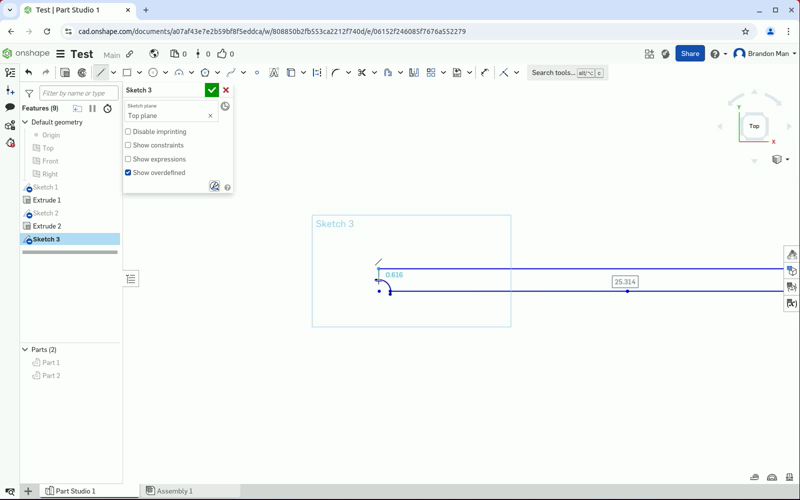
scroll(6)
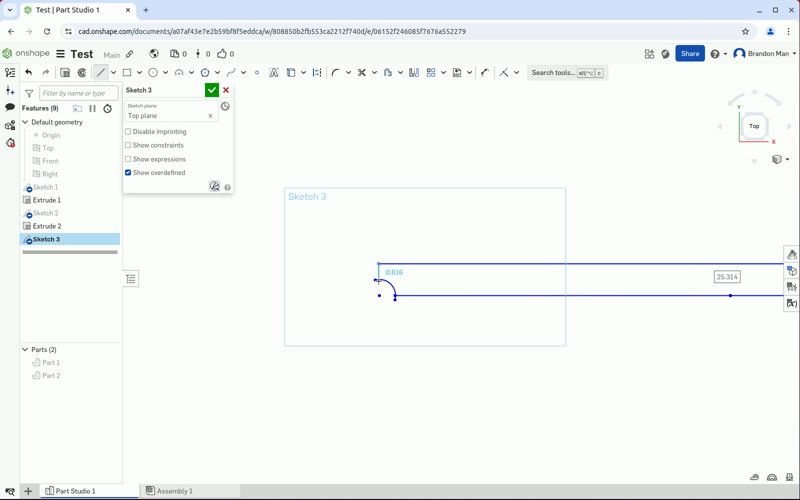
scroll(6)
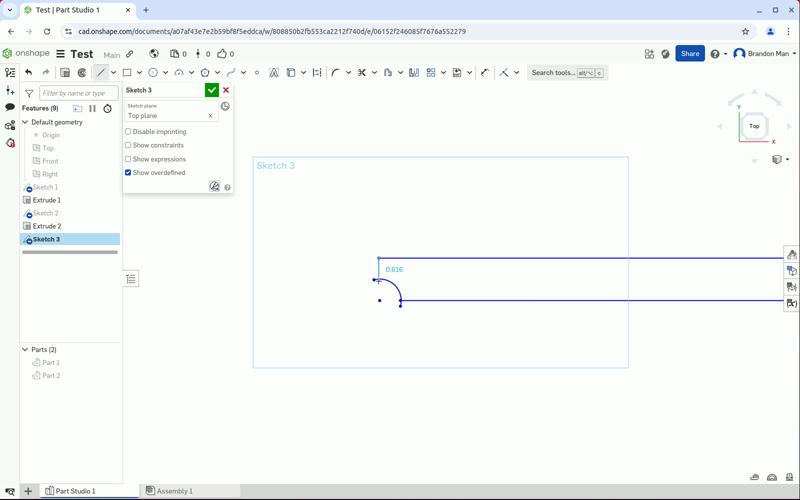
scroll(6)
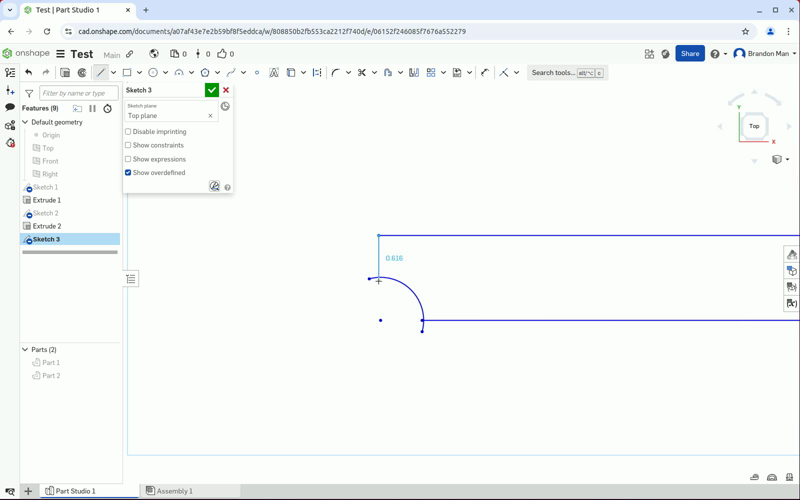
key_up(shift)
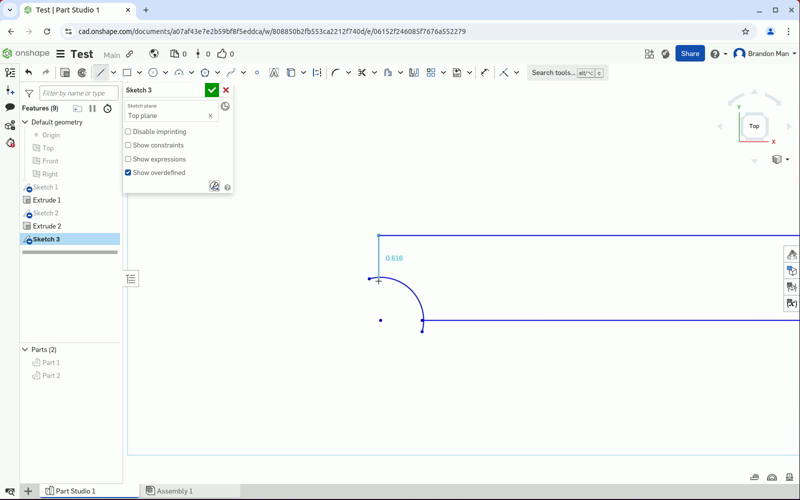
click(378, 280)
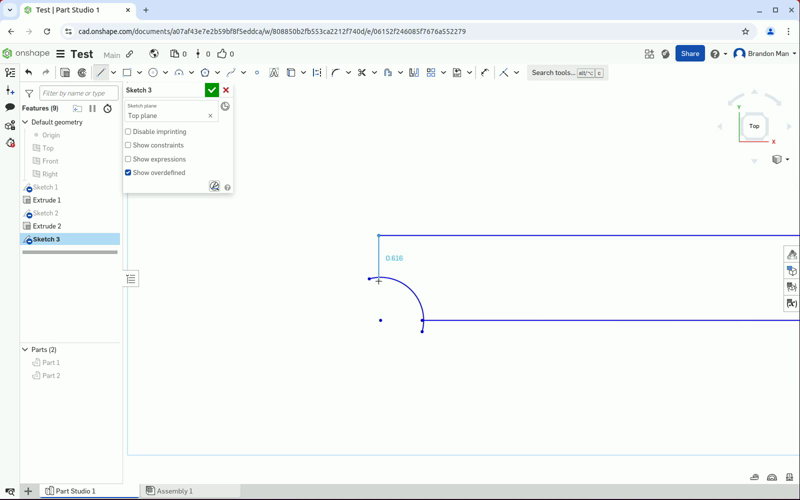
scroll(-6)
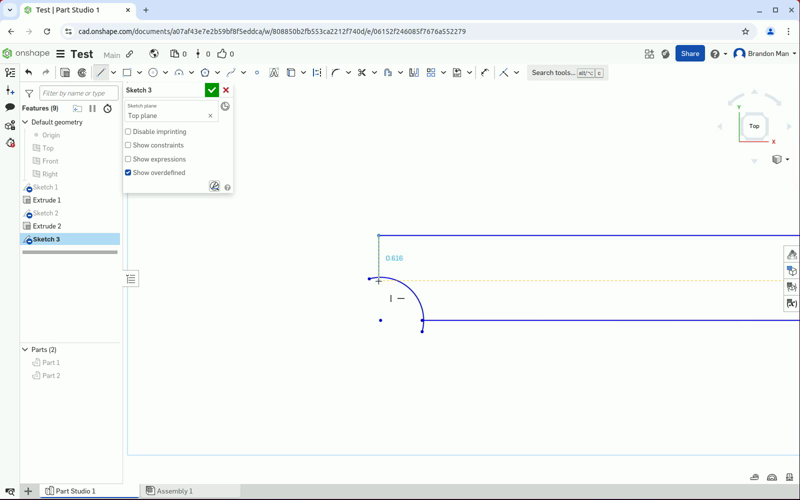
scroll(-6)
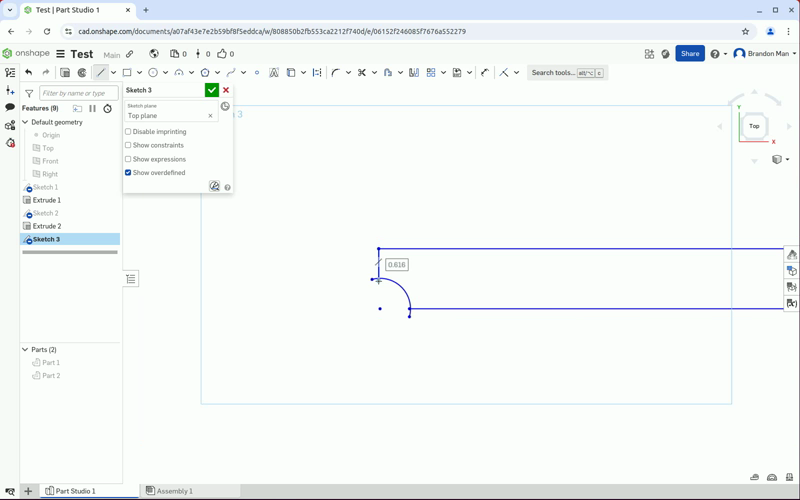
scroll(-6)
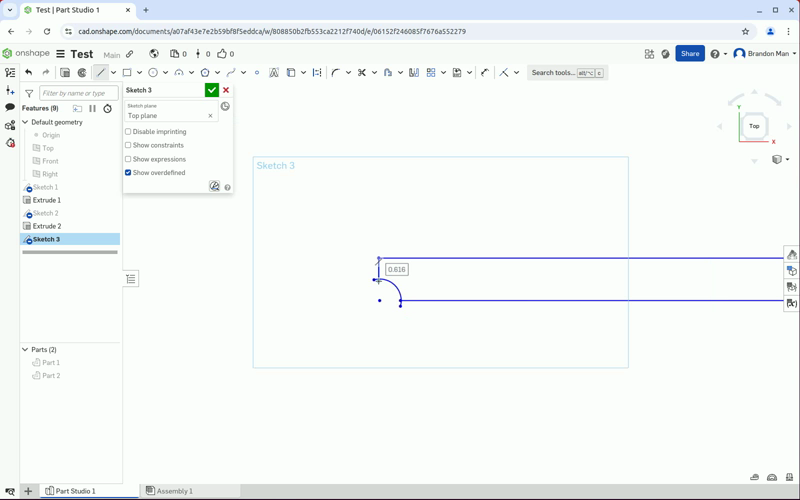
scroll(-6)
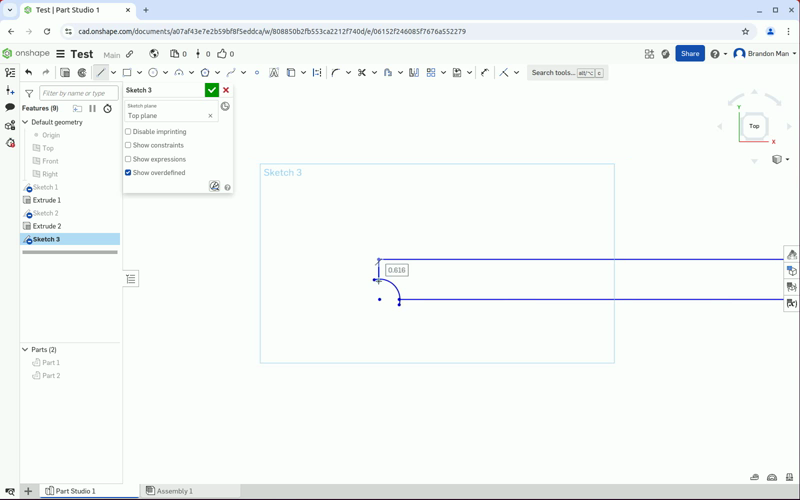
scroll(-6)
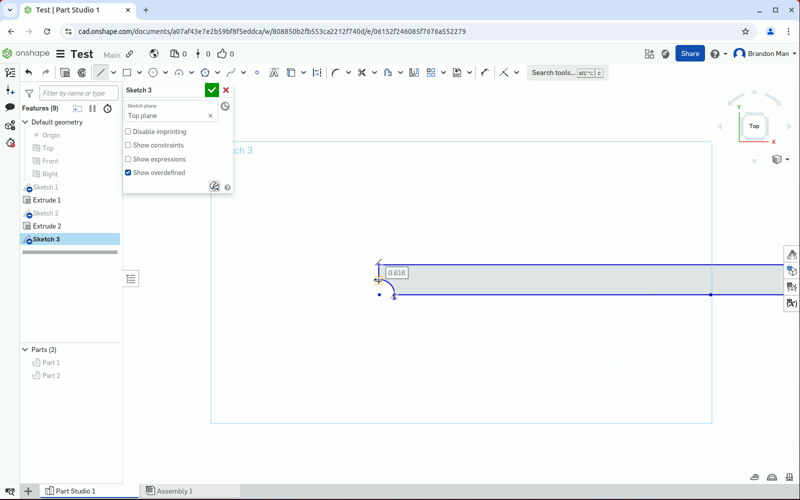
scroll(-6)
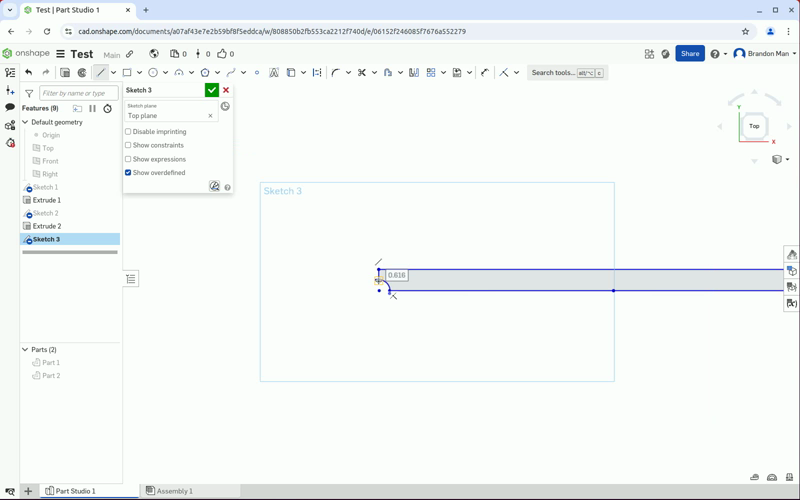
scroll(-6)
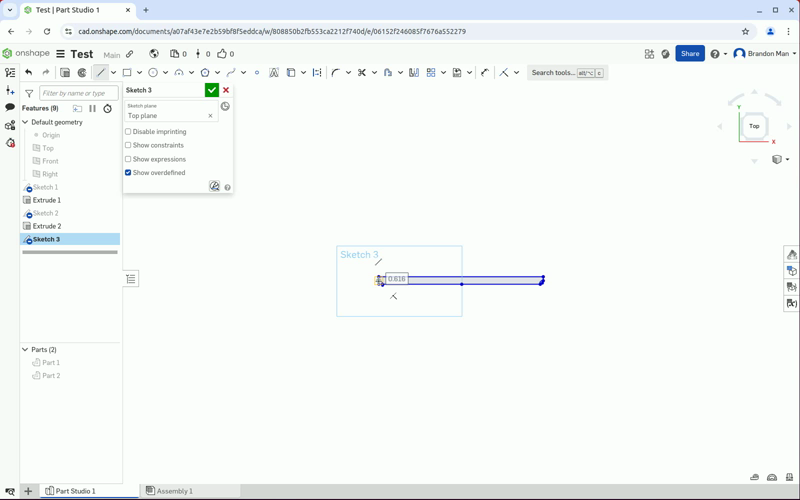
key(esc)
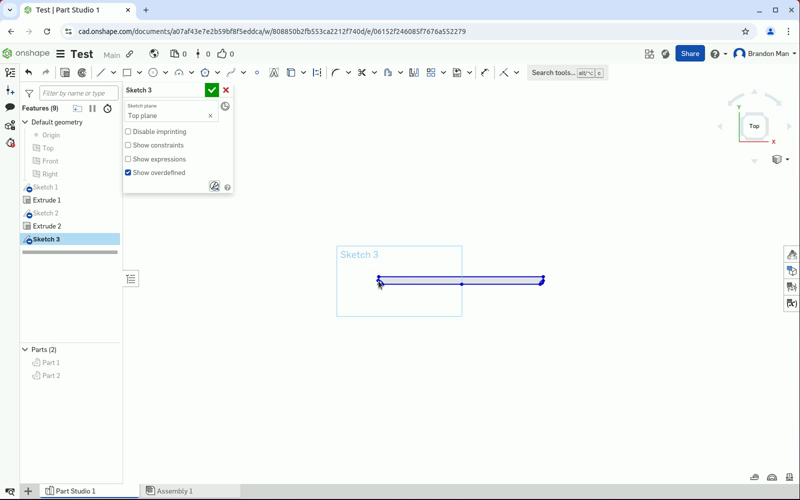
mouse_move(412, 283)
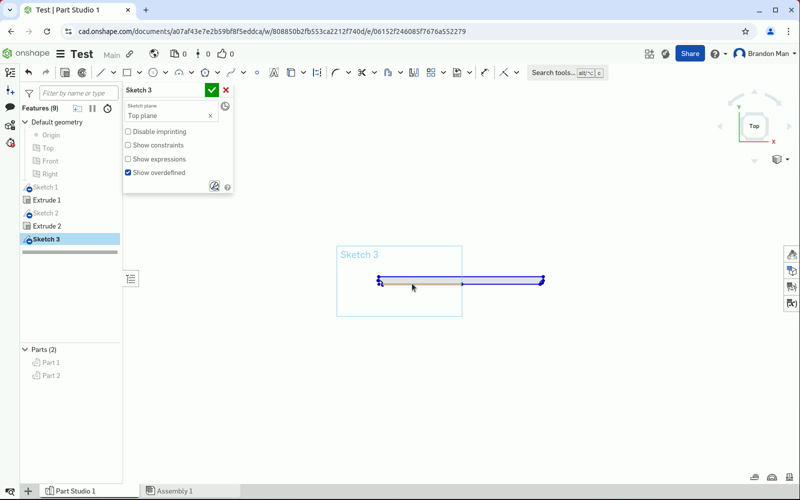
scroll(6)
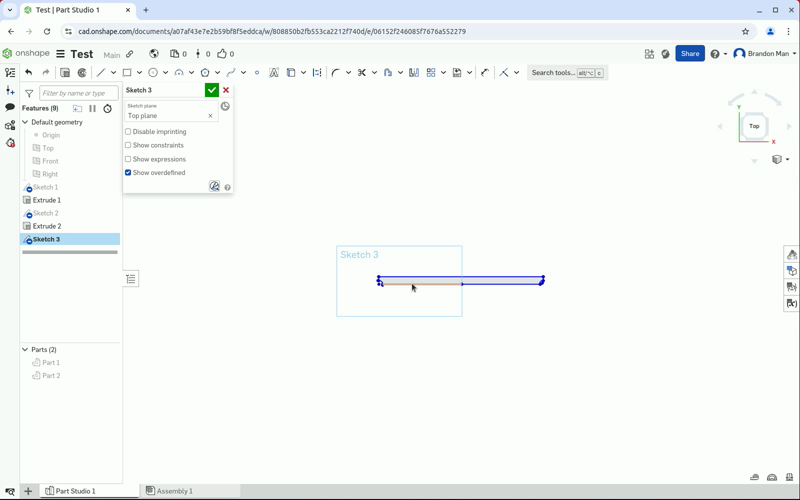
scroll(6)
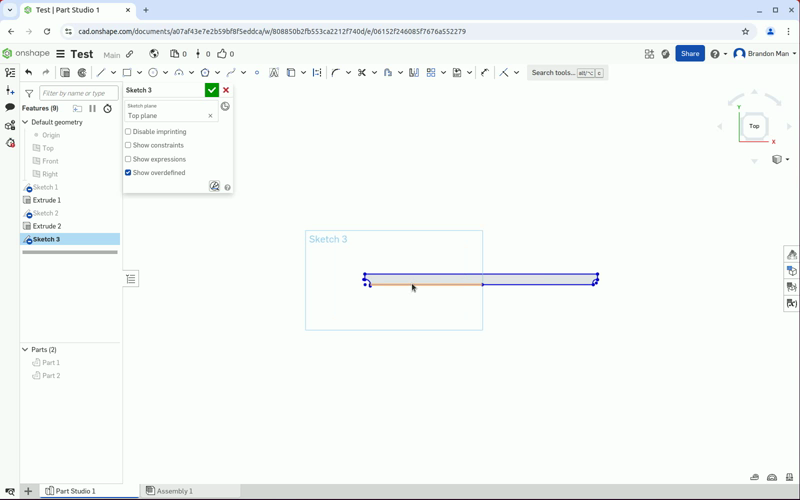
scroll(6)
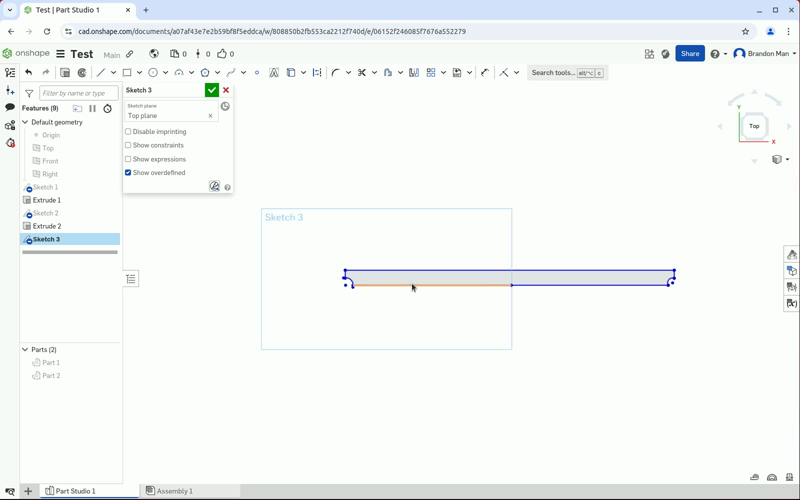
scroll(6)
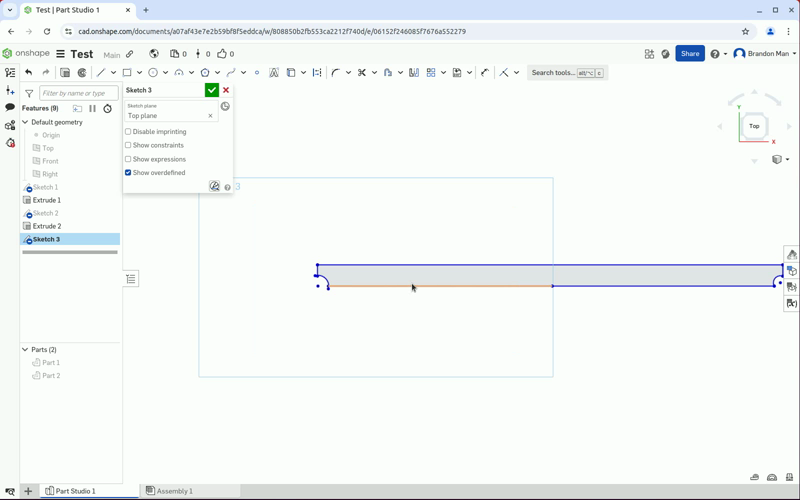
scroll(6)
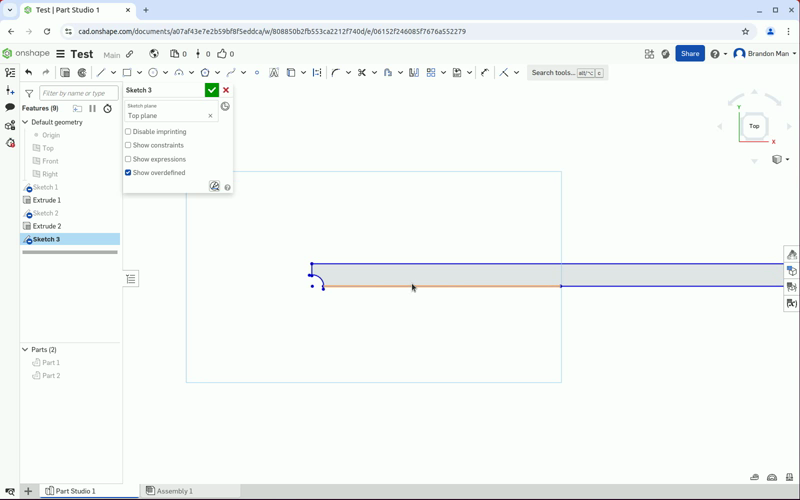
scroll(6)
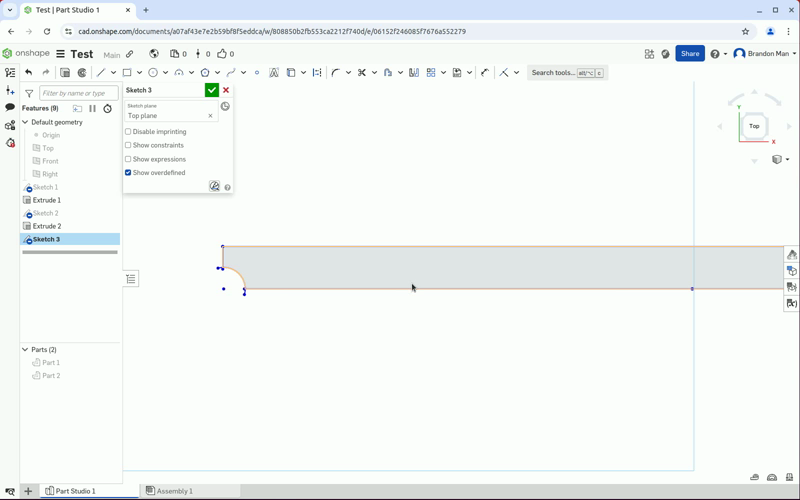
scroll(6)
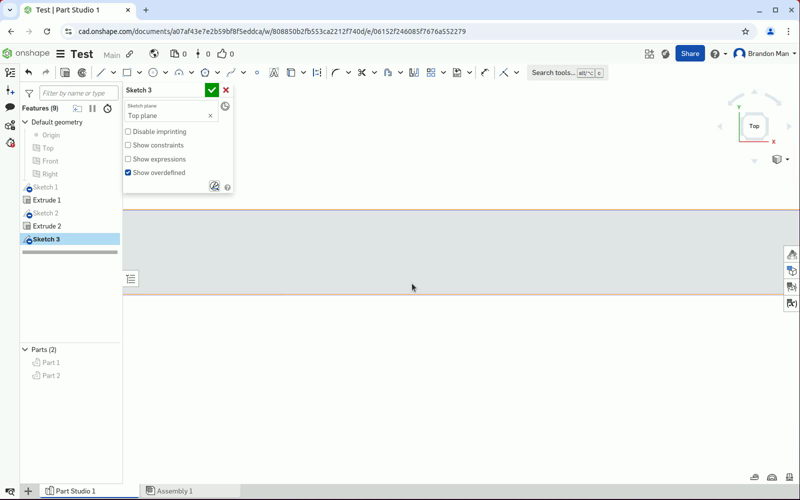
click(412, 283)
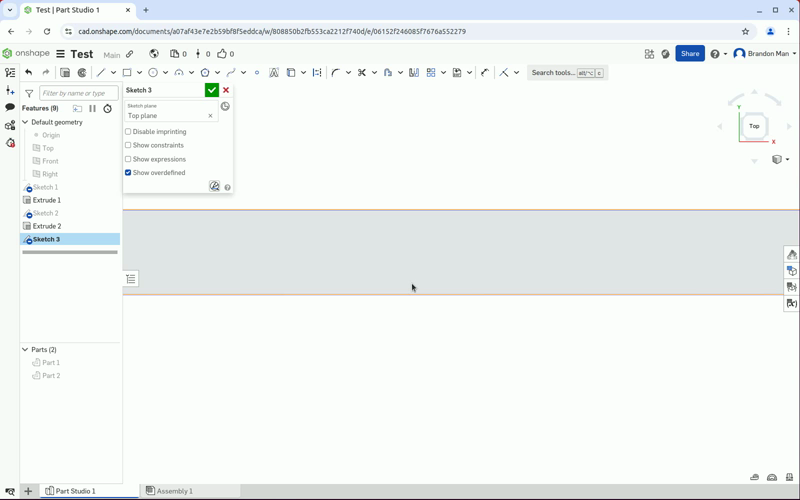
scroll(-6)
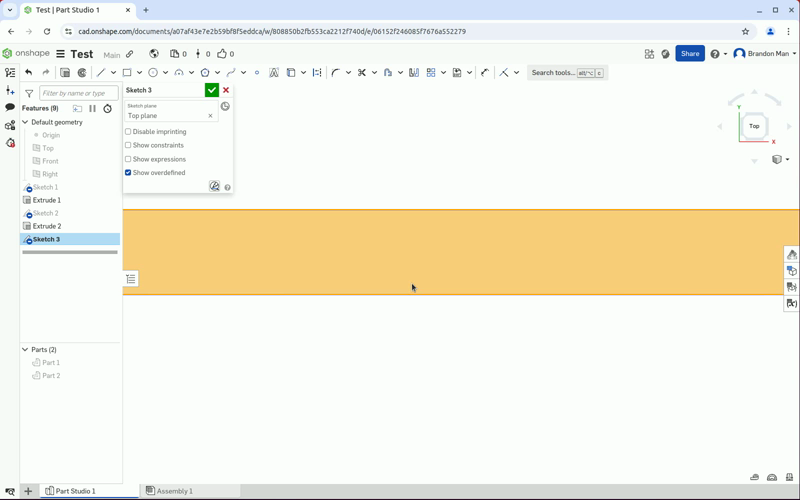
scroll(-6)
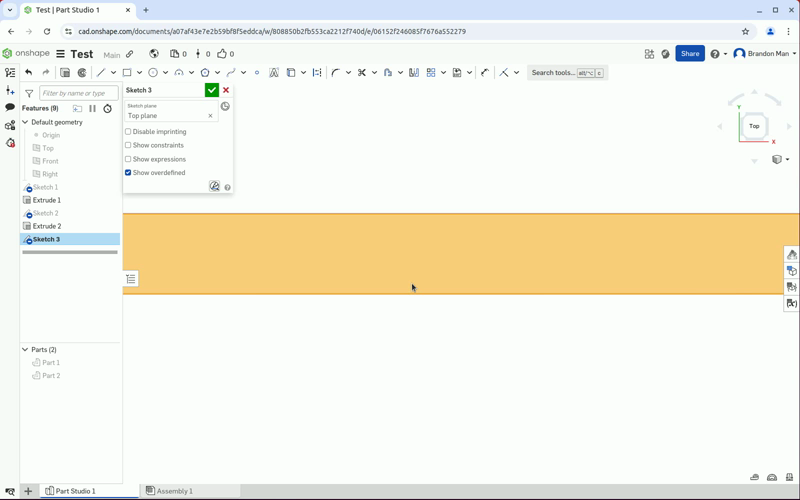
scroll(-6)
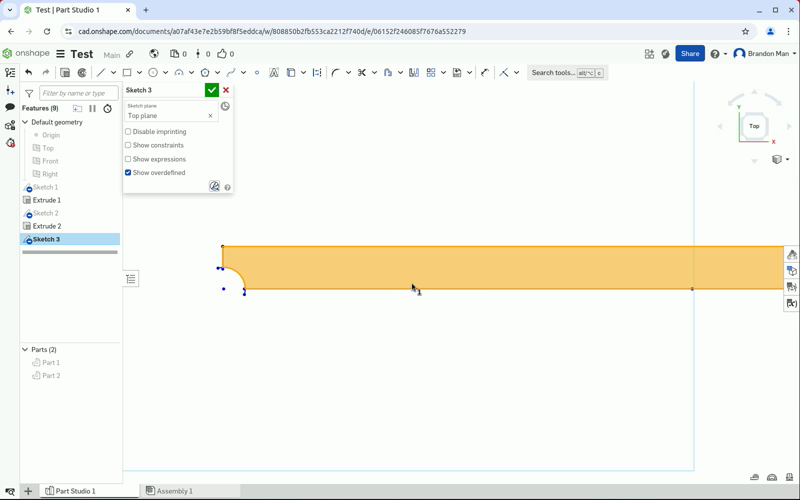
scroll(-6)
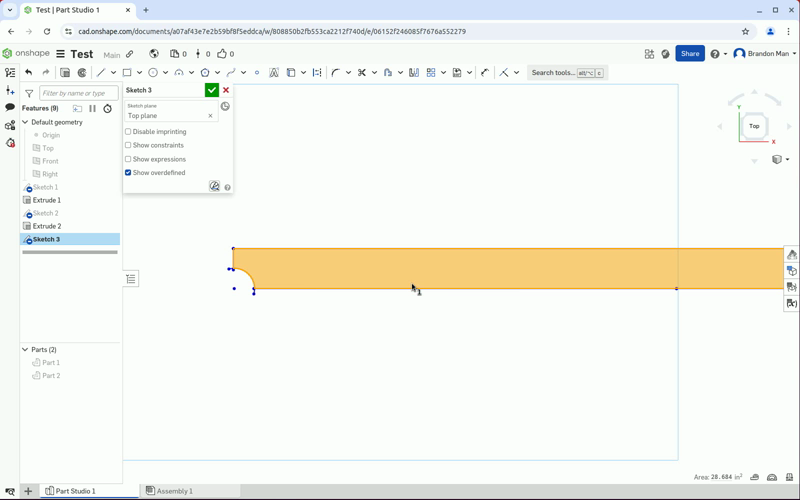
scroll(-6)
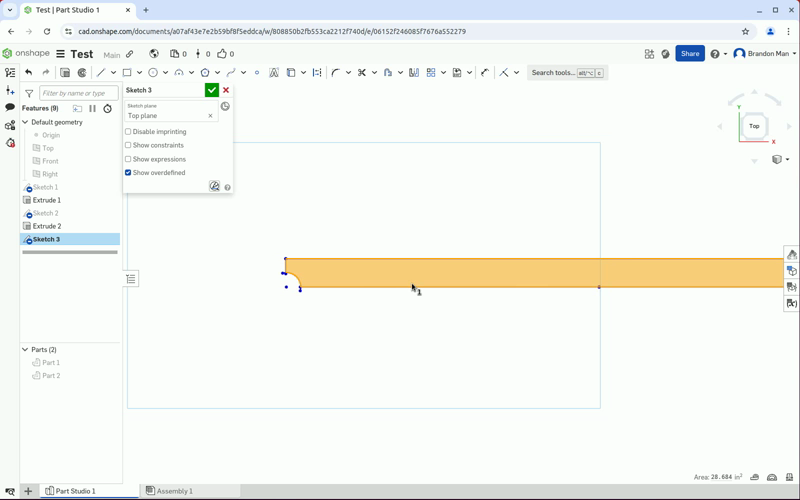
scroll(-6)
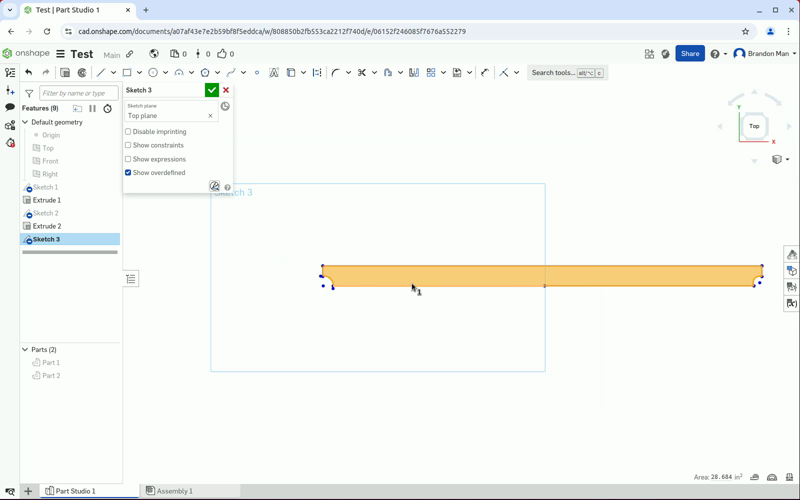
scroll(-6)
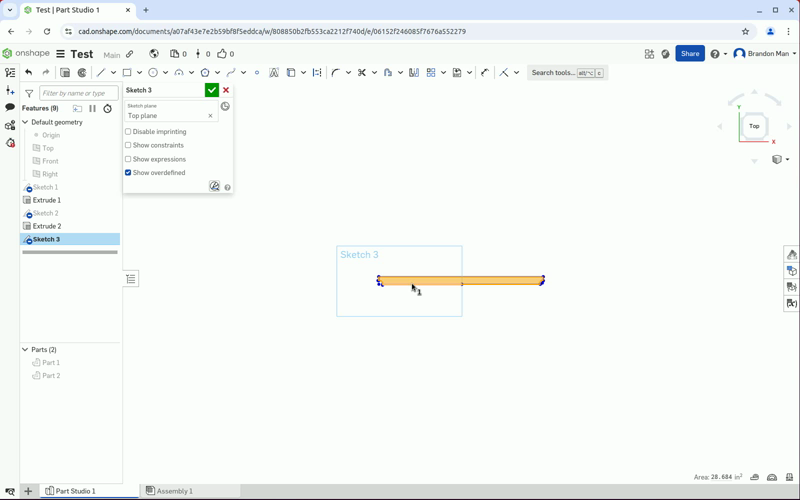
mouse_move(73, 352)
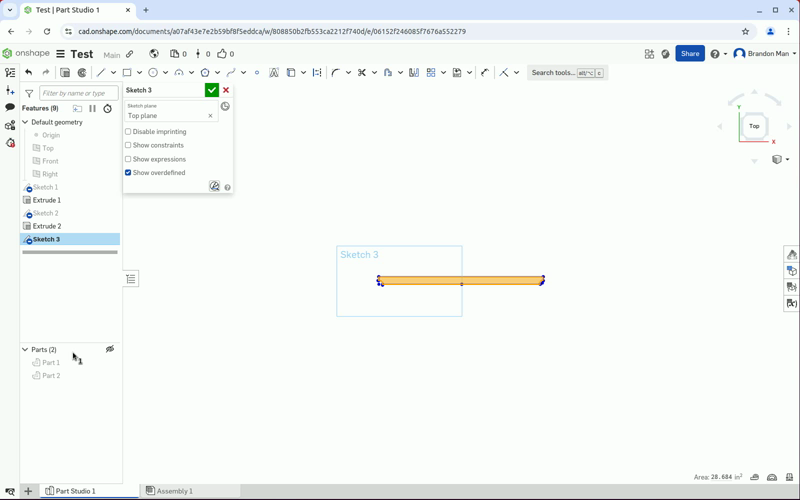
key(shift+y)
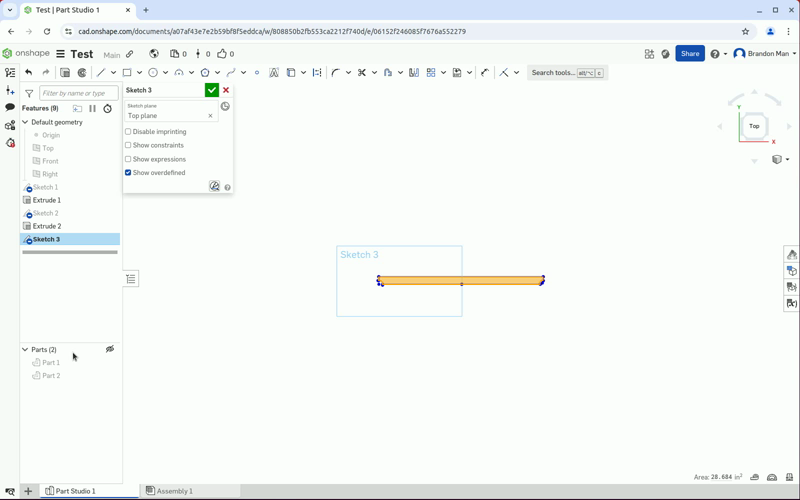
key(shift+e)
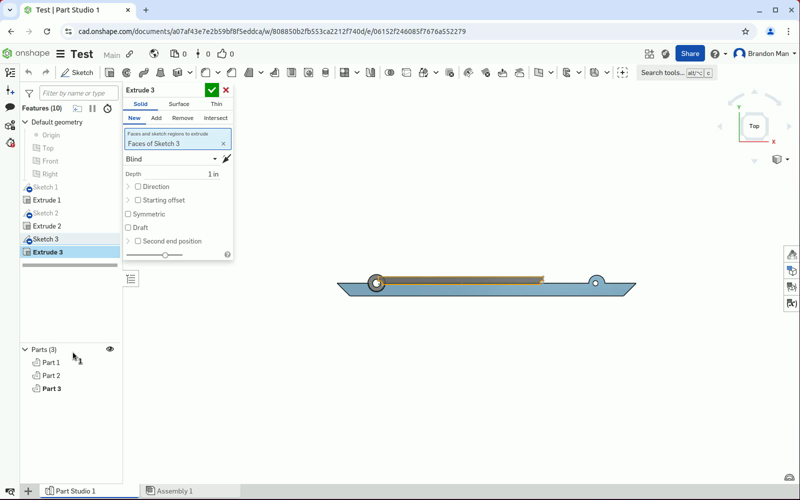
mouse_move(143, 106)
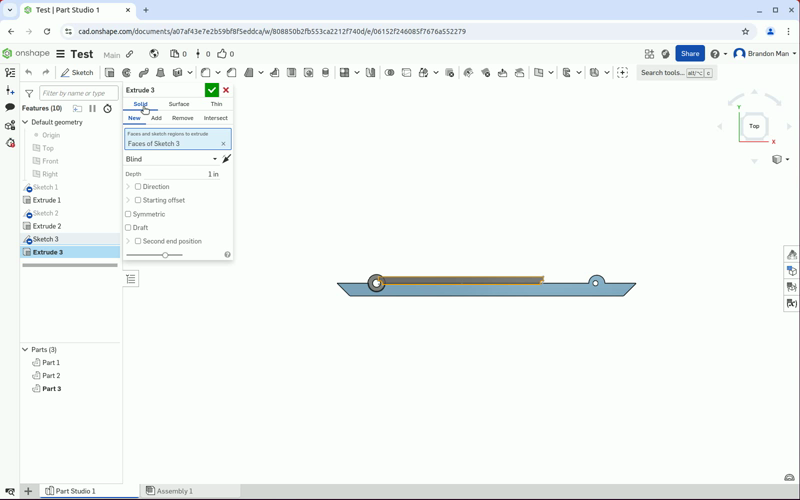
click(143, 106)
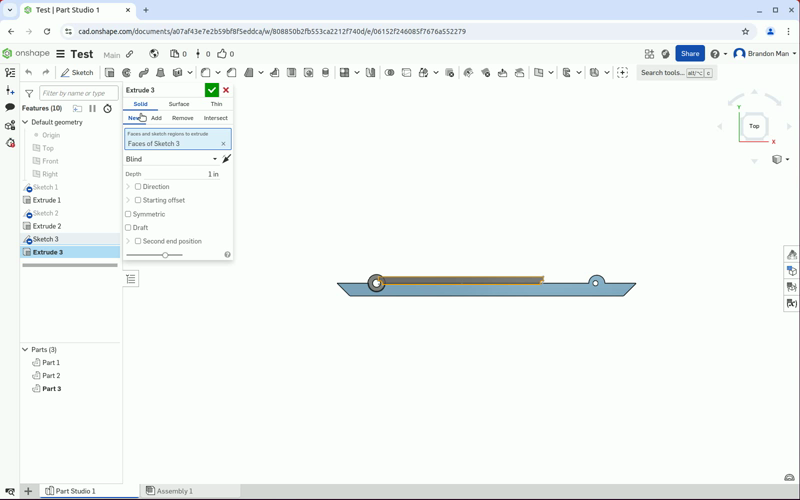
mouse_move(137, 120)
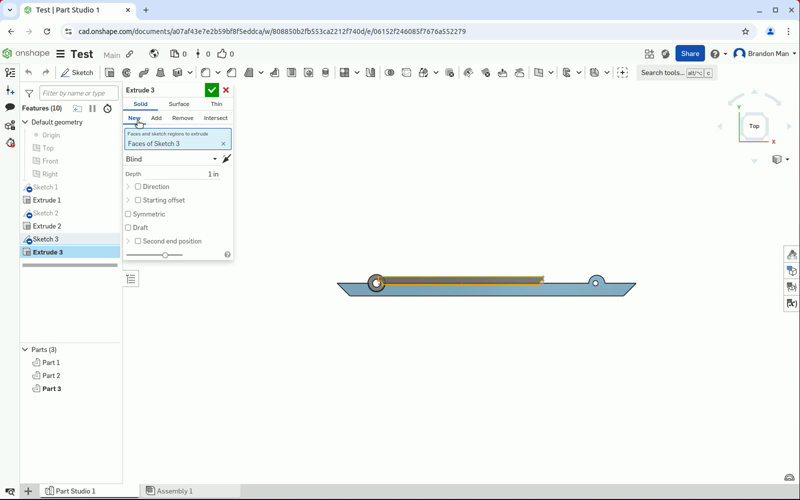
click(137, 120)
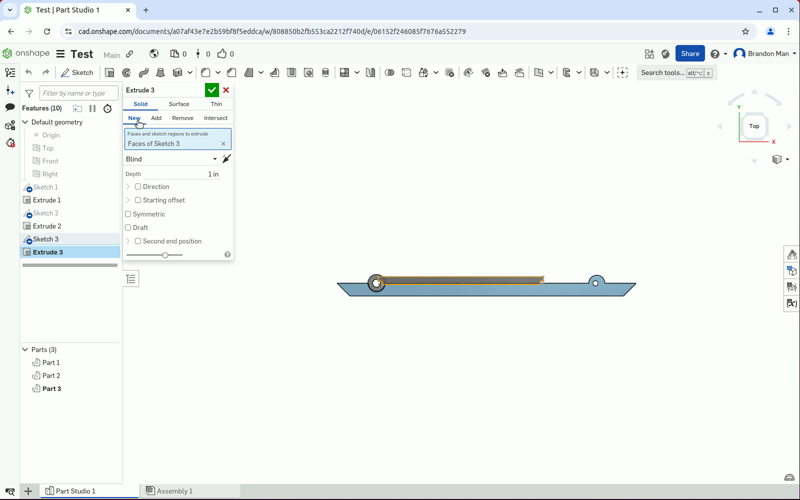
key(tab, 4)
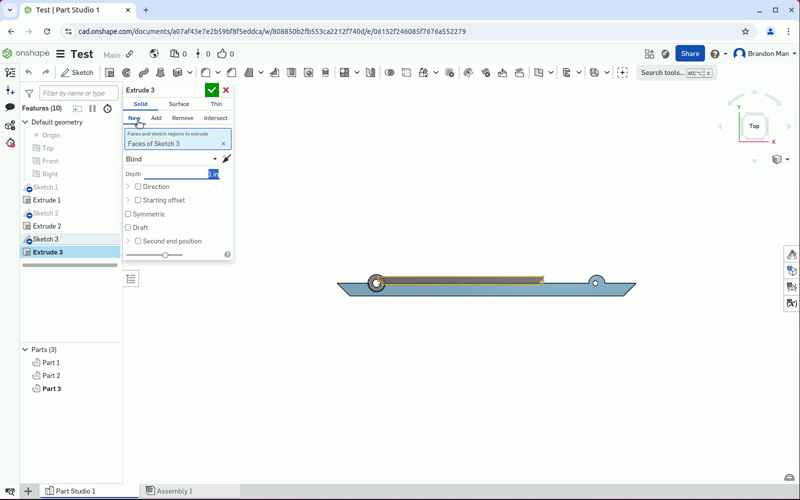
text(1.204)
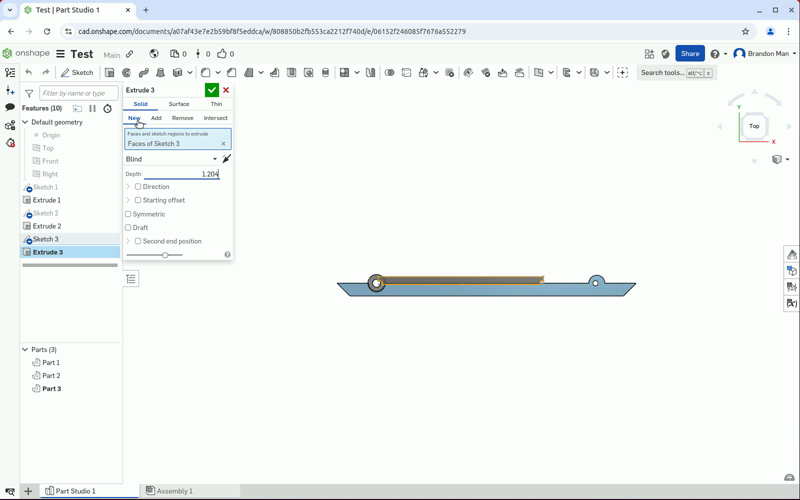
key(enter)
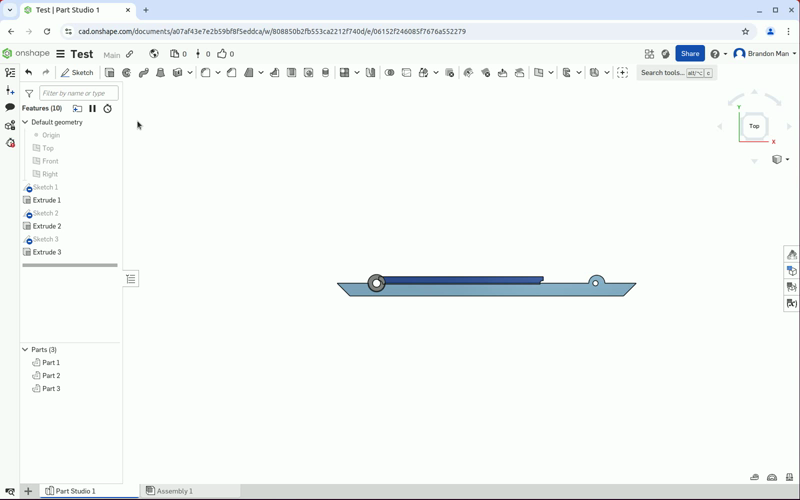
key(shift+h)
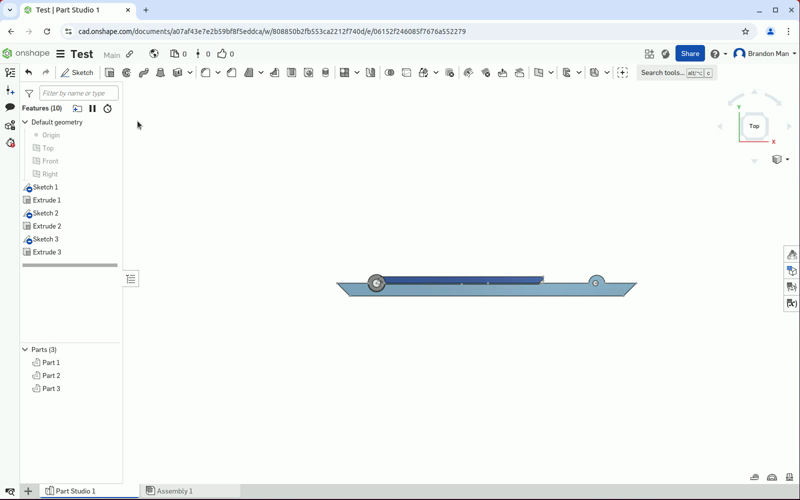
key(shift+h)
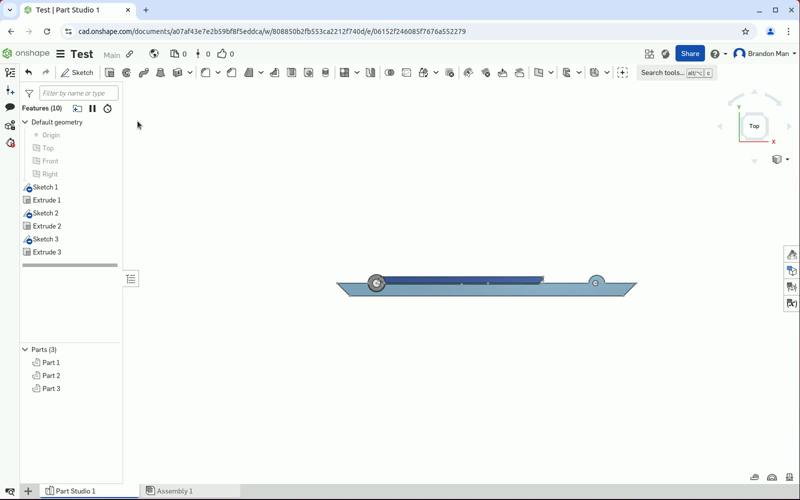
key(shift+7)
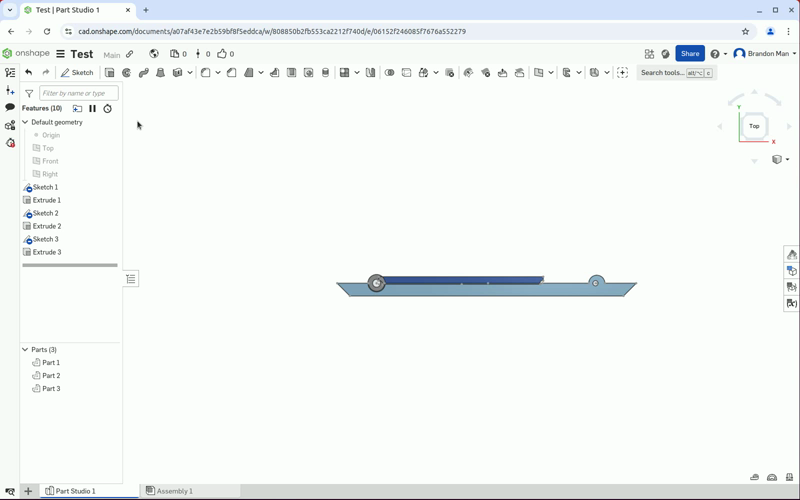
key(up, 3)
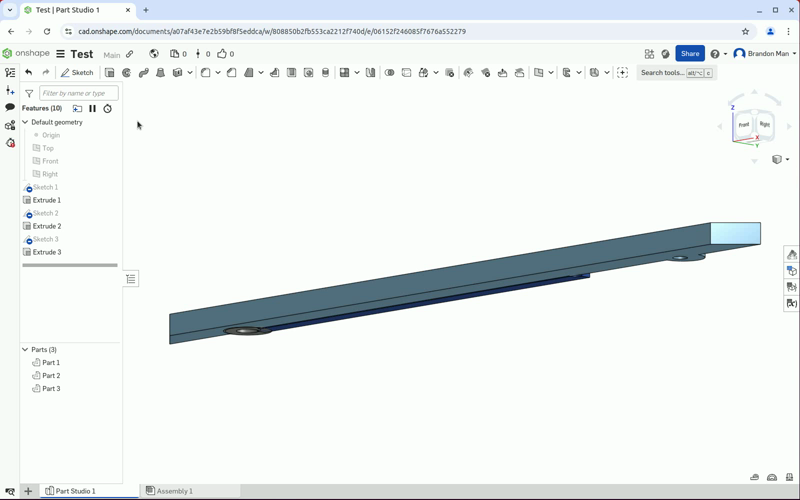
key(left, 3)
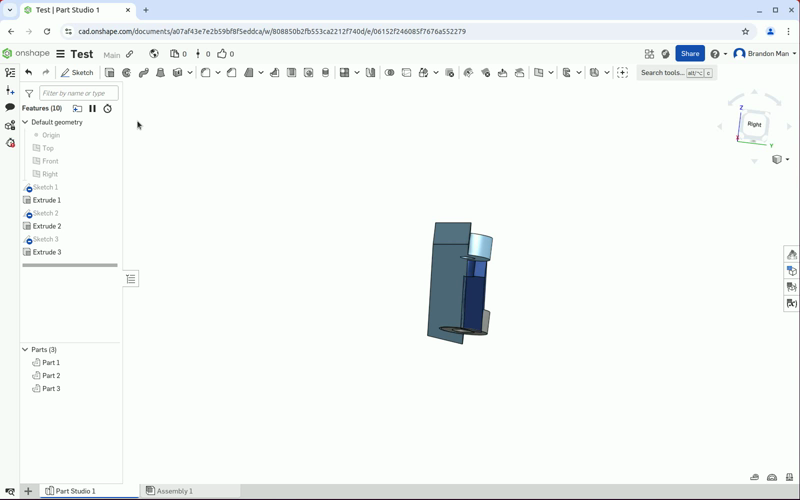
key(right, 3)
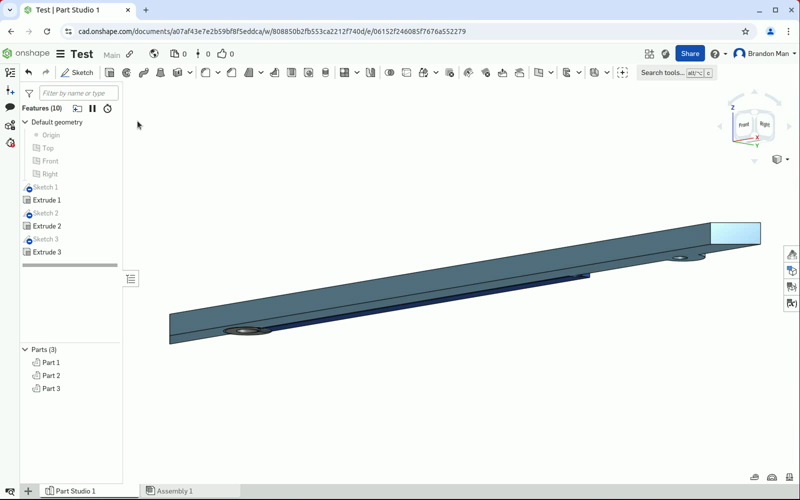
key(down, 3)
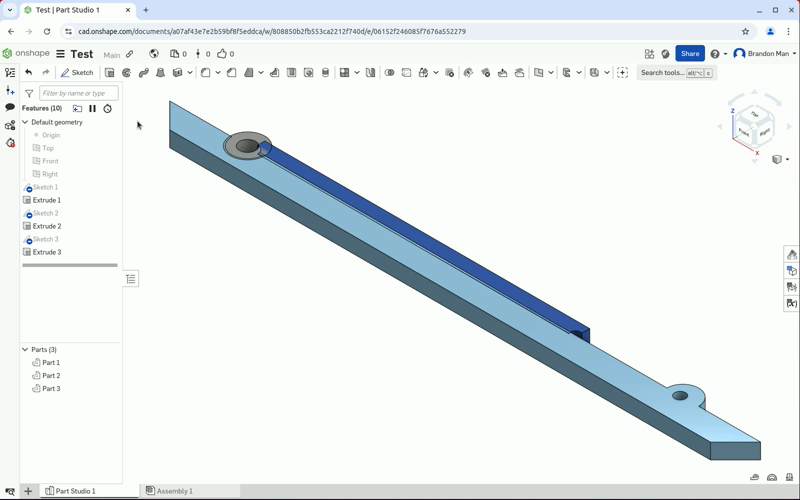
mouse_move(73, 189)
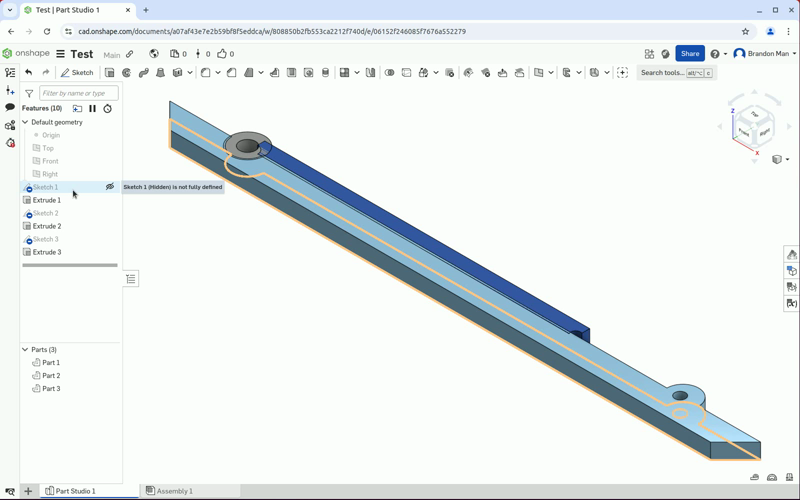
click(73, 189)